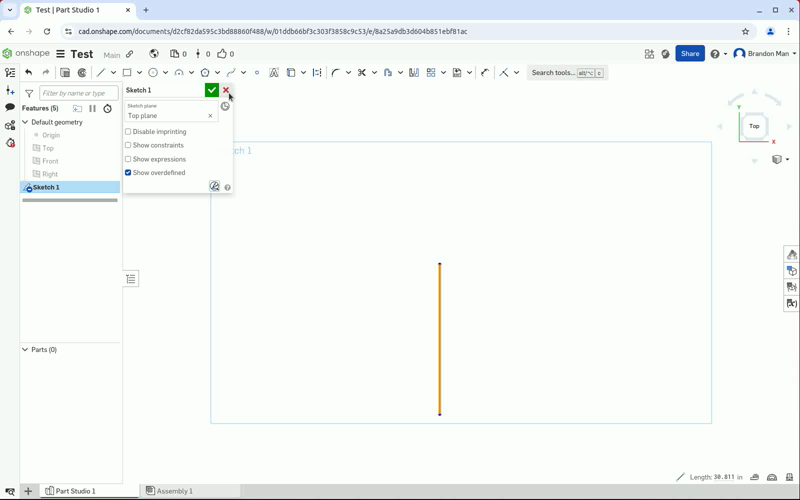
key(shift+h)
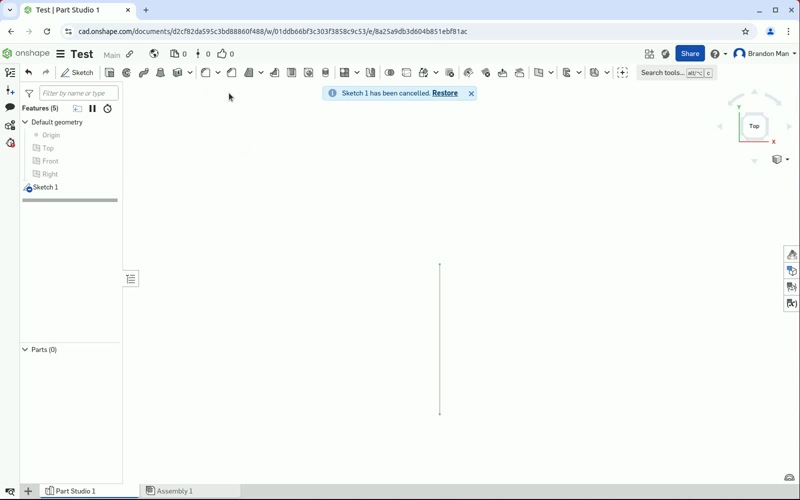
key(shift+s)
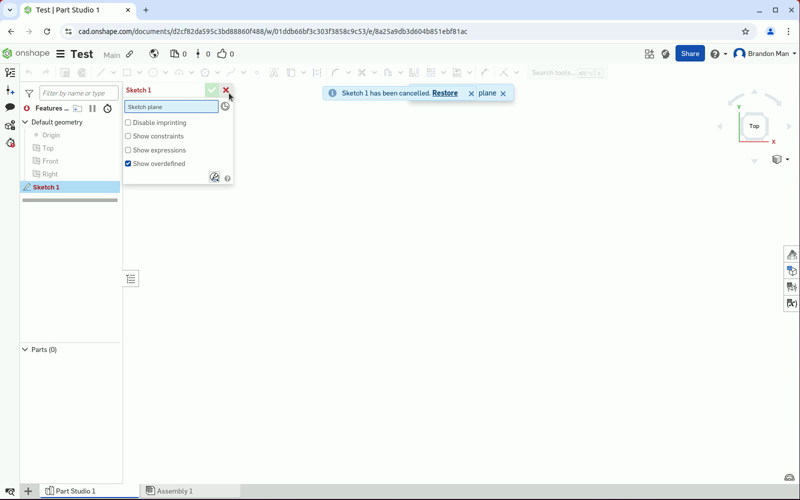
mouse_move(73, 150)
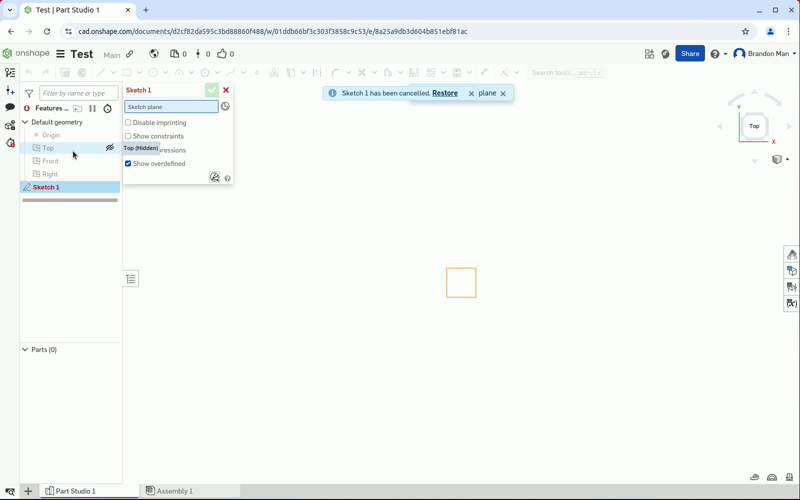
click(73, 150)
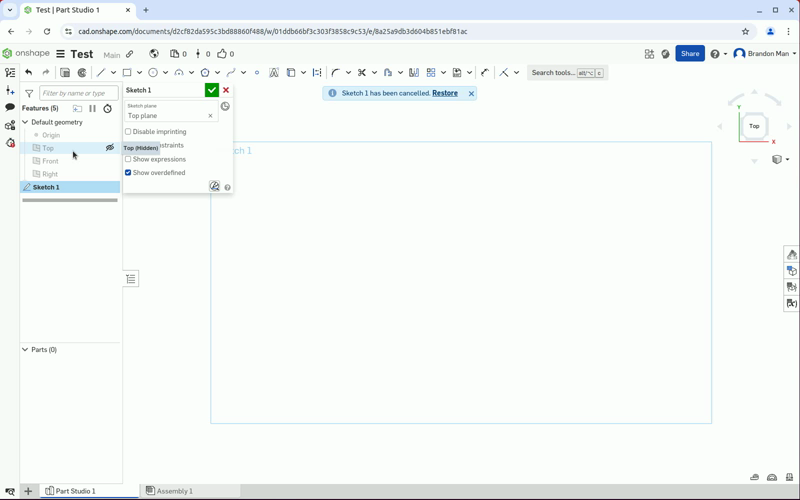
mouse_move(73, 352)
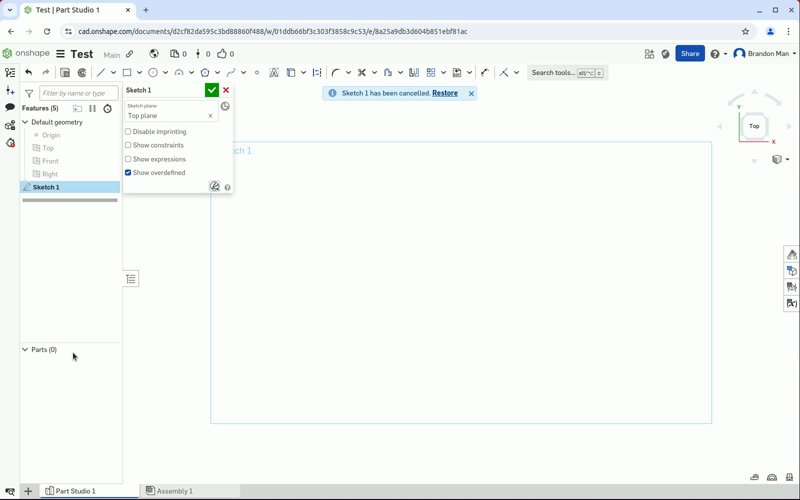
key(y)
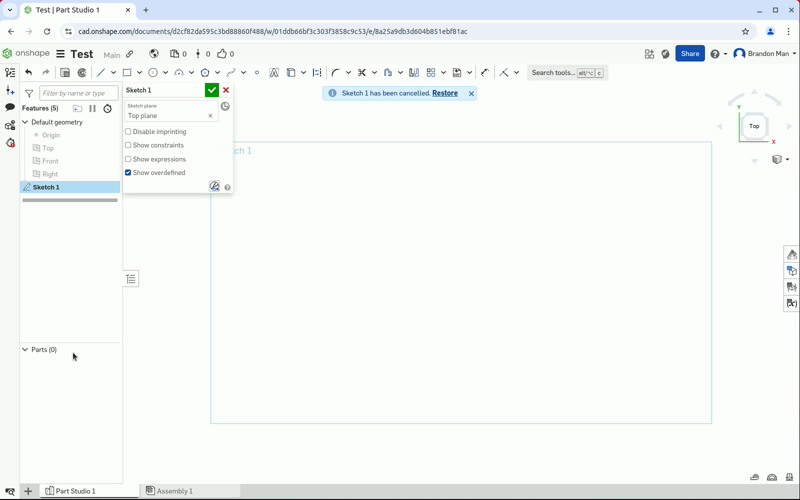
key(l)
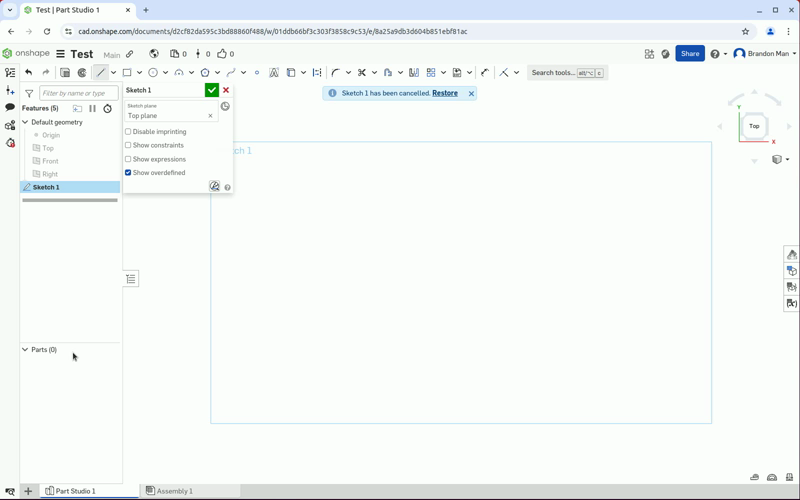
key_down(shift)
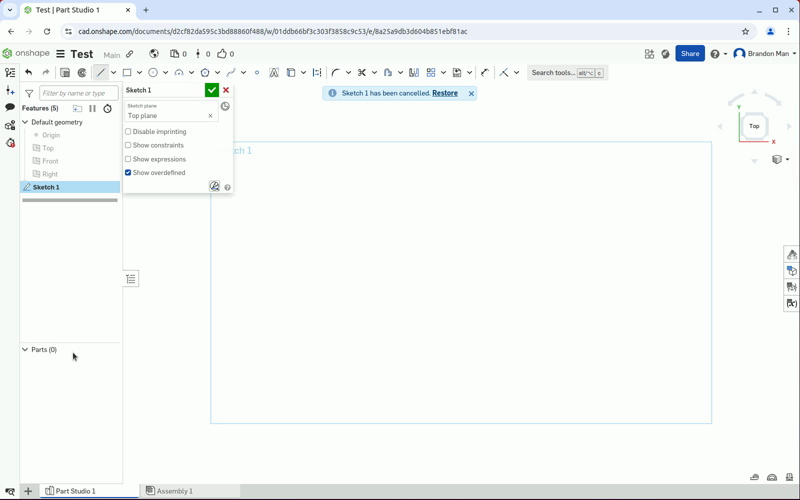
mouse_move(357, 299)
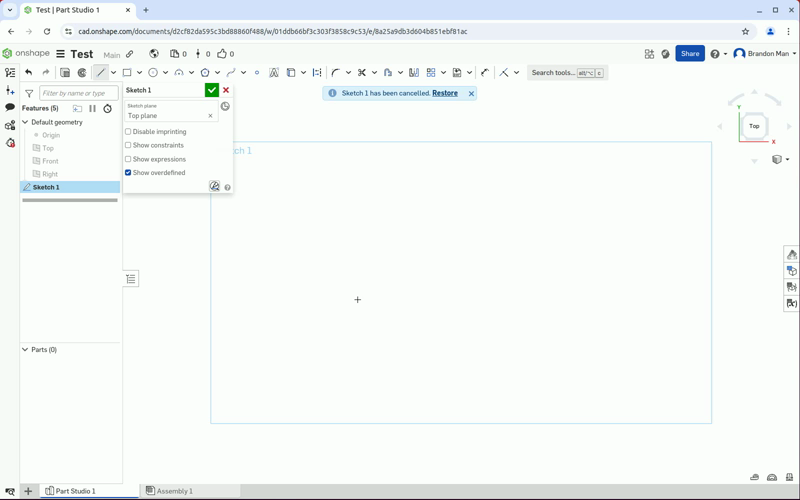
click(357, 299)
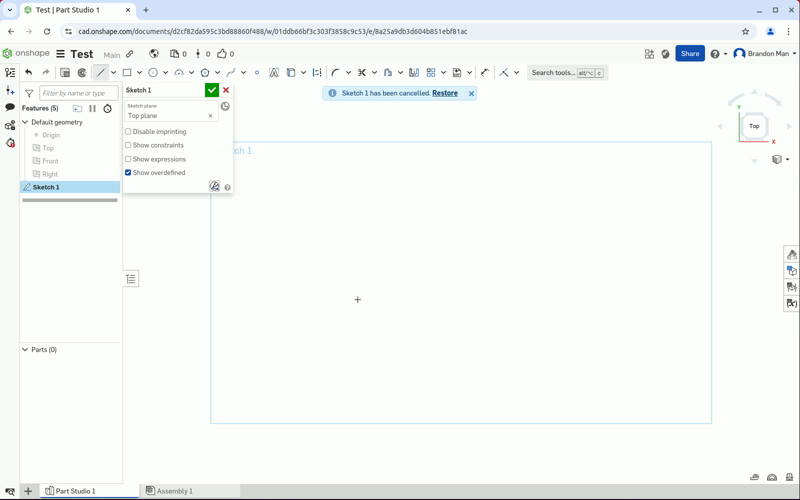
key_up(shift)
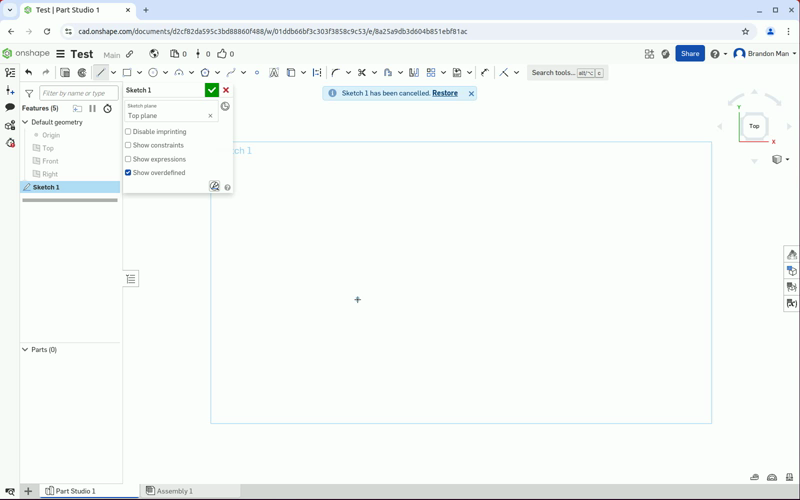
key_down(shift)
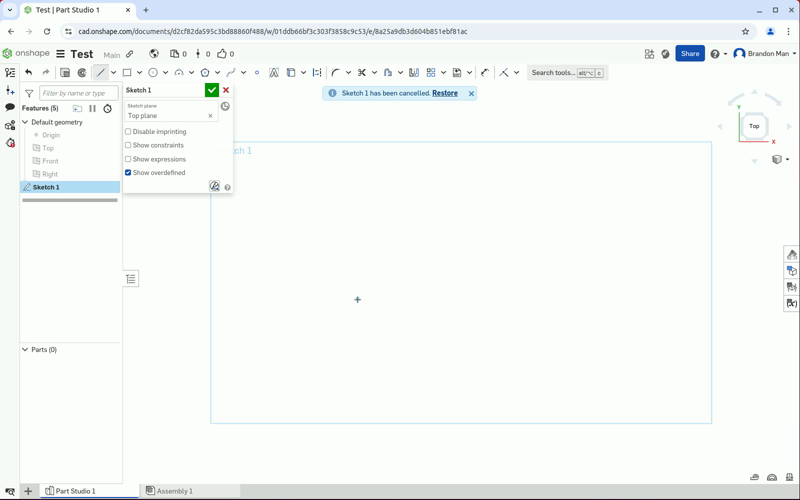
mouse_move(450, 348)
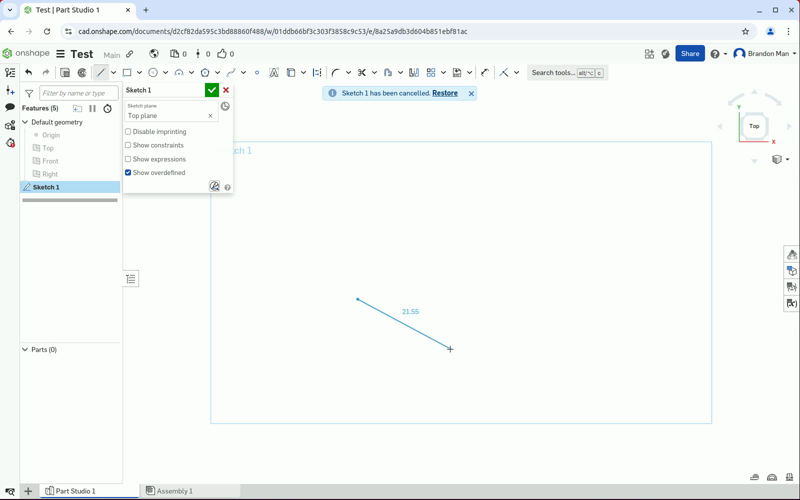
click(450, 348)
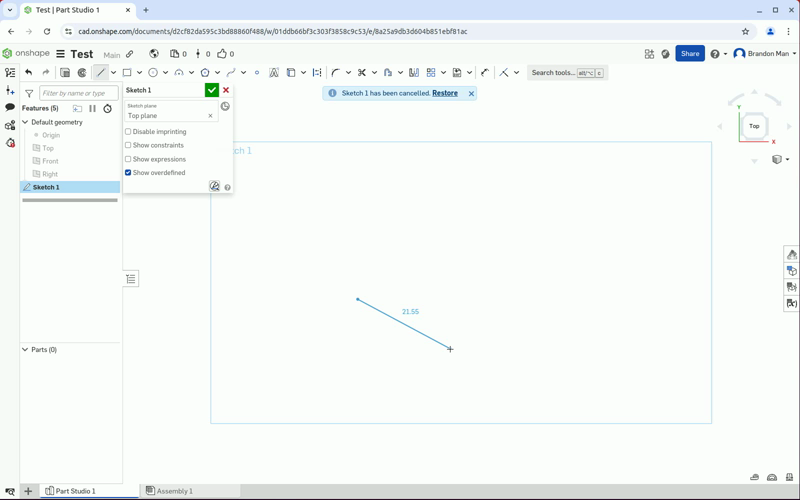
key_up(shift)
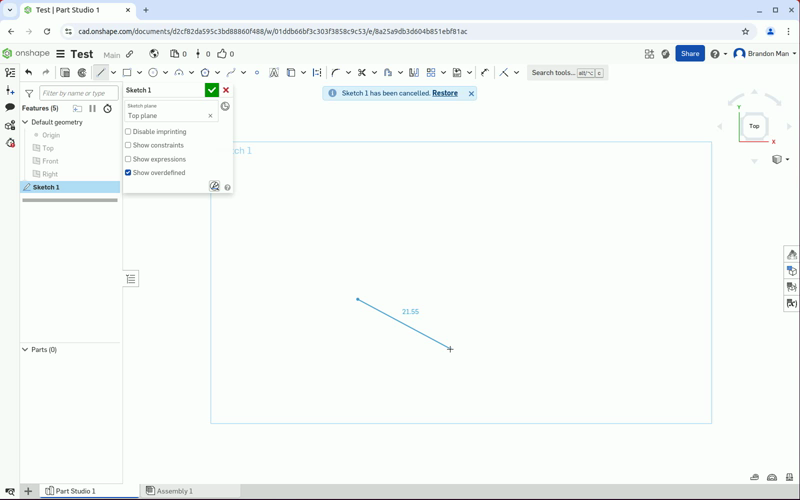
key(esc)
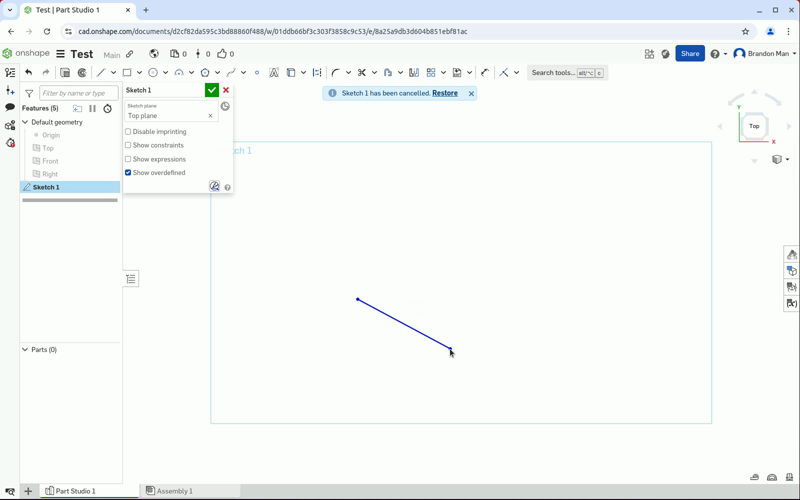
key(a)
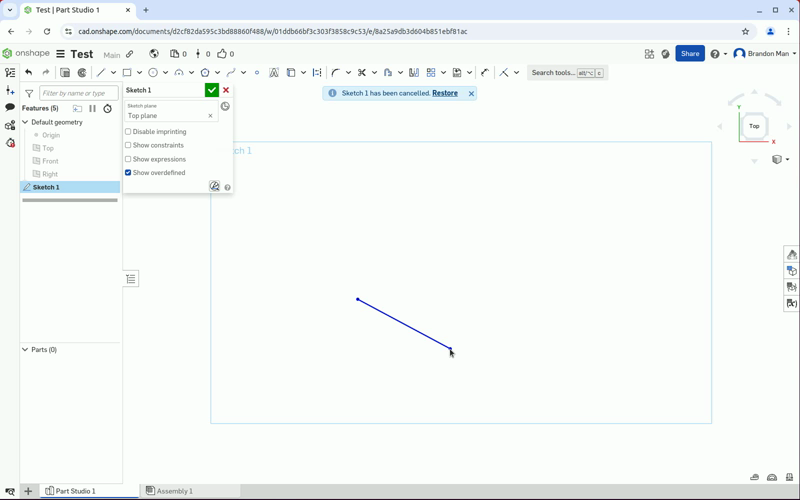
mouse_move(450, 348)
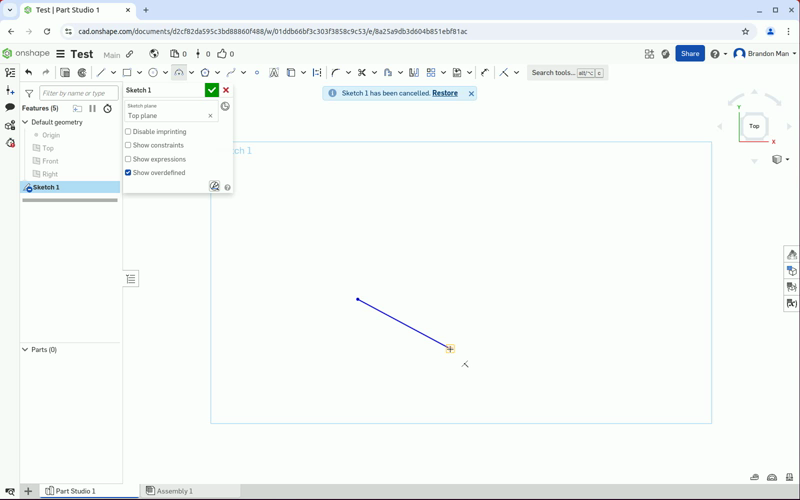
click(450, 348)
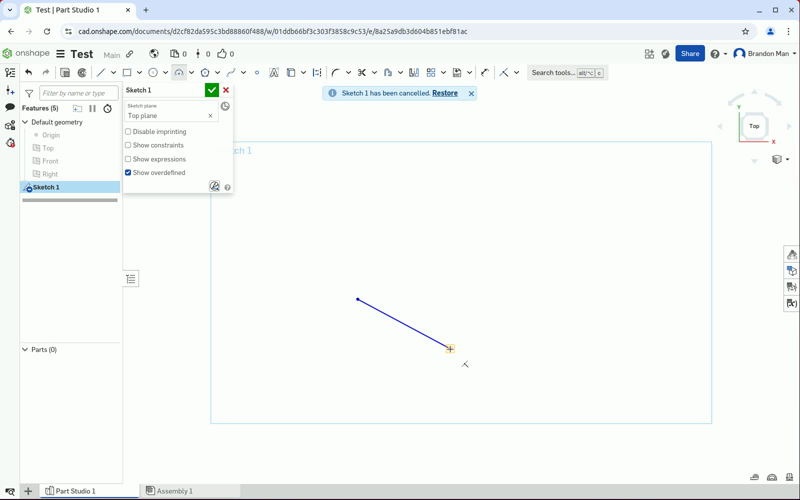
key_down(shift)
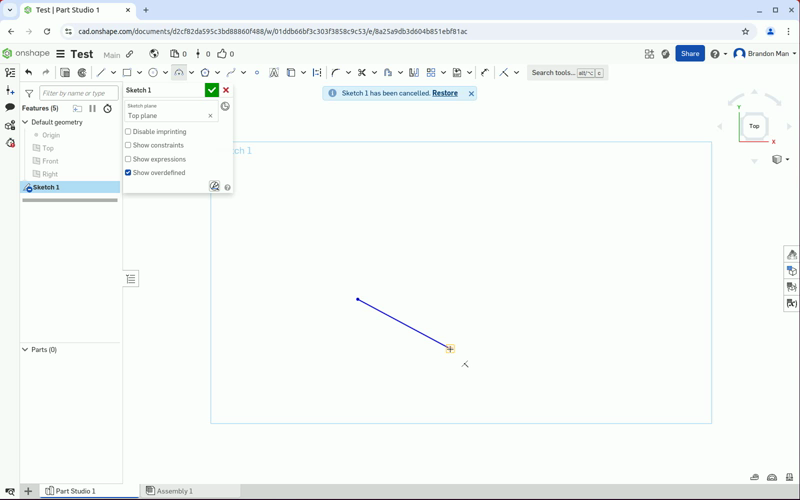
mouse_move(468, 348)
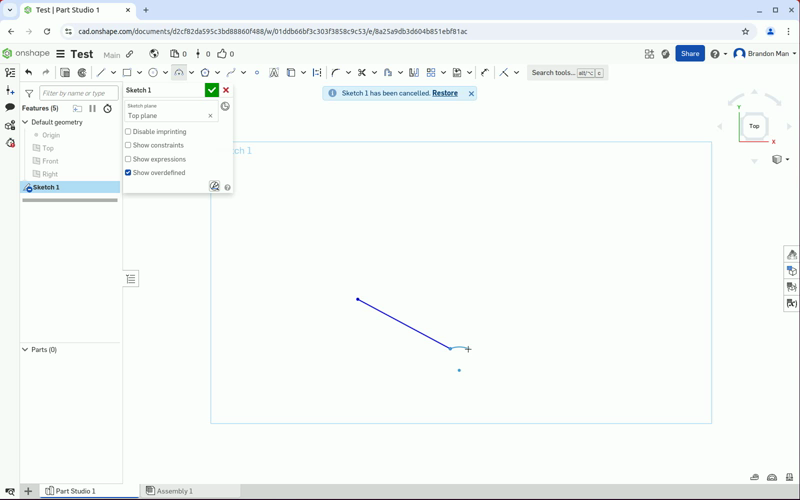
click(468, 348)
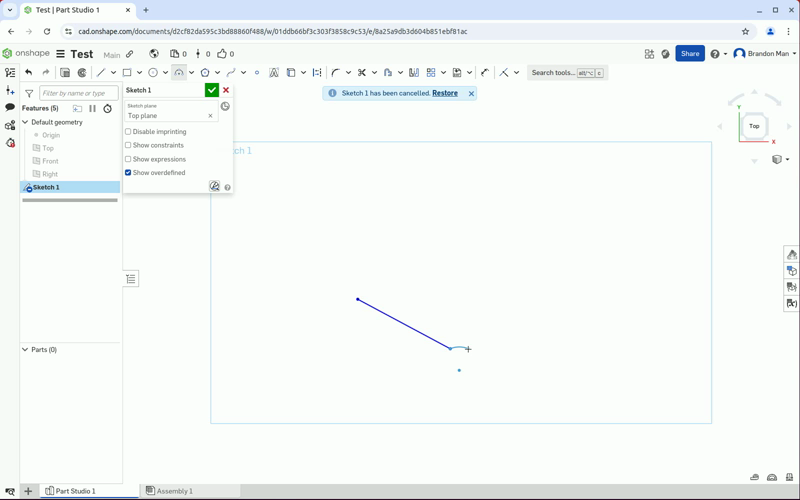
mouse_move(459, 351)
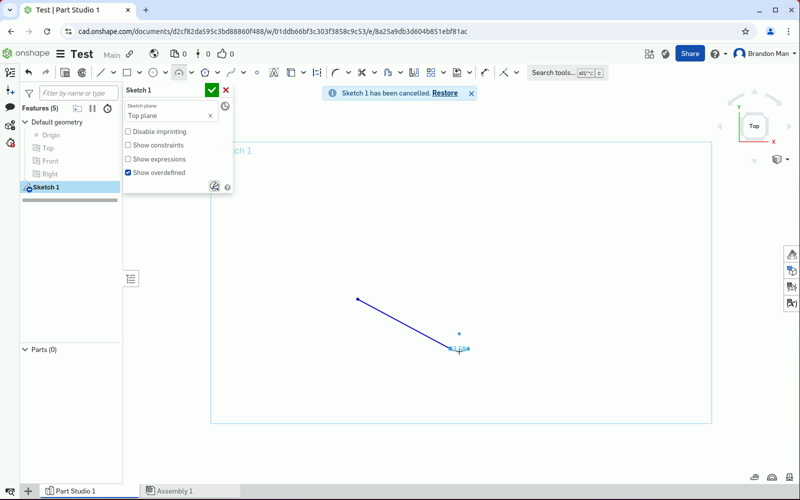
click(459, 351)
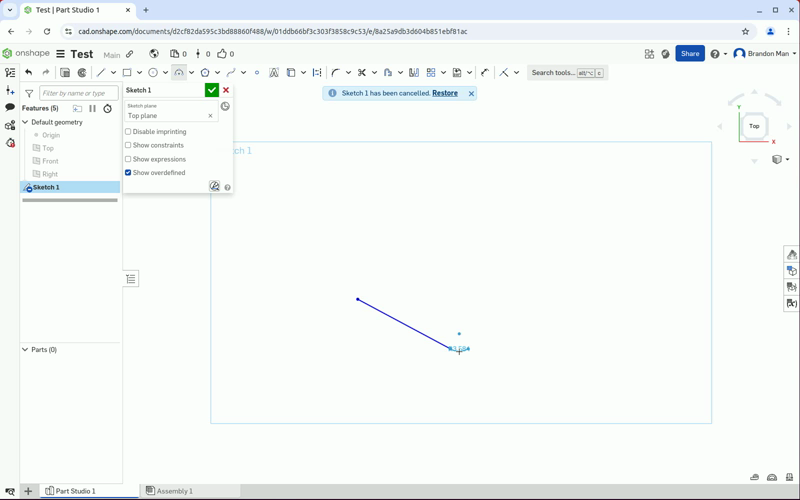
key_up(shift)
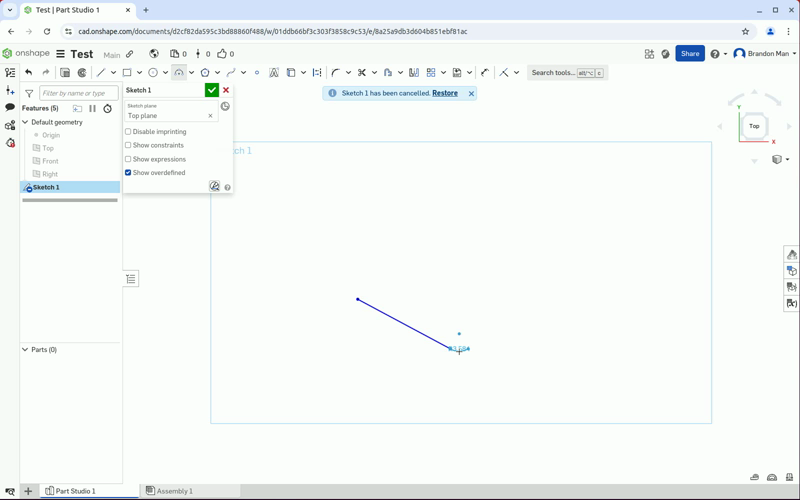
key(esc)
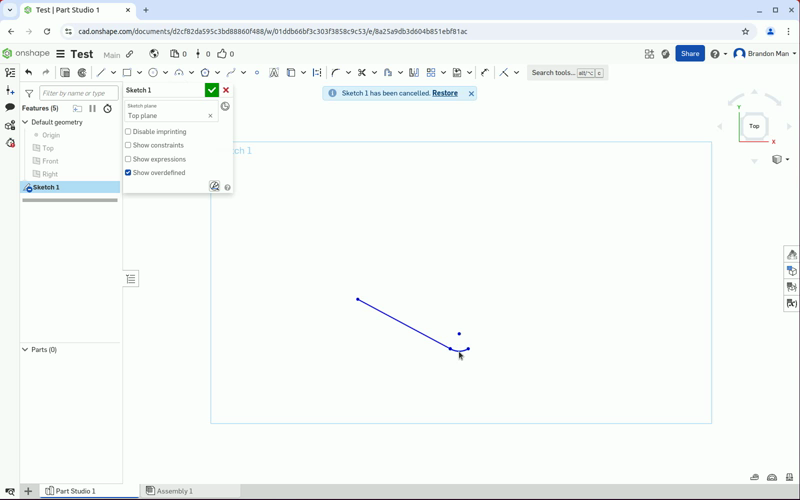
key(l)
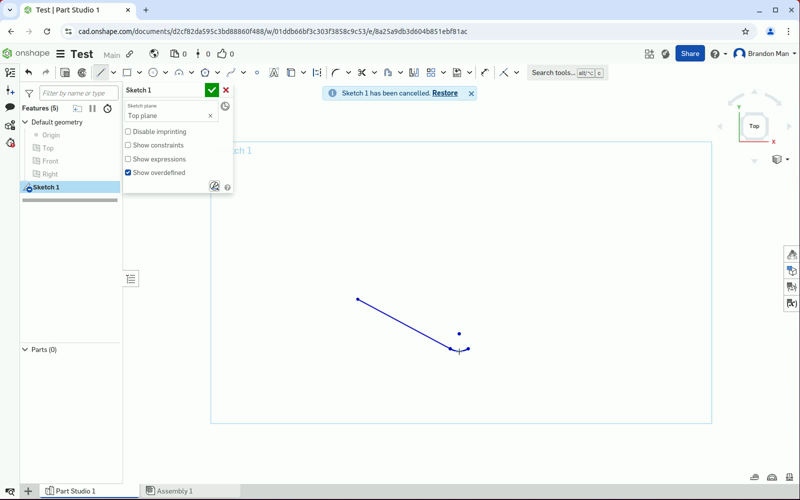
mouse_move(468, 348)
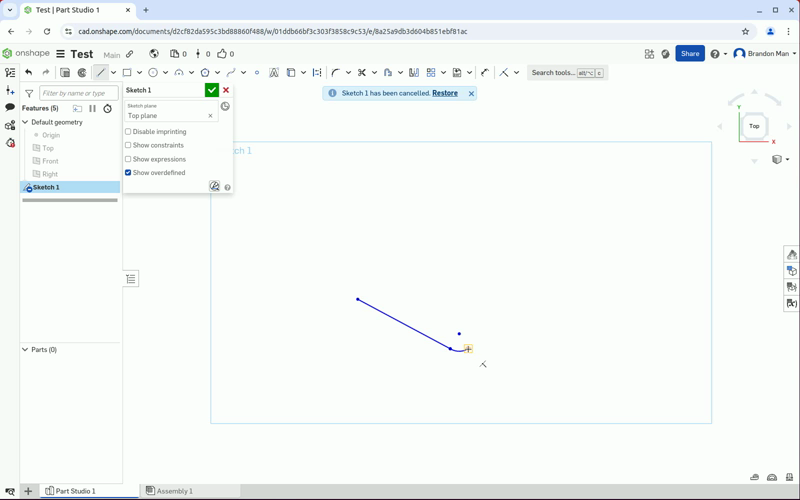
click(468, 348)
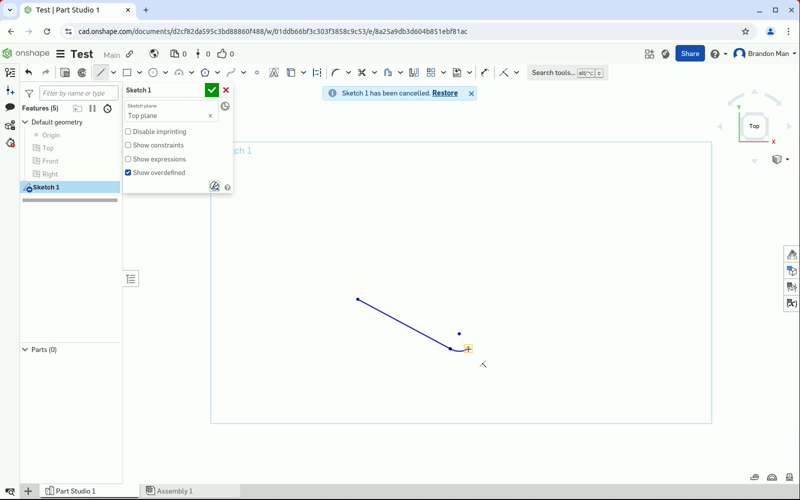
key_down(shift)
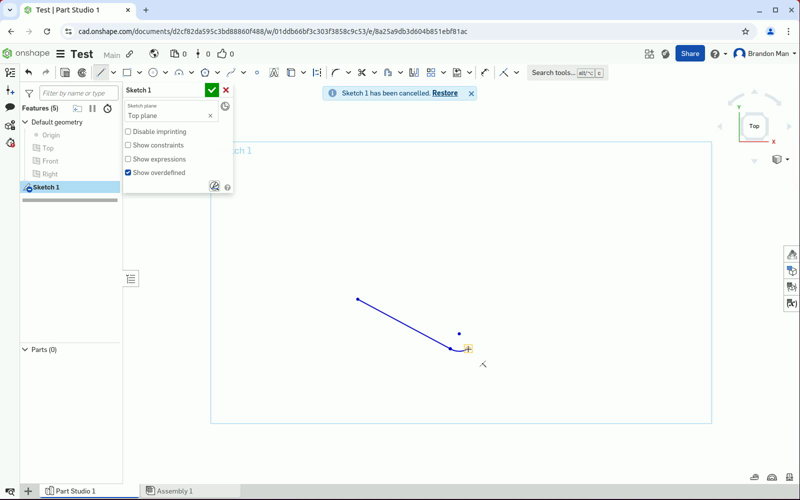
mouse_move(563, 299)
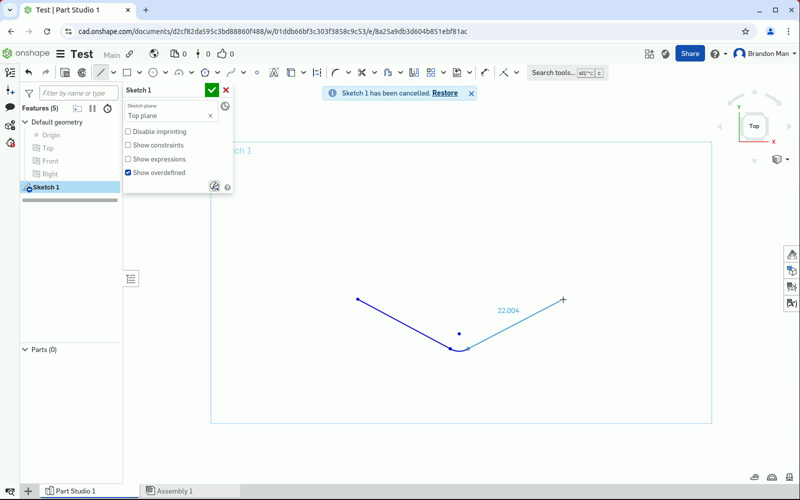
click(563, 299)
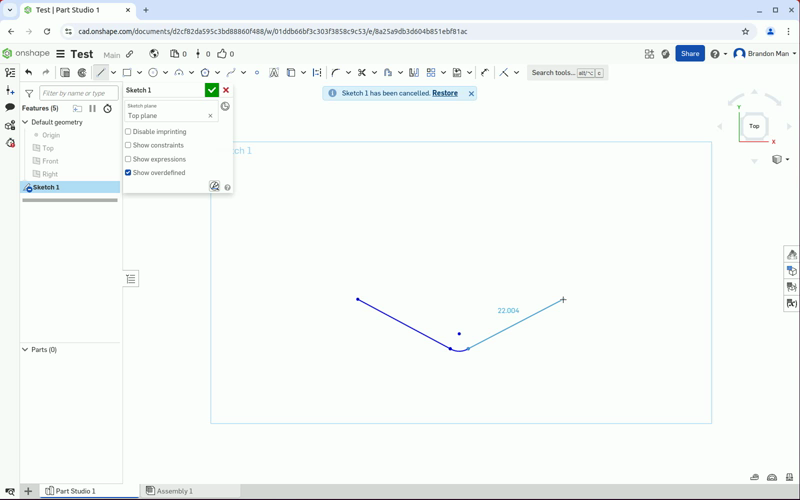
key_up(shift)
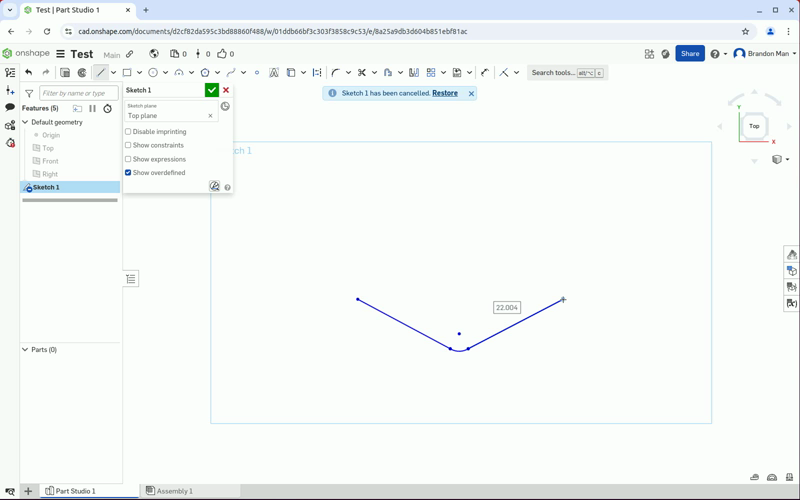
key(esc)
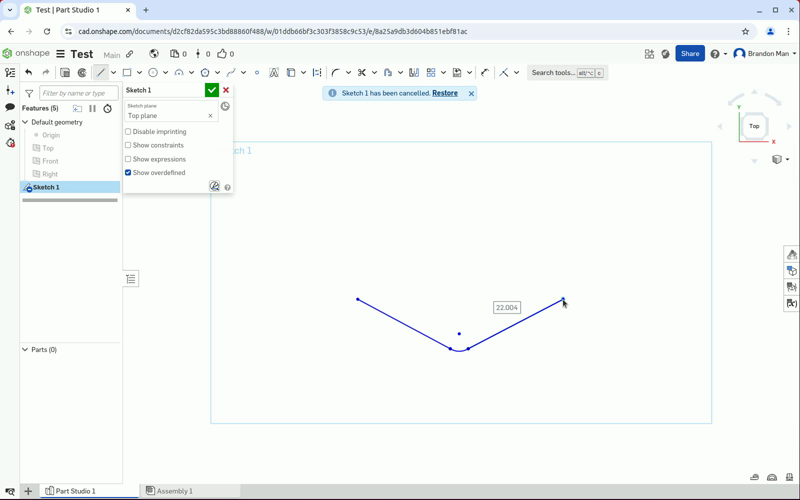
key(a)
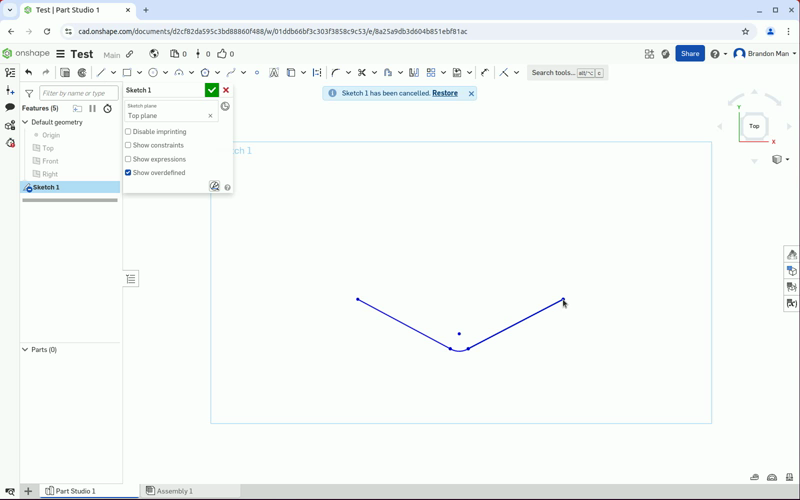
mouse_move(563, 299)
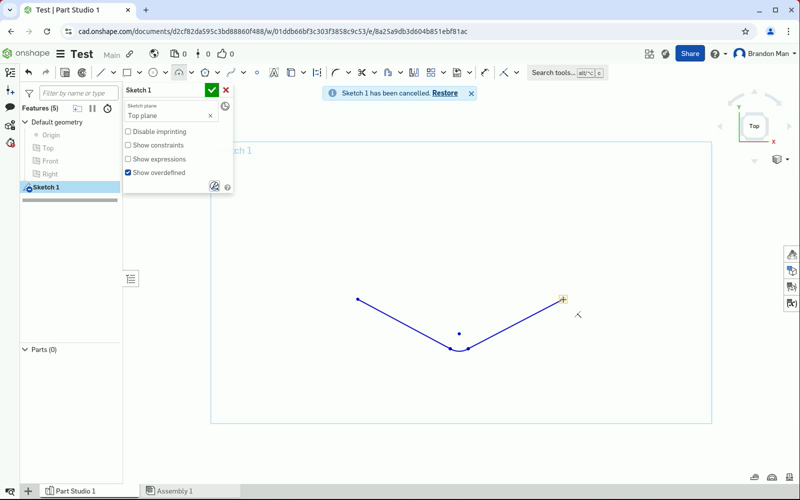
click(563, 299)
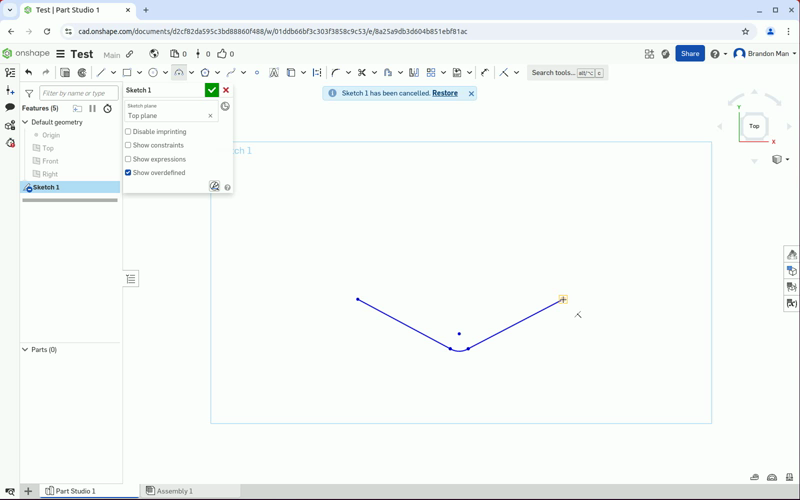
key_down(shift)
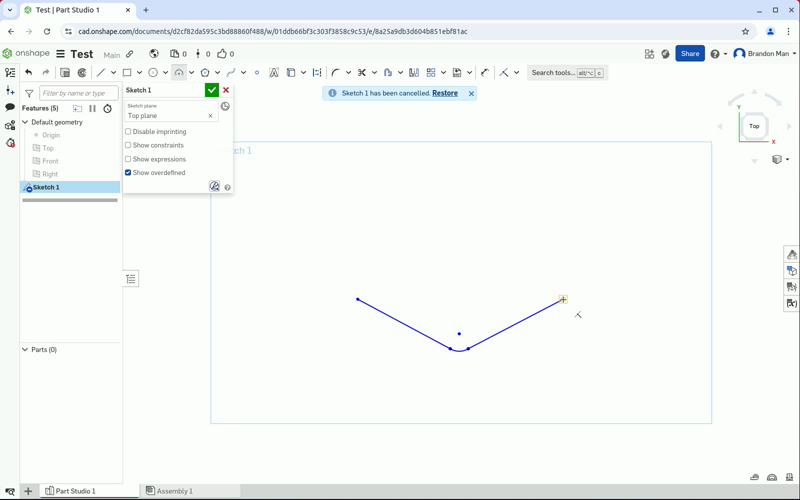
mouse_move(554, 263)
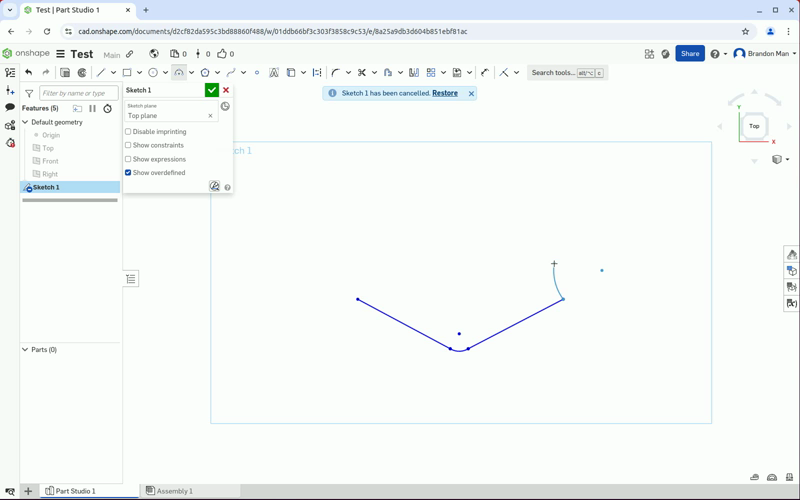
click(554, 263)
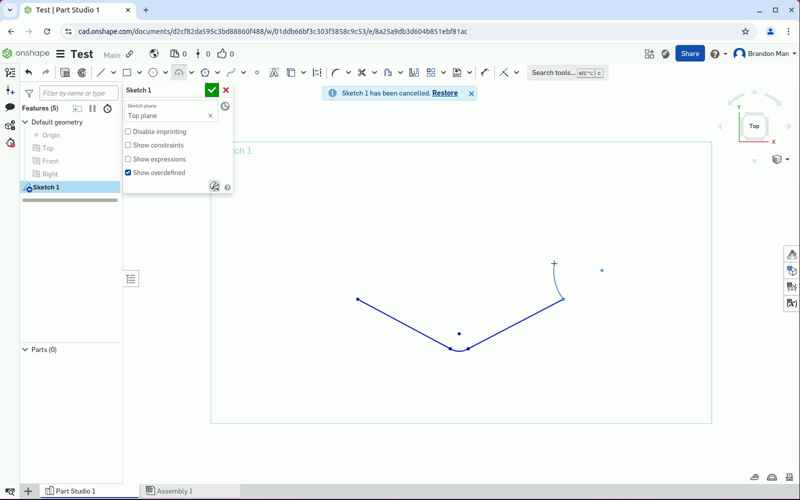
mouse_move(572, 277)
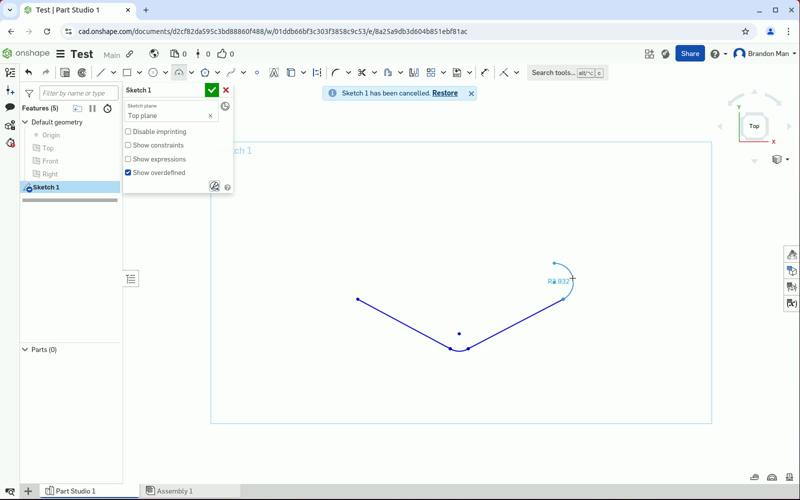
click(572, 277)
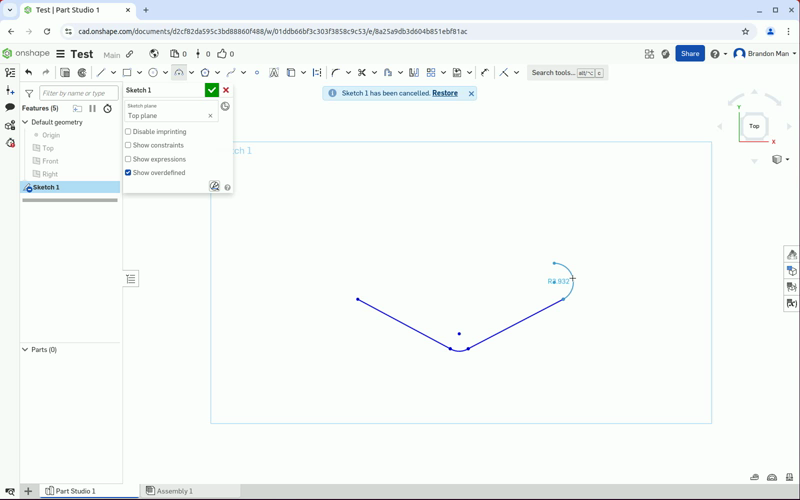
key_up(shift)
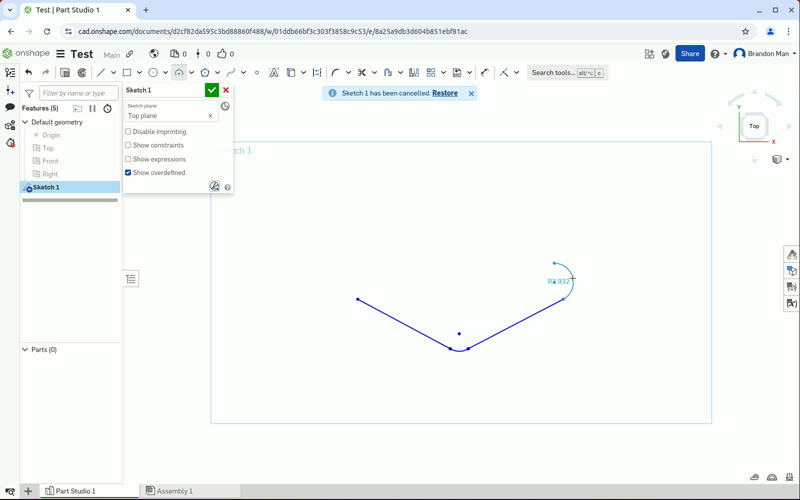
key(esc)
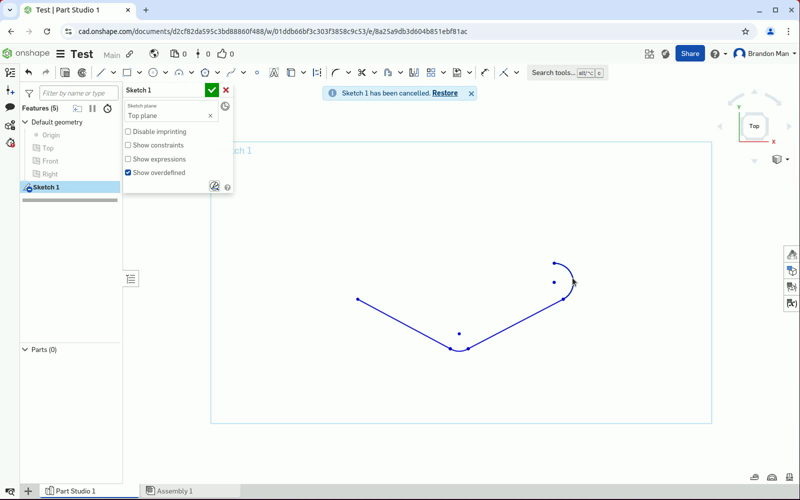
key(l)
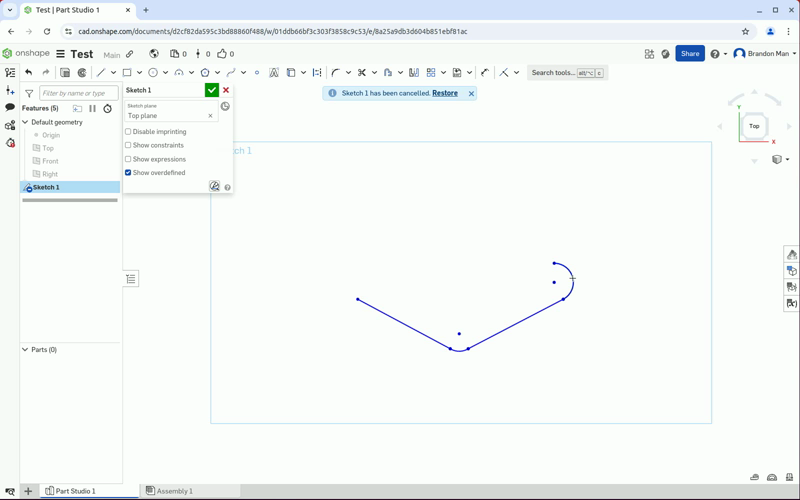
mouse_move(554, 263)
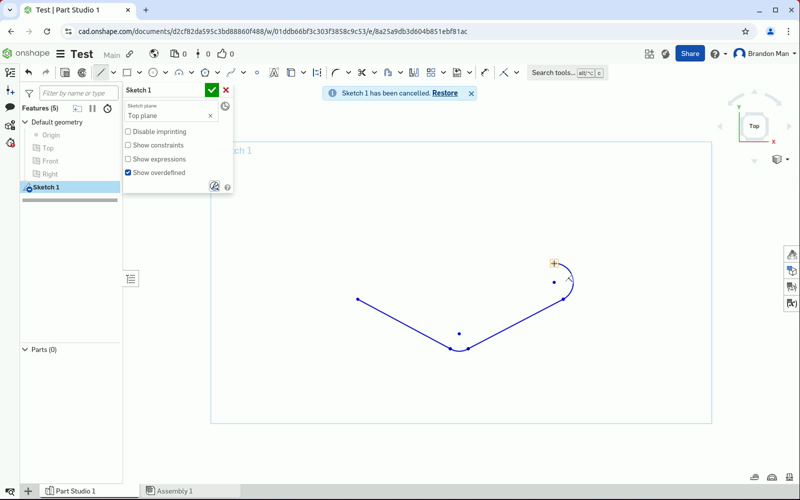
click(554, 263)
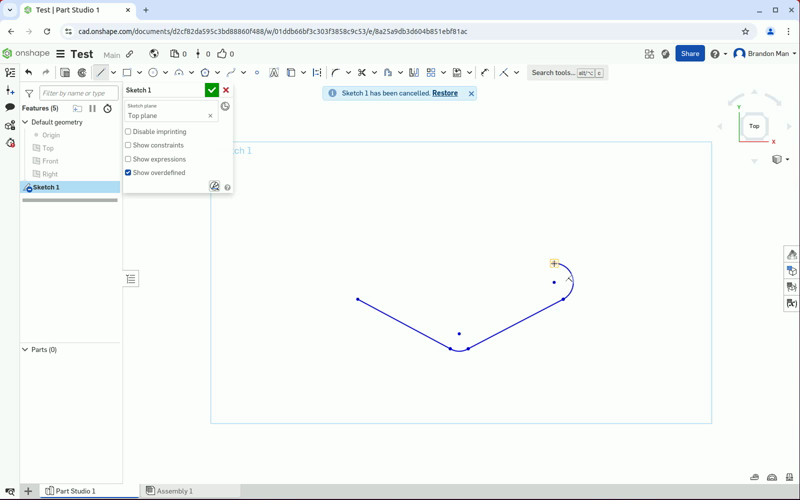
key_down(shift)
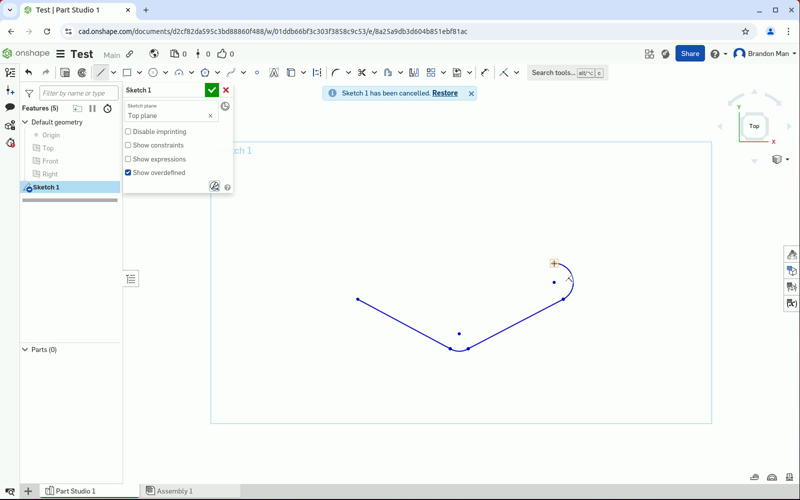
mouse_move(493, 263)
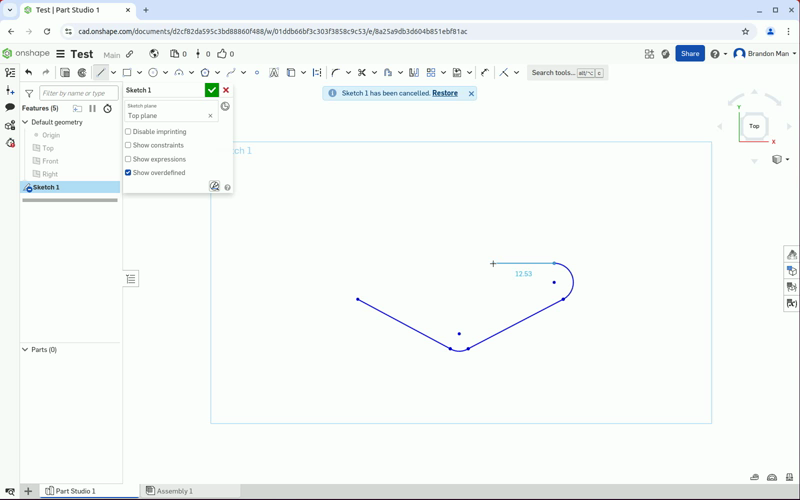
click(493, 263)
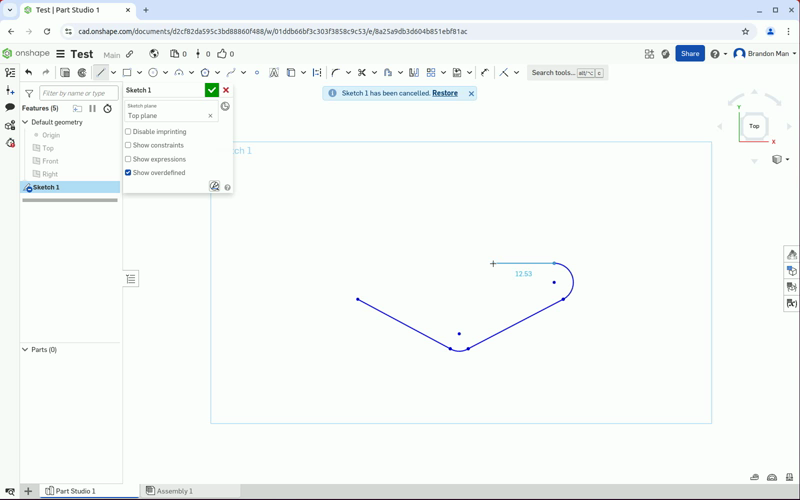
key_up(shift)
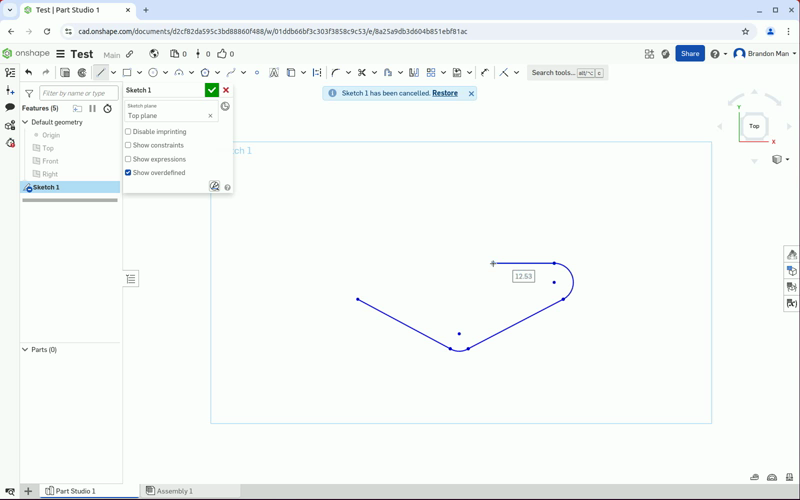
key(esc)
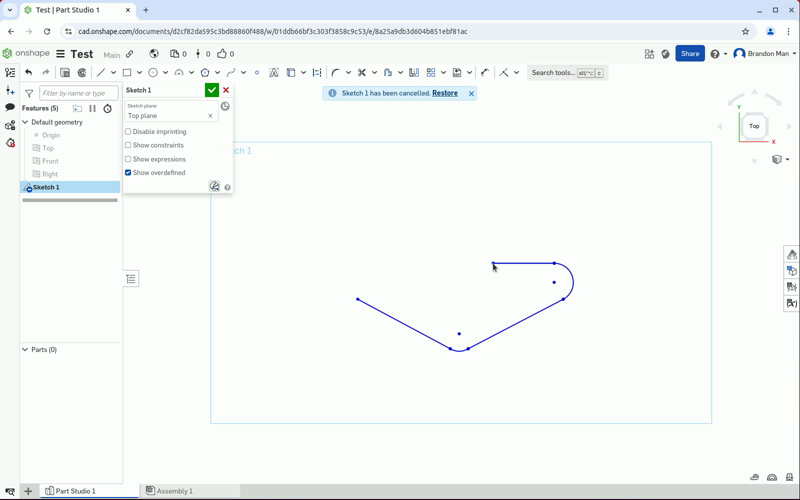
key(a)
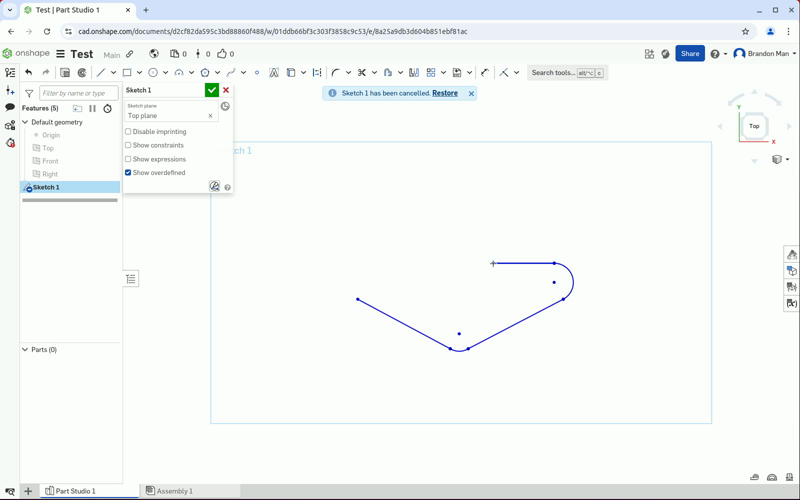
mouse_move(493, 263)
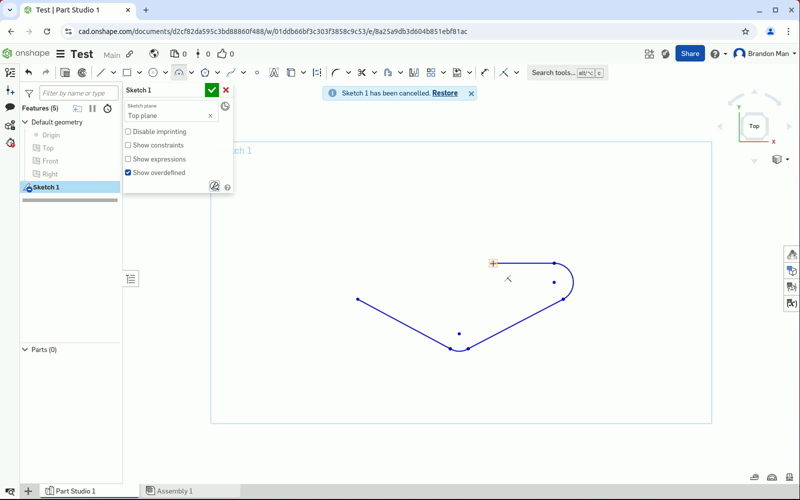
click(493, 263)
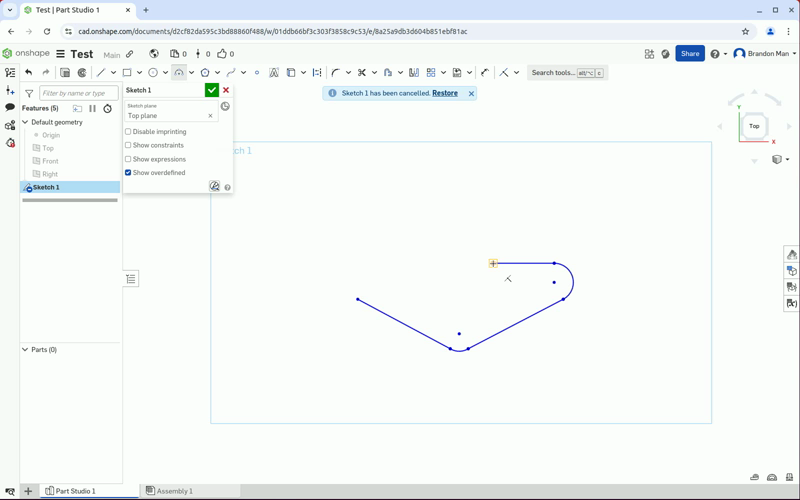
key_down(shift)
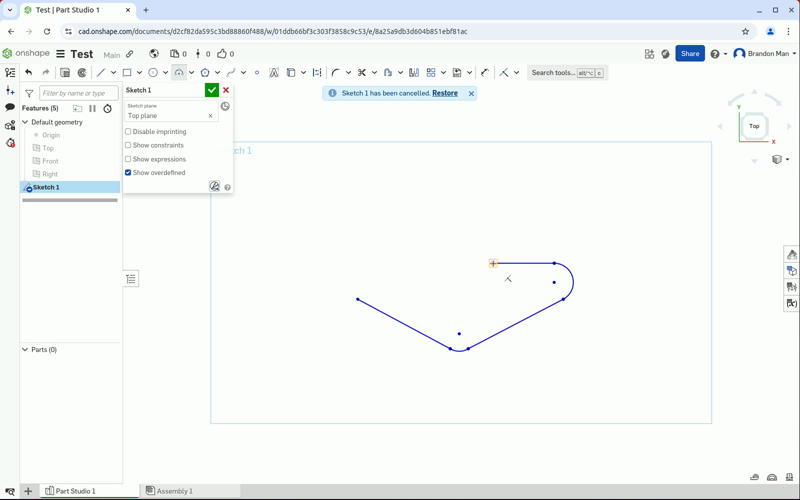
mouse_move(486, 261)
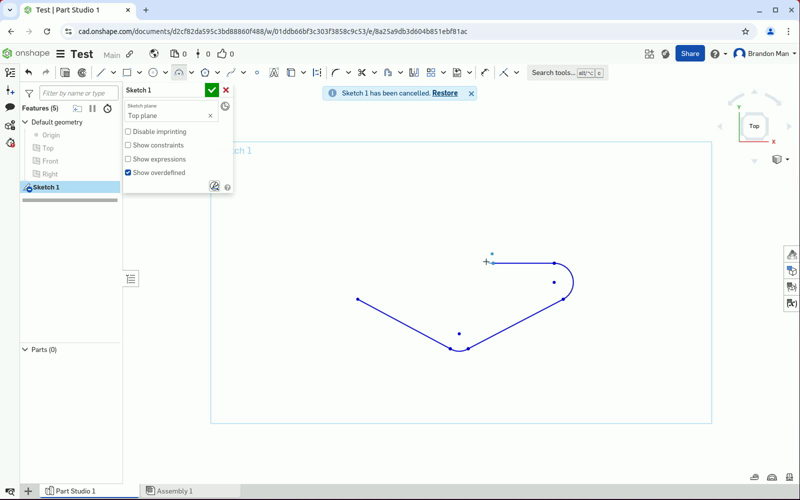
scroll(6)
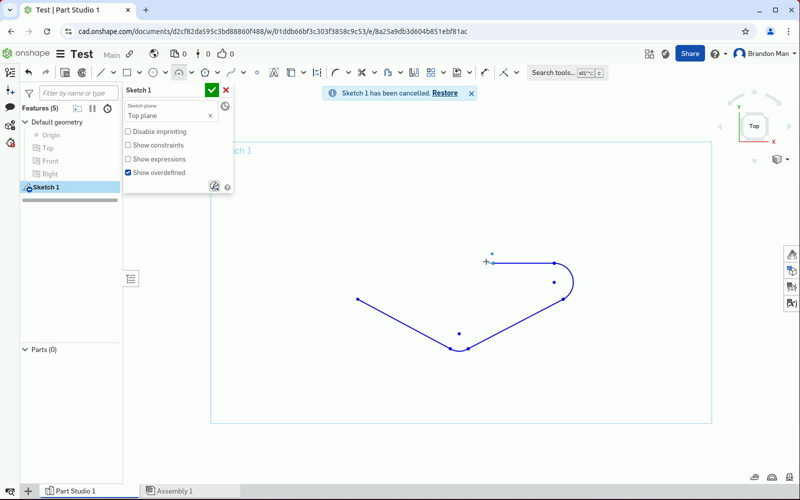
scroll(6)
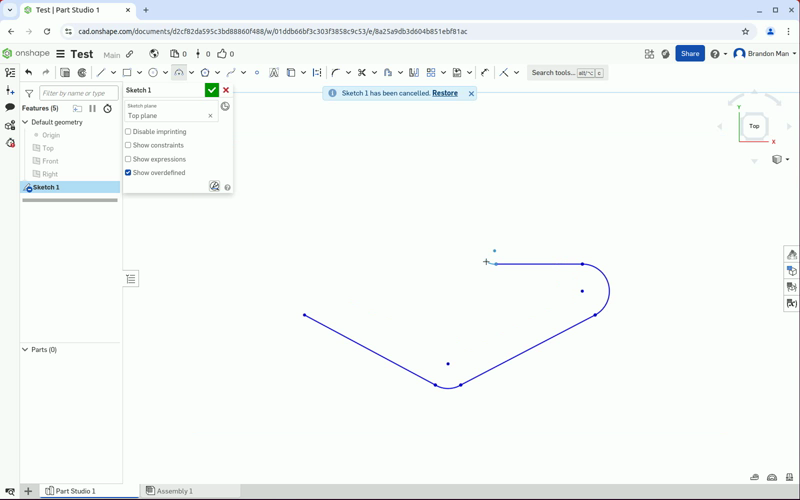
scroll(6)
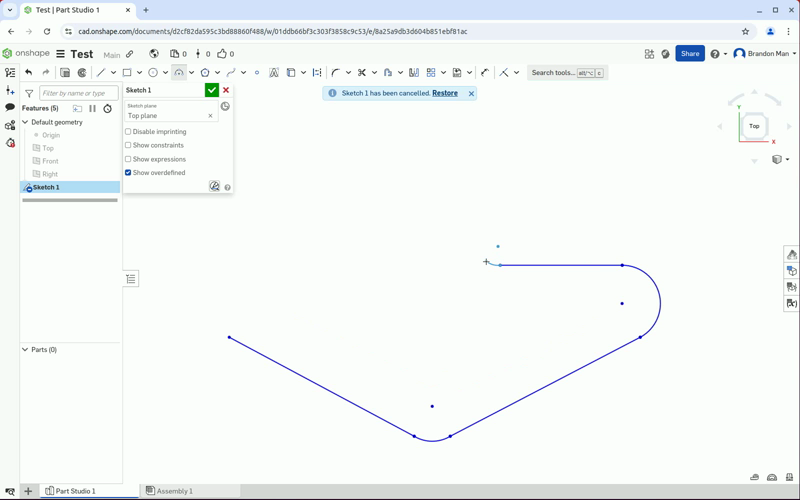
scroll(6)
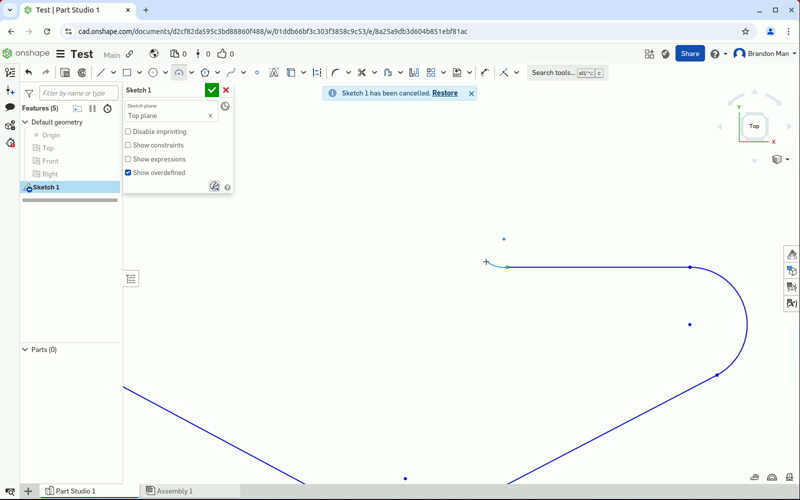
scroll(6)
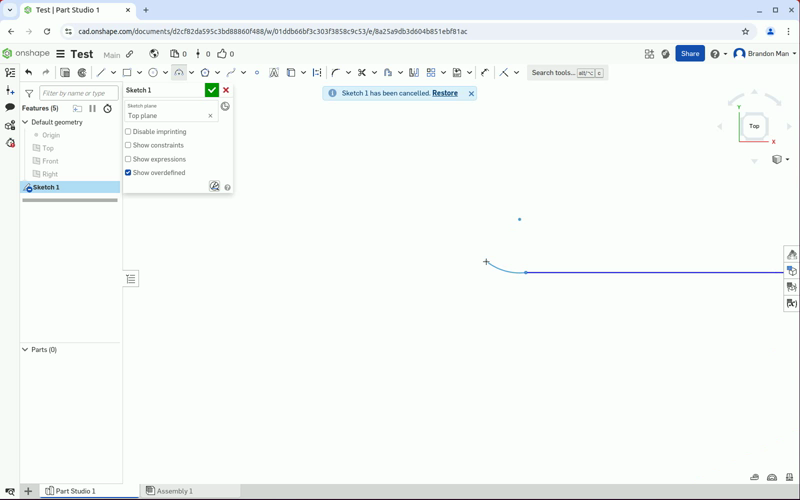
scroll(6)
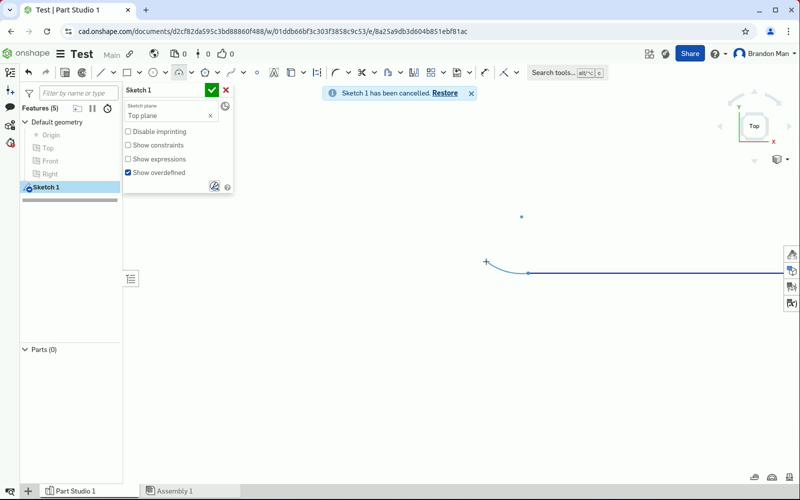
scroll(6)
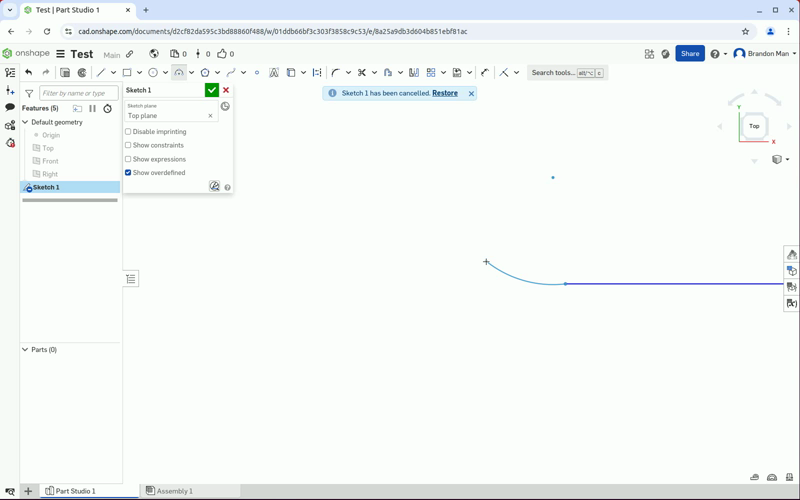
click(486, 261)
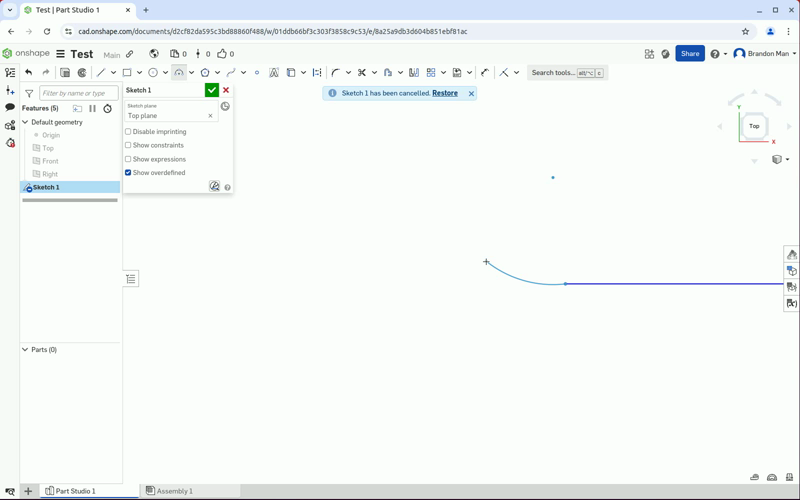
scroll(-6)
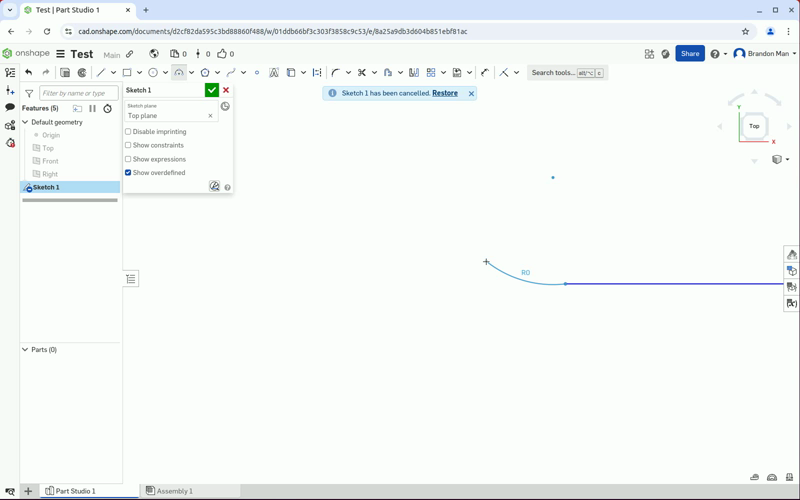
scroll(-6)
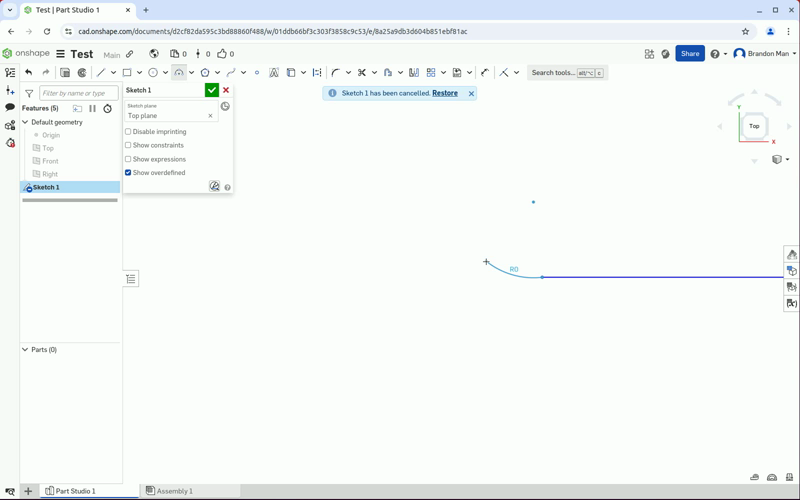
scroll(-6)
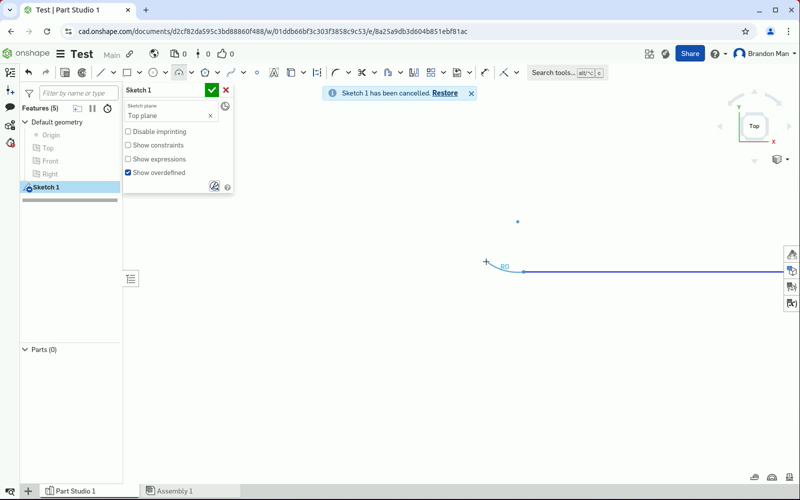
scroll(-6)
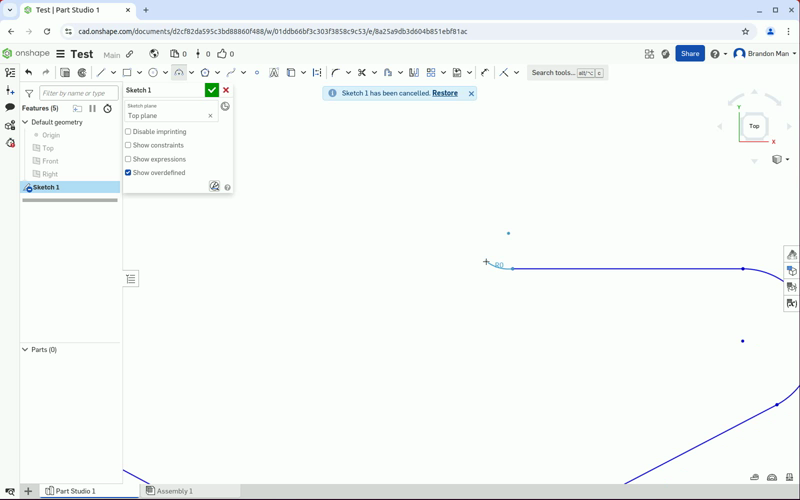
scroll(-6)
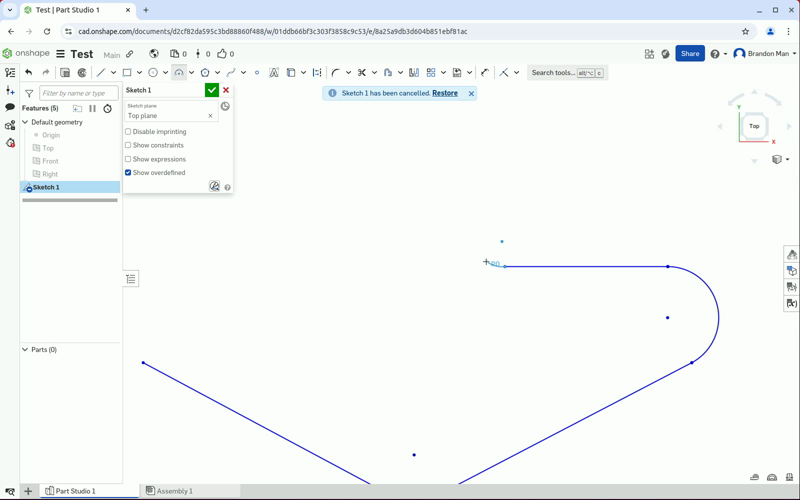
scroll(-6)
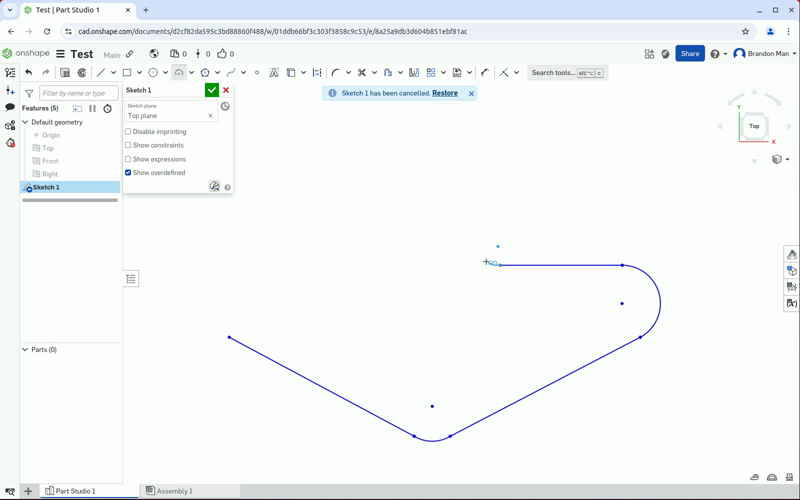
scroll(-6)
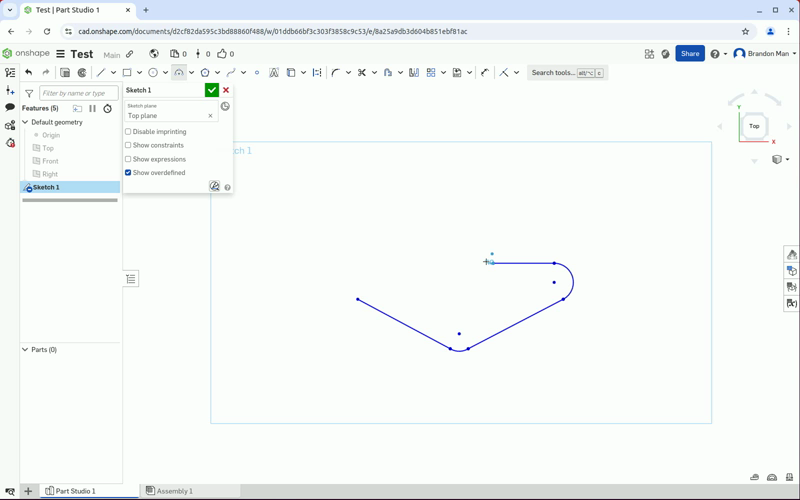
mouse_move(489, 263)
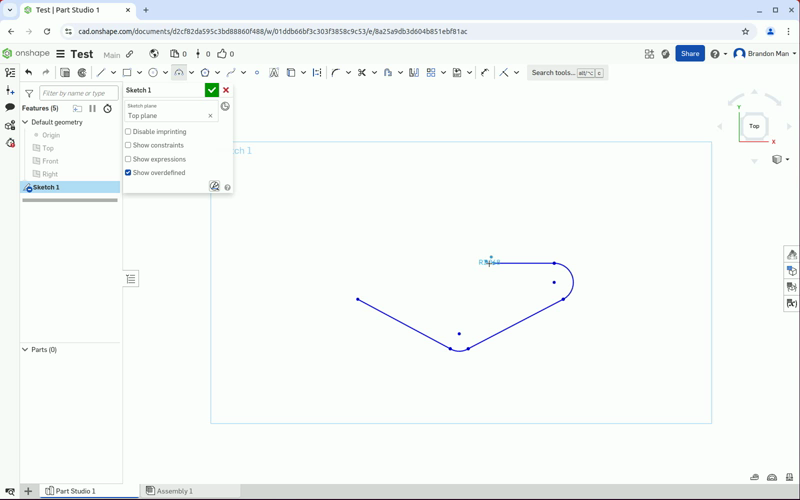
scroll(6)
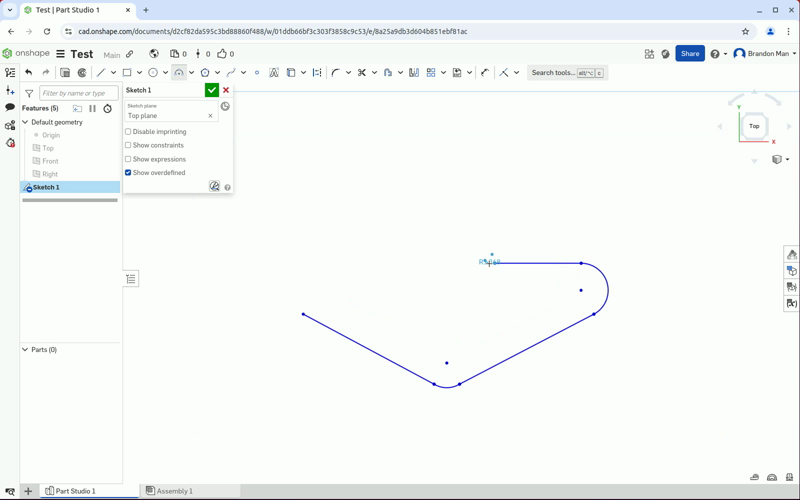
scroll(6)
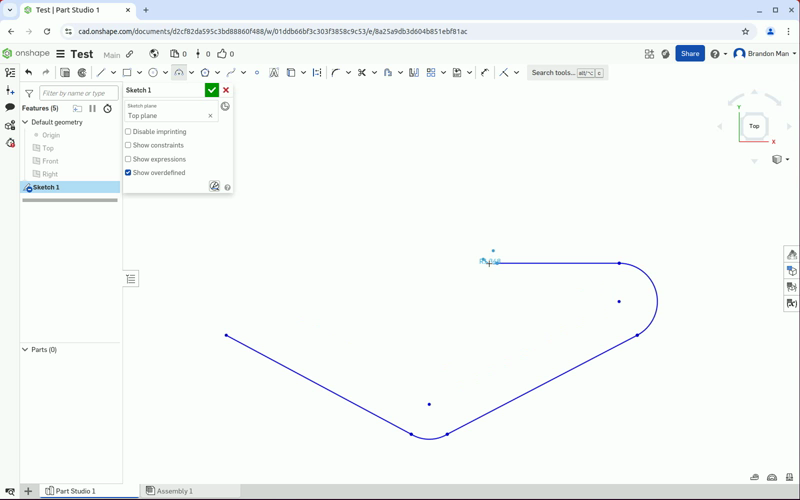
scroll(6)
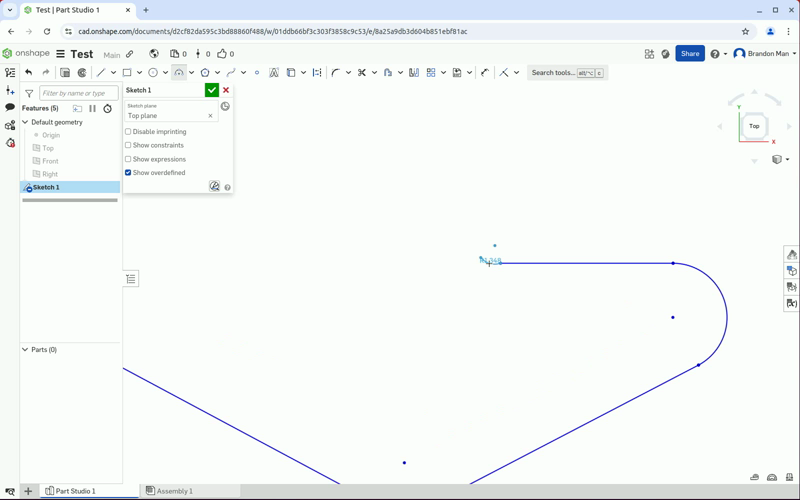
scroll(6)
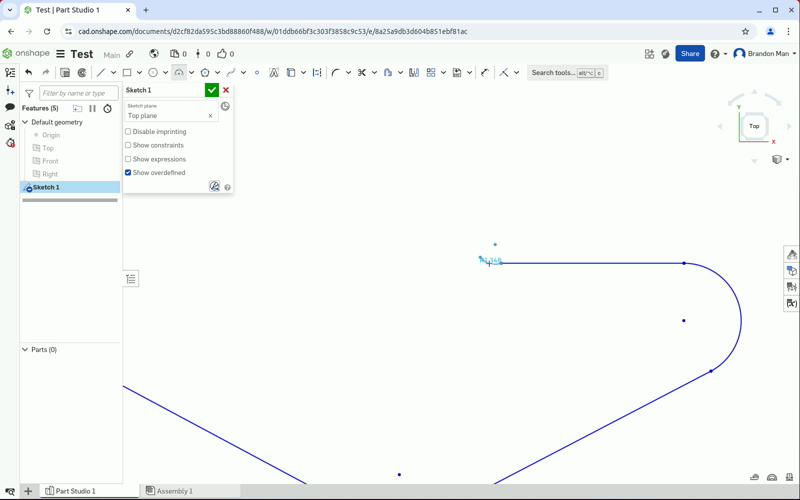
scroll(6)
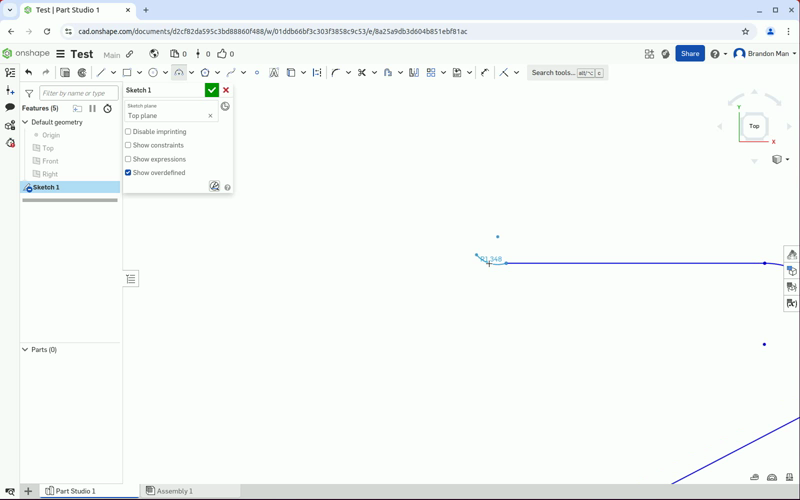
scroll(6)
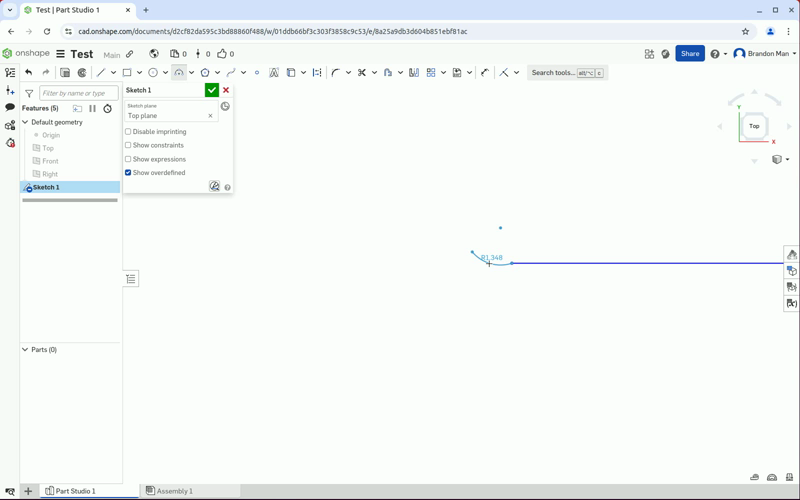
scroll(6)
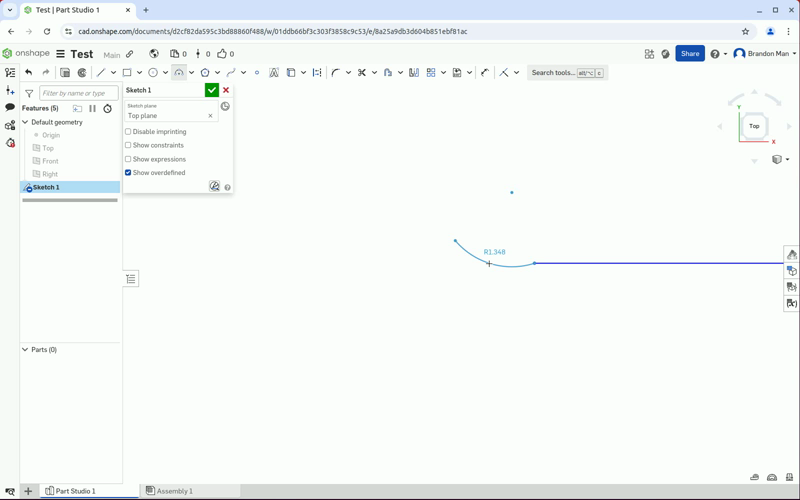
click(489, 263)
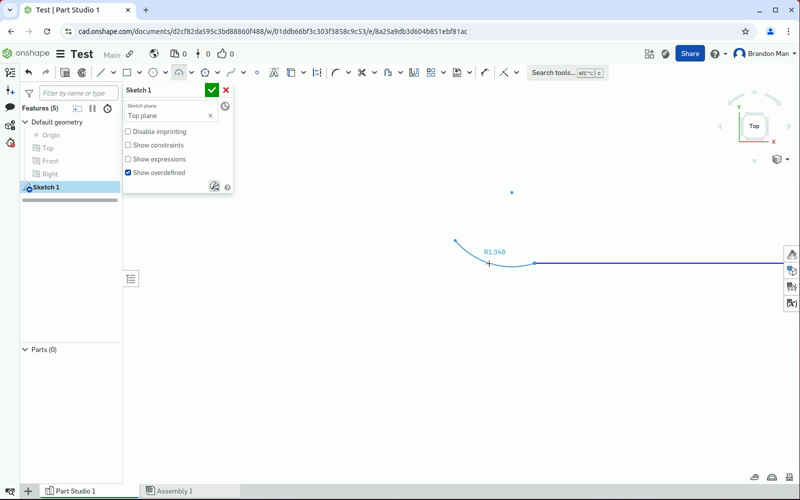
scroll(-6)
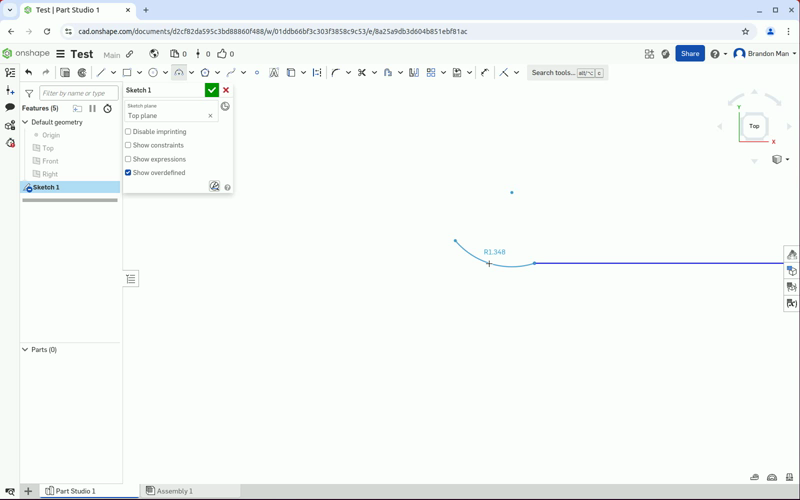
scroll(-6)
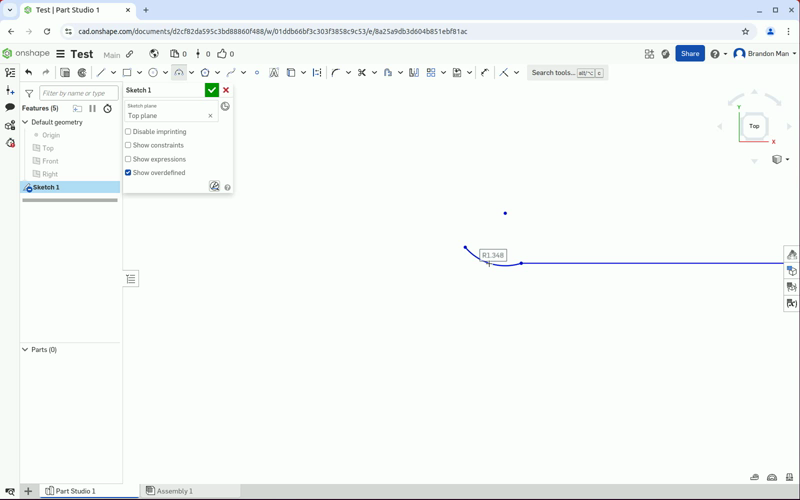
scroll(-6)
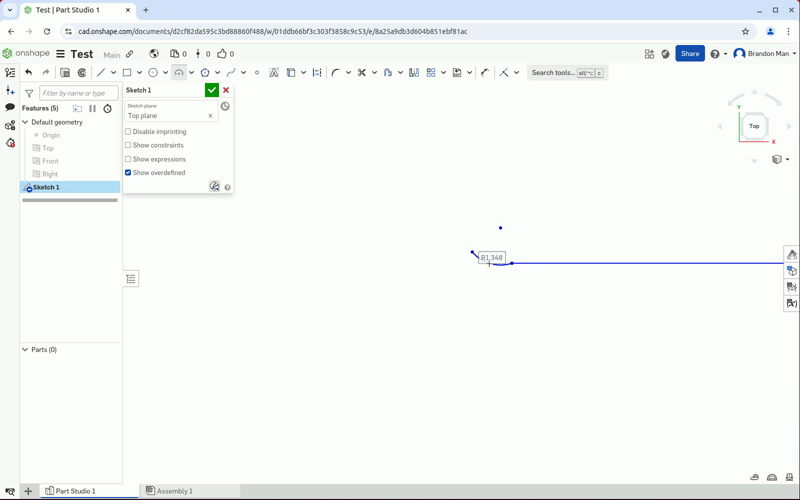
scroll(-6)
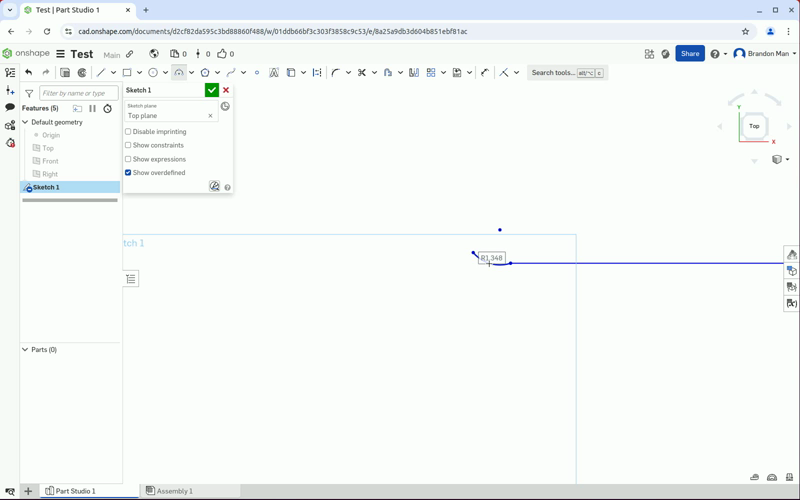
scroll(-6)
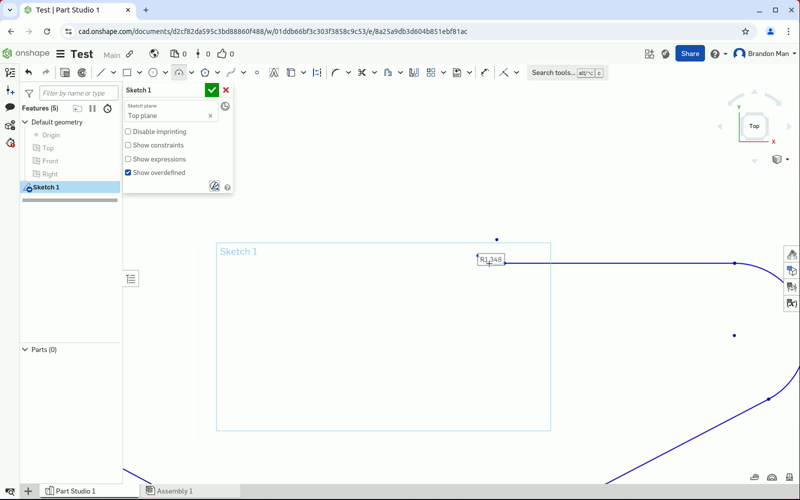
scroll(-6)
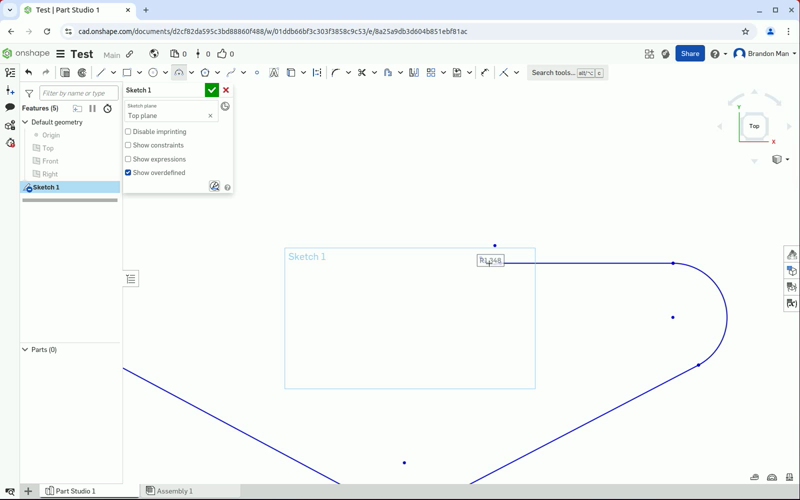
scroll(-6)
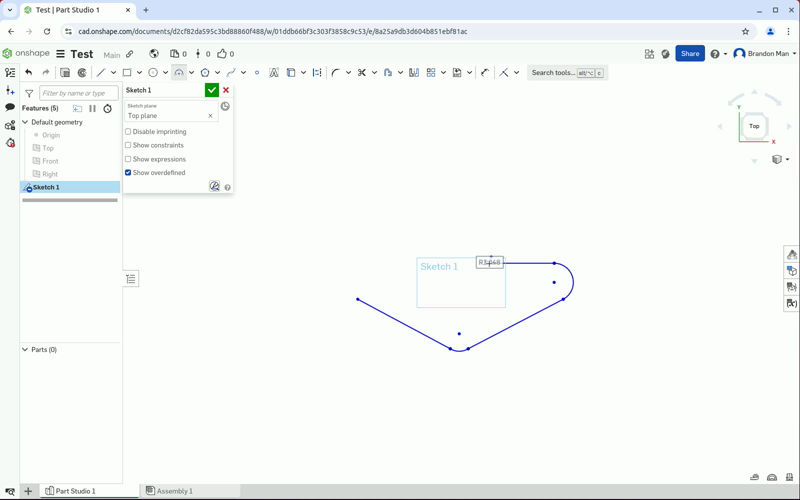
key_up(shift)
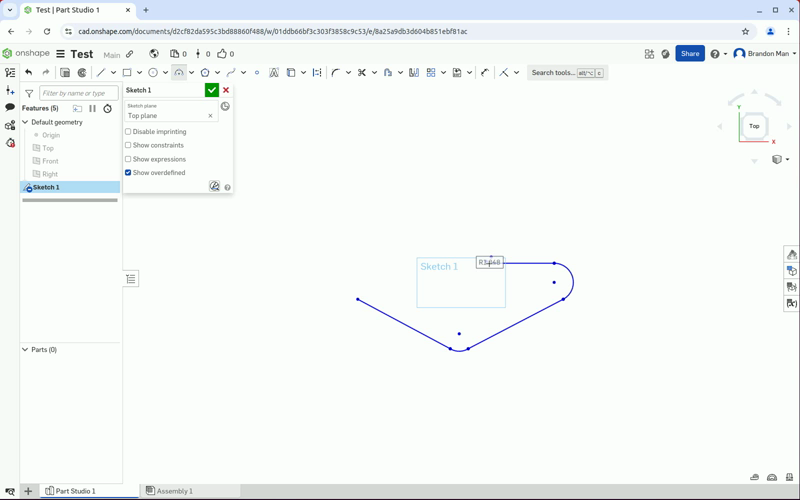
mouse_move(486, 261)
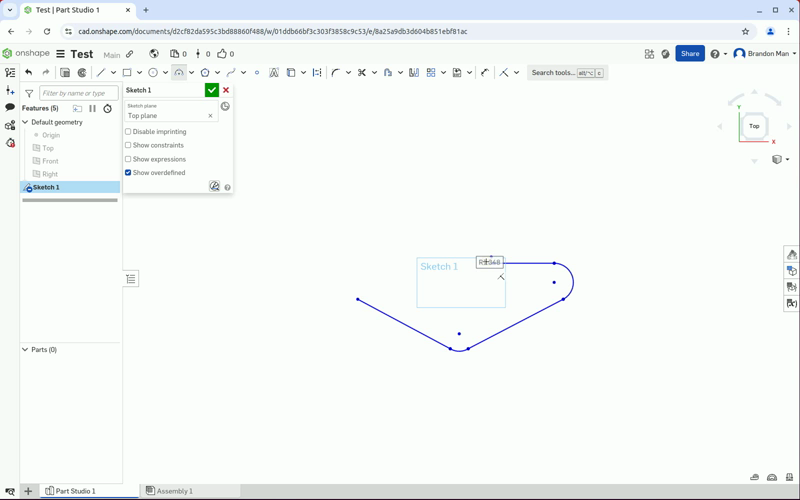
scroll(6)
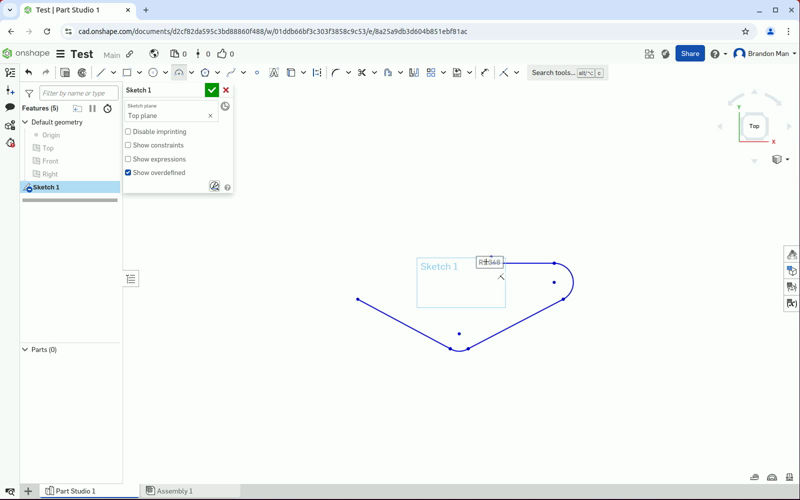
scroll(6)
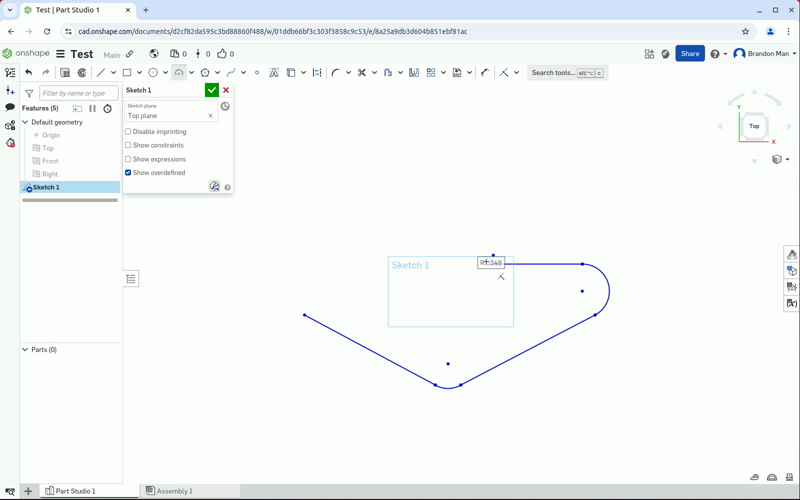
scroll(6)
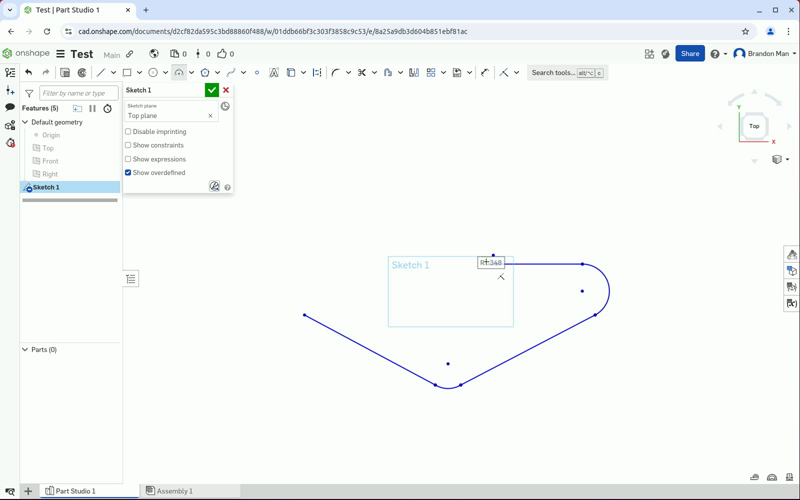
scroll(6)
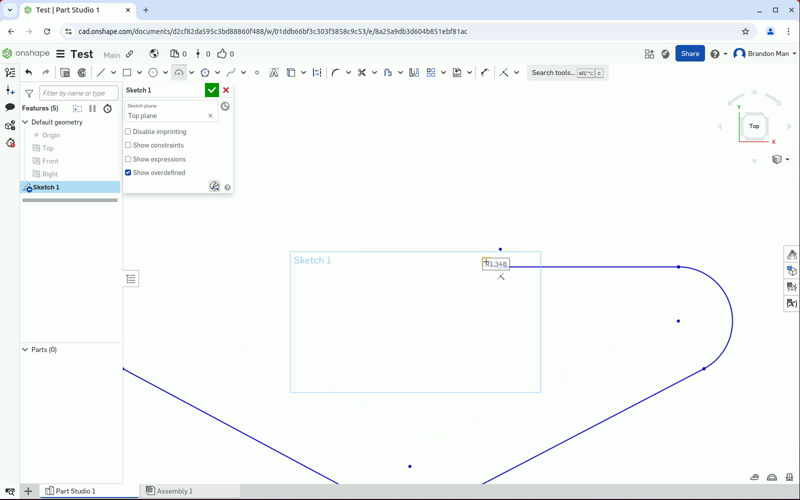
scroll(6)
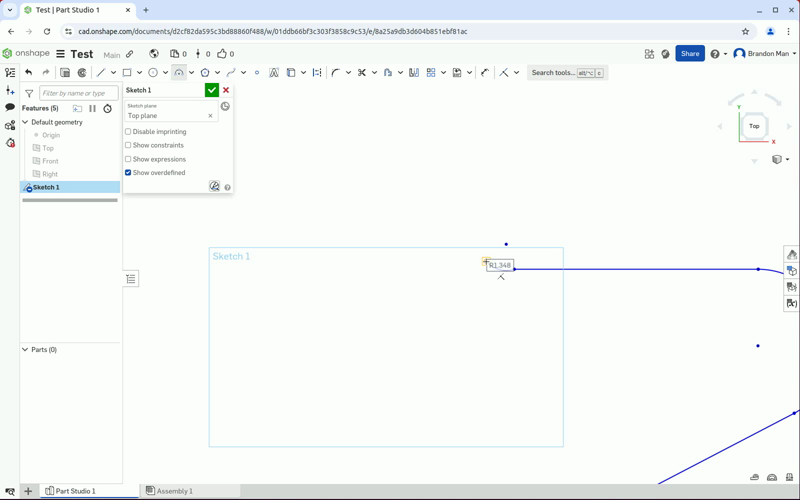
scroll(6)
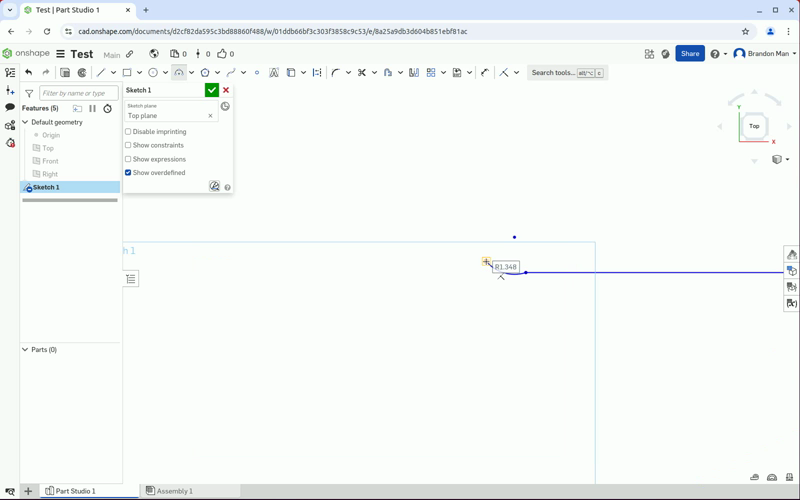
scroll(6)
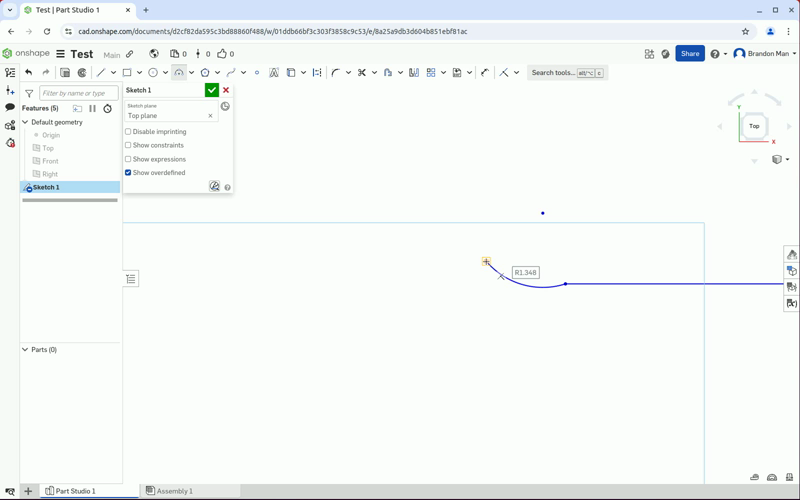
click(486, 261)
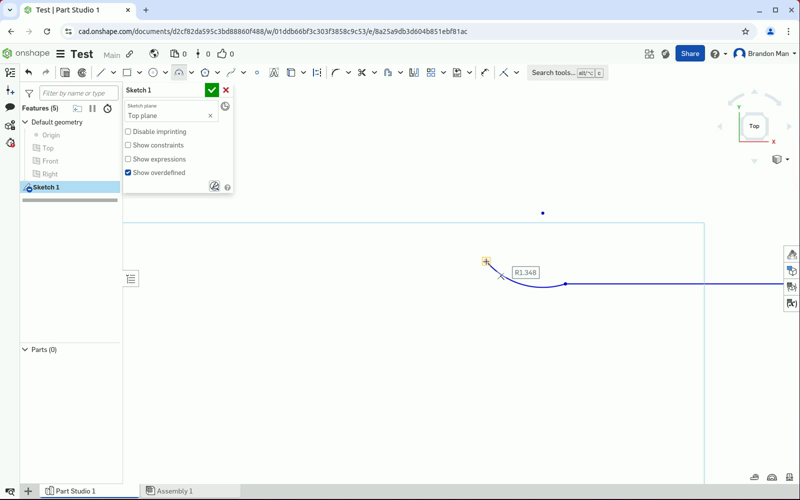
scroll(-6)
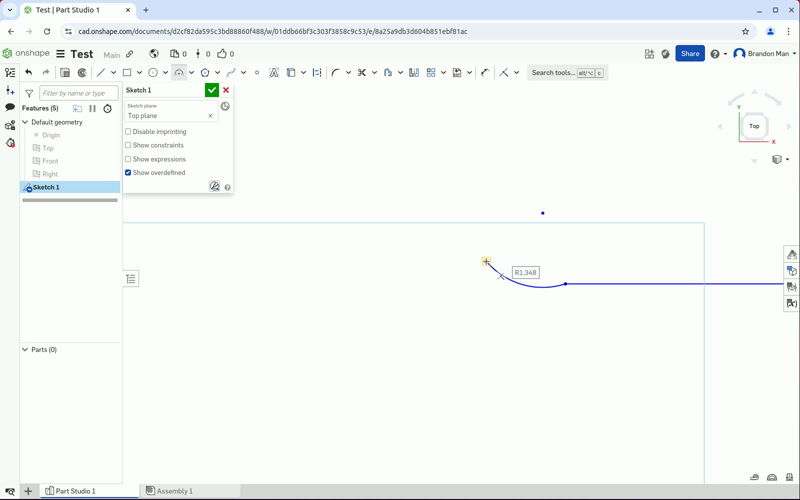
scroll(-6)
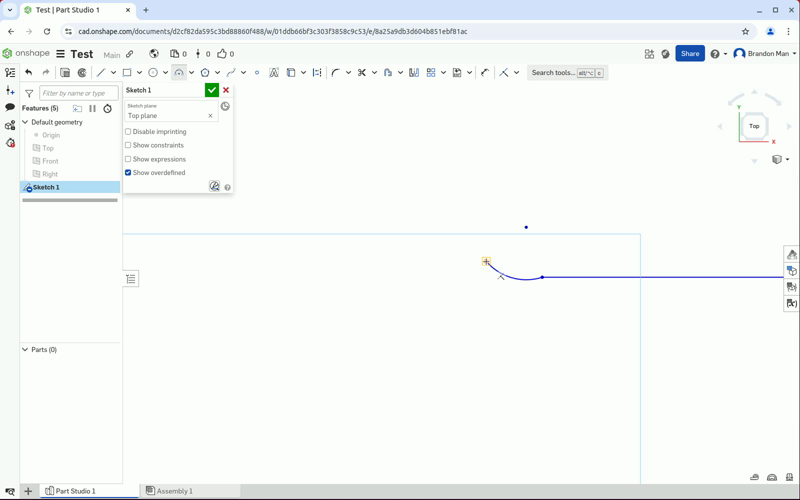
scroll(-6)
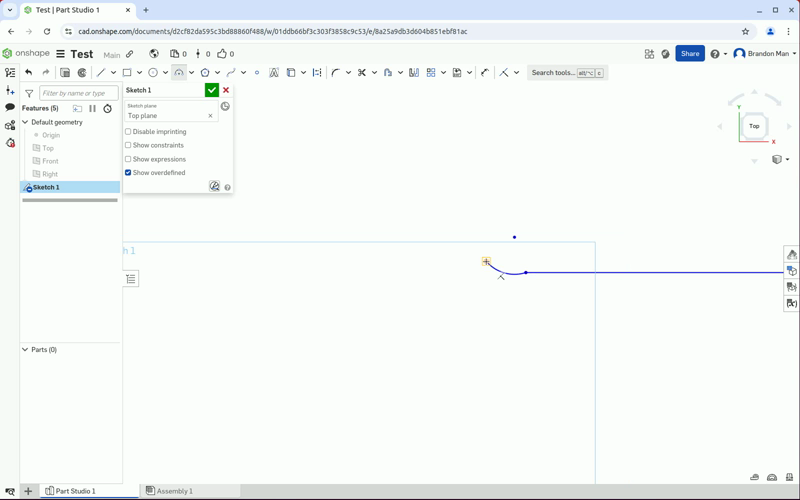
scroll(-6)
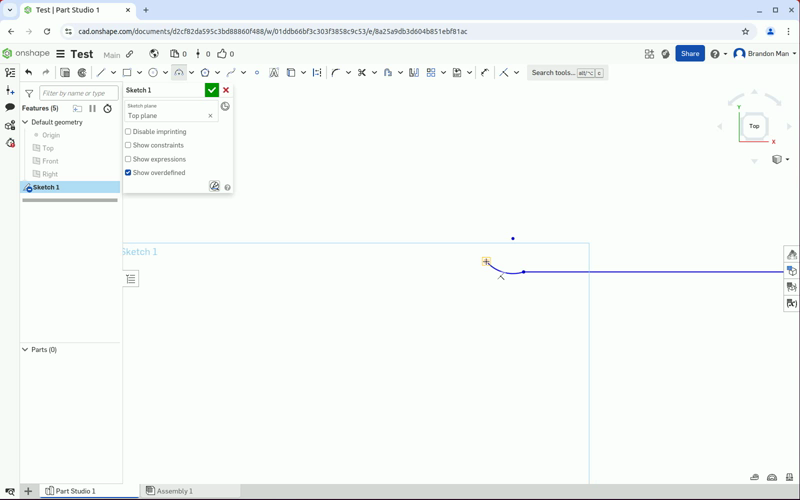
scroll(-6)
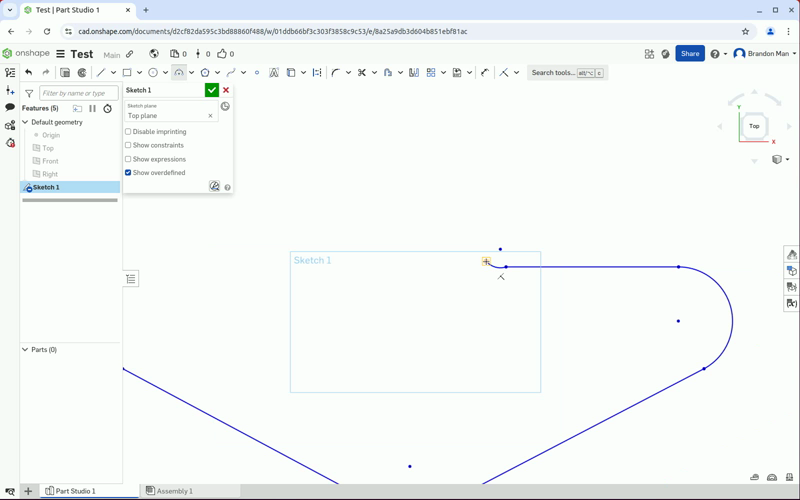
scroll(-6)
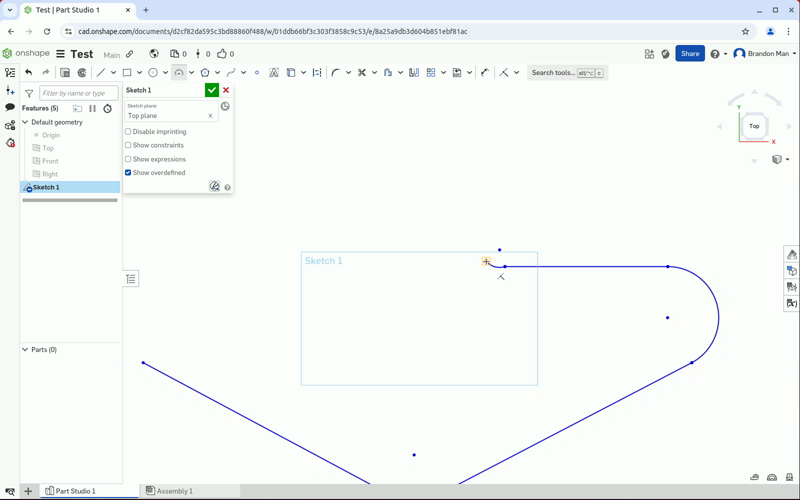
scroll(-6)
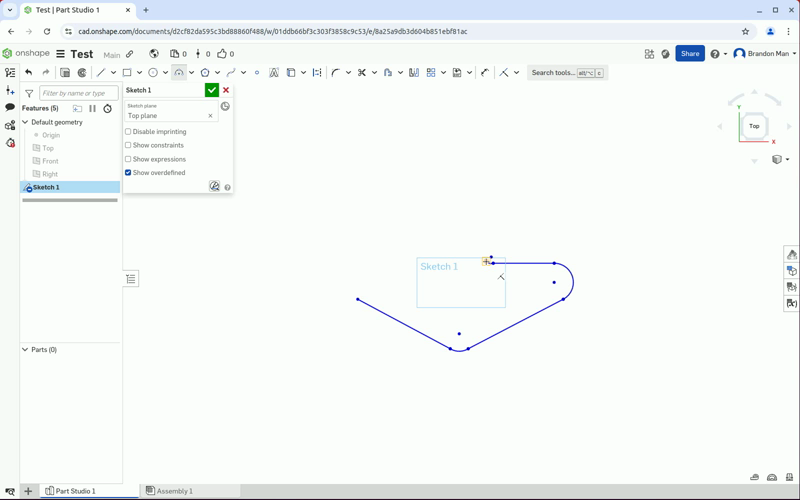
key_down(shift)
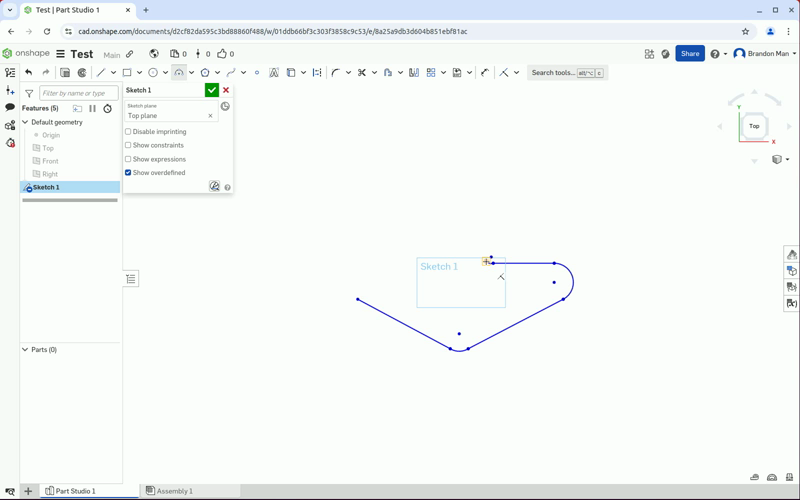
mouse_move(431, 261)
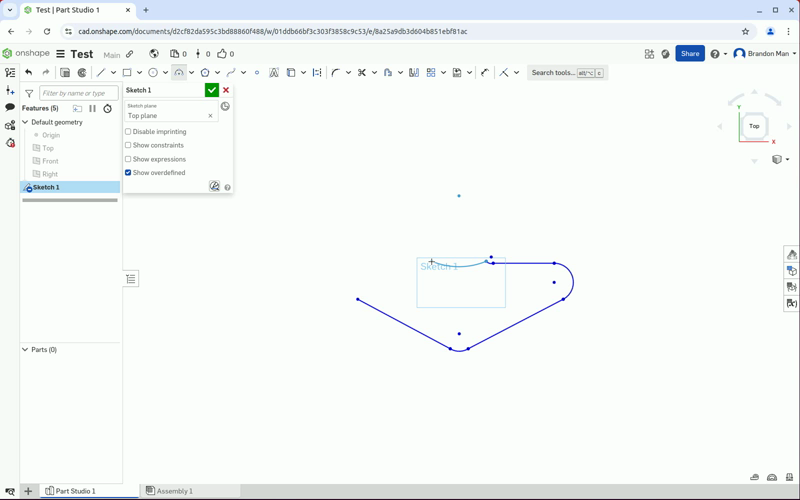
click(431, 261)
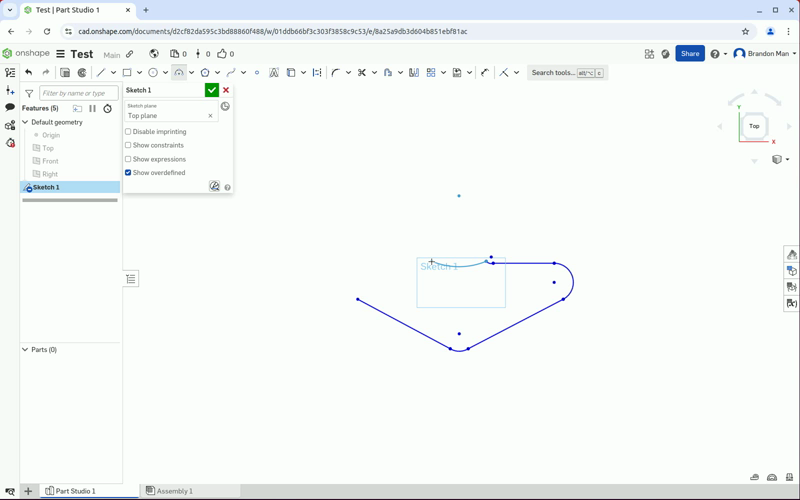
mouse_move(459, 316)
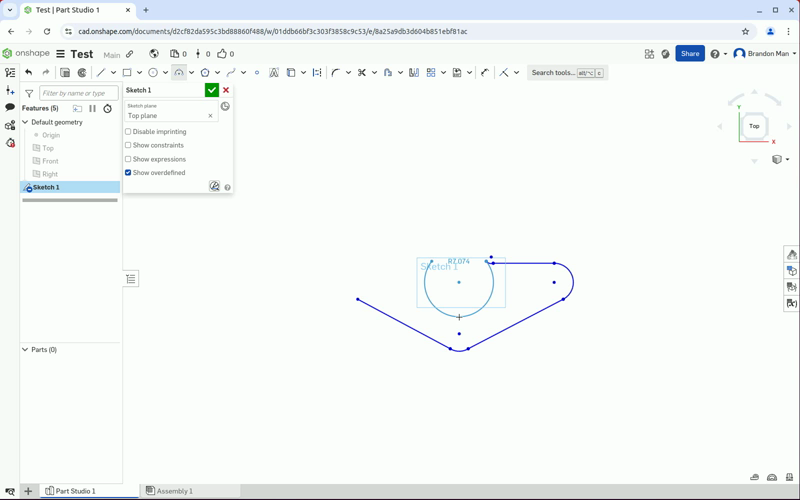
click(459, 316)
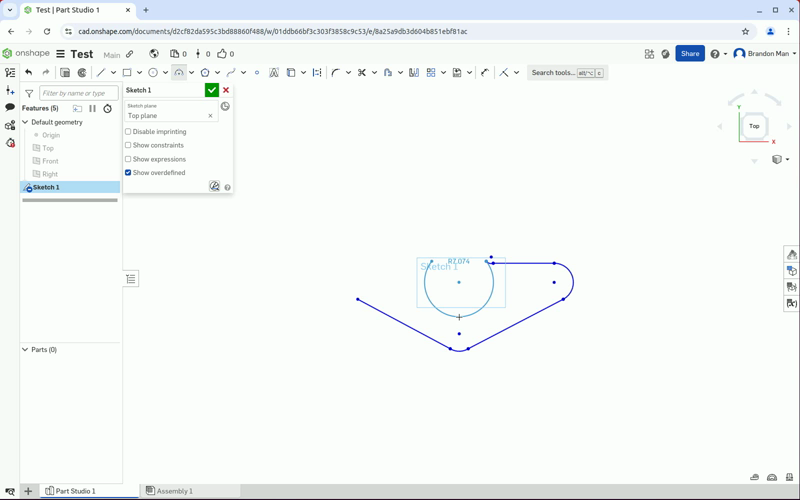
key_up(shift)
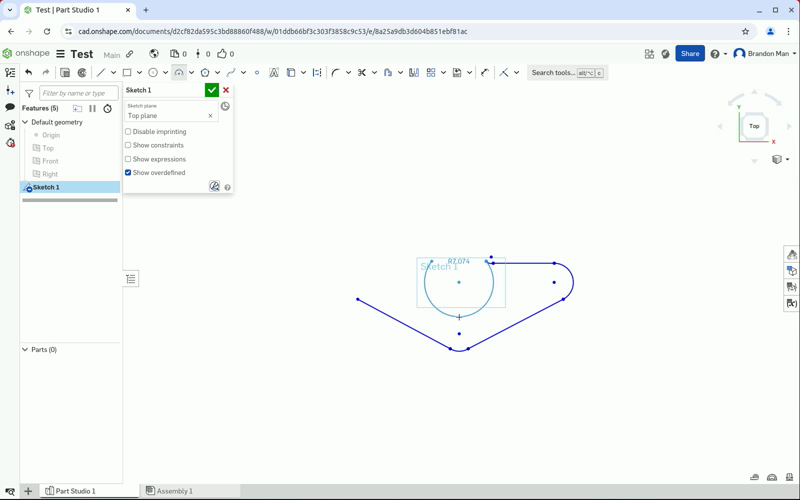
mouse_move(431, 261)
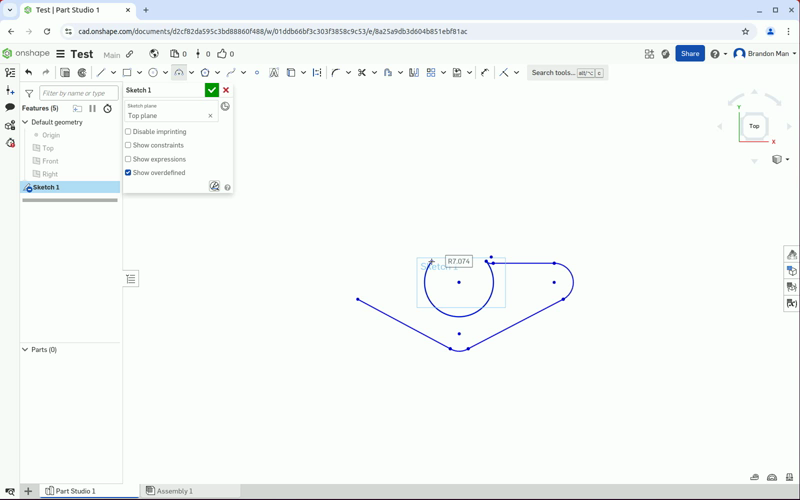
click(431, 261)
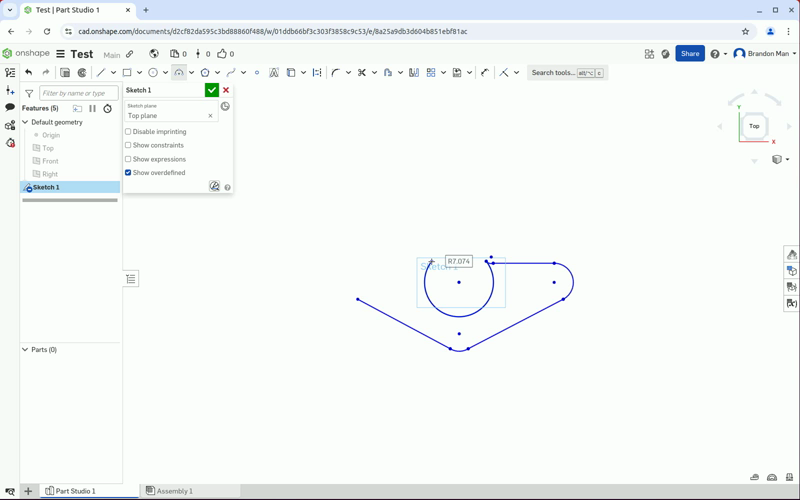
key_down(shift)
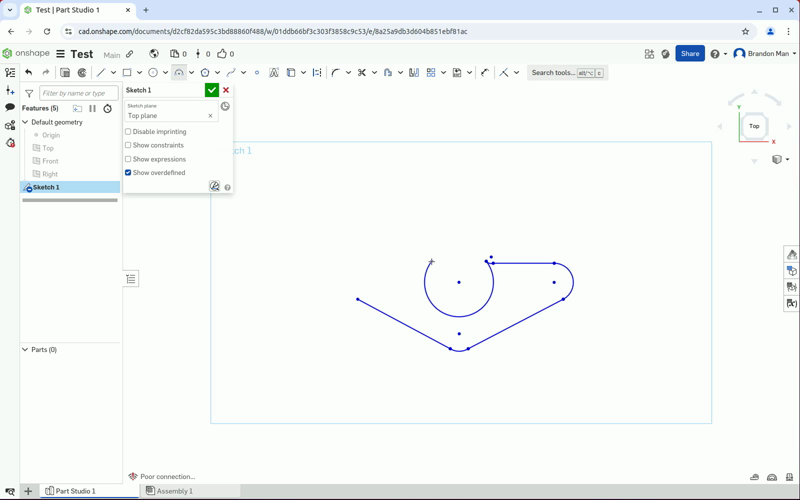
mouse_move(427, 263)
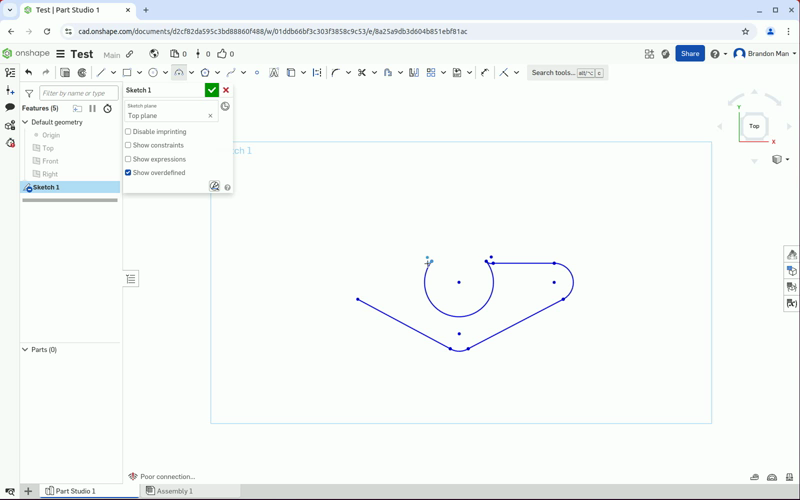
scroll(6)
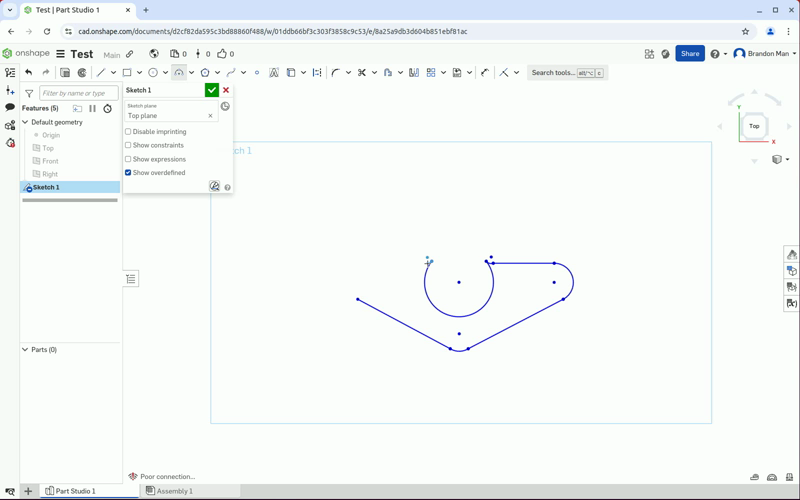
scroll(6)
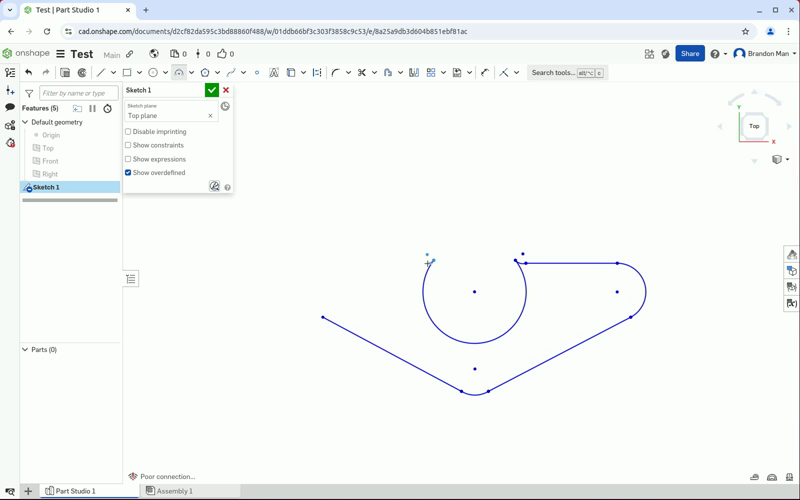
scroll(6)
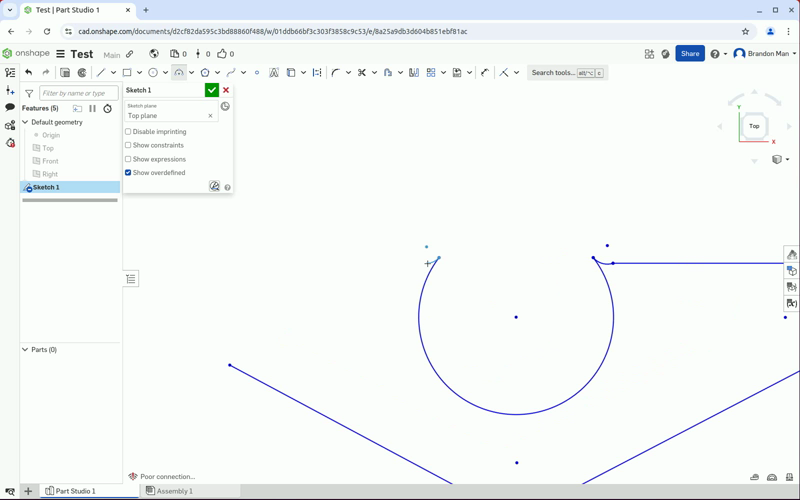
scroll(6)
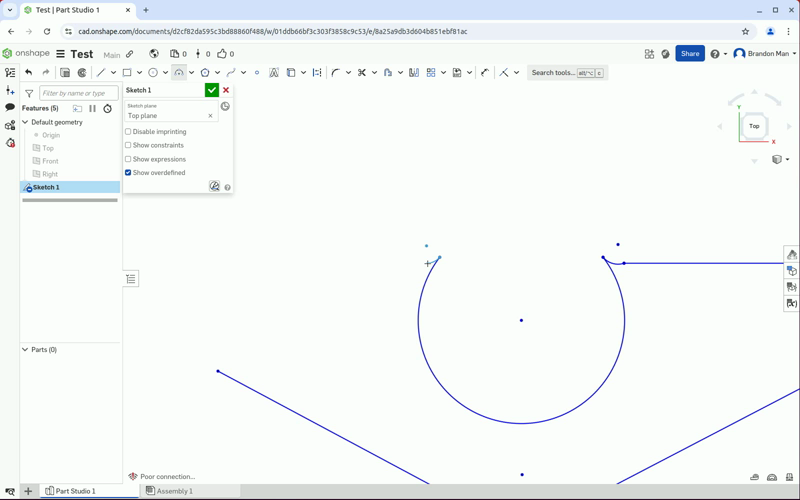
scroll(6)
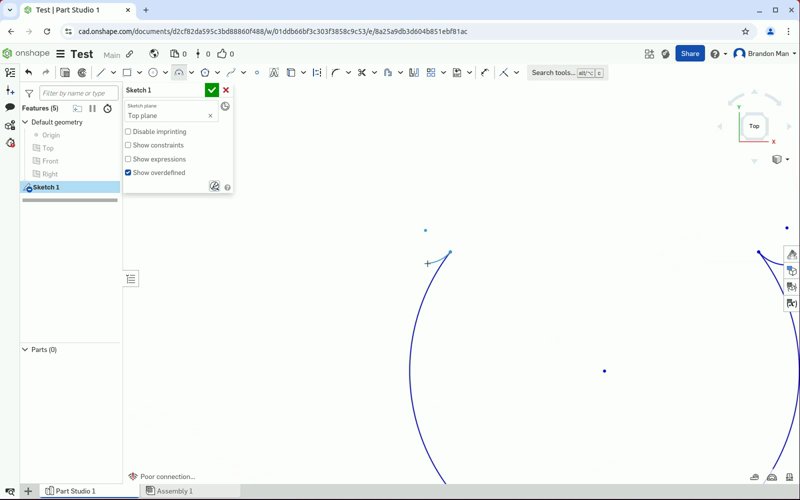
scroll(6)
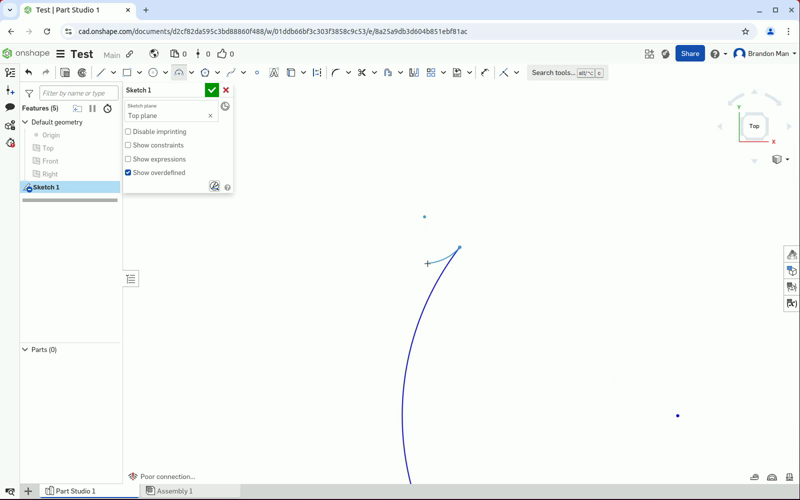
scroll(6)
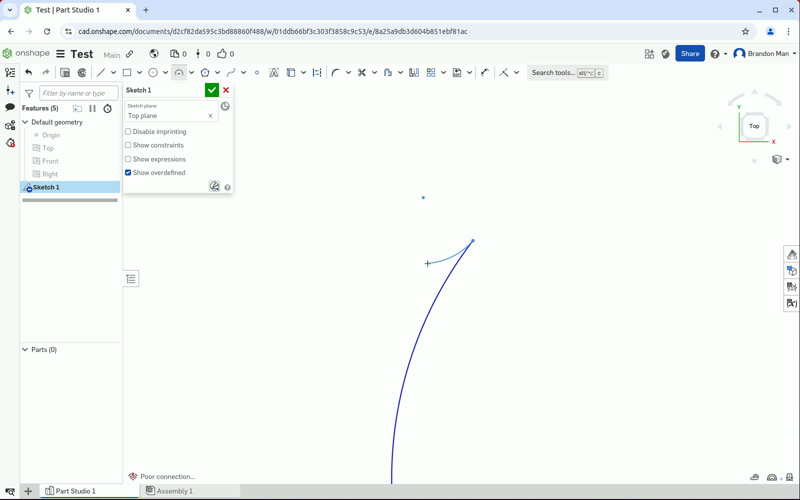
click(427, 263)
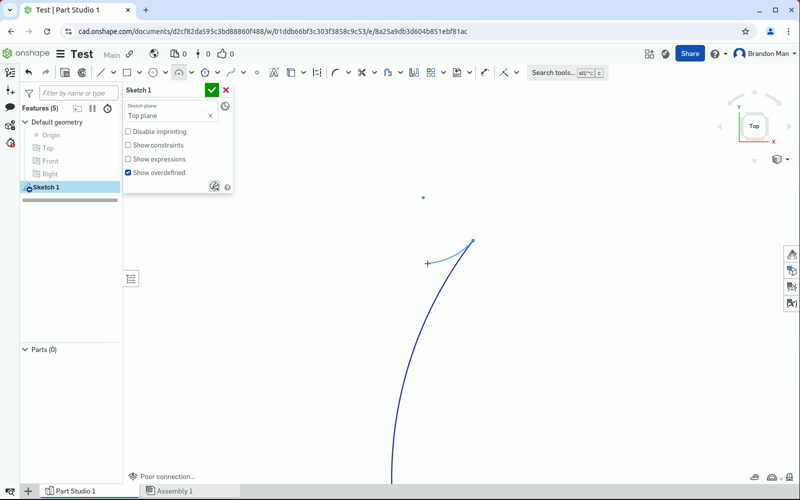
scroll(-6)
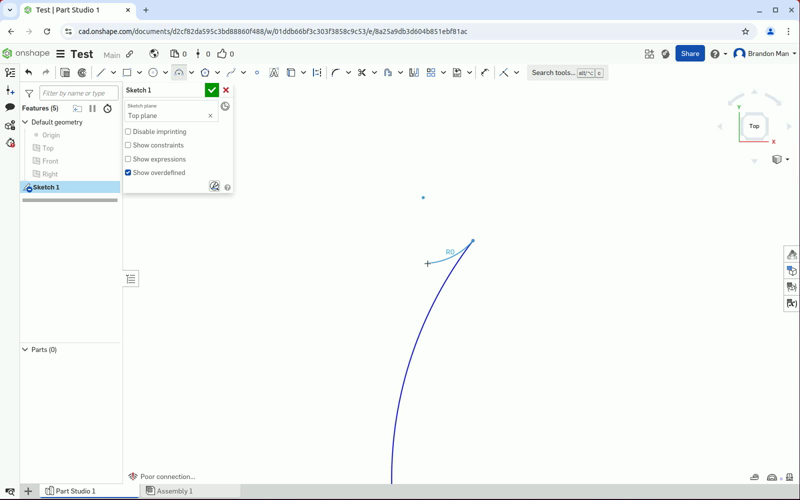
scroll(-6)
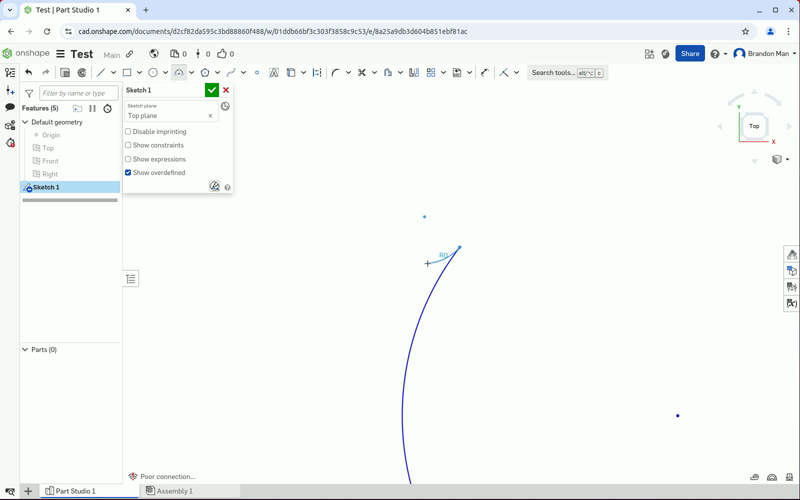
scroll(-6)
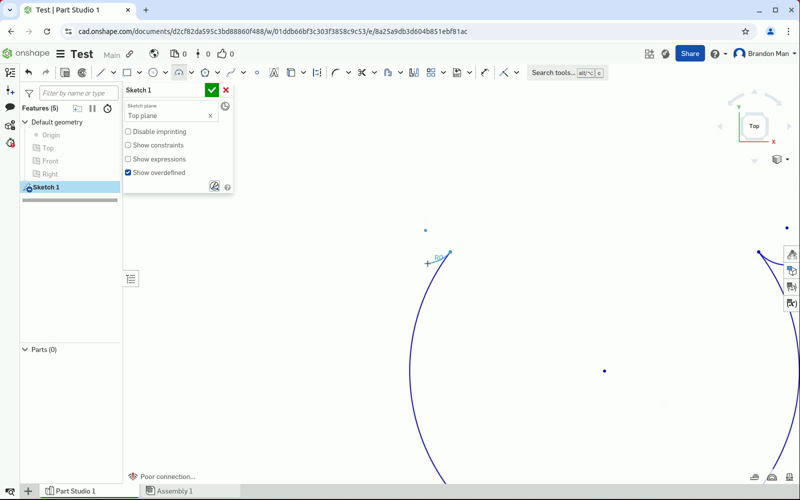
scroll(-6)
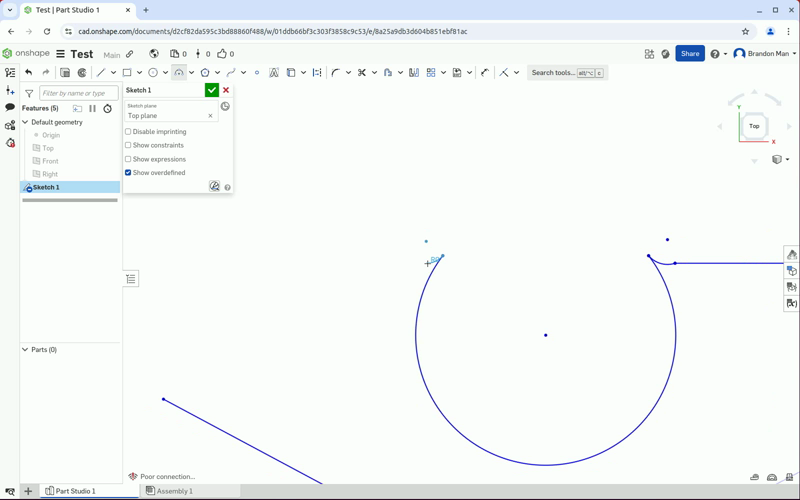
scroll(-6)
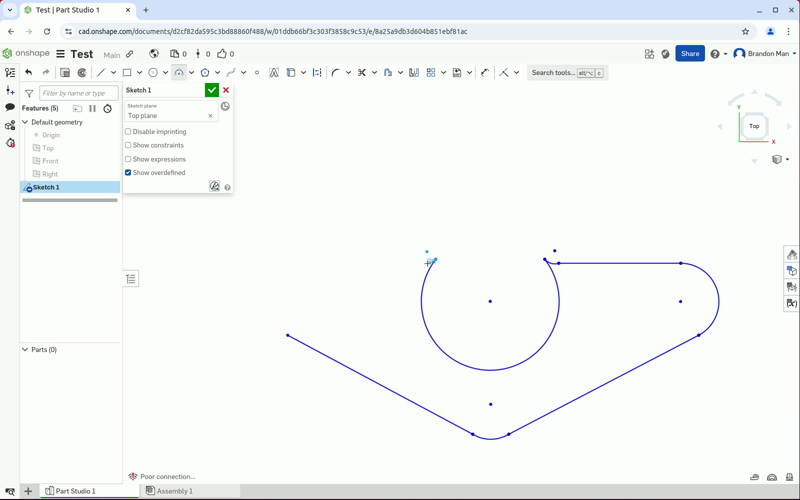
scroll(-6)
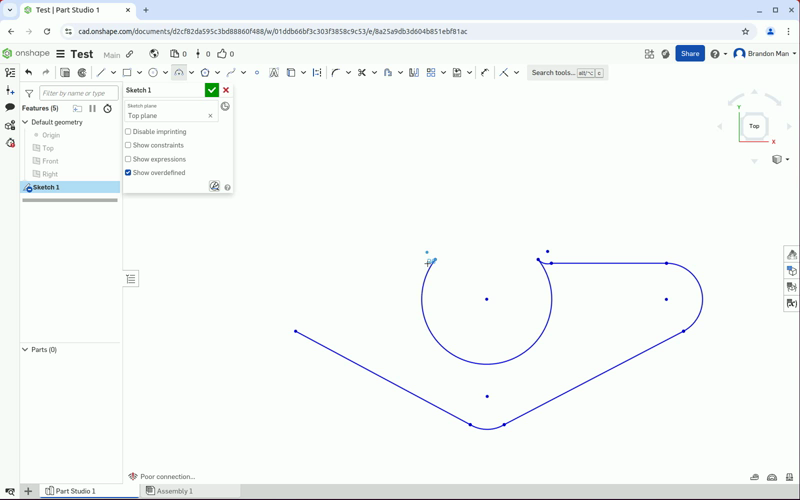
scroll(-6)
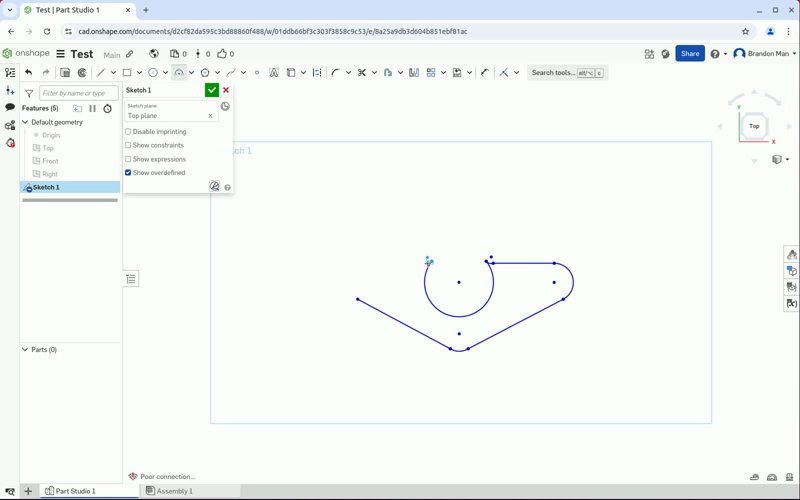
mouse_move(430, 262)
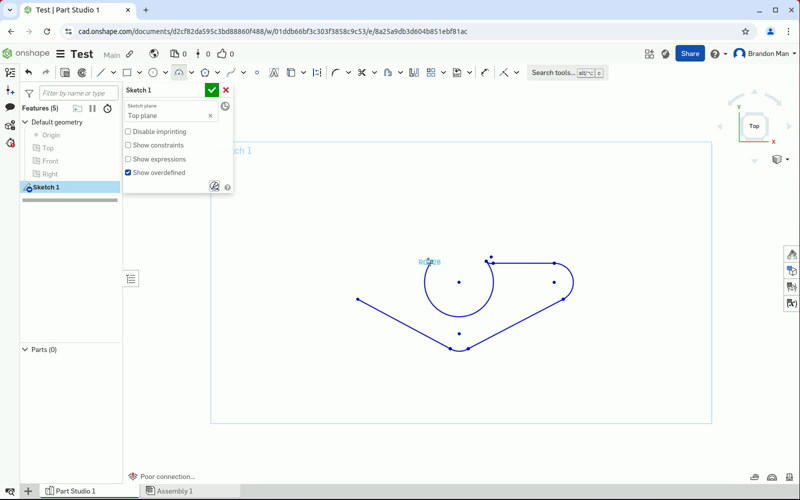
scroll(6)
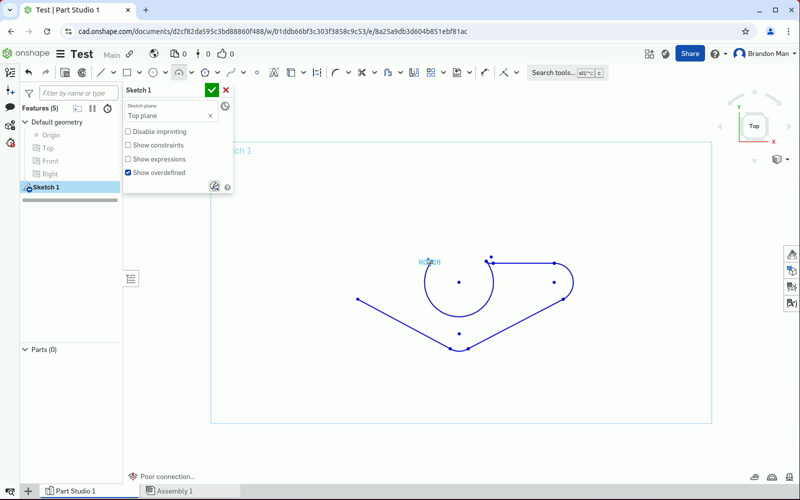
scroll(6)
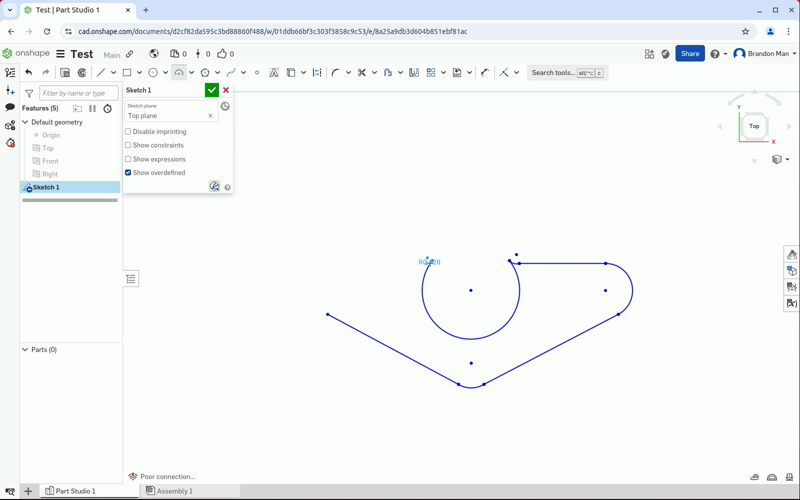
scroll(6)
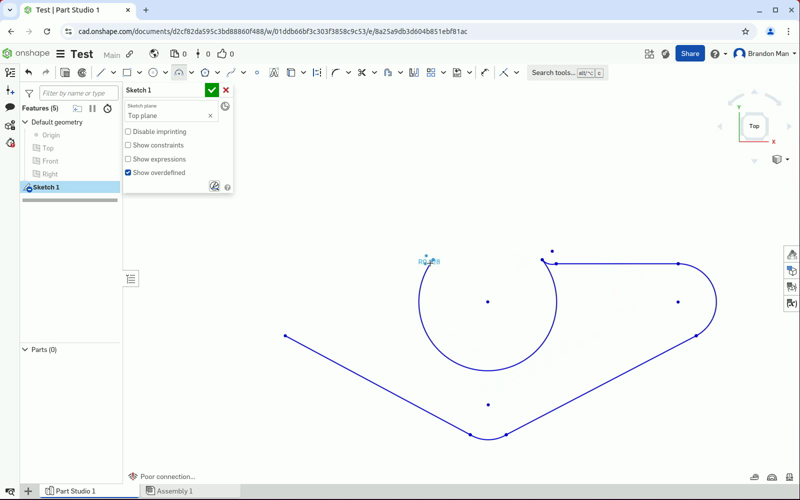
scroll(6)
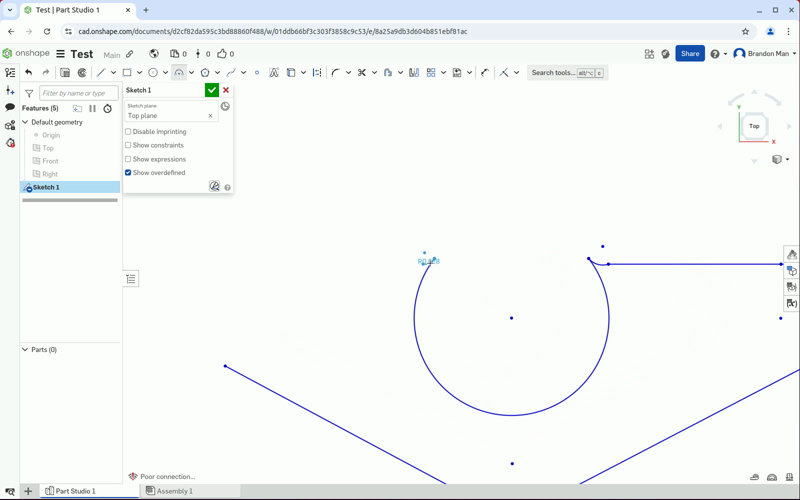
scroll(6)
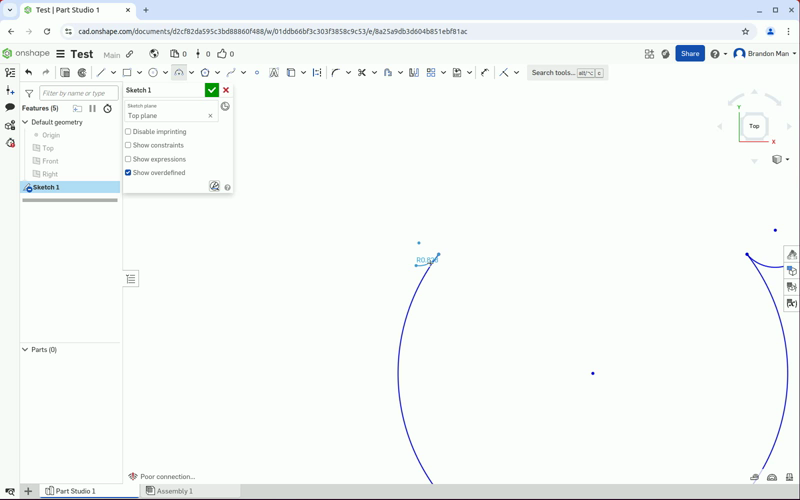
scroll(6)
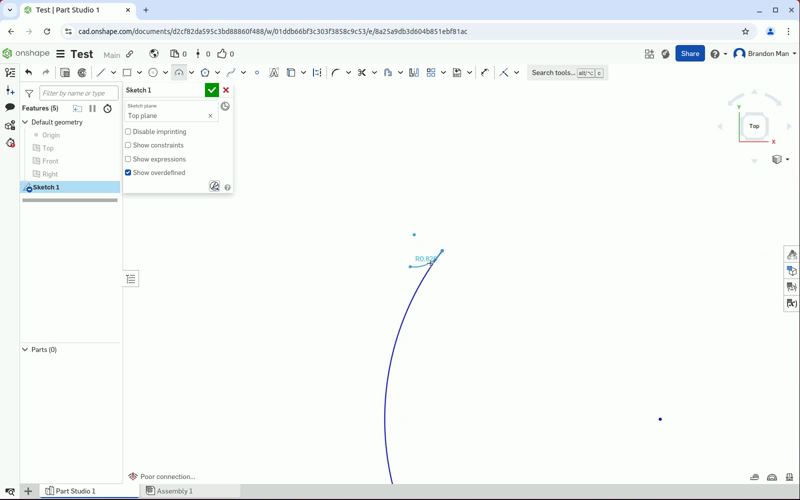
scroll(6)
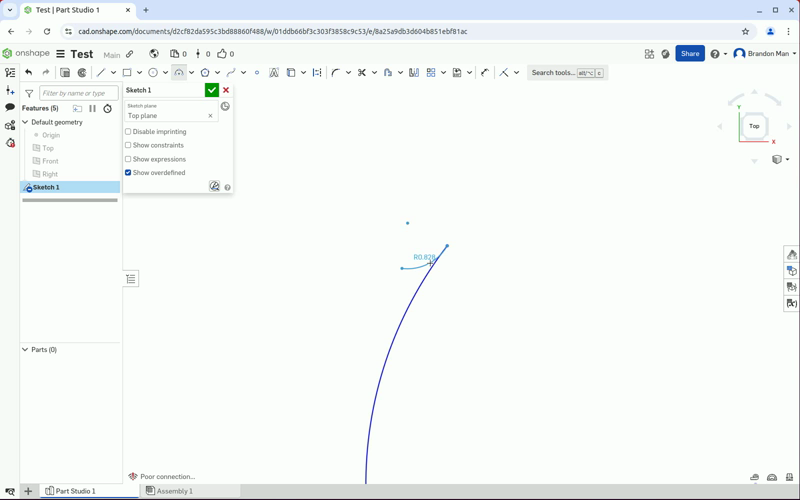
click(430, 262)
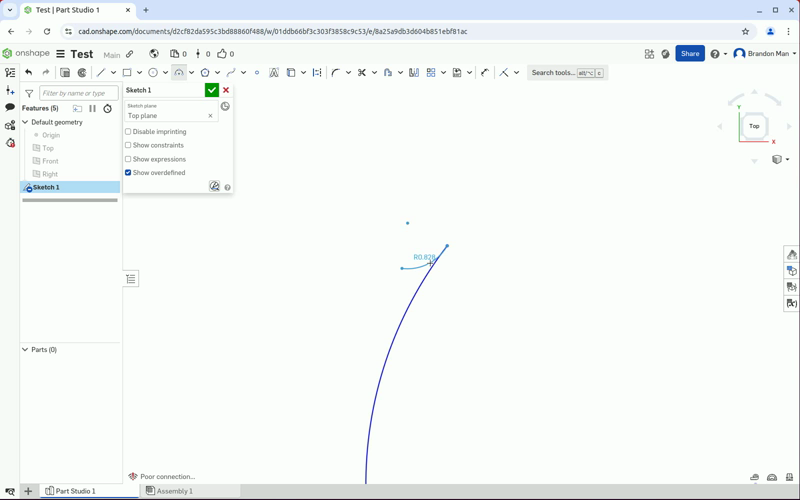
scroll(-6)
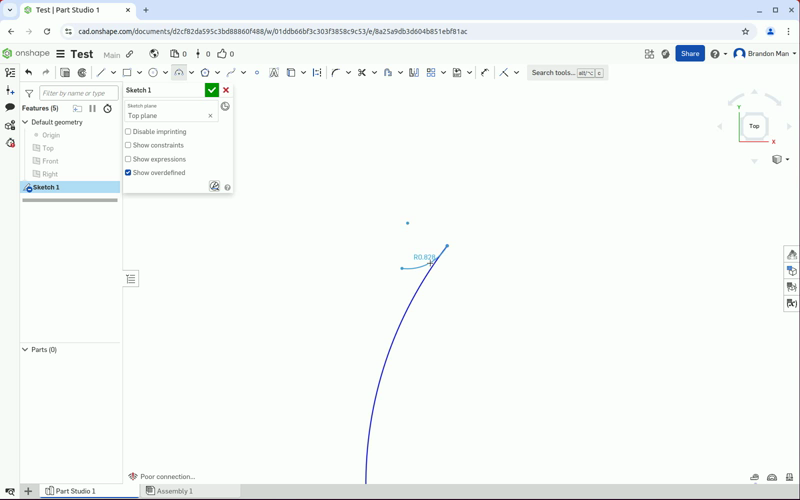
scroll(-6)
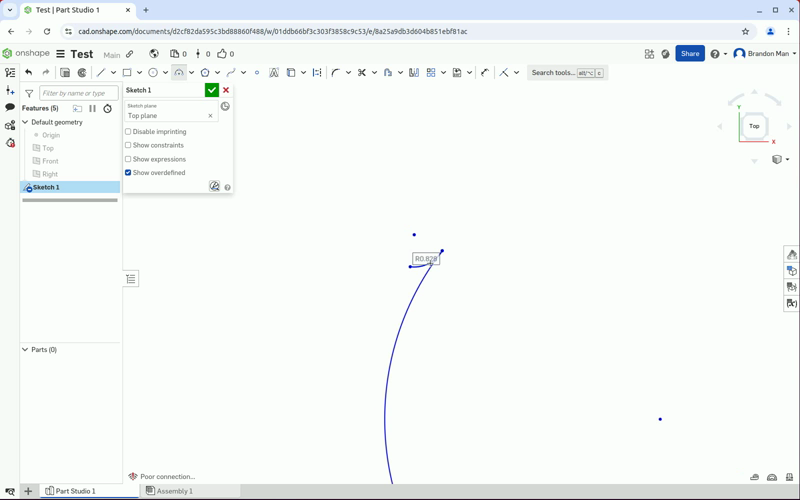
scroll(-6)
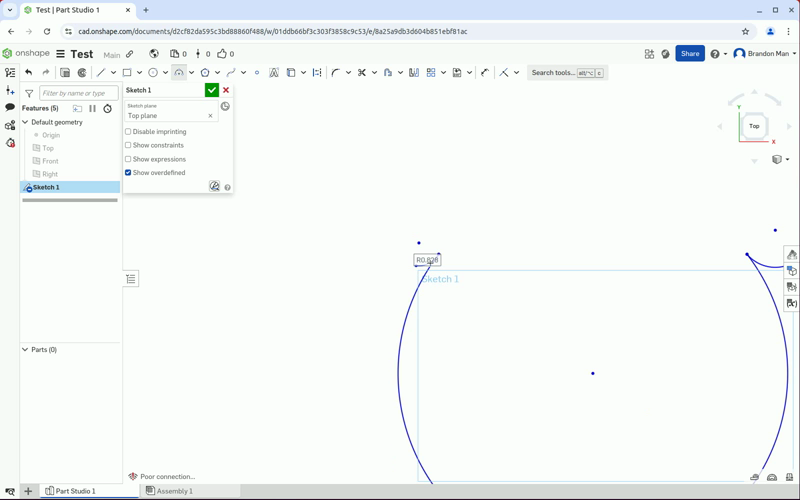
scroll(-6)
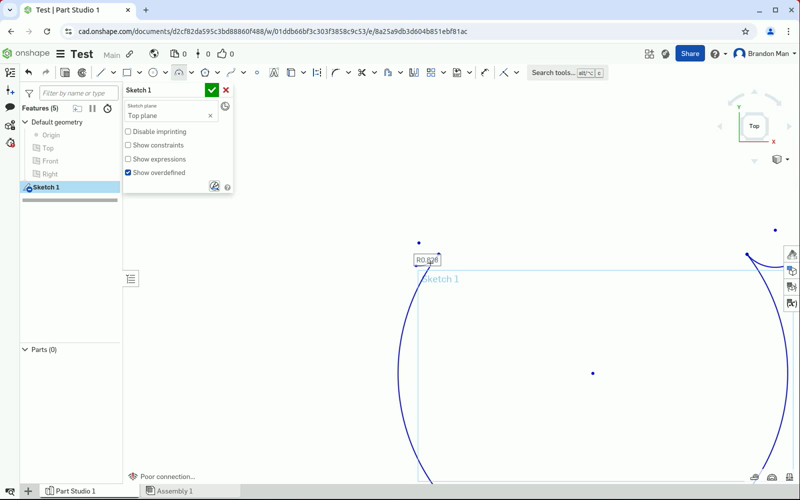
scroll(-6)
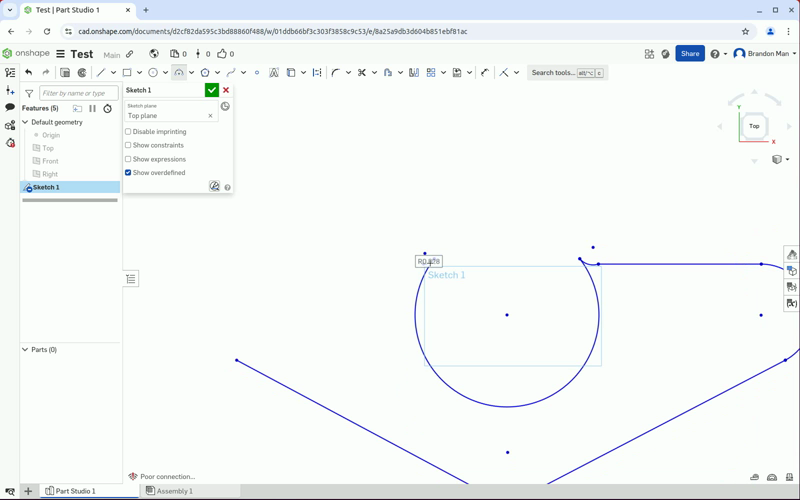
scroll(-6)
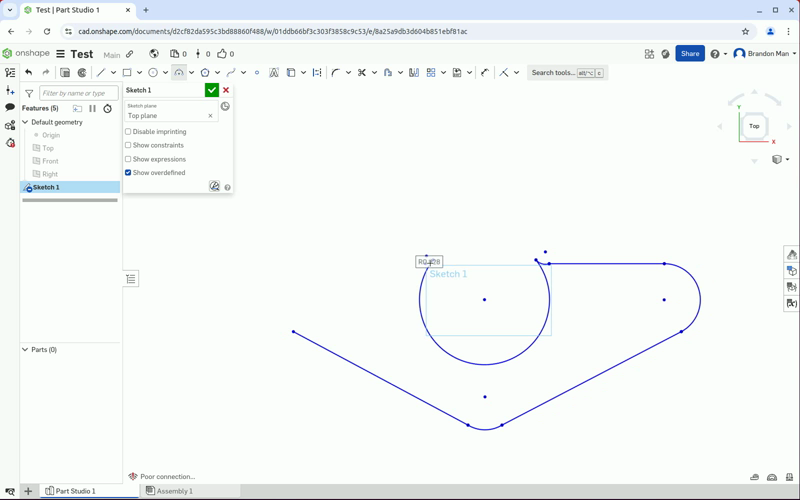
scroll(-6)
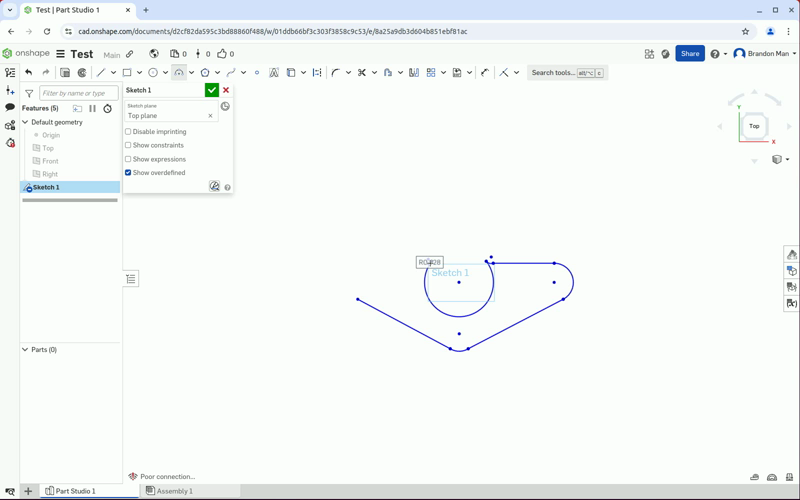
key_up(shift)
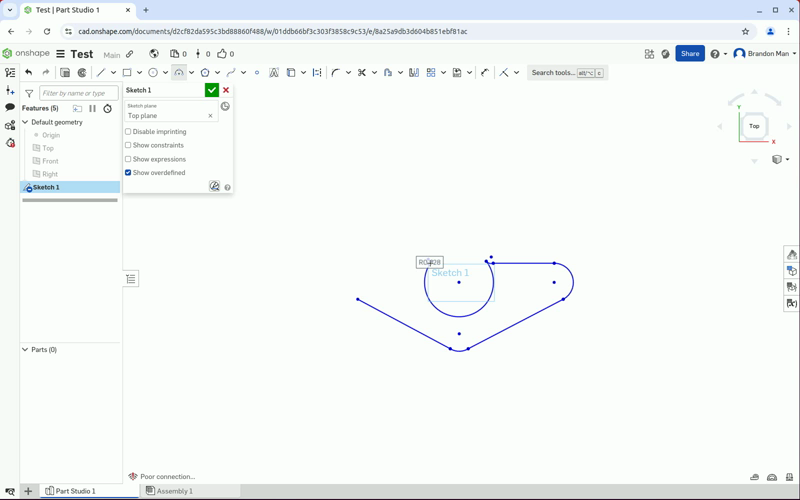
key(esc)
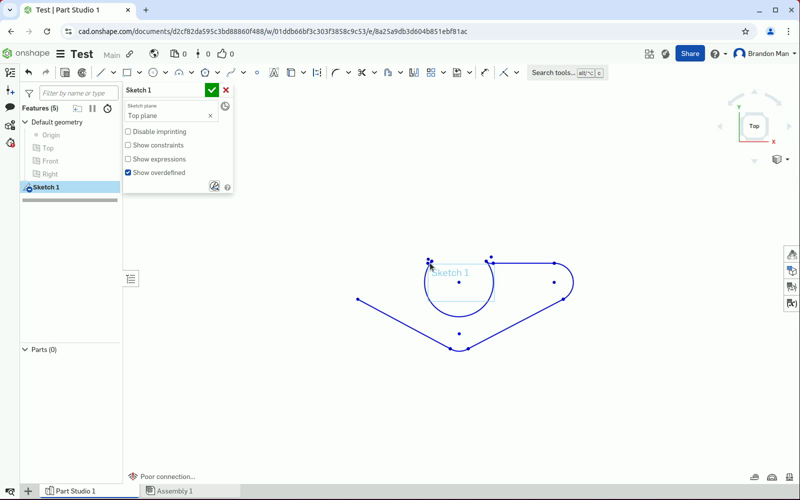
key(l)
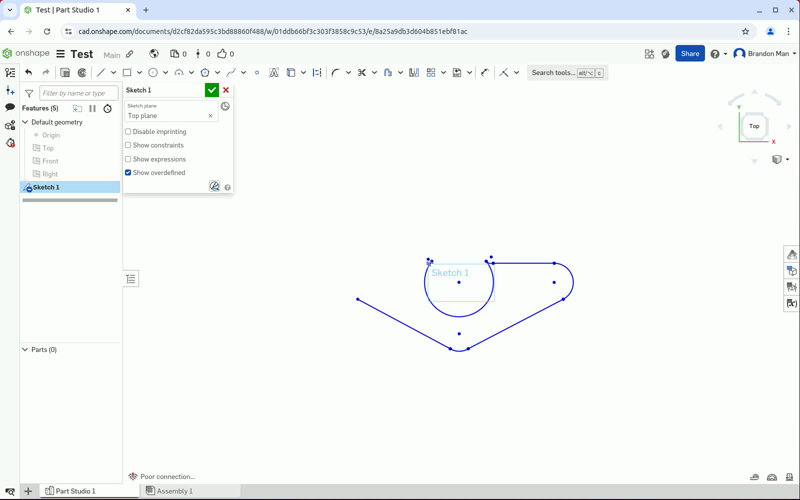
mouse_move(427, 263)
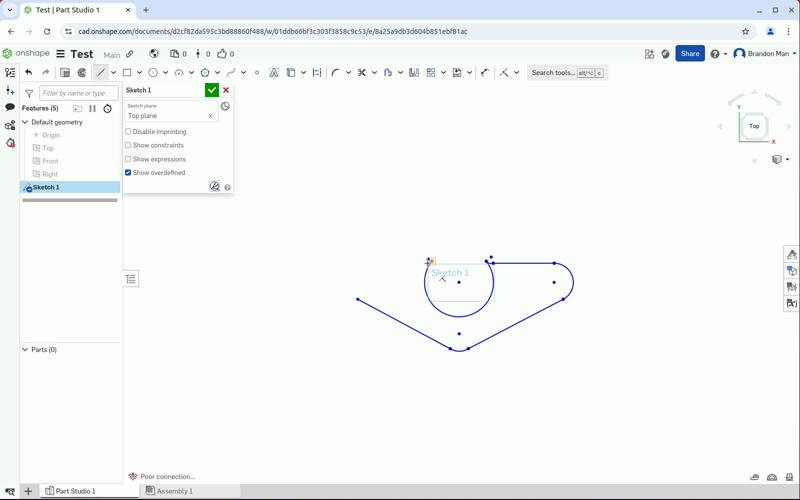
scroll(6)
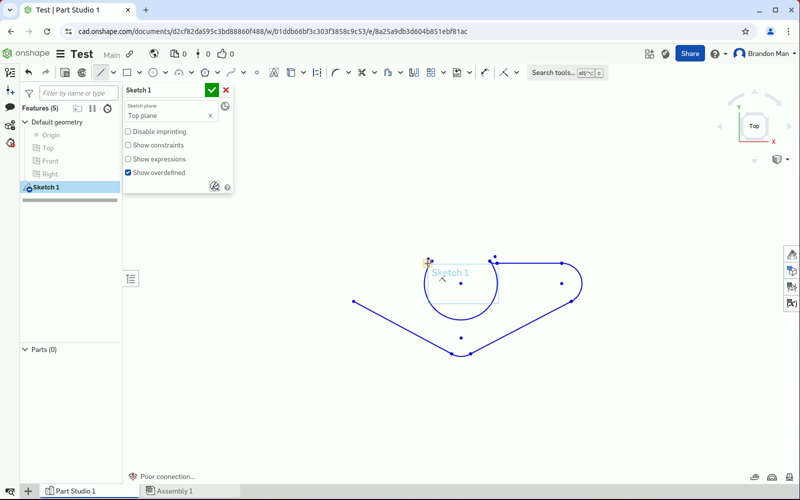
scroll(6)
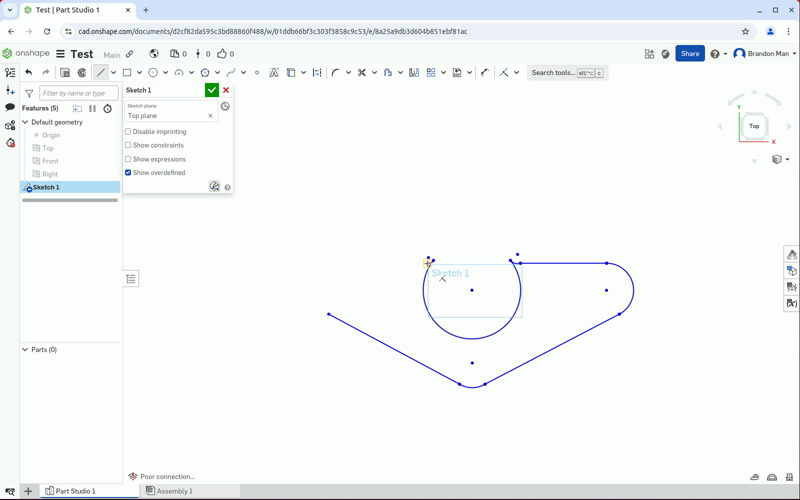
scroll(6)
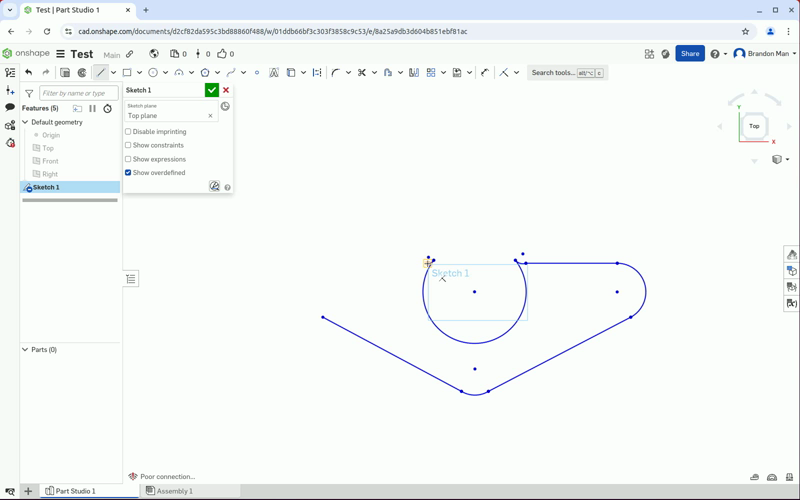
scroll(6)
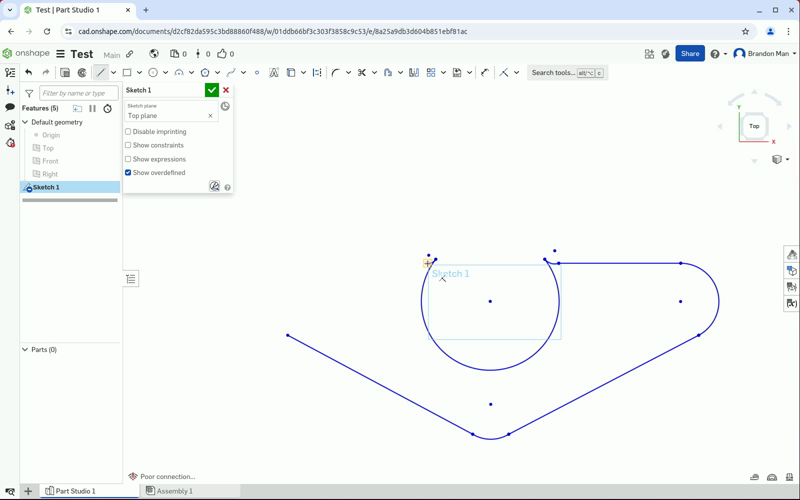
scroll(6)
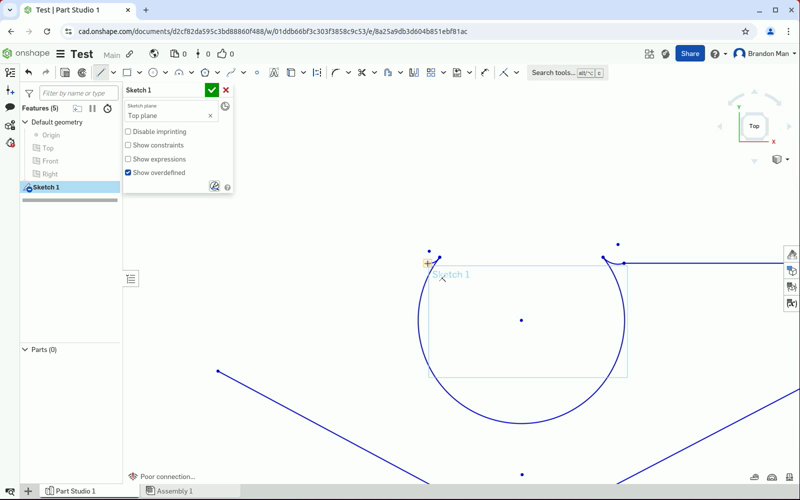
scroll(6)
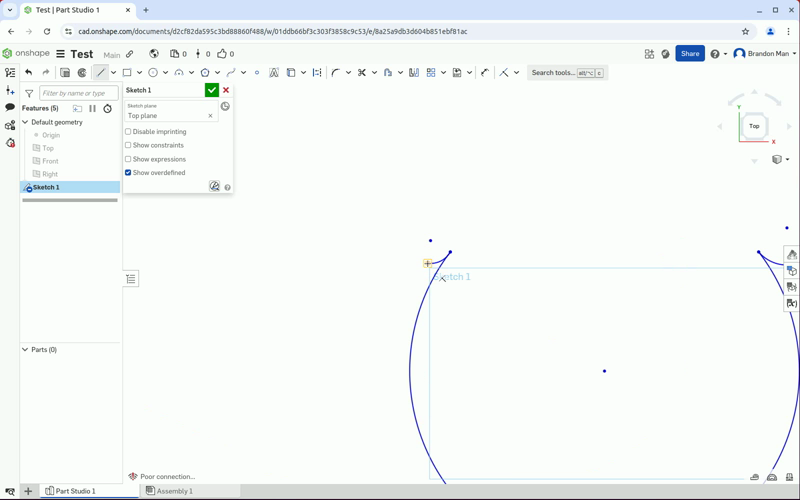
scroll(6)
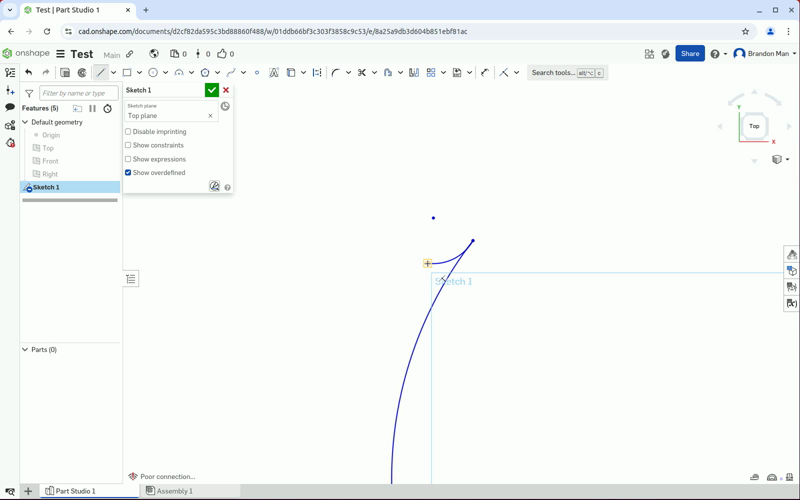
click(427, 263)
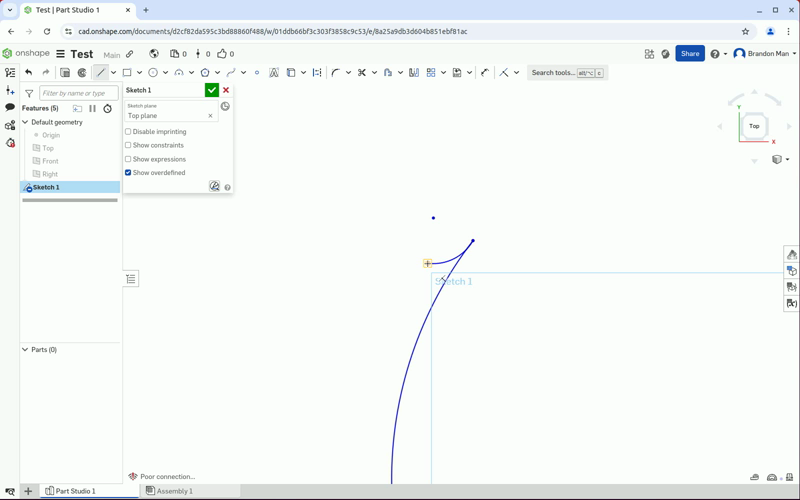
scroll(-6)
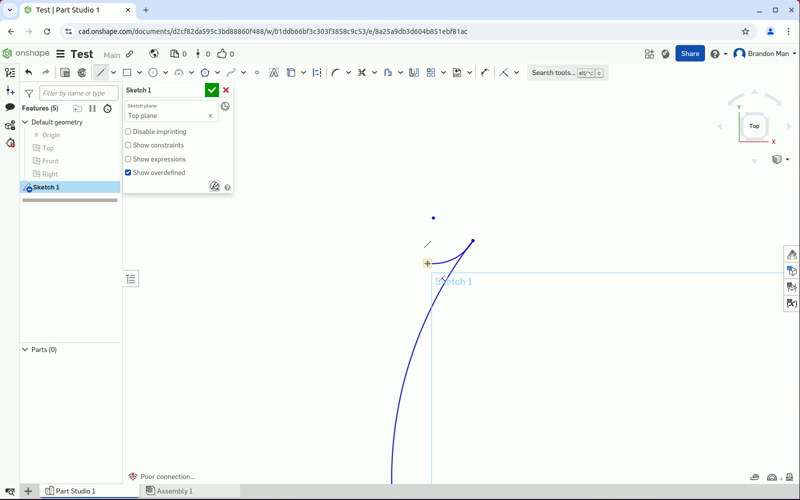
scroll(-6)
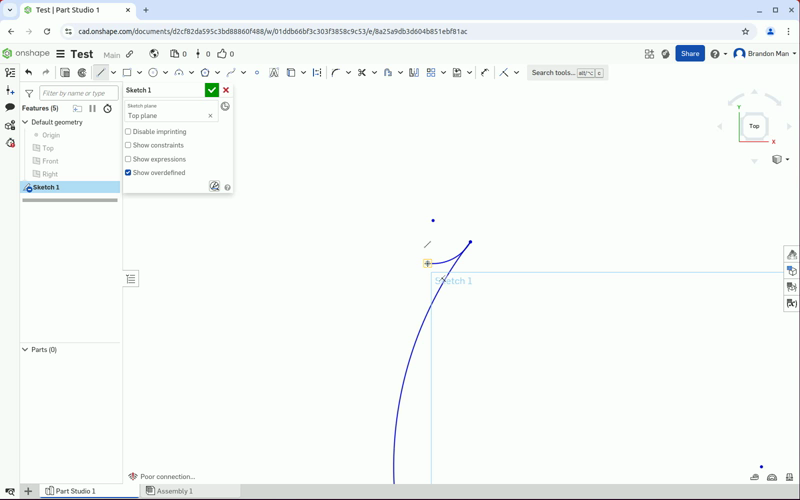
scroll(-6)
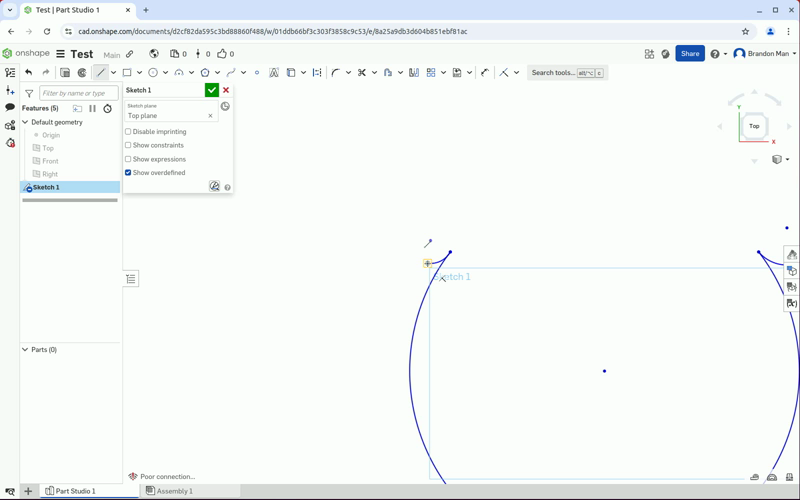
scroll(-6)
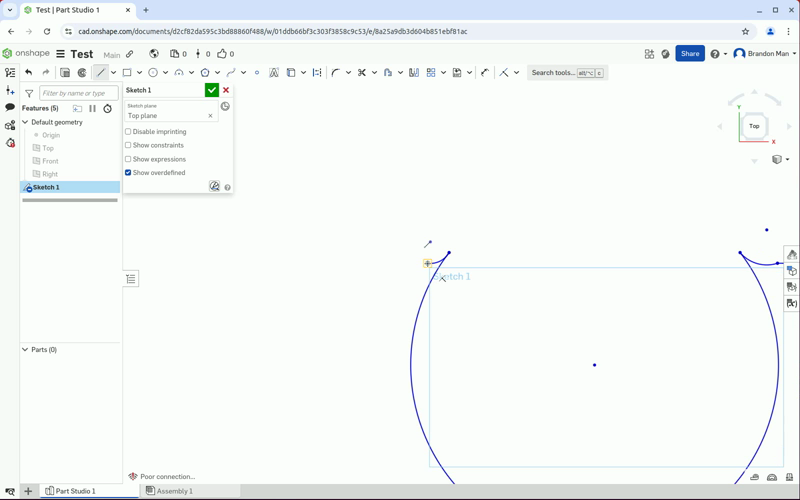
scroll(-6)
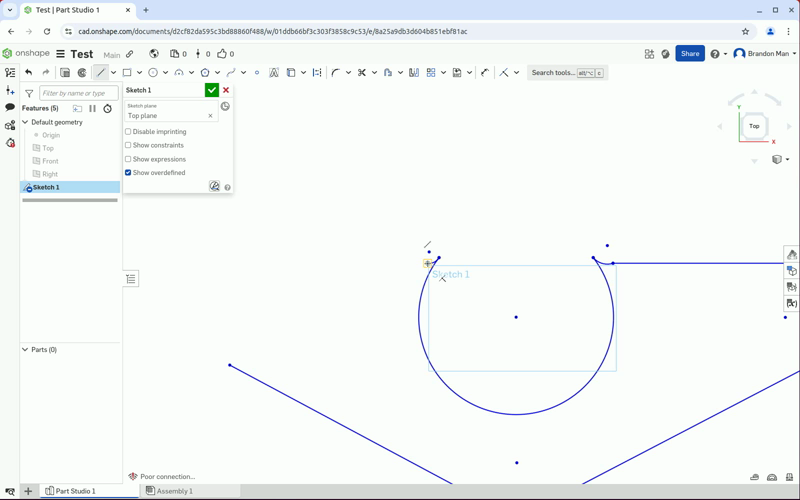
scroll(-6)
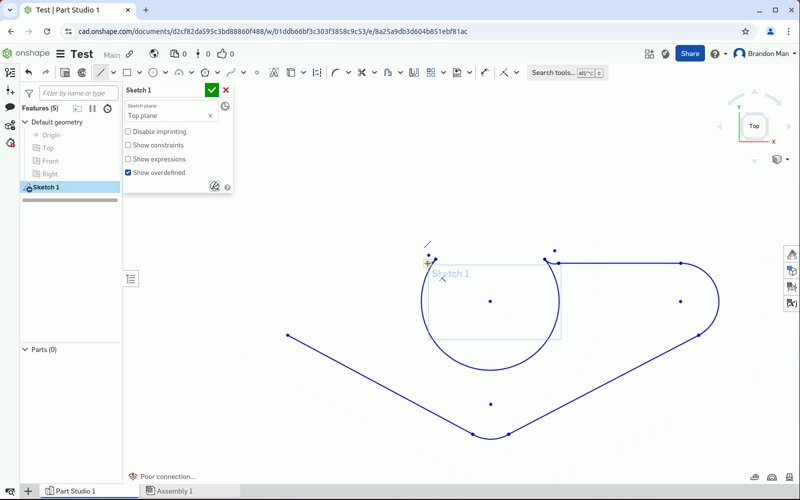
scroll(-6)
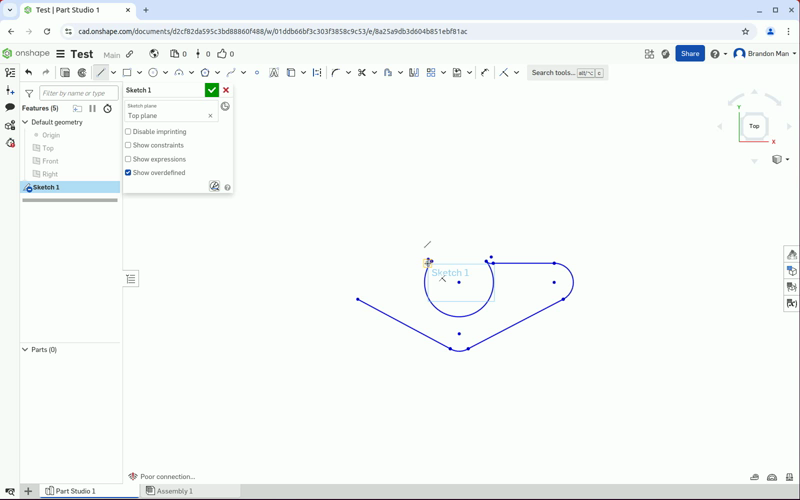
key_down(shift)
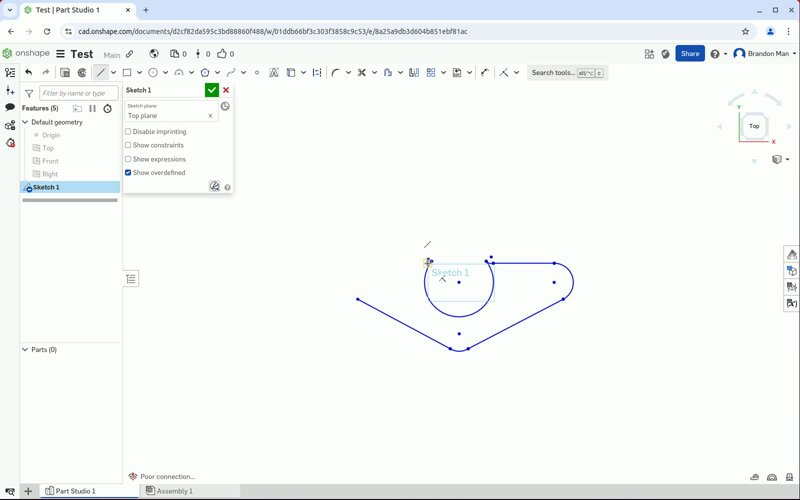
mouse_move(366, 263)
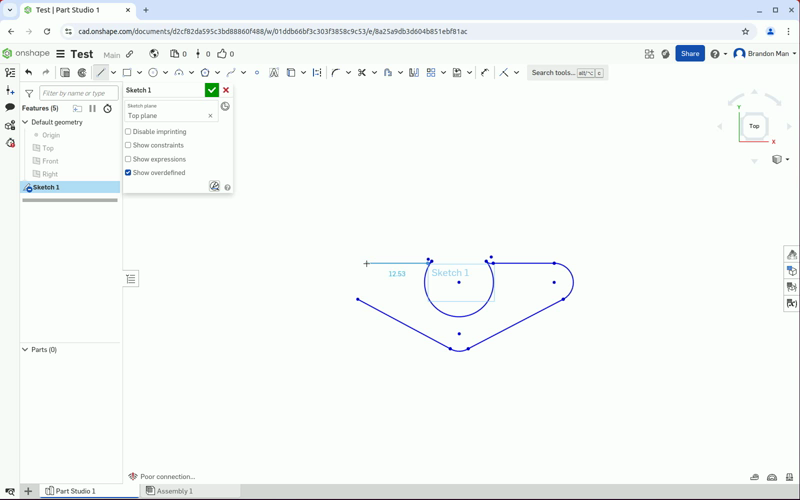
click(366, 263)
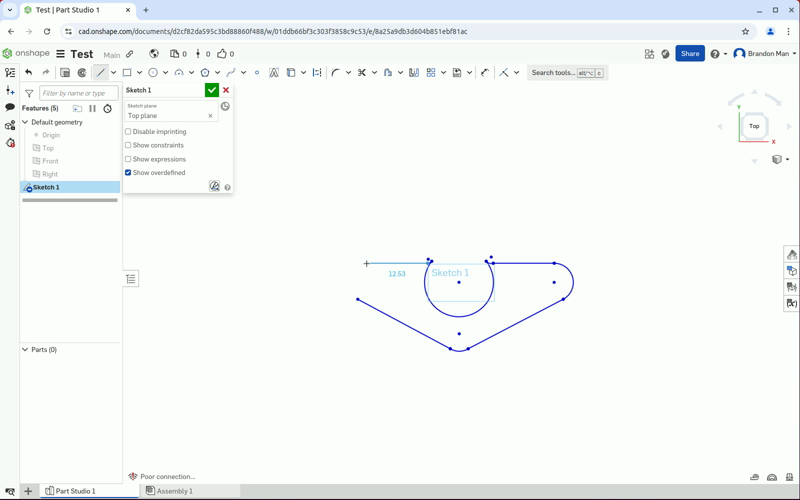
key_up(shift)
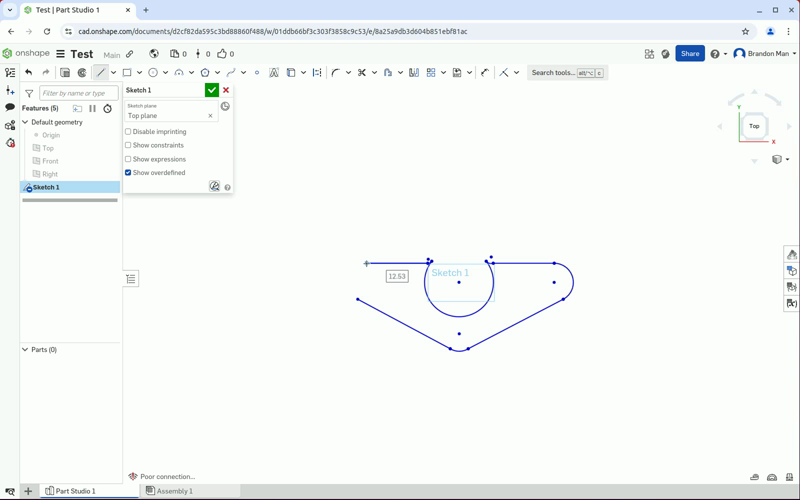
key(esc)
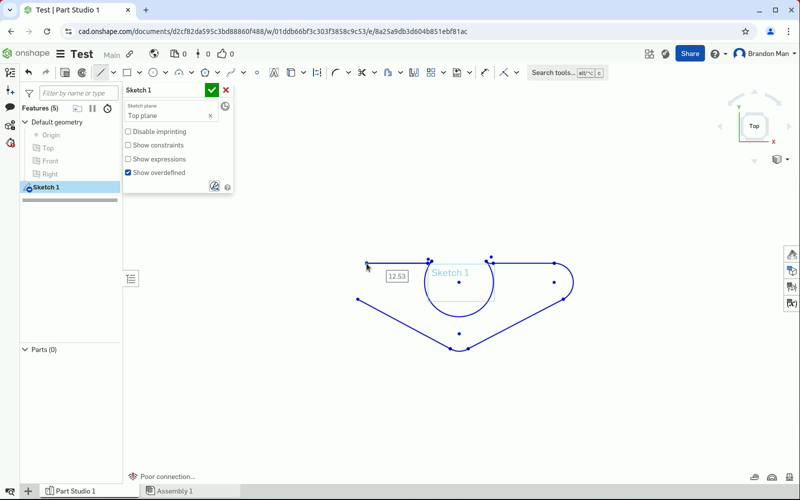
key(a)
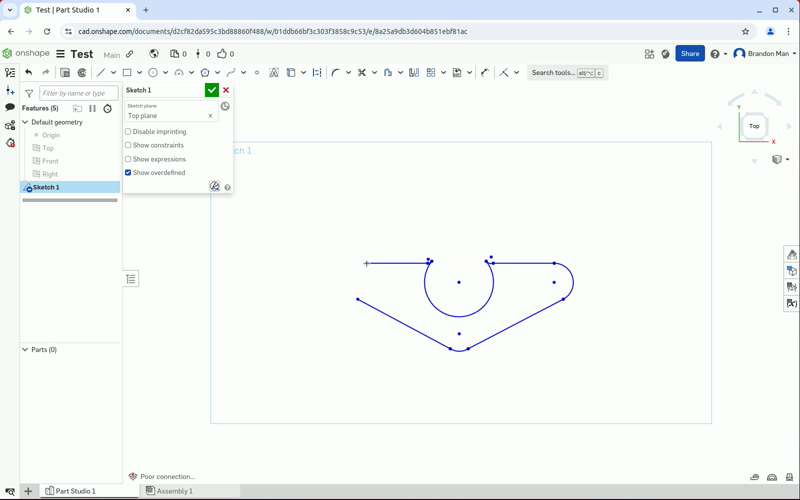
mouse_move(366, 263)
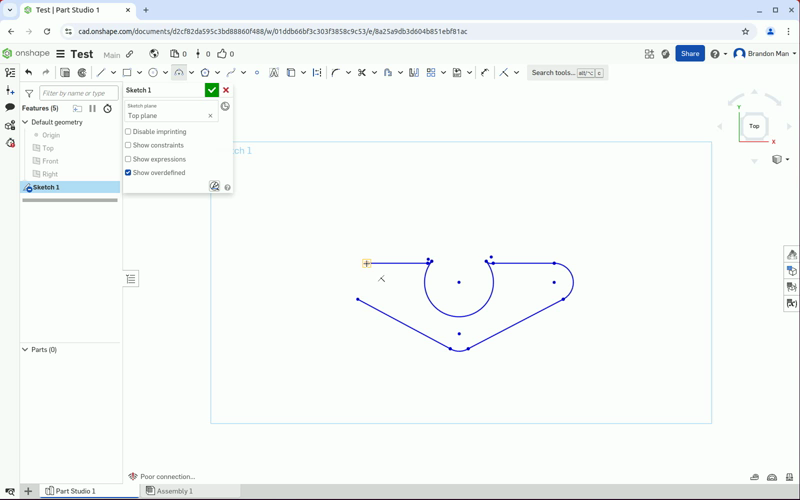
click(366, 263)
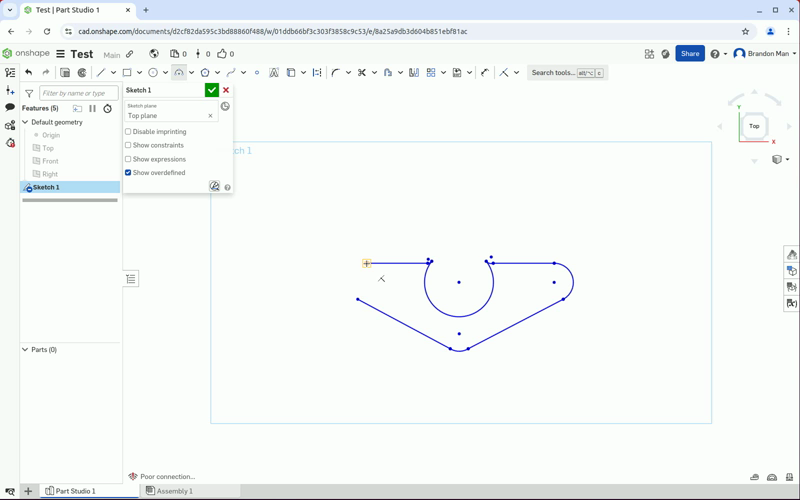
mouse_move(357, 299)
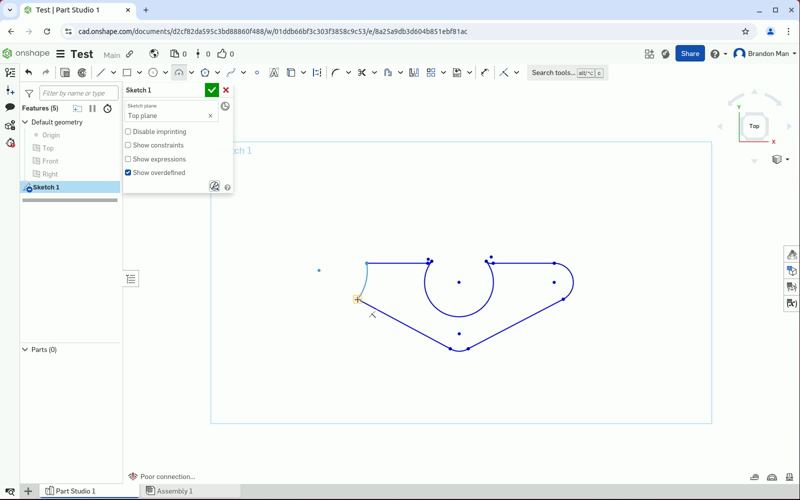
click(357, 299)
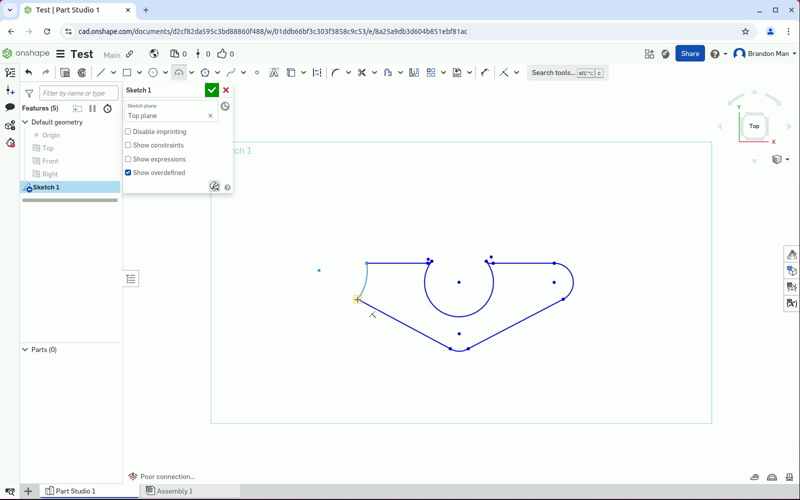
key_down(shift)
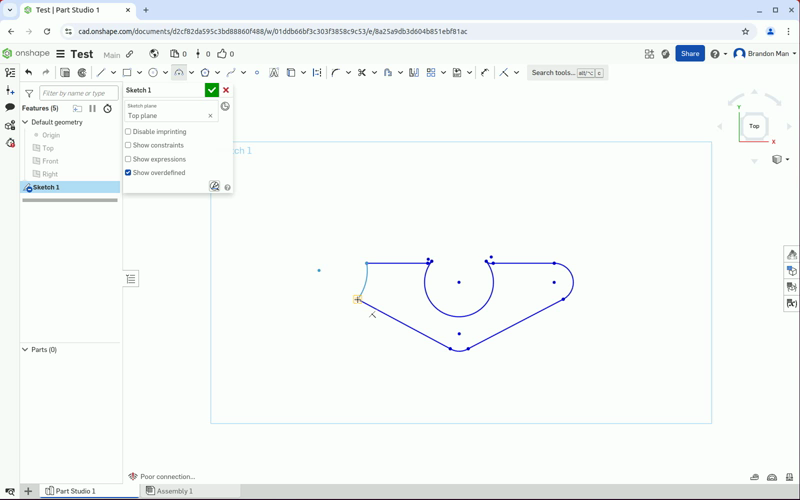
mouse_move(347, 277)
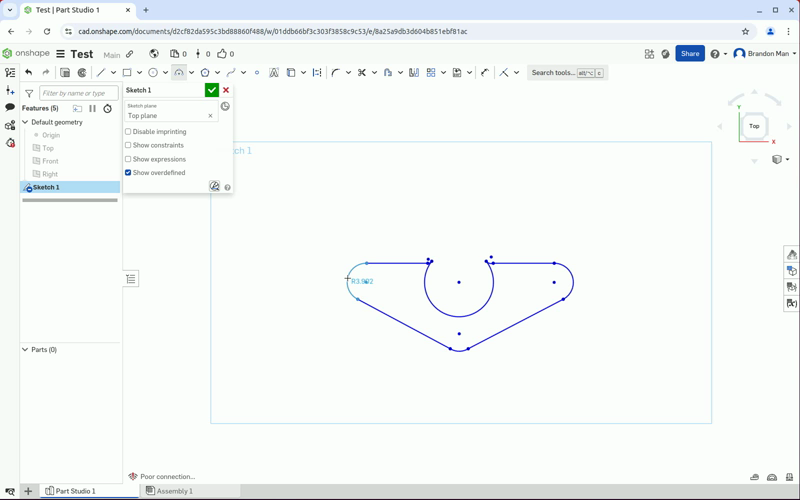
click(347, 277)
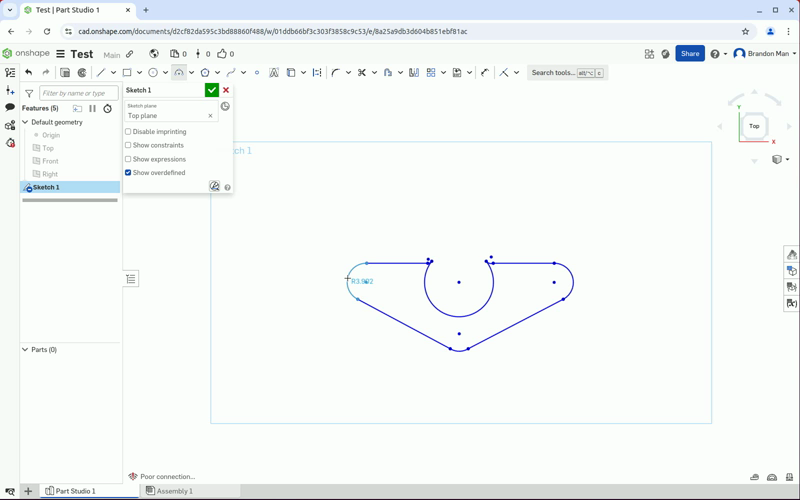
key_up(shift)
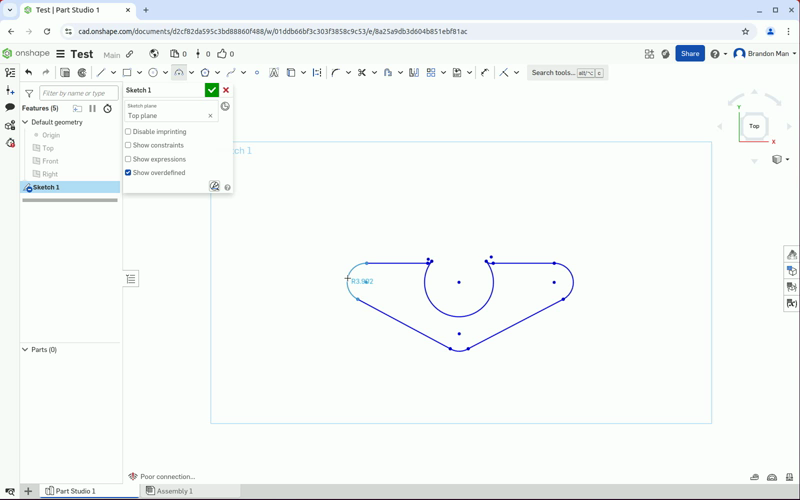
key(esc)
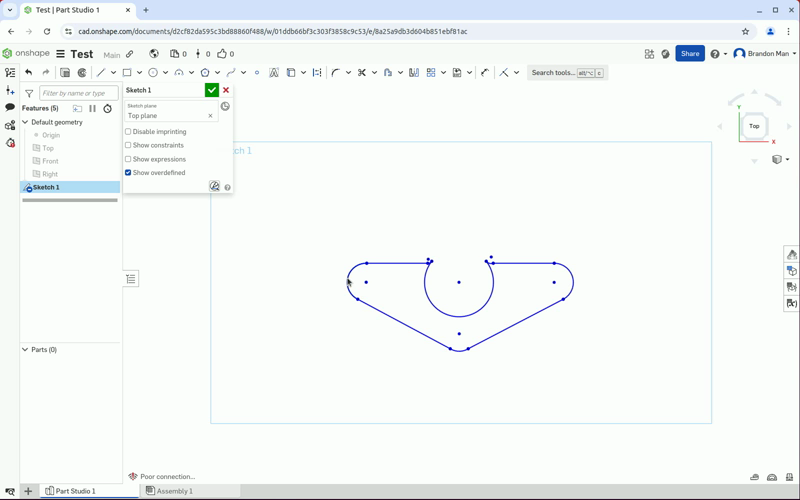
key(c)
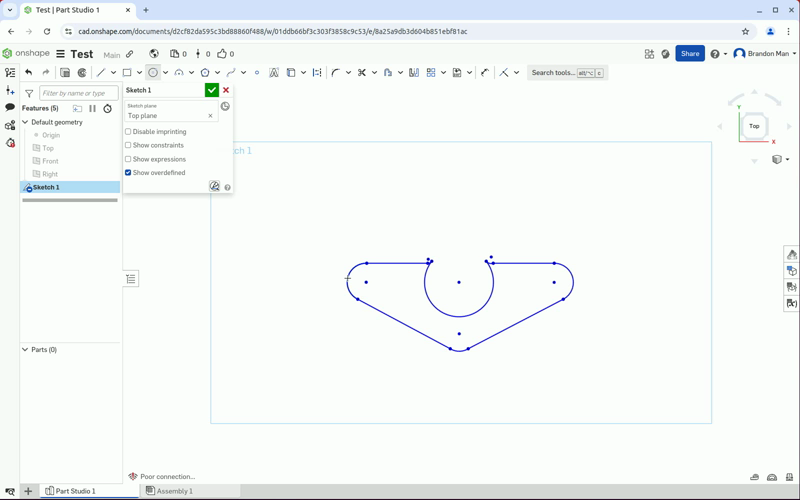
key_down(shift)
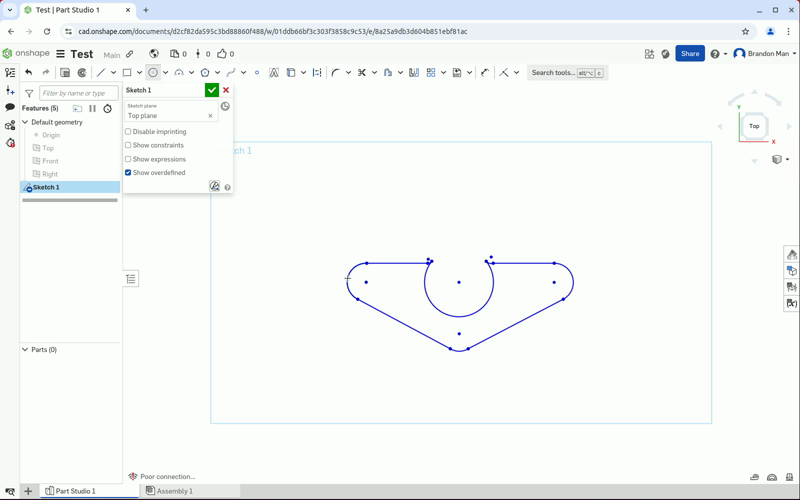
mouse_move(366, 283)
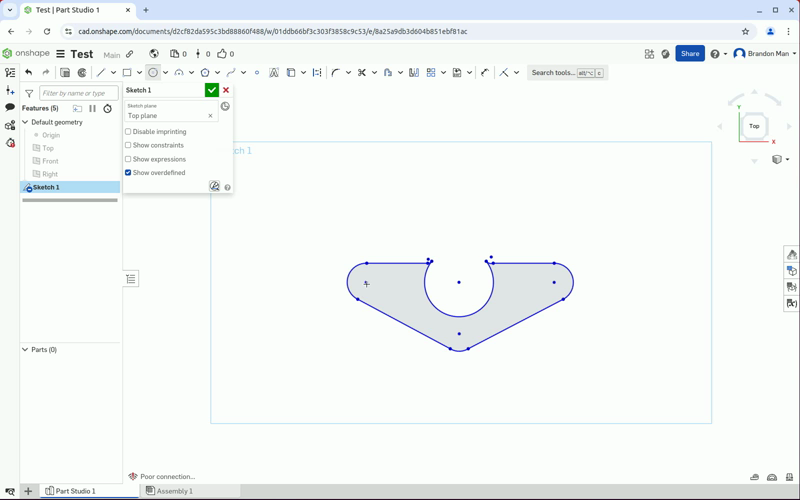
scroll(6)
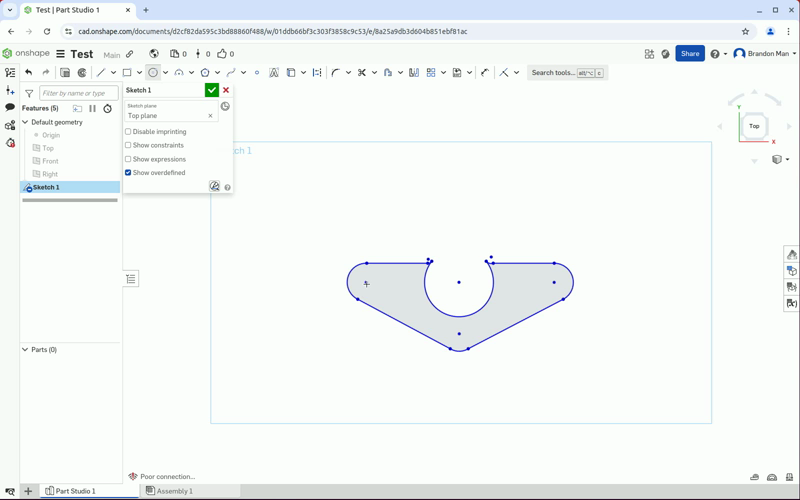
scroll(6)
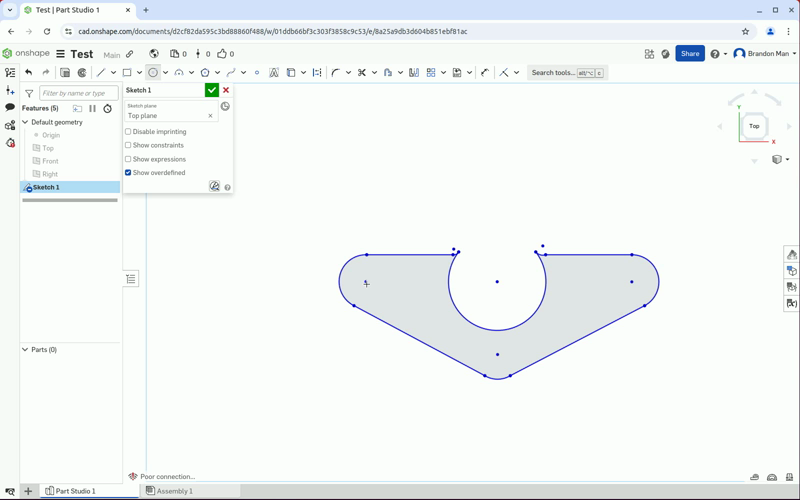
scroll(6)
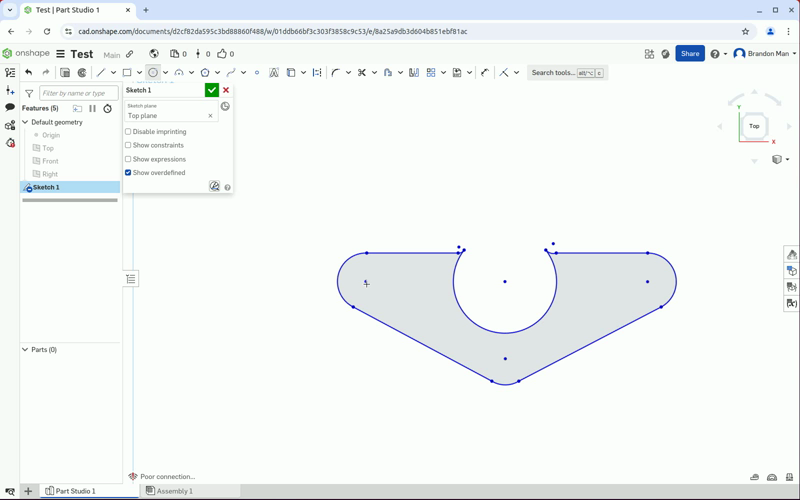
scroll(6)
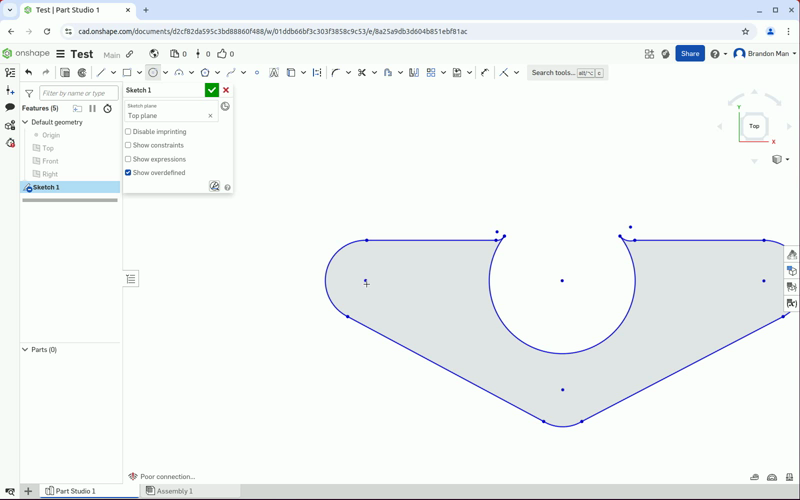
scroll(6)
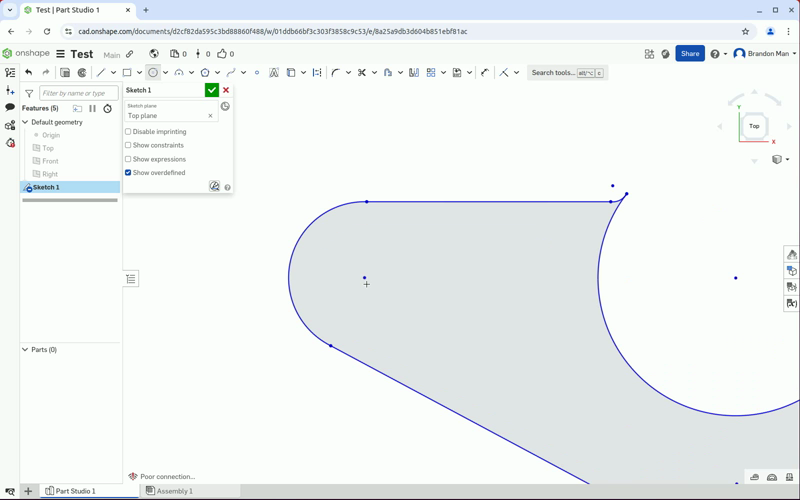
scroll(6)
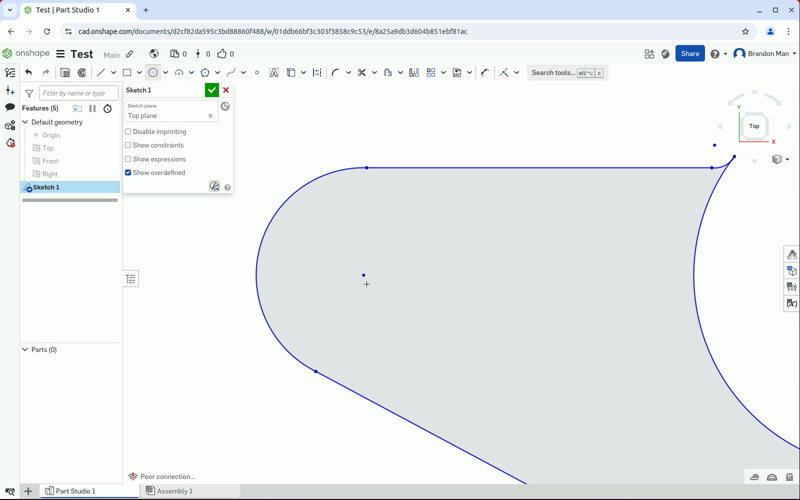
scroll(6)
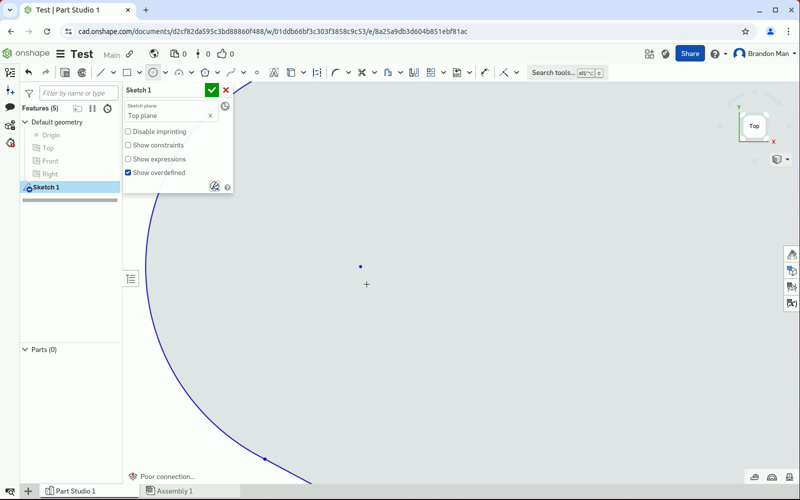
click(366, 283)
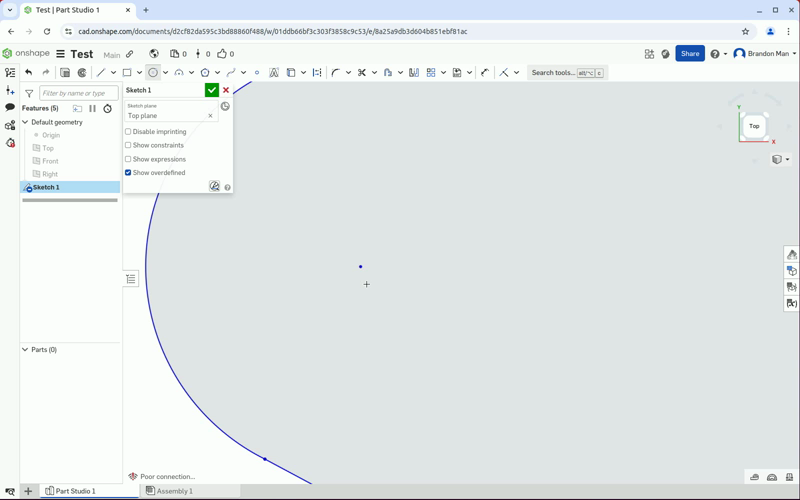
scroll(-6)
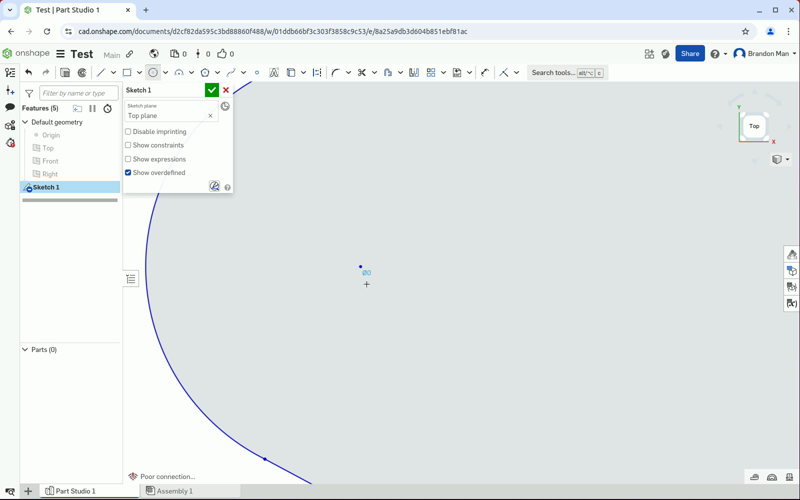
scroll(-6)
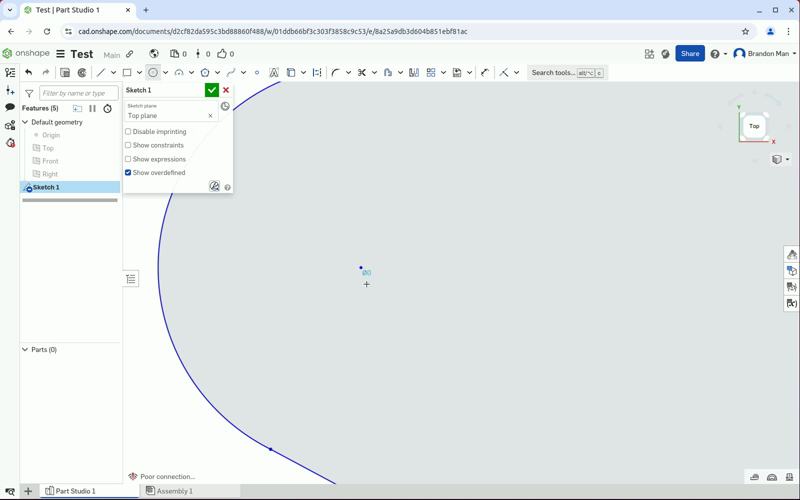
scroll(-6)
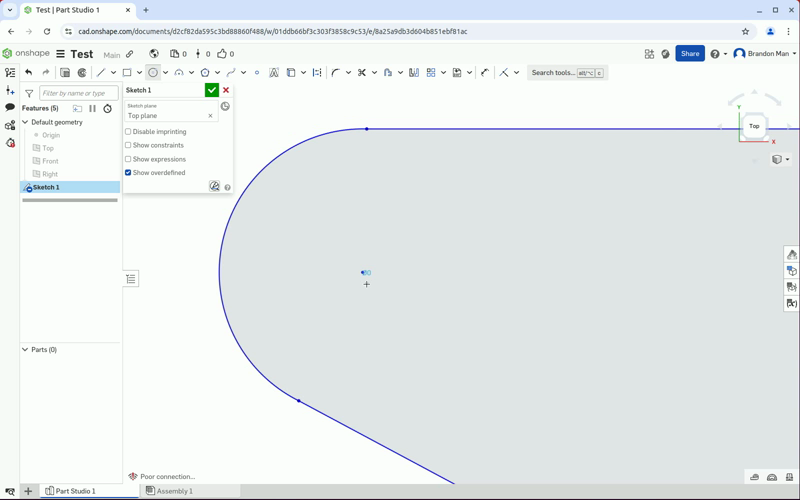
scroll(-6)
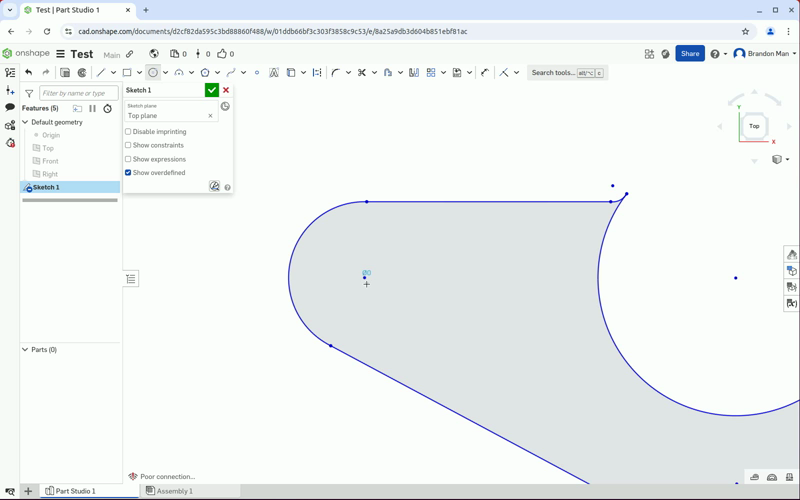
scroll(-6)
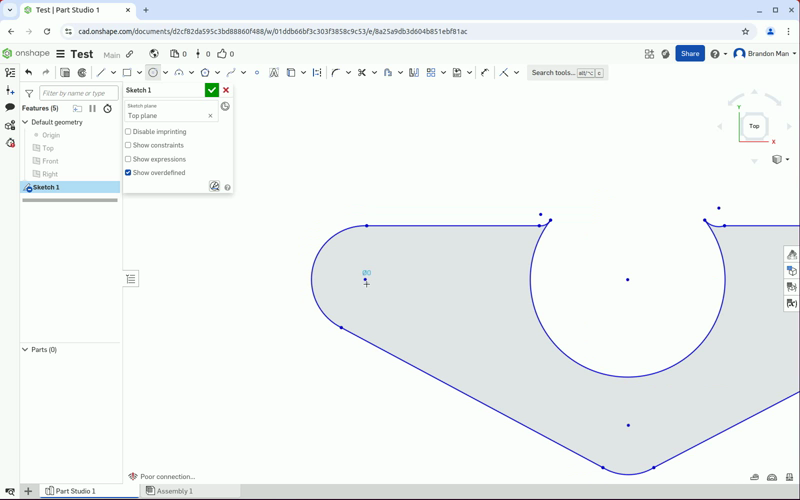
scroll(-6)
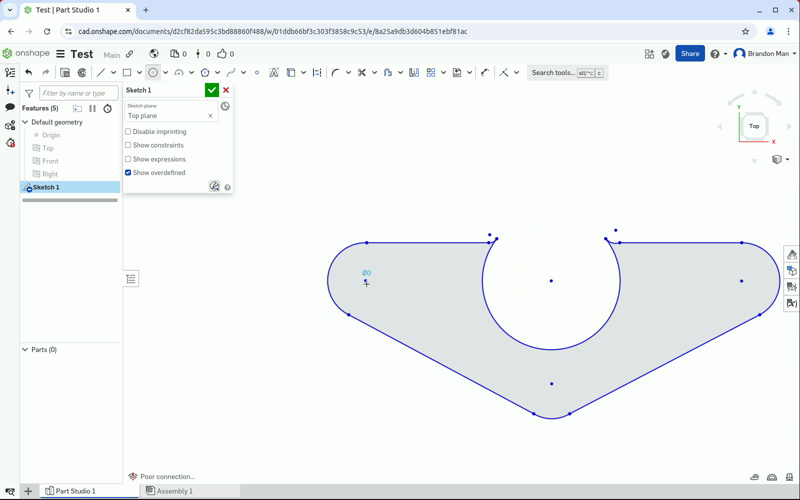
scroll(-6)
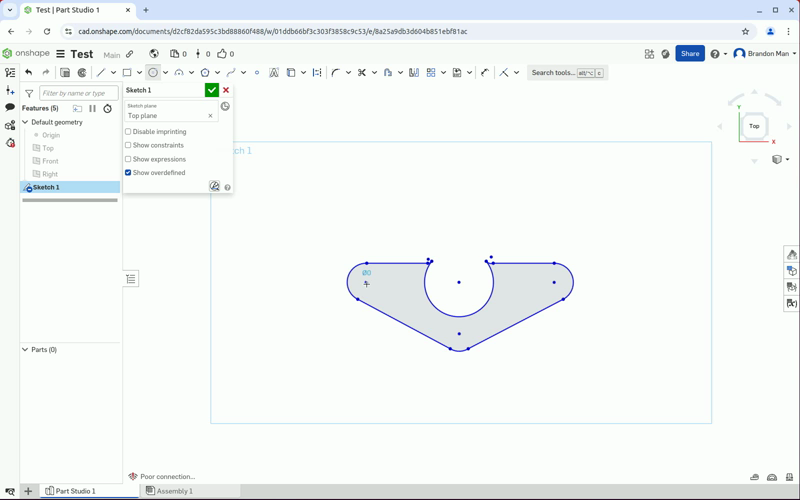
key_up(shift)
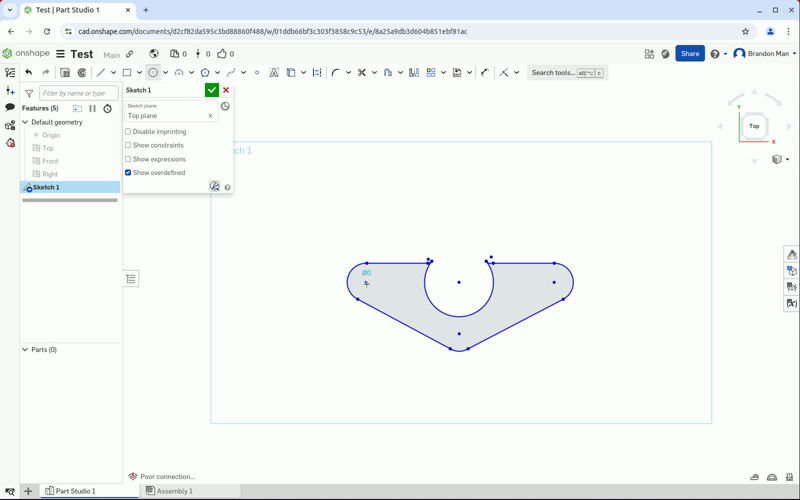
mouse_move(375, 283)
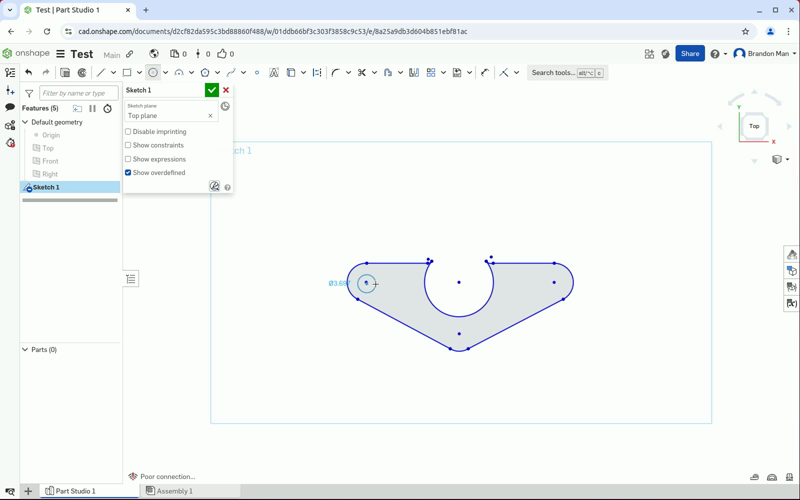
click(375, 283)
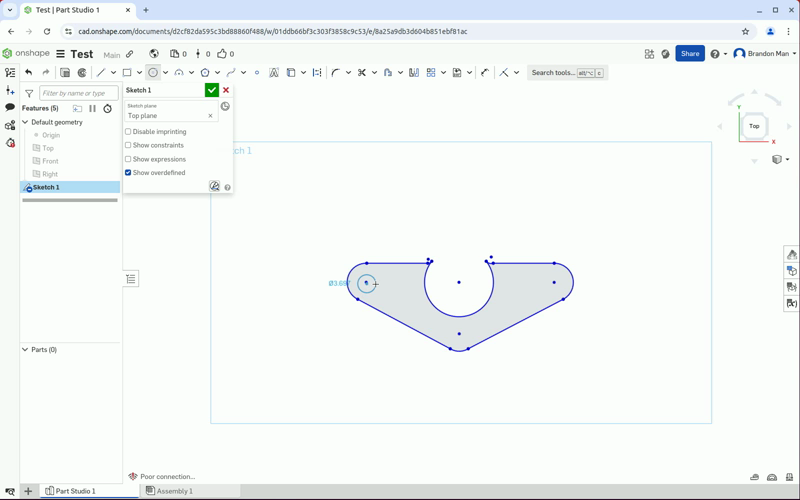
key(esc)
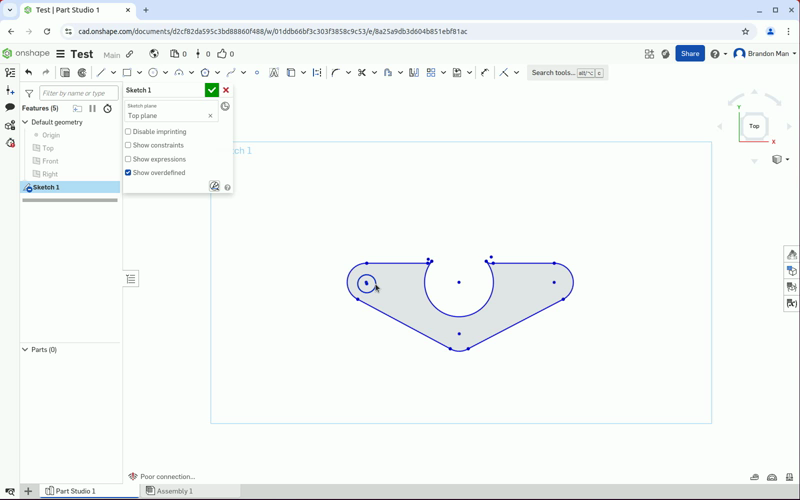
key(c)
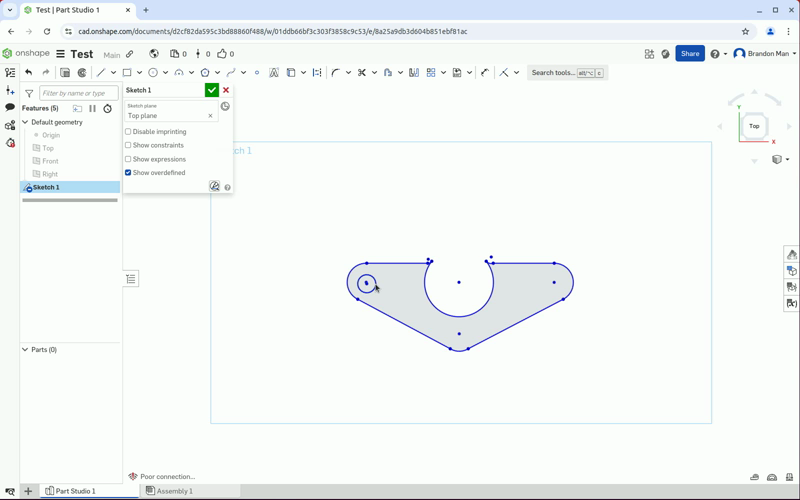
key_down(shift)
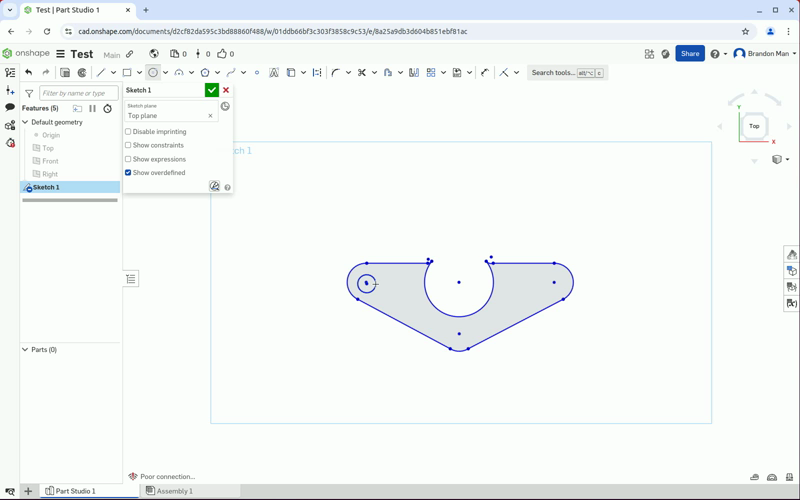
mouse_move(459, 333)
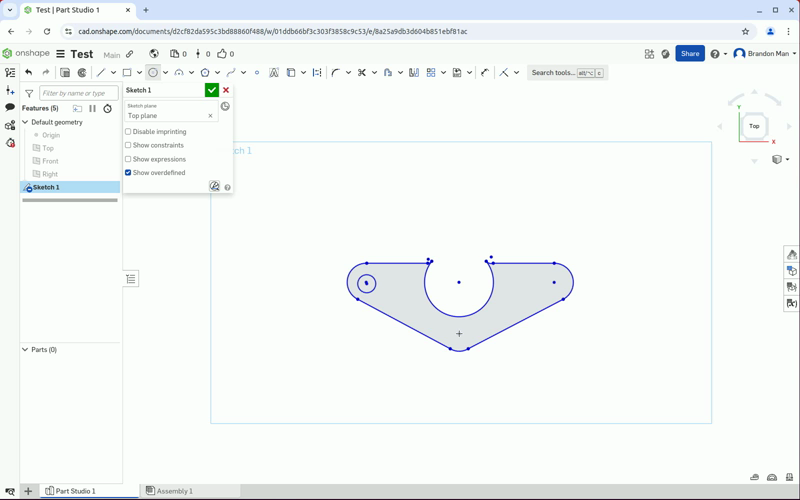
scroll(6)
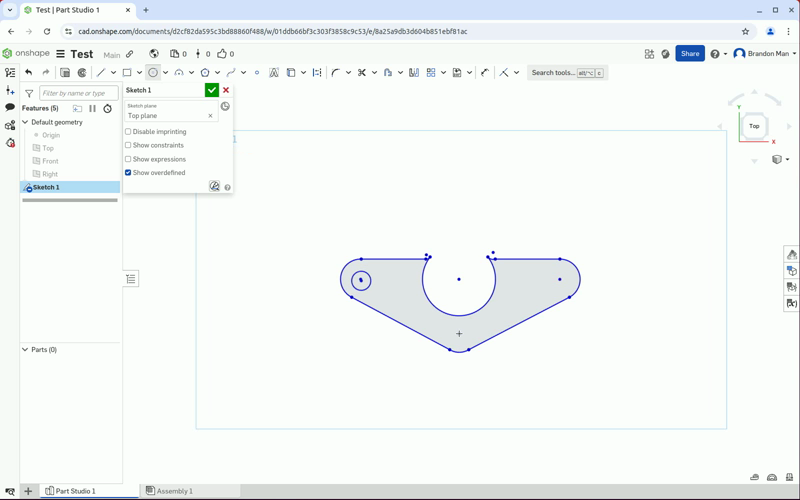
scroll(6)
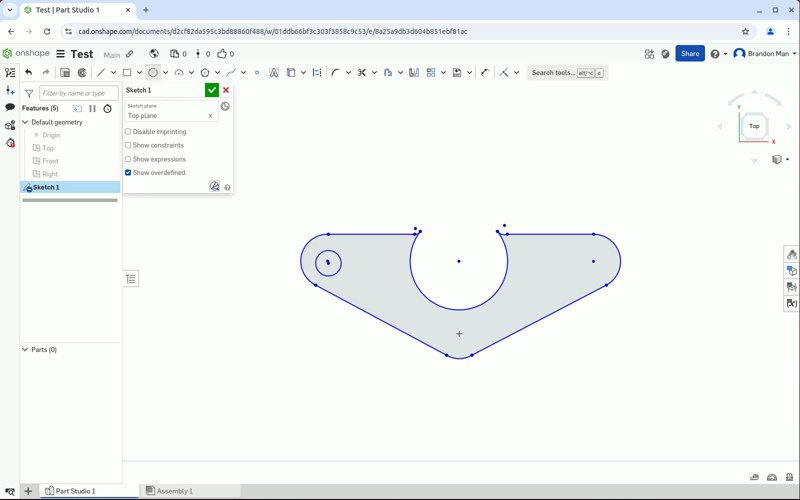
scroll(6)
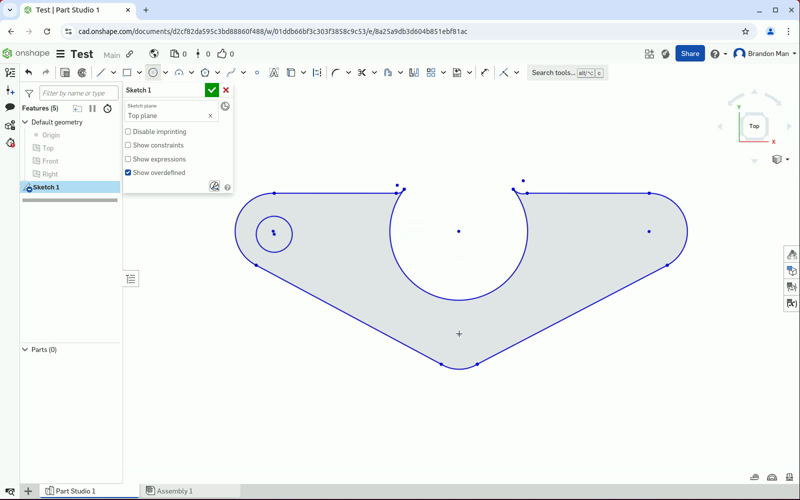
scroll(6)
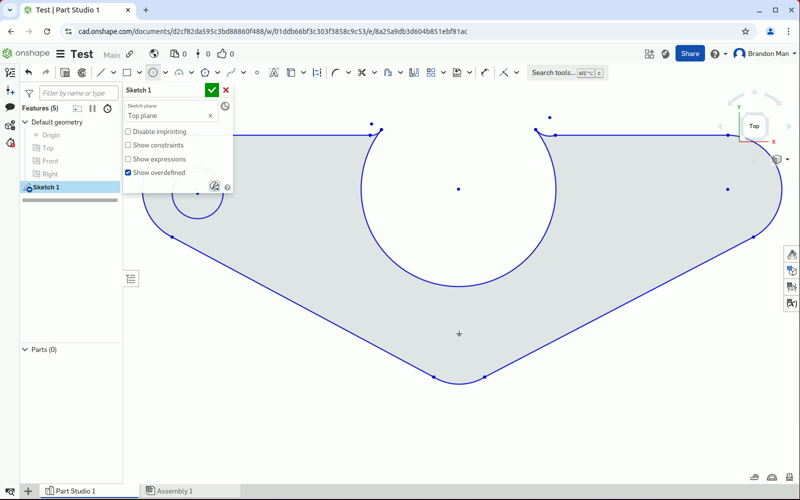
scroll(6)
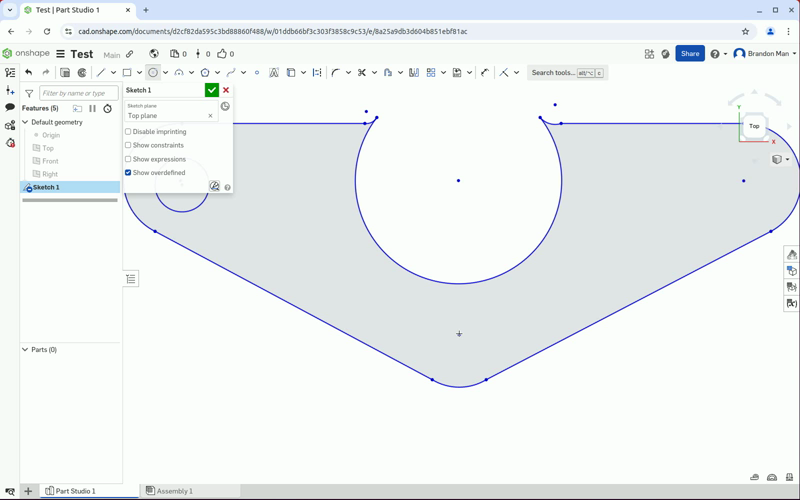
scroll(6)
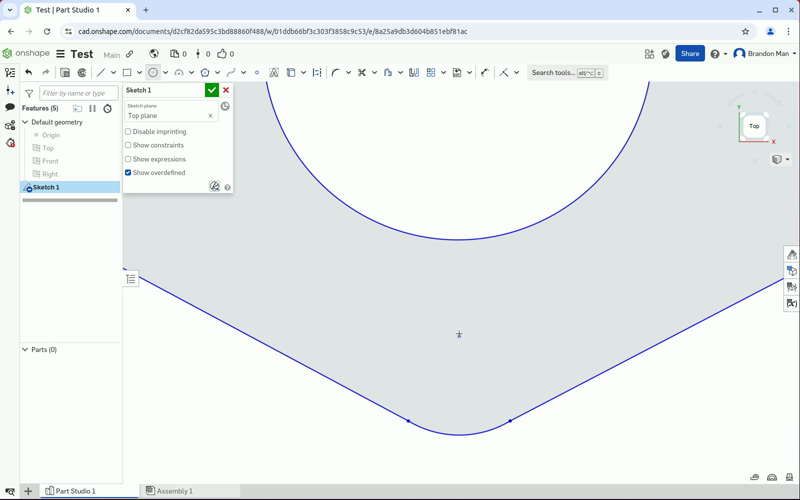
scroll(6)
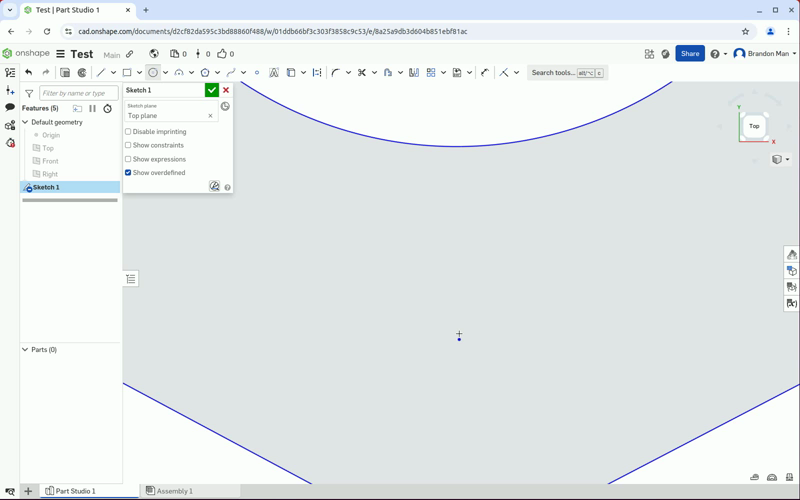
click(459, 333)
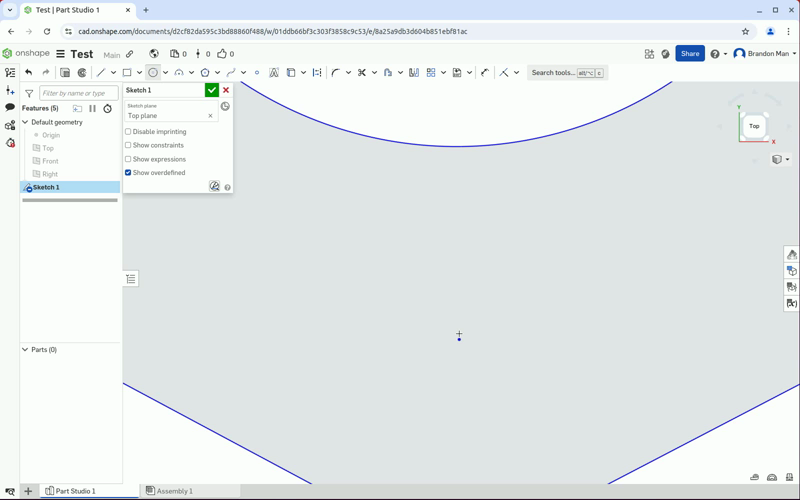
scroll(-6)
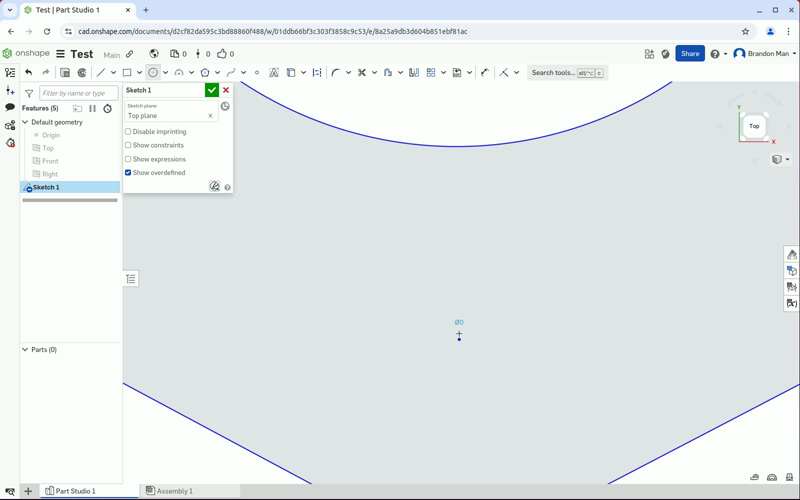
scroll(-6)
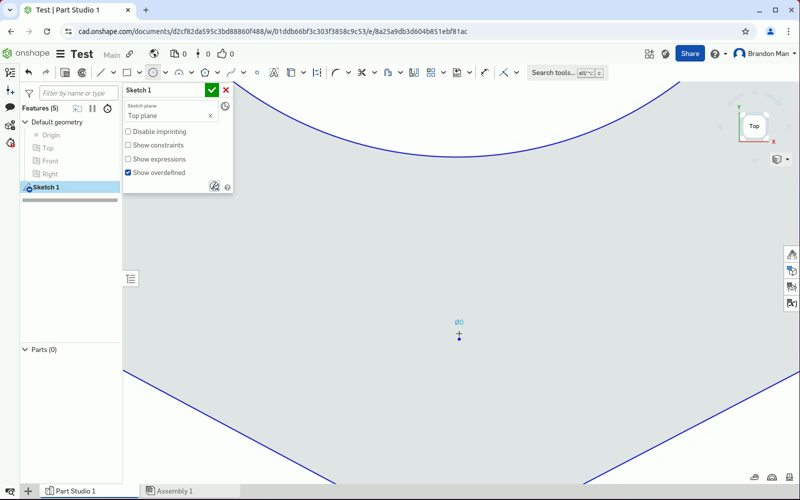
scroll(-6)
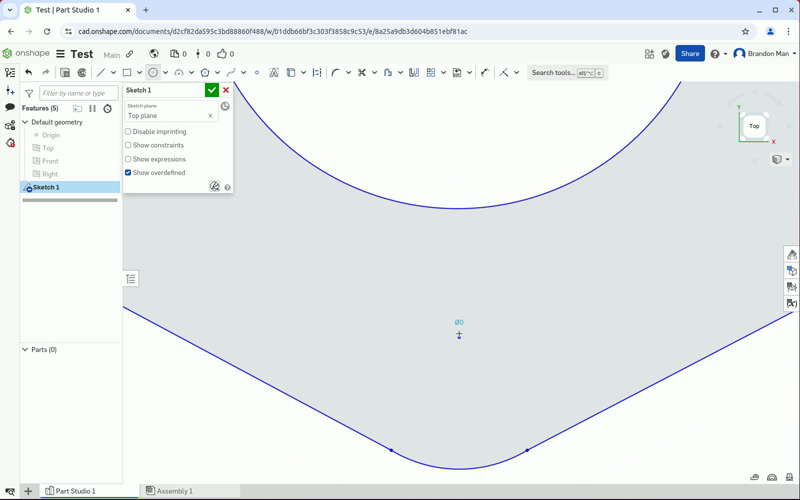
scroll(-6)
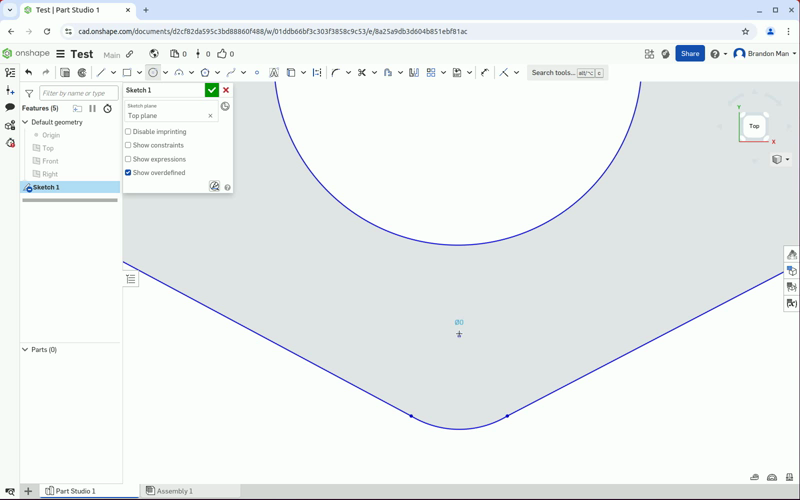
scroll(-6)
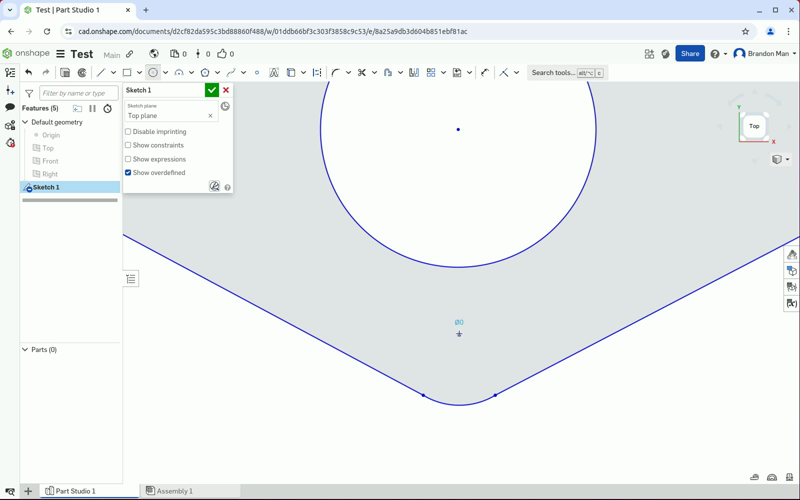
scroll(-6)
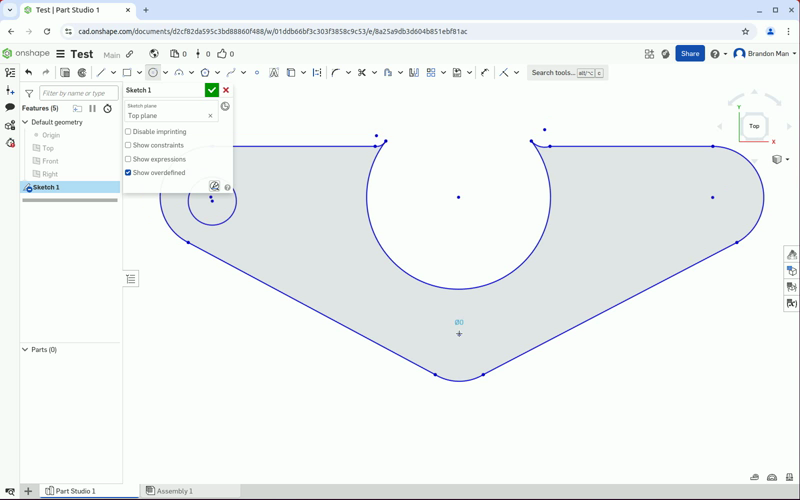
scroll(-6)
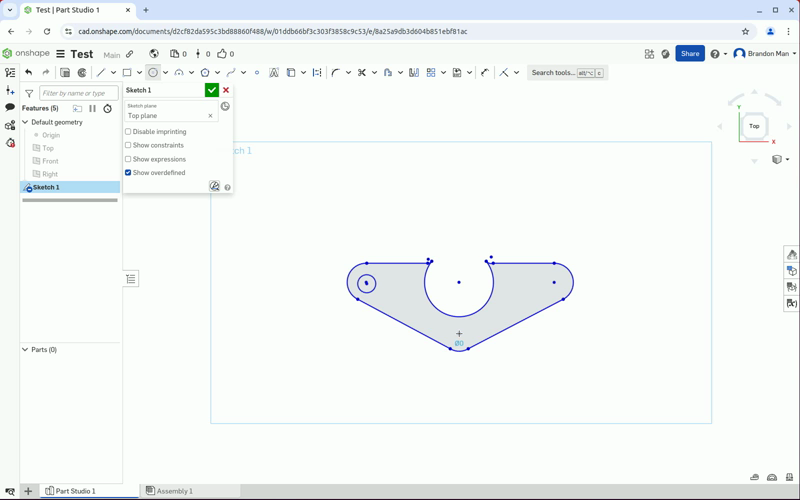
key_up(shift)
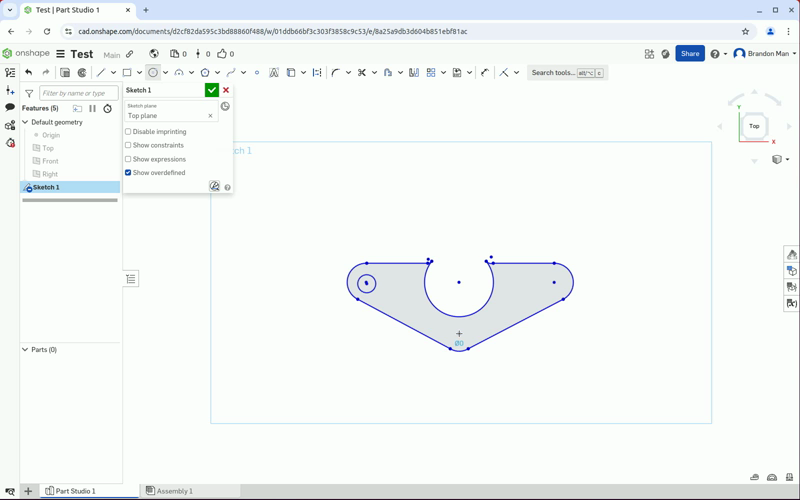
mouse_move(468, 333)
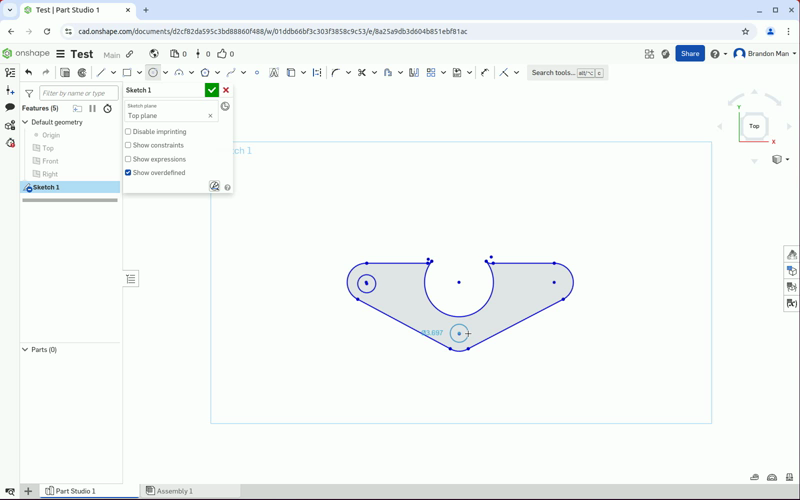
click(468, 333)
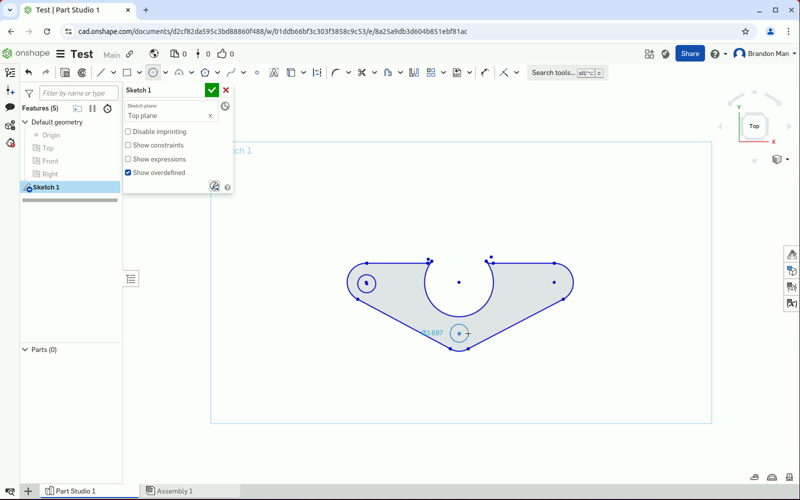
key(esc)
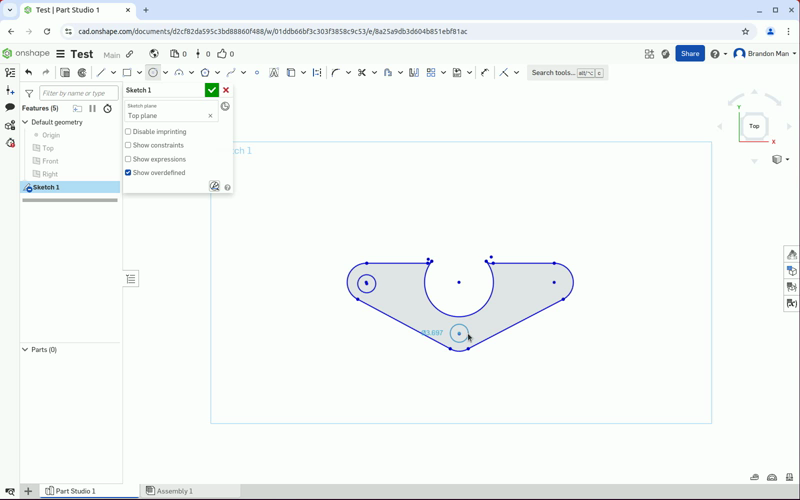
key(c)
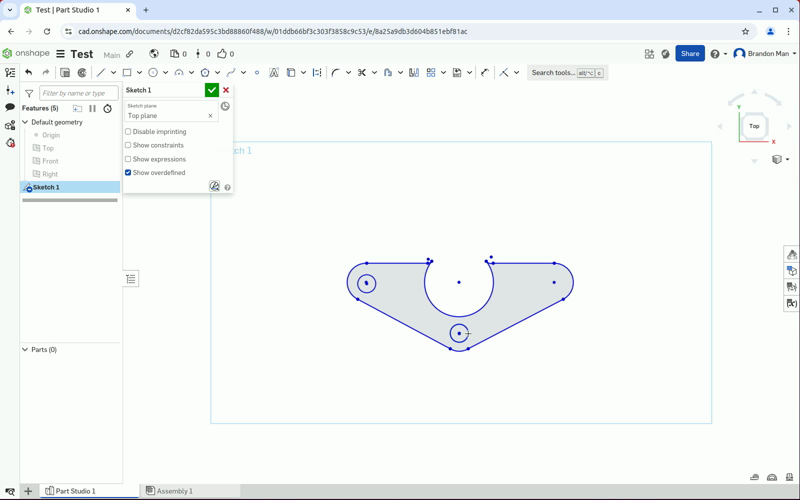
key_down(shift)
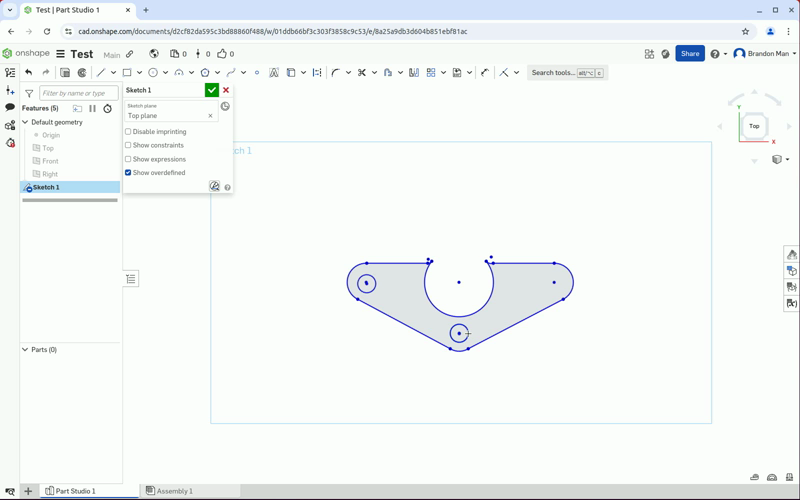
mouse_move(554, 283)
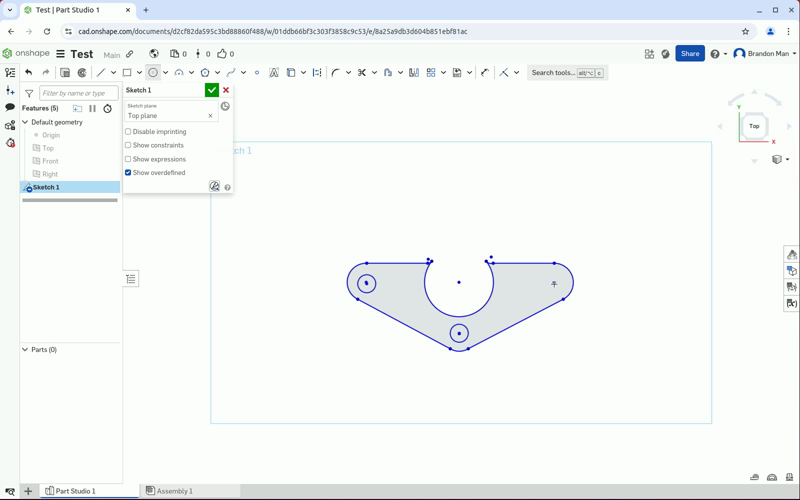
scroll(6)
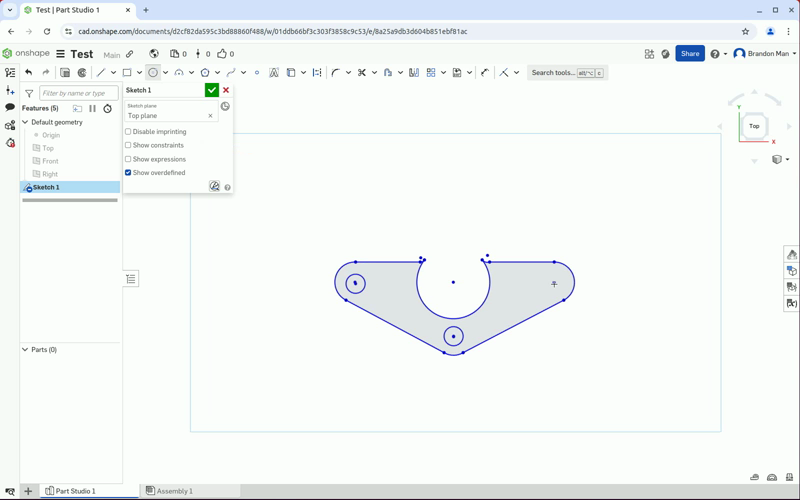
scroll(6)
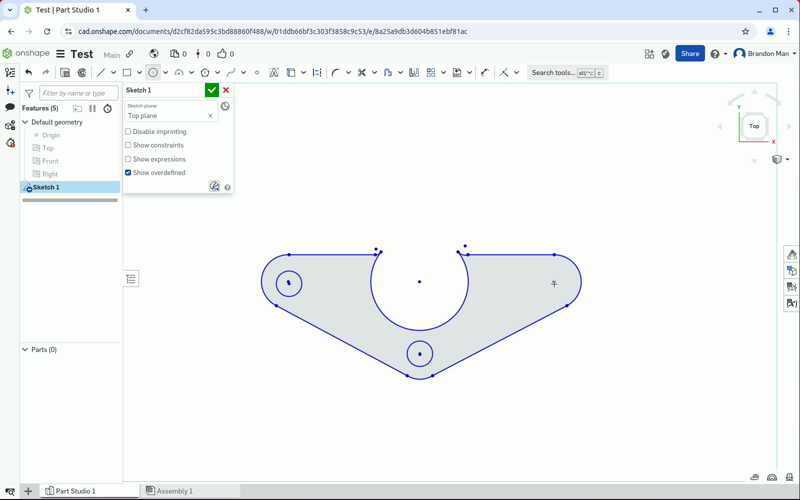
scroll(6)
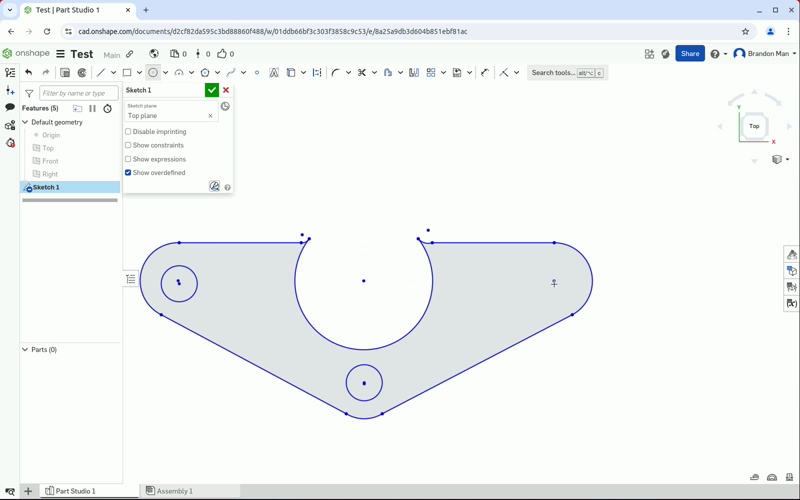
scroll(6)
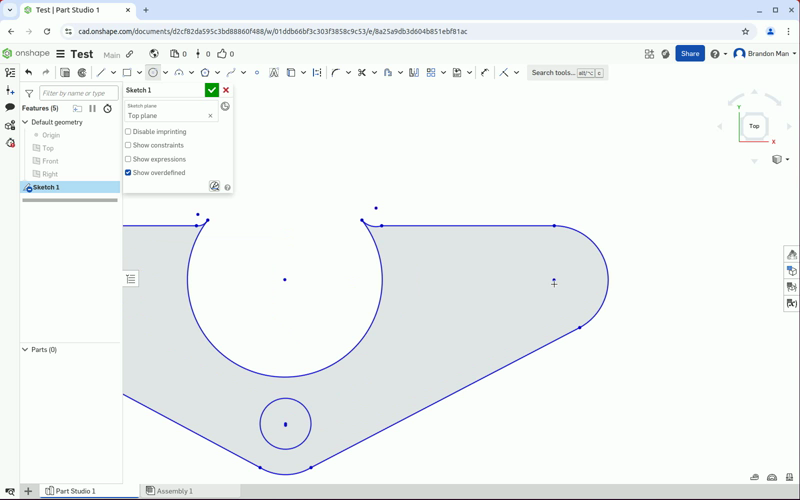
scroll(6)
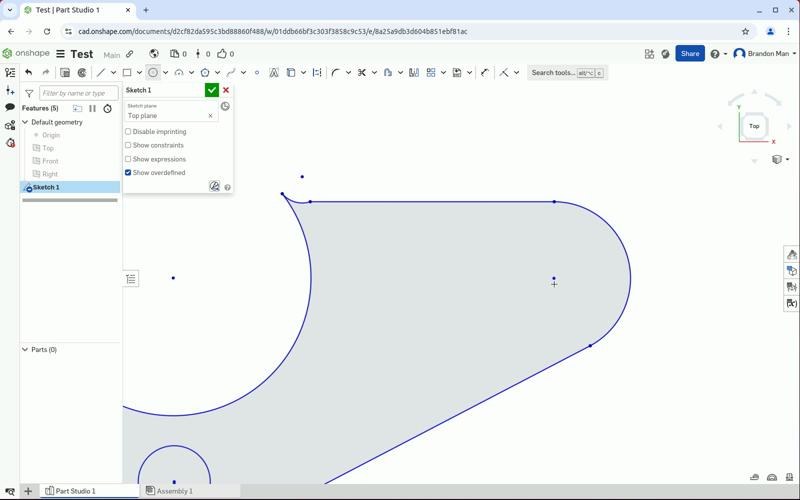
scroll(6)
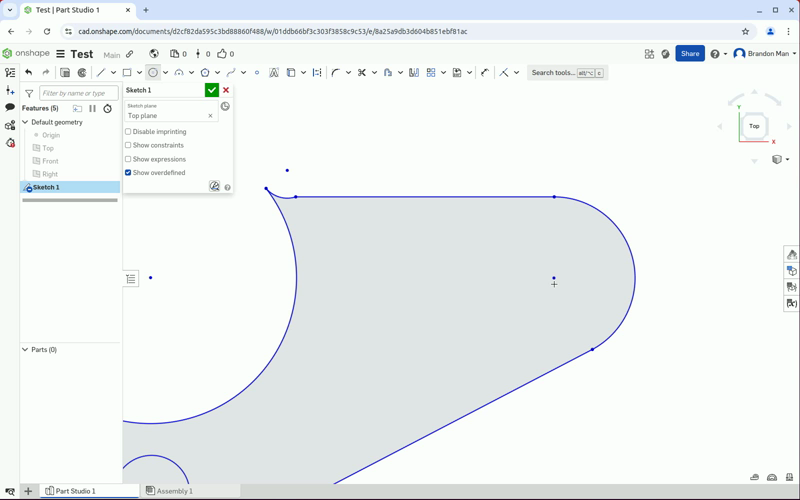
scroll(6)
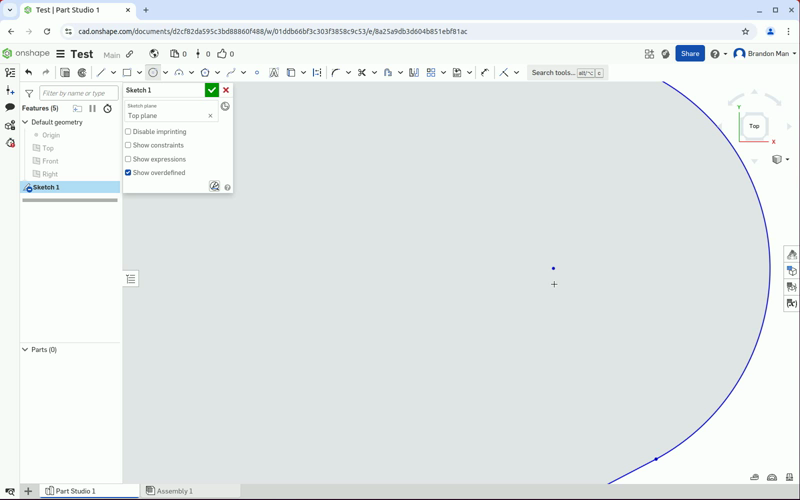
click(554, 283)
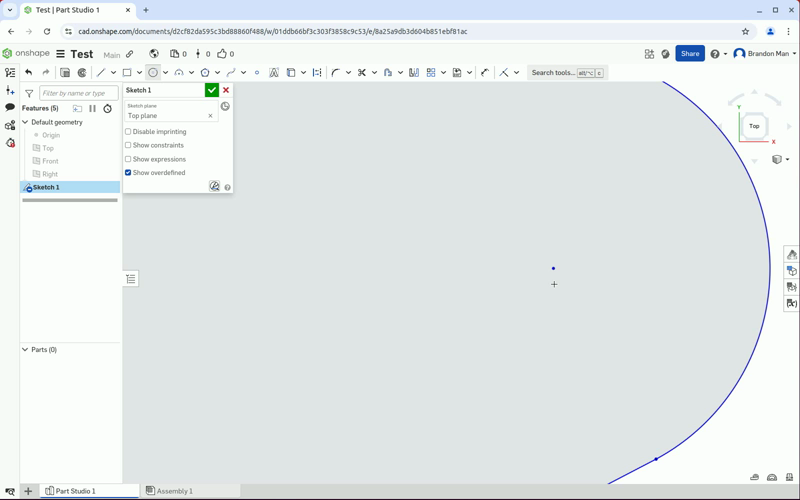
scroll(-6)
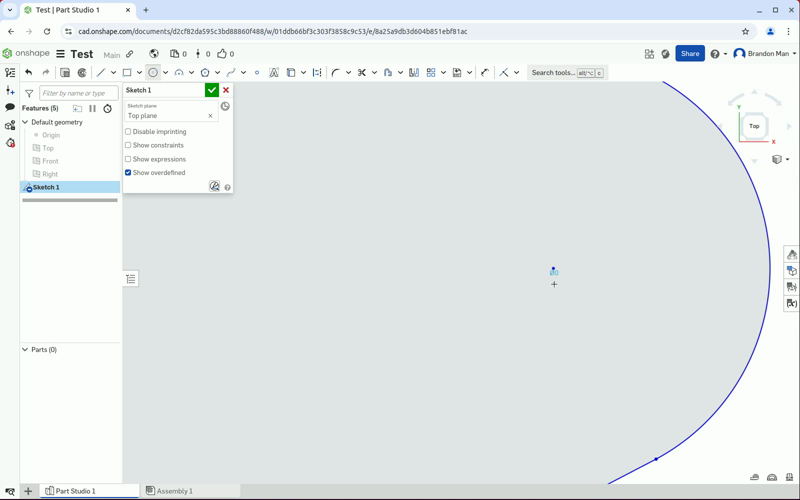
scroll(-6)
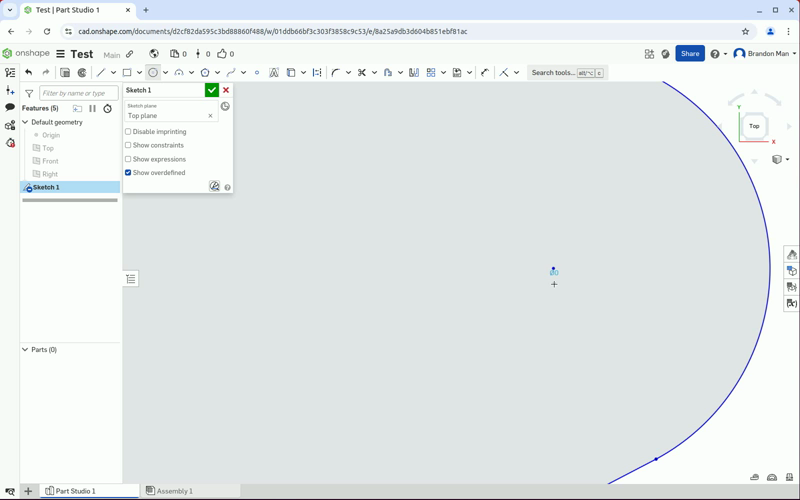
scroll(-6)
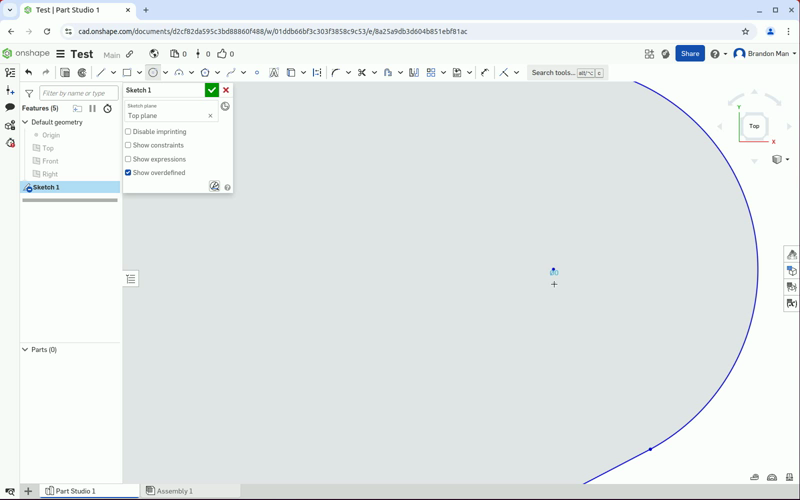
scroll(-6)
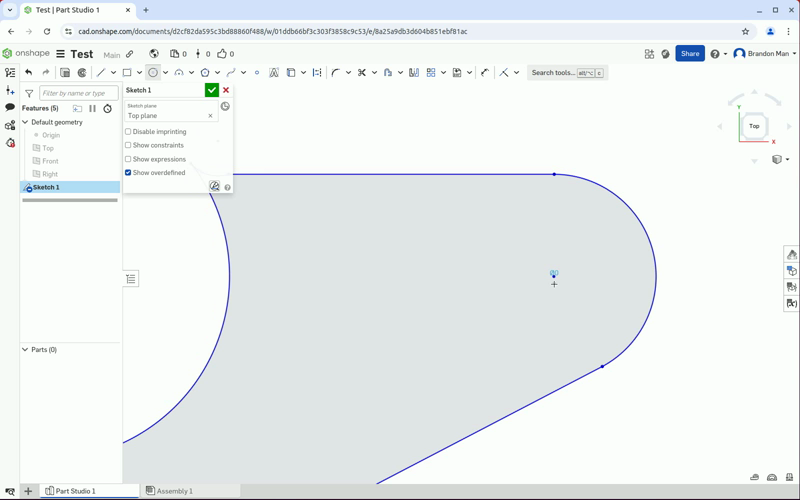
scroll(-6)
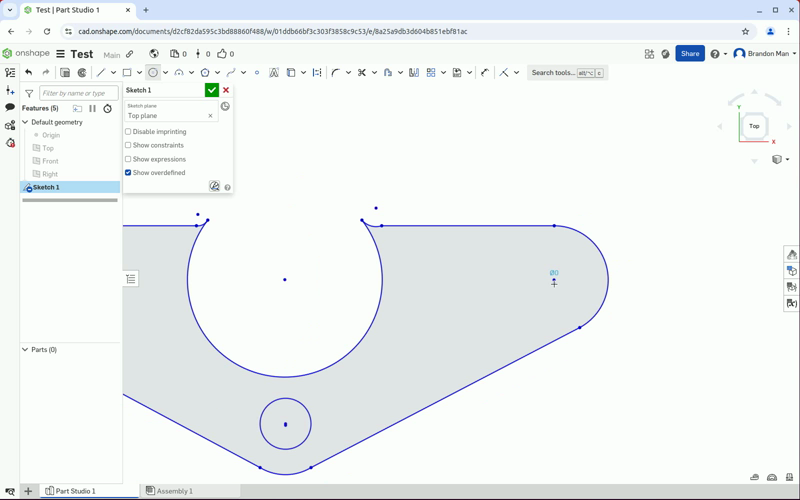
scroll(-6)
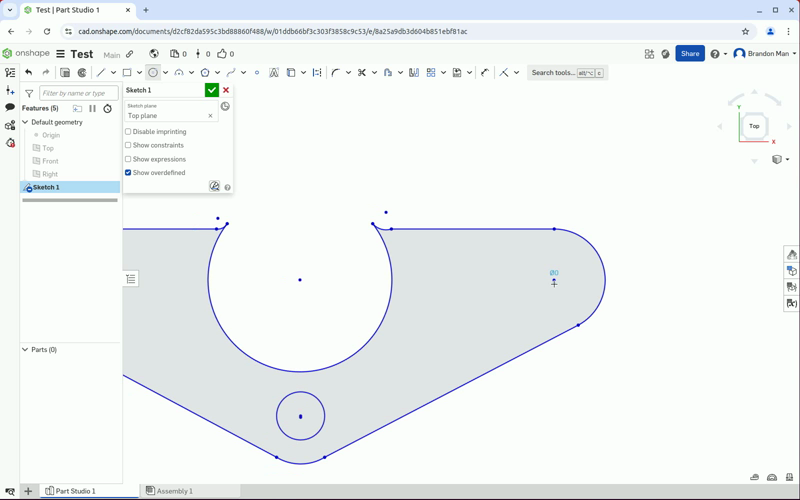
scroll(-6)
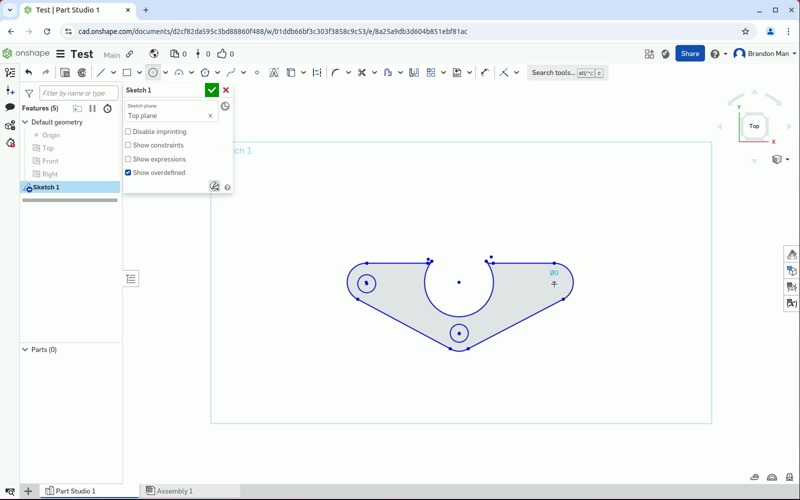
key_up(shift)
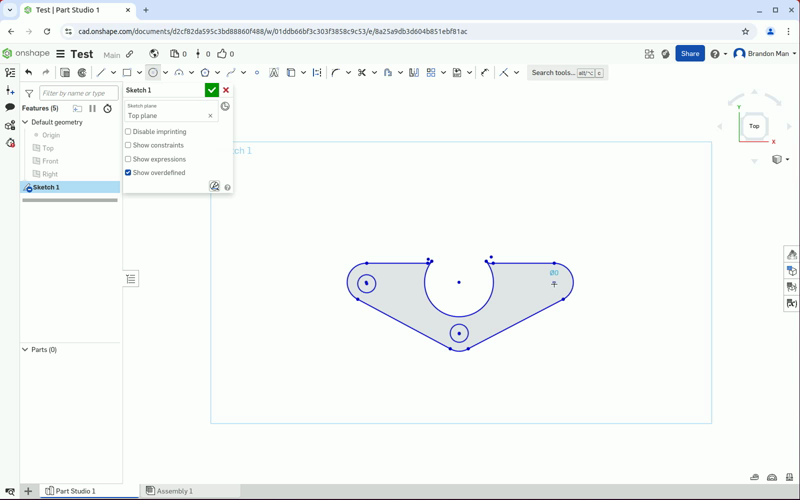
mouse_move(563, 283)
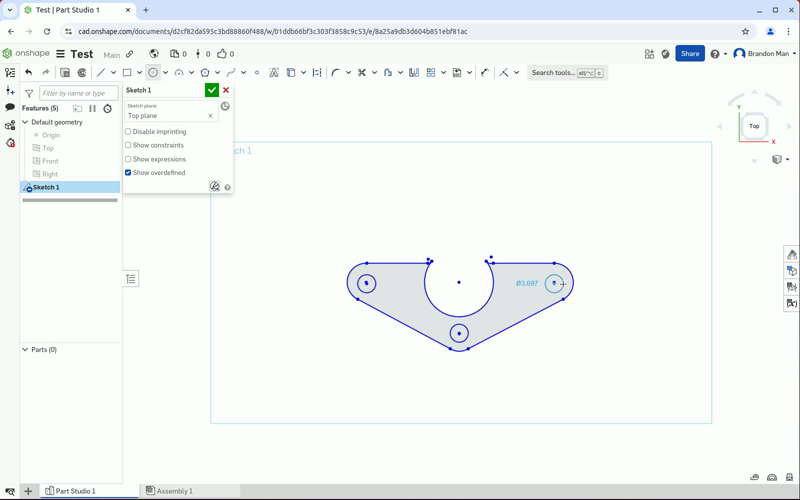
click(563, 283)
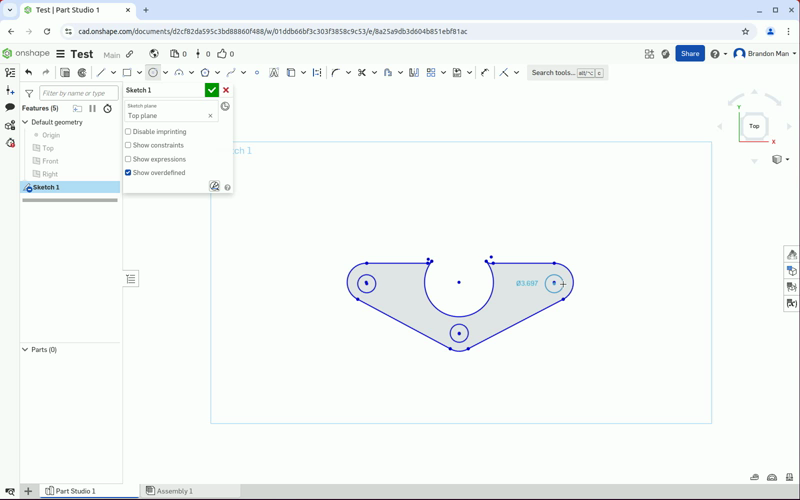
key(esc)
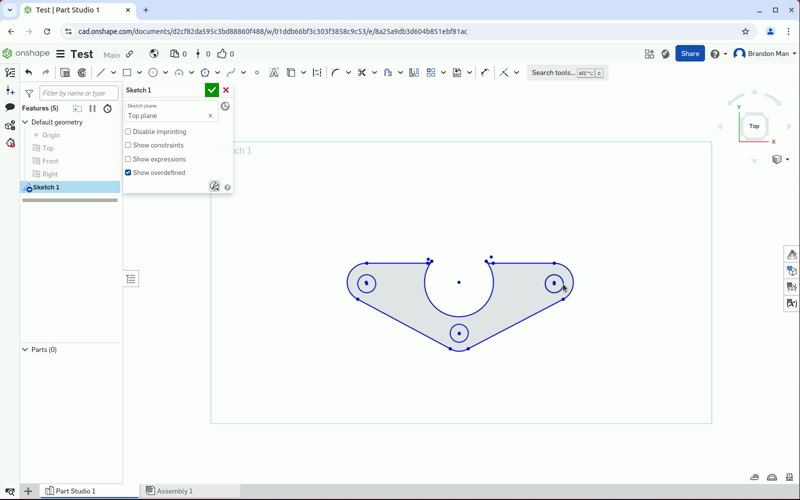
mouse_move(403, 272)
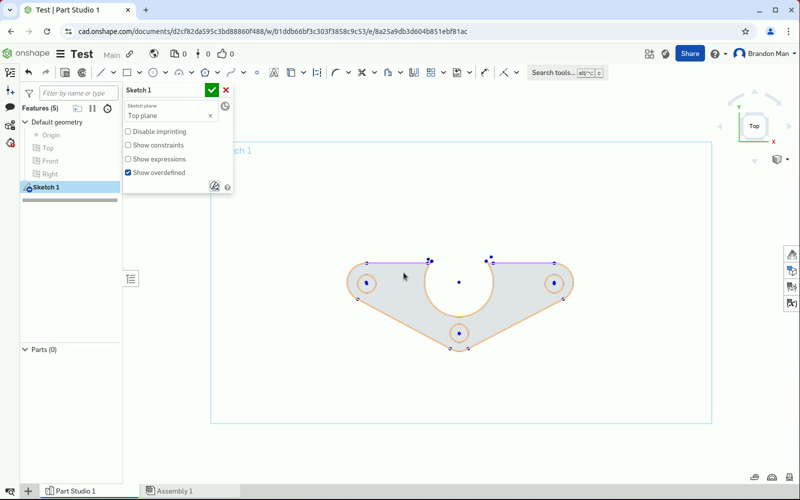
click(403, 272)
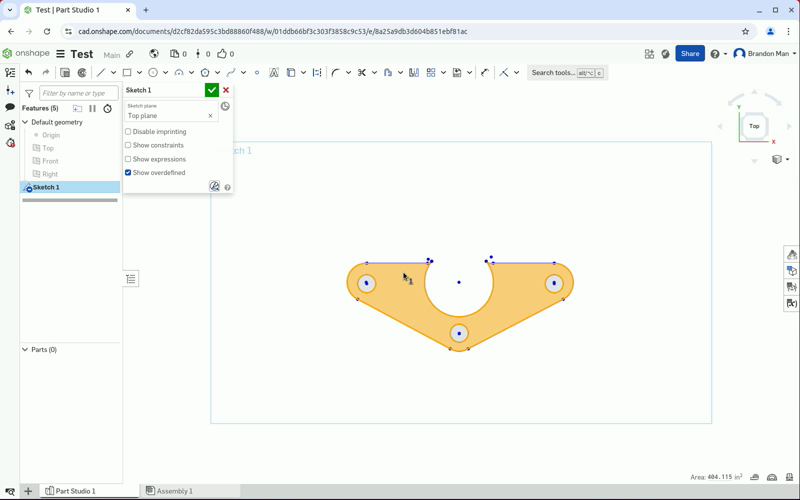
mouse_move(73, 352)
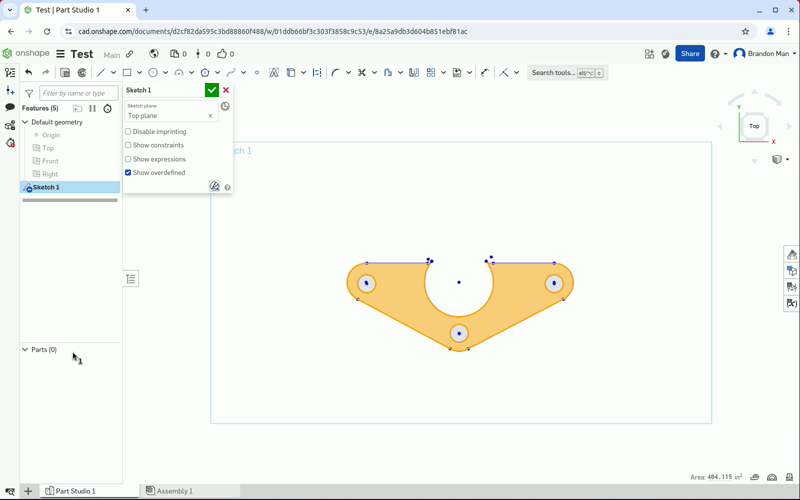
key(shift+y)
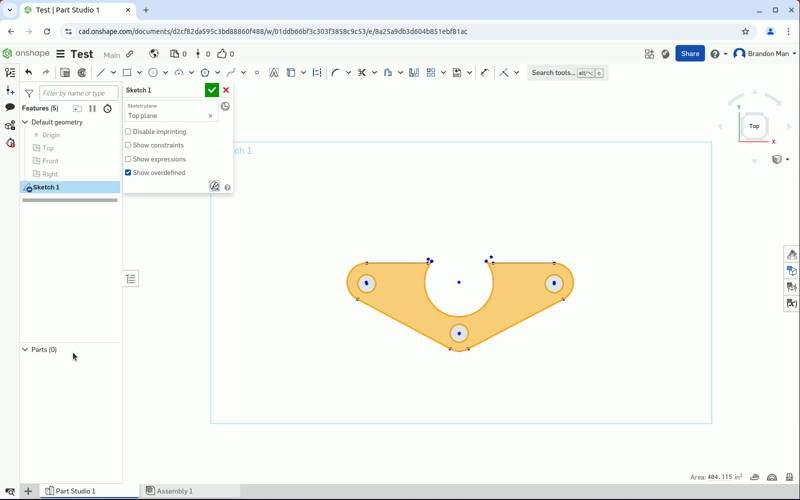
key(shift+e)
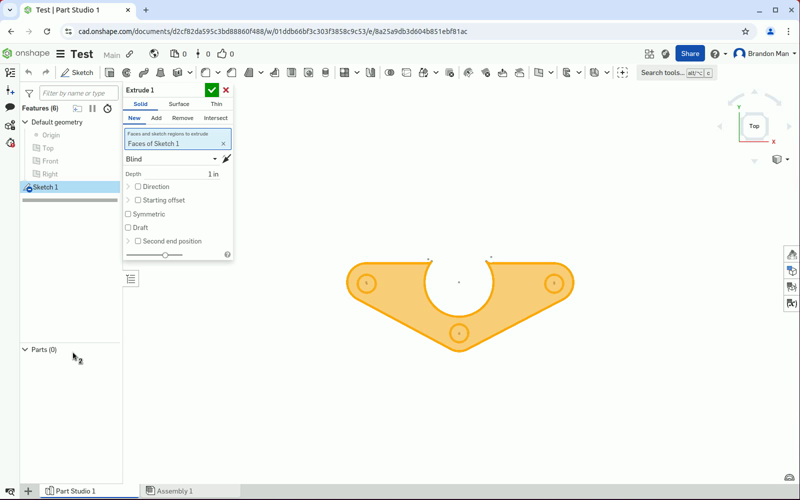
mouse_move(143, 106)
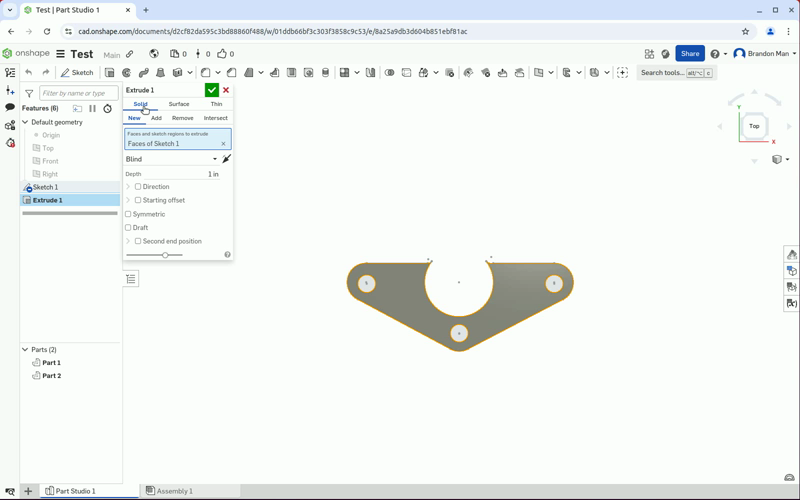
click(143, 106)
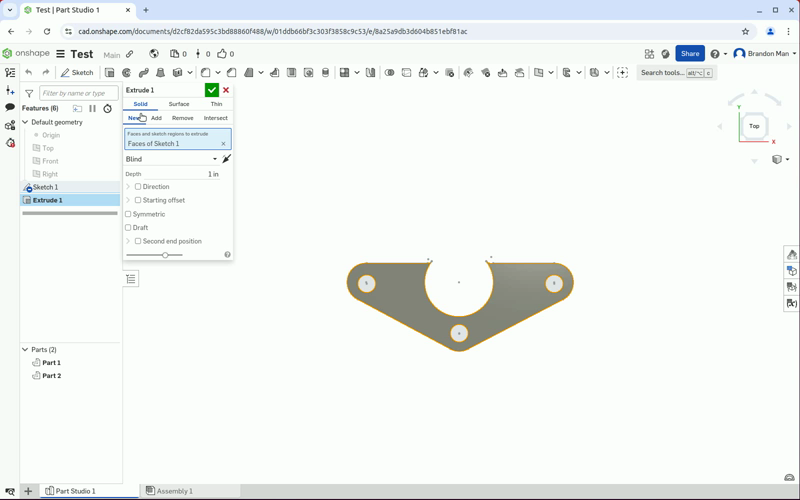
mouse_move(137, 120)
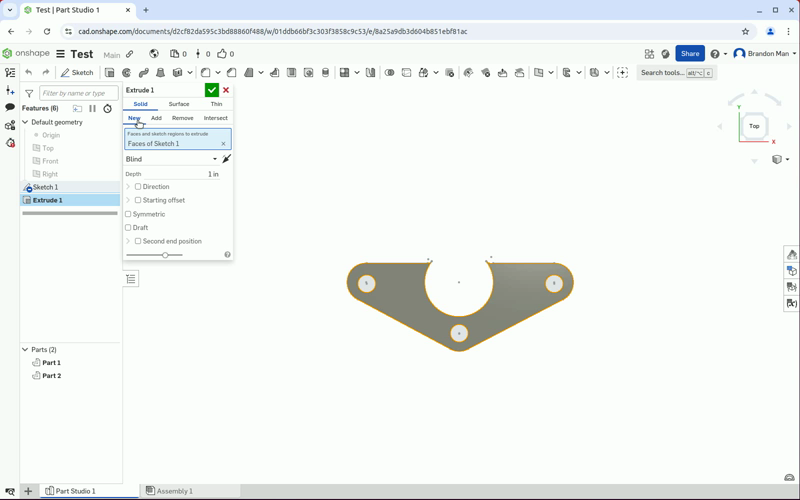
click(137, 120)
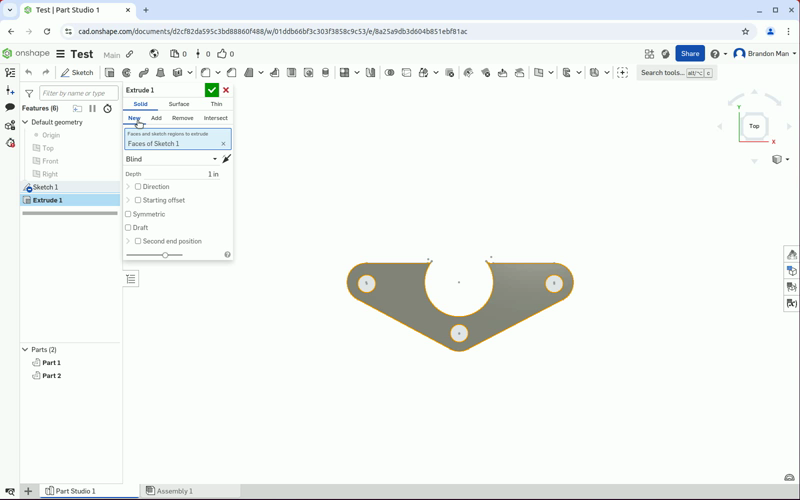
key(tab, 4)
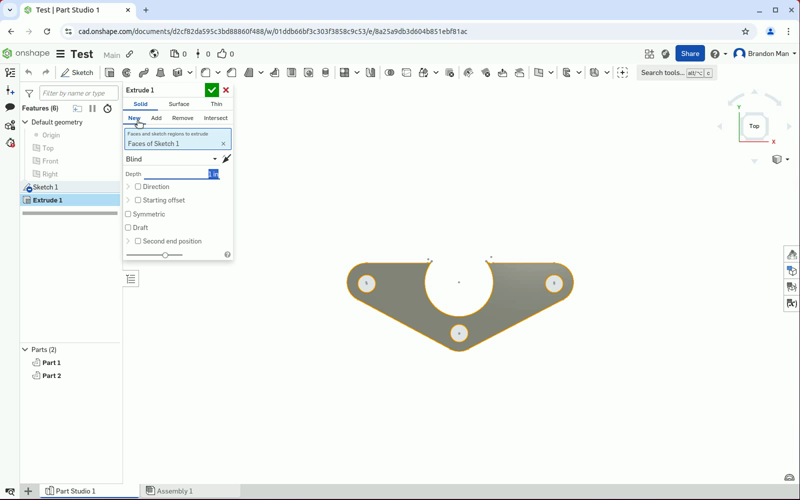
text(2.648)
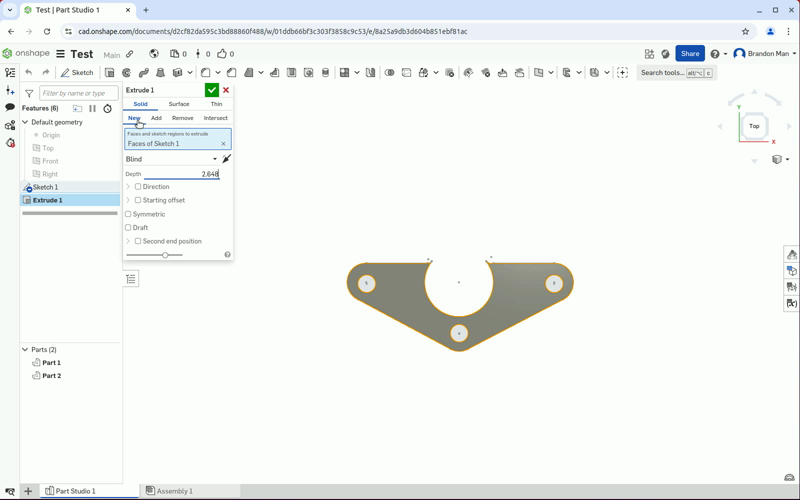
key(enter)
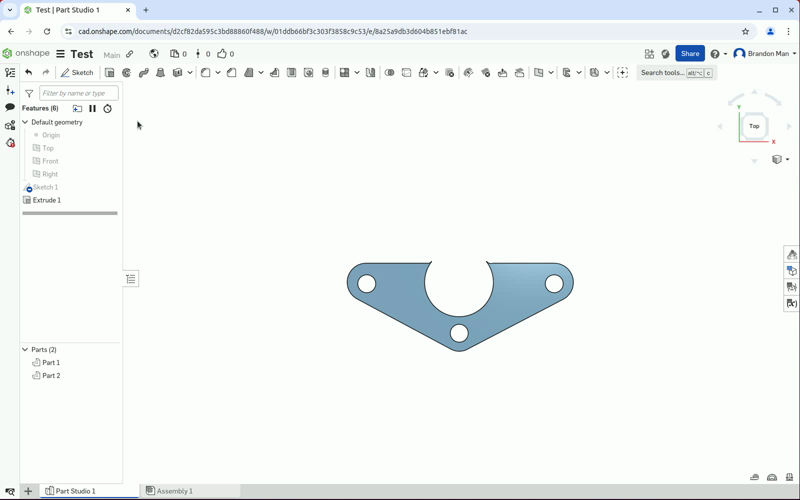
key(shift+h)
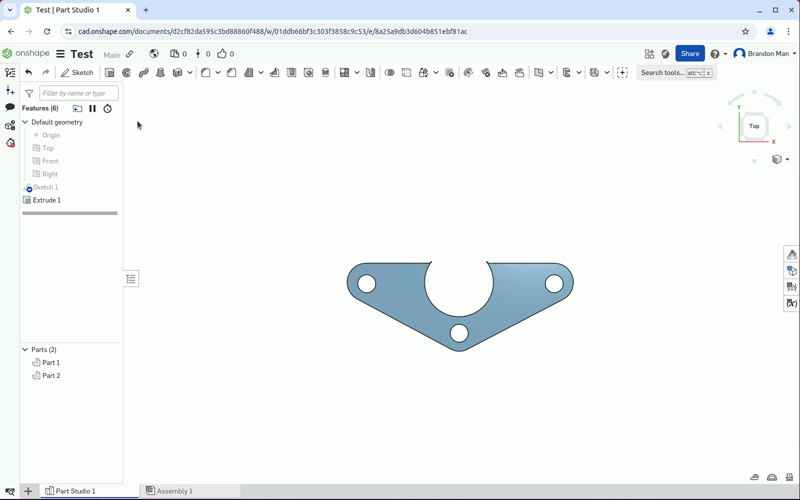
key(shift+h)
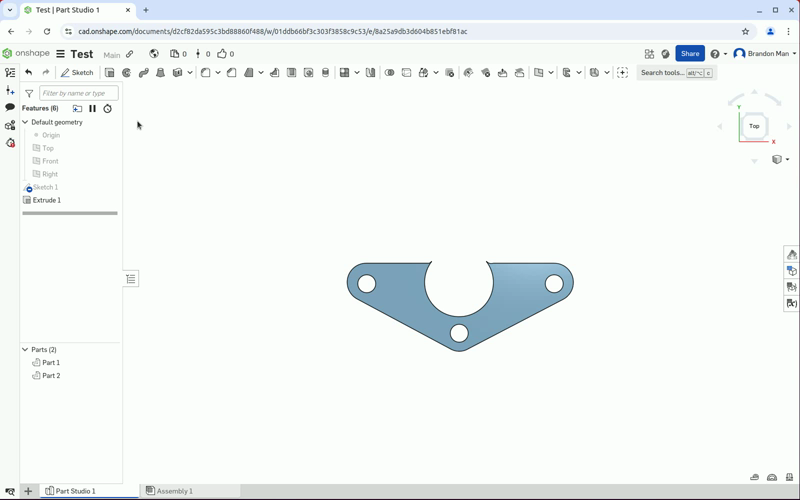
mouse_move(73, 189)
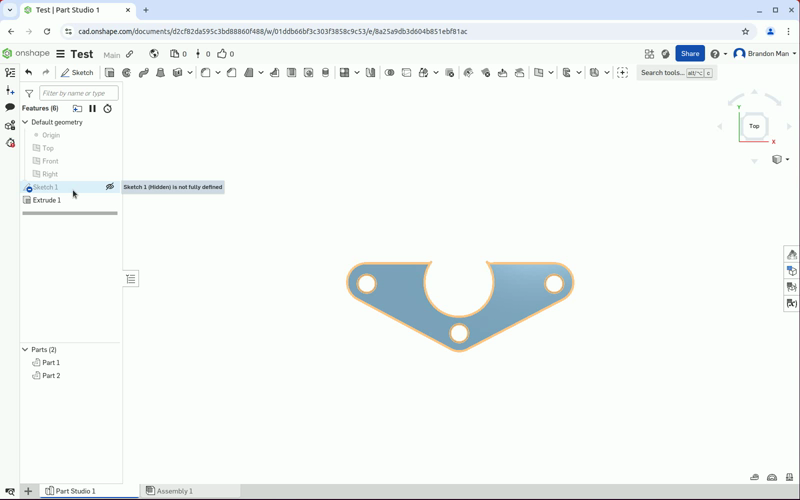
click(73, 189)
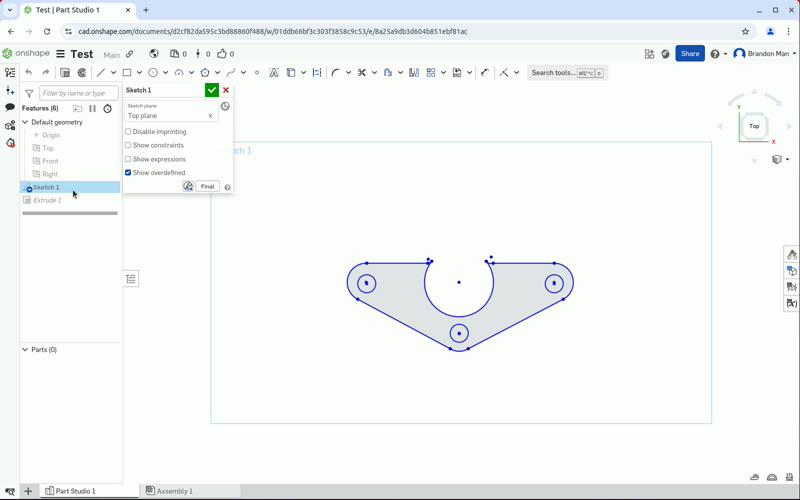
mouse_move(229, 92)
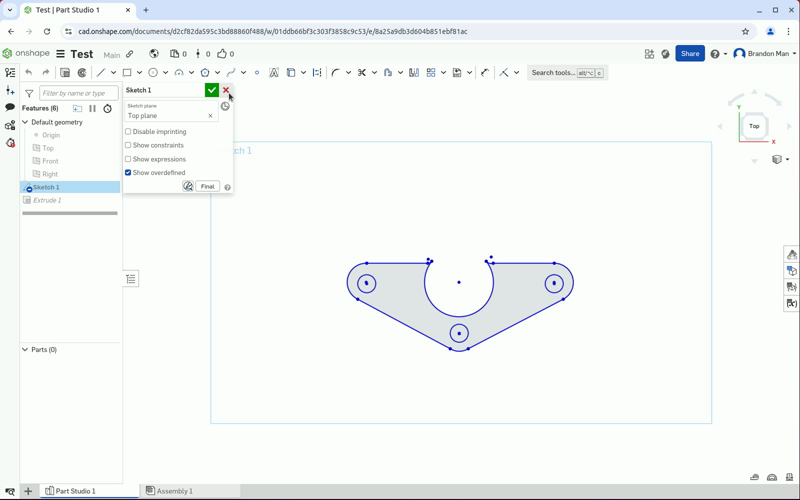
click(229, 92)
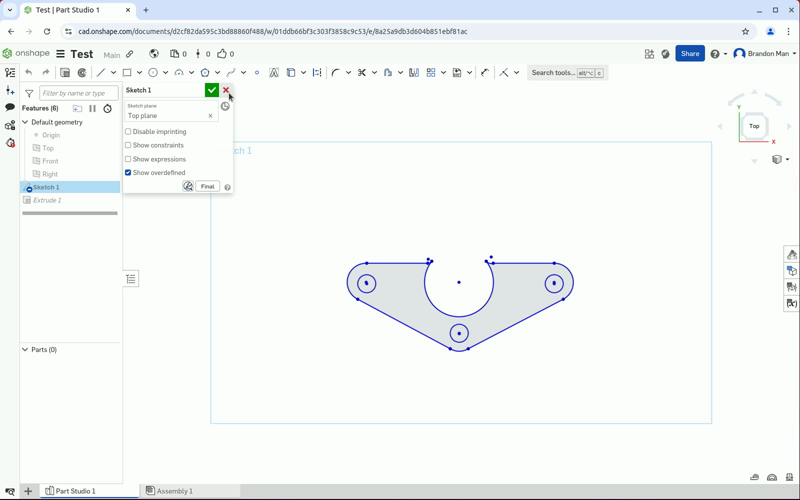
key(shift+s)
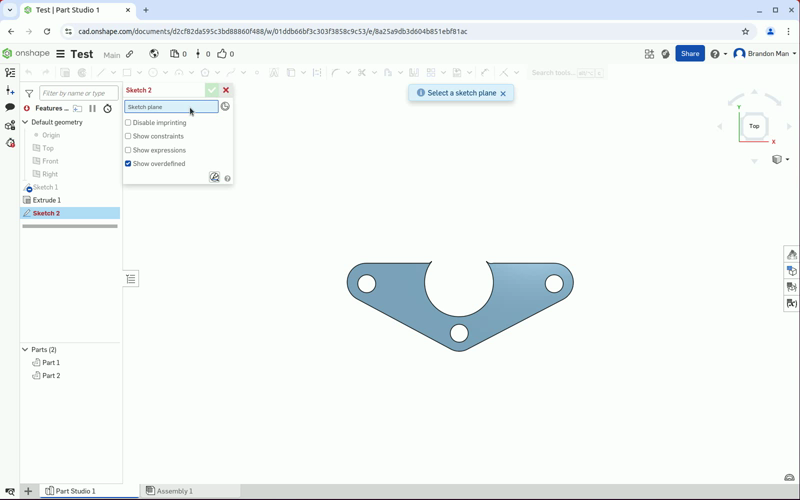
mouse_move(73, 150)
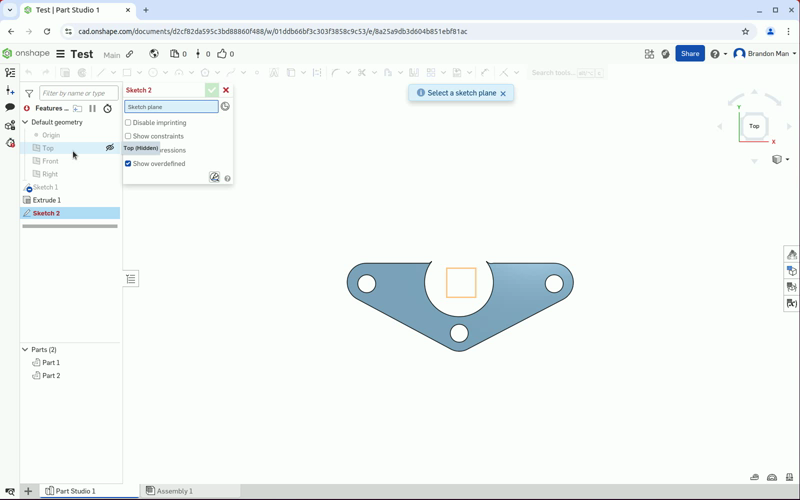
click(73, 150)
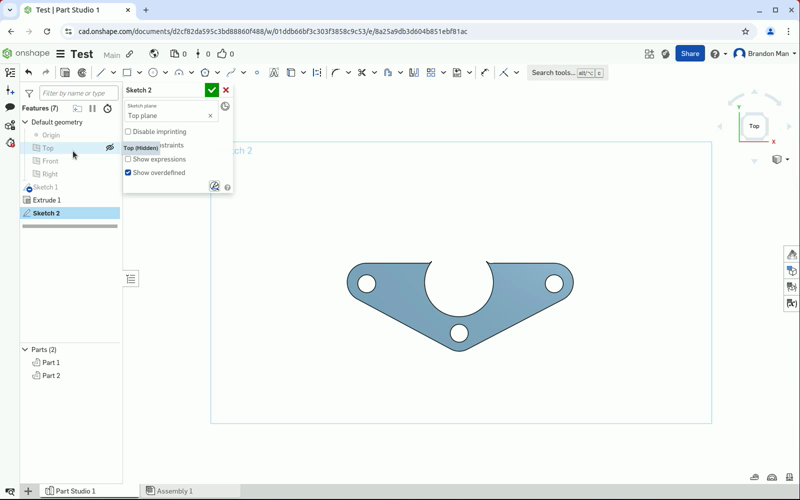
mouse_move(73, 352)
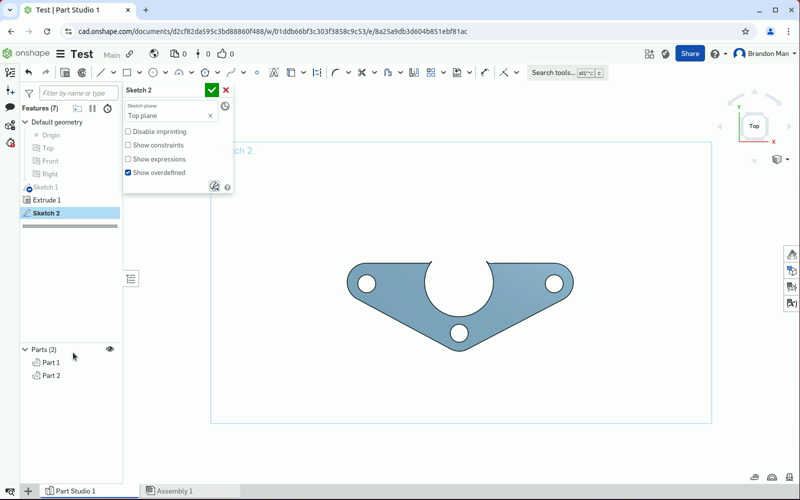
key(y)
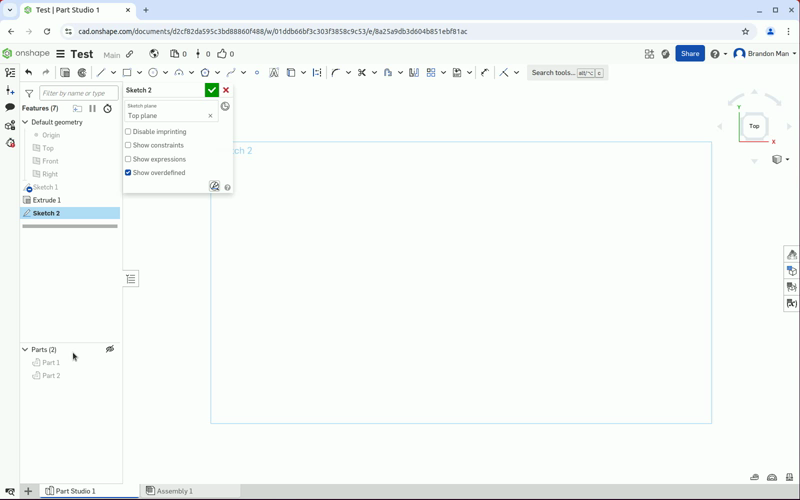
key(c)
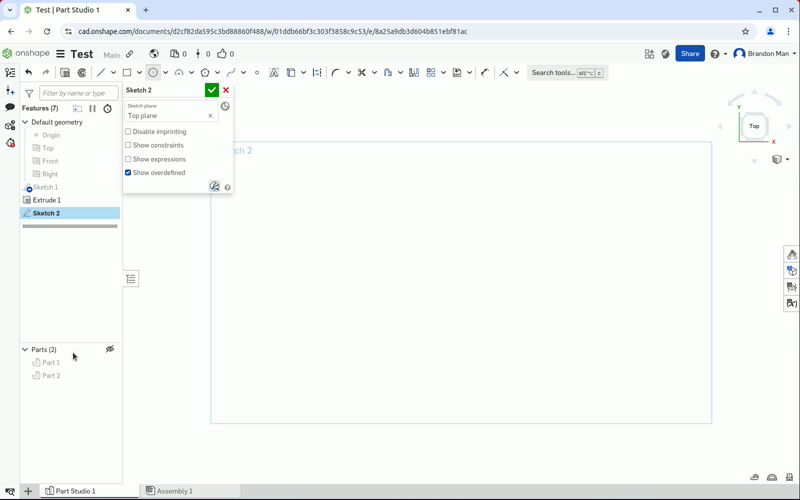
key_down(shift)
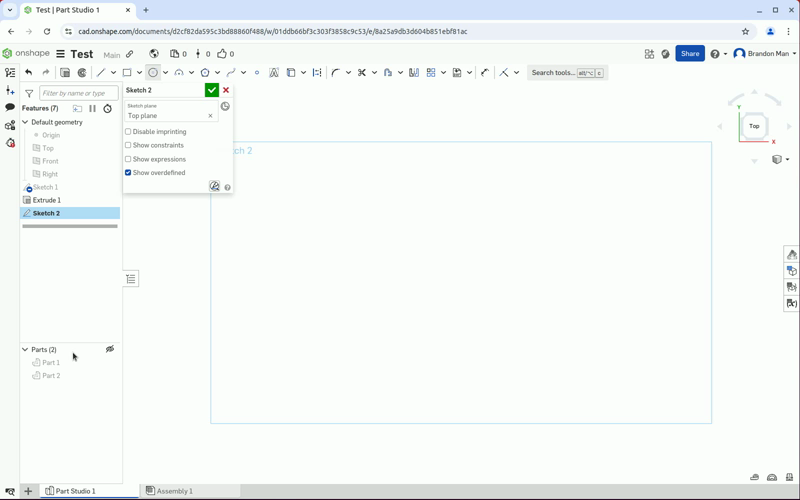
mouse_move(461, 282)
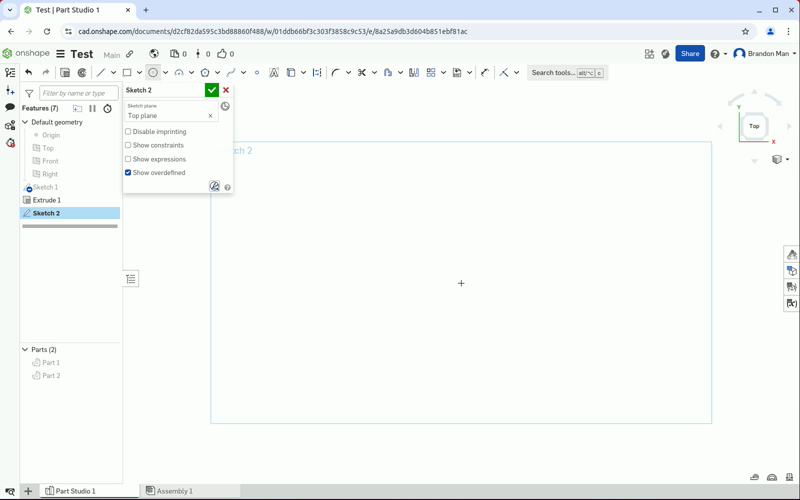
click(461, 282)
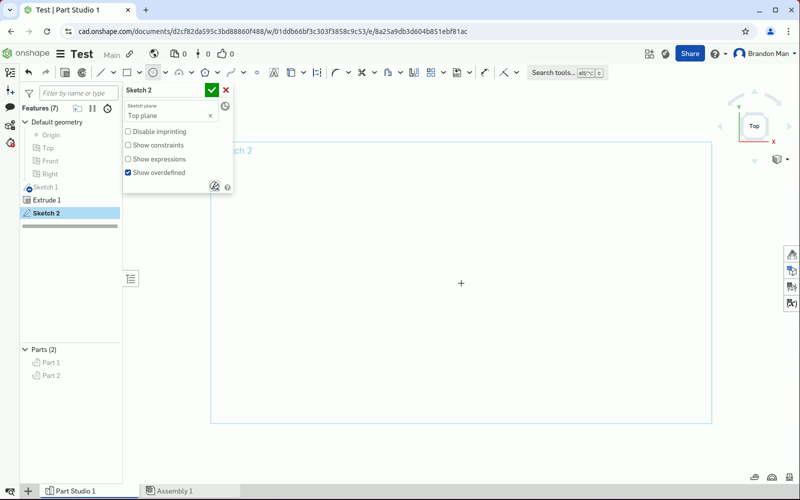
key_up(shift)
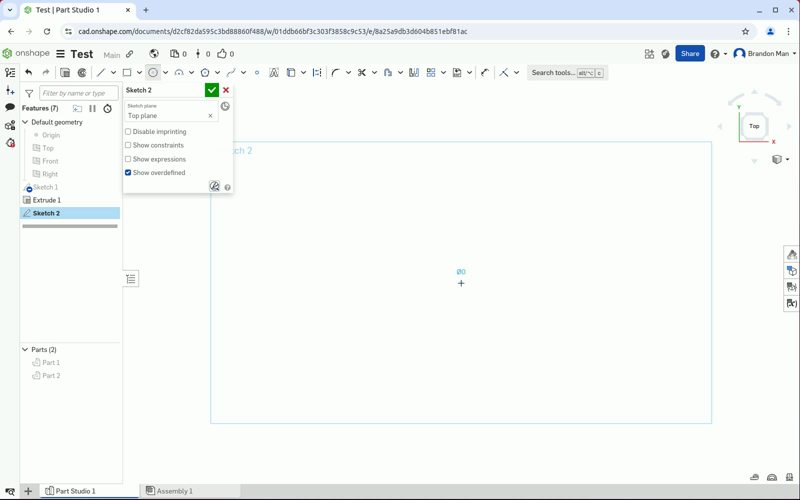
mouse_move(497, 282)
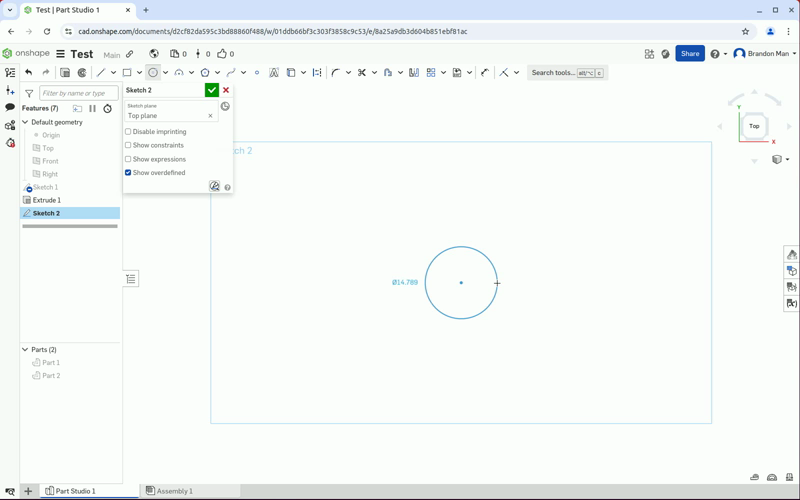
click(497, 282)
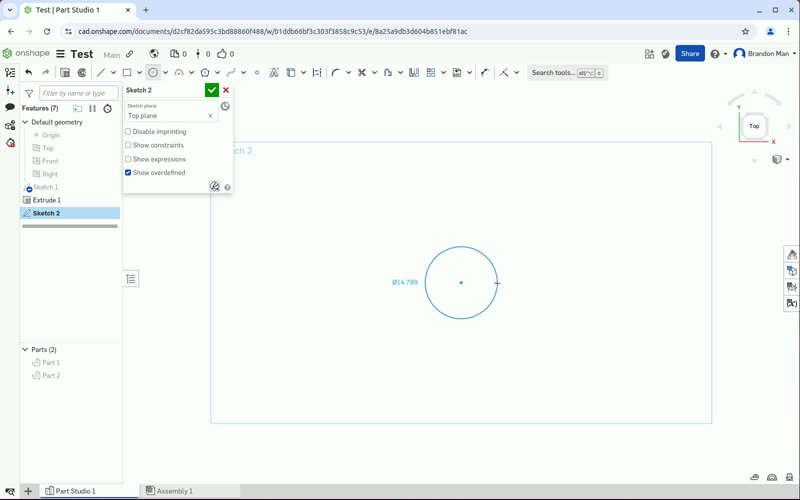
key(esc)
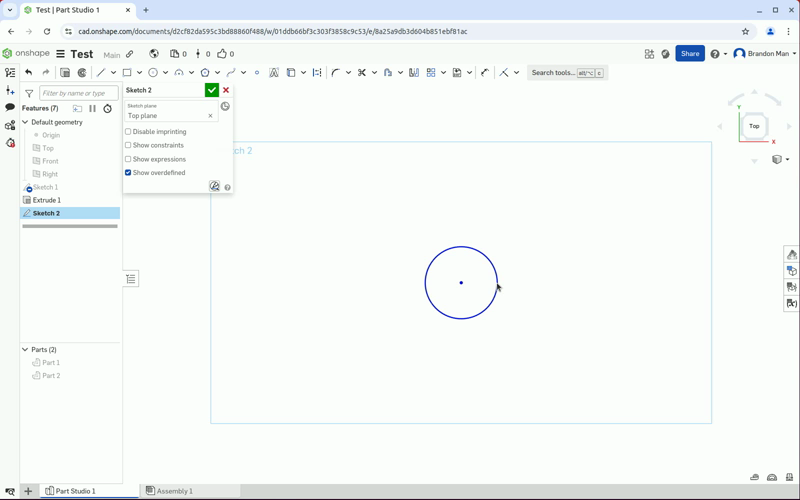
key(c)
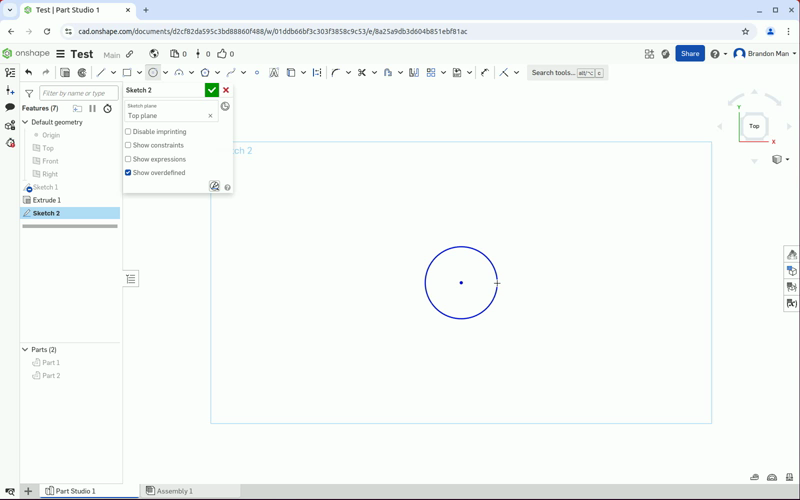
key_down(shift)
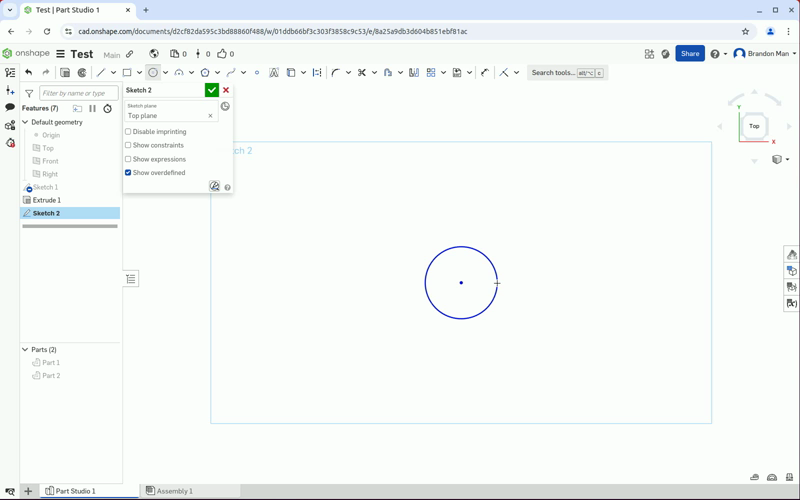
mouse_move(461, 282)
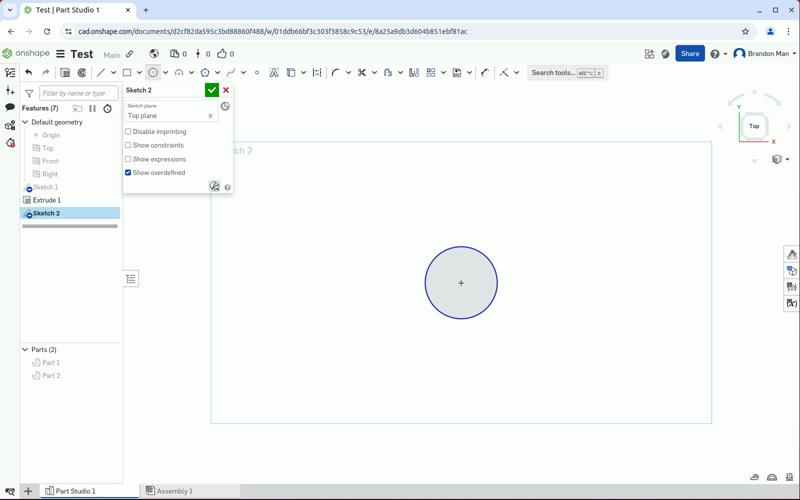
click(461, 282)
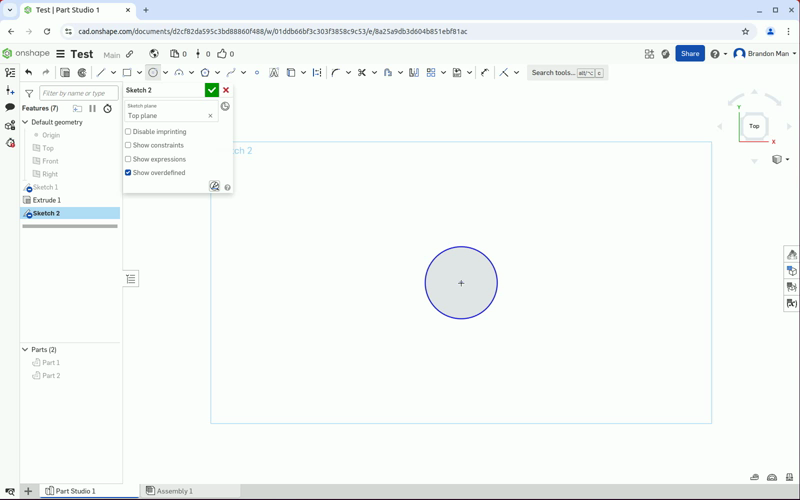
key_up(shift)
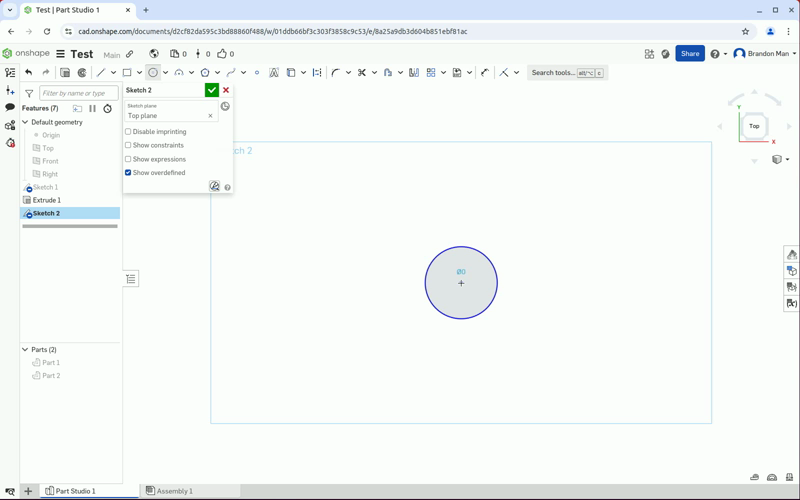
mouse_move(467, 282)
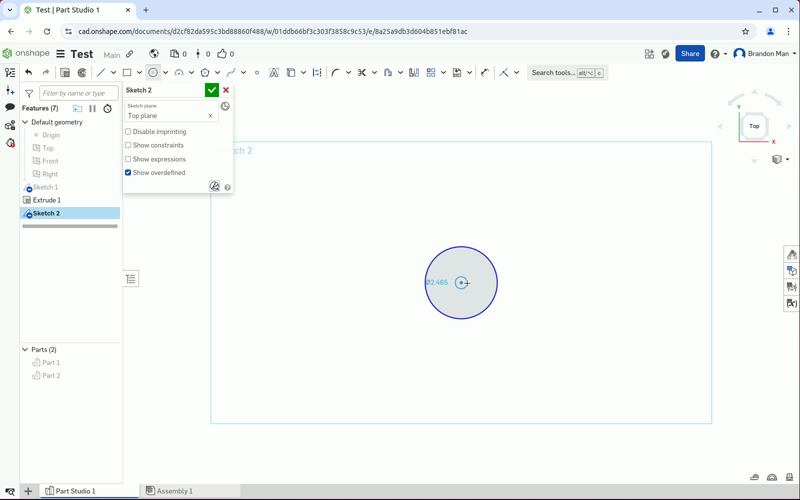
click(467, 282)
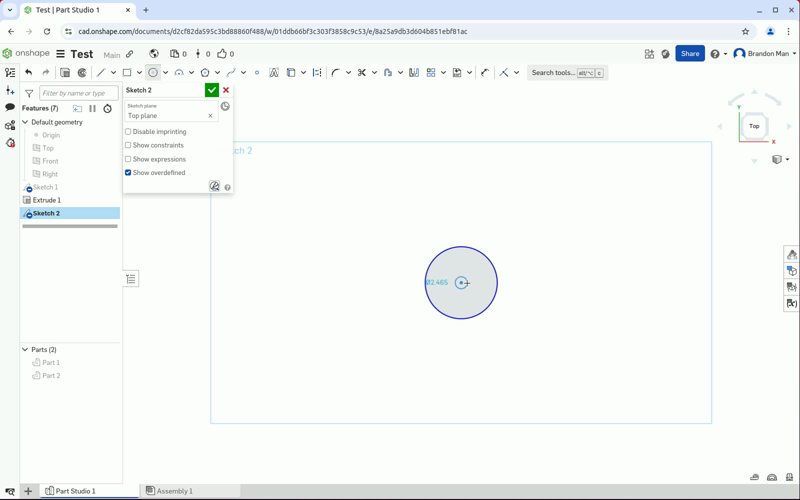
key(esc)
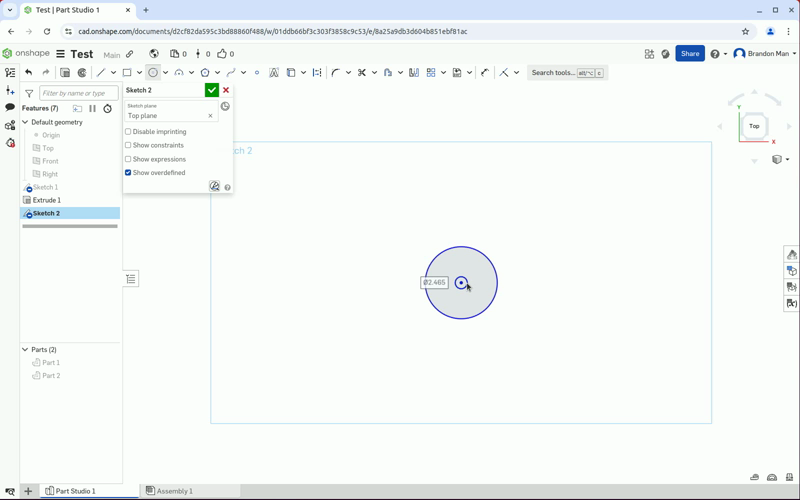
mouse_move(468, 308)
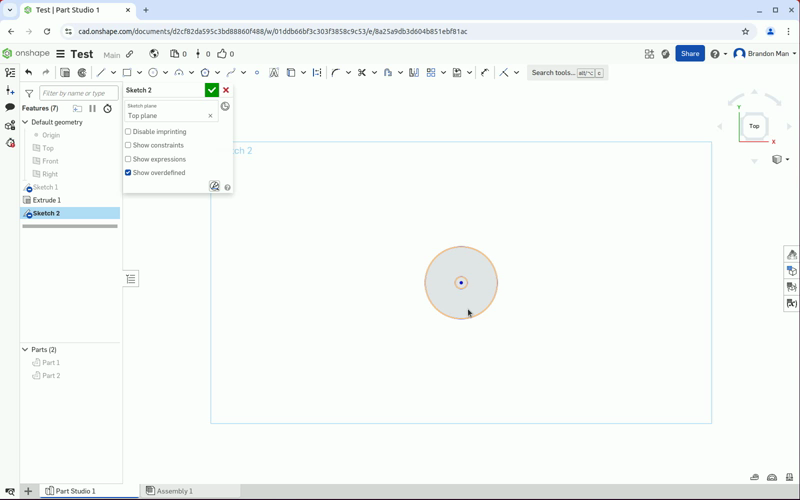
click(468, 308)
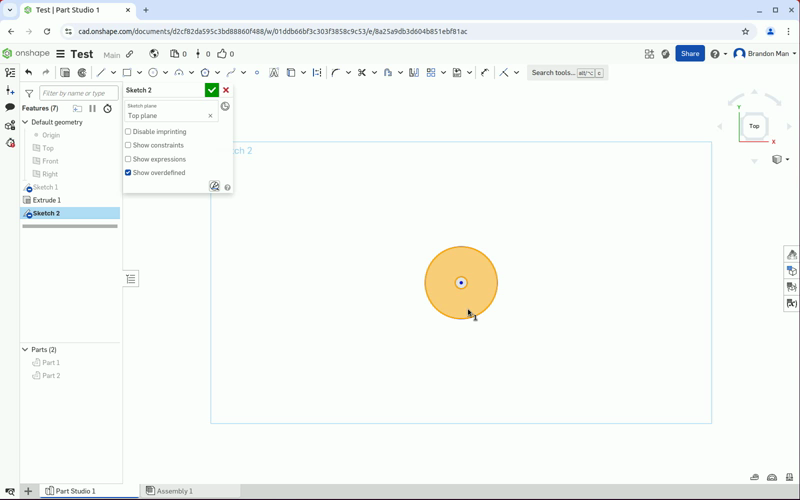
mouse_move(73, 352)
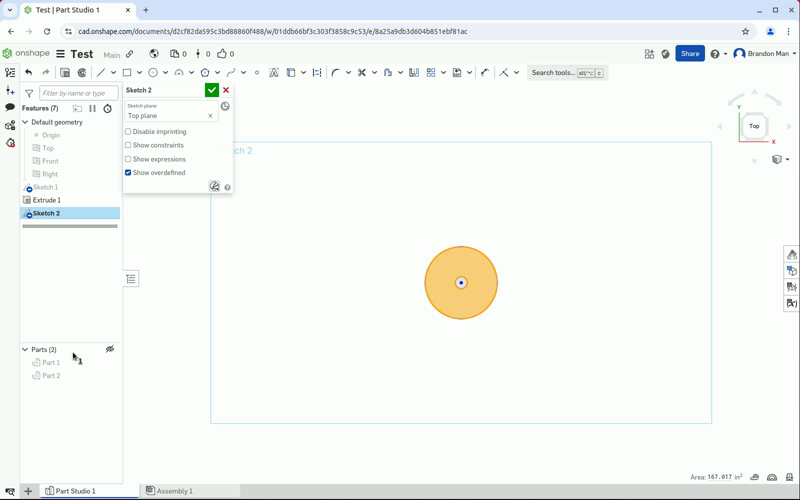
key(shift+y)
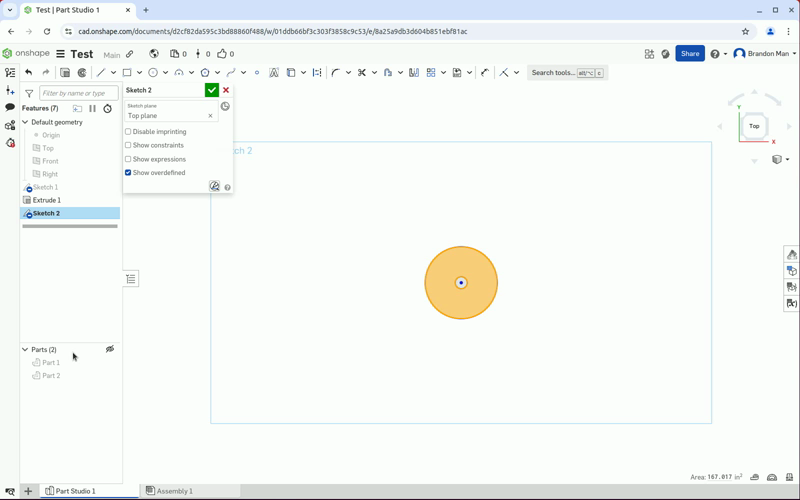
key(shift+e)
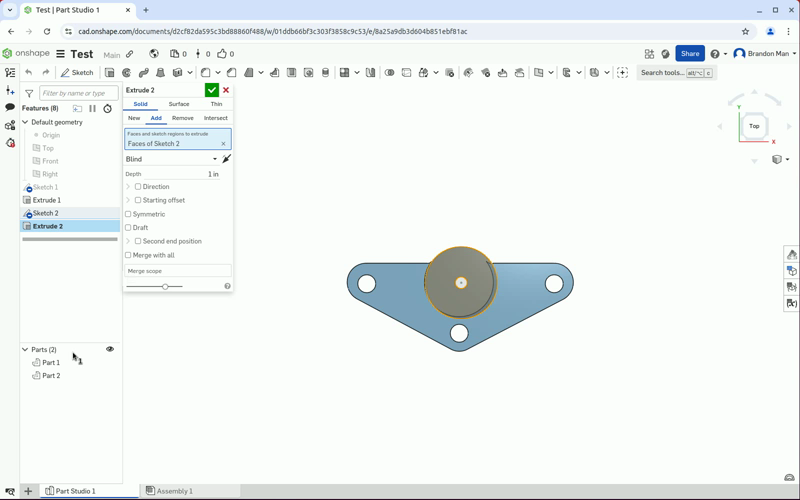
mouse_move(143, 106)
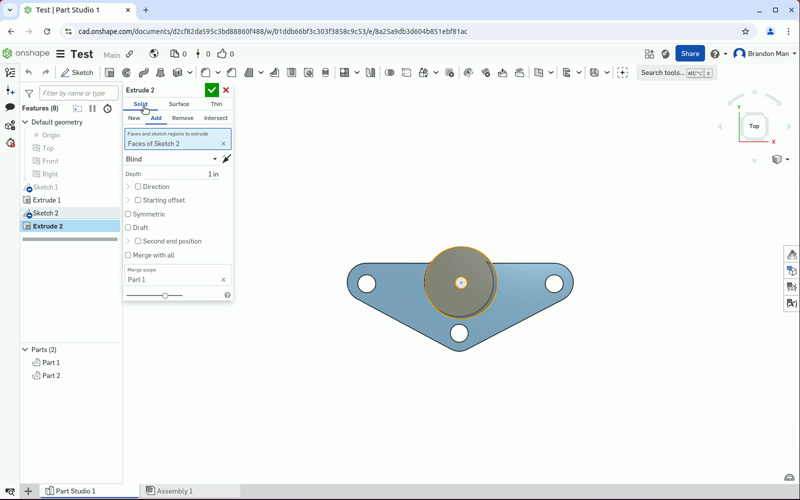
click(143, 106)
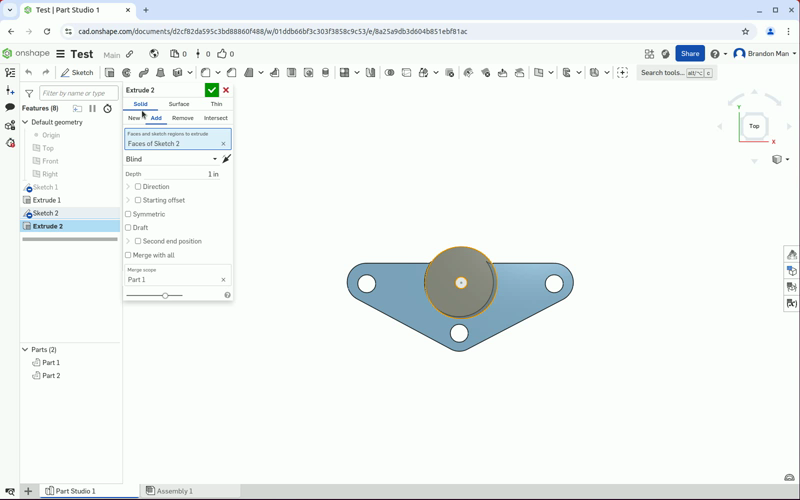
mouse_move(137, 120)
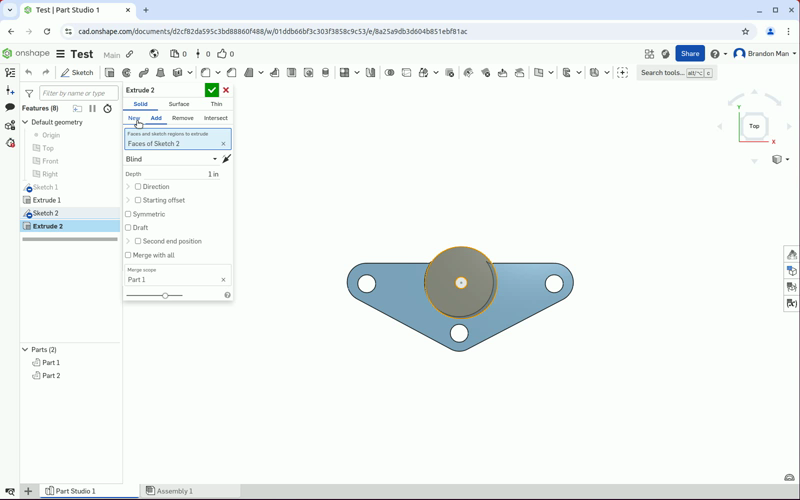
click(137, 120)
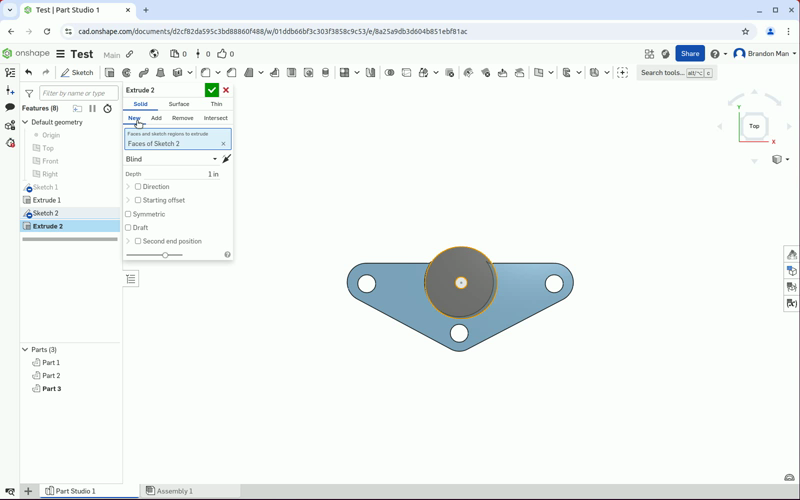
key(tab, 4)
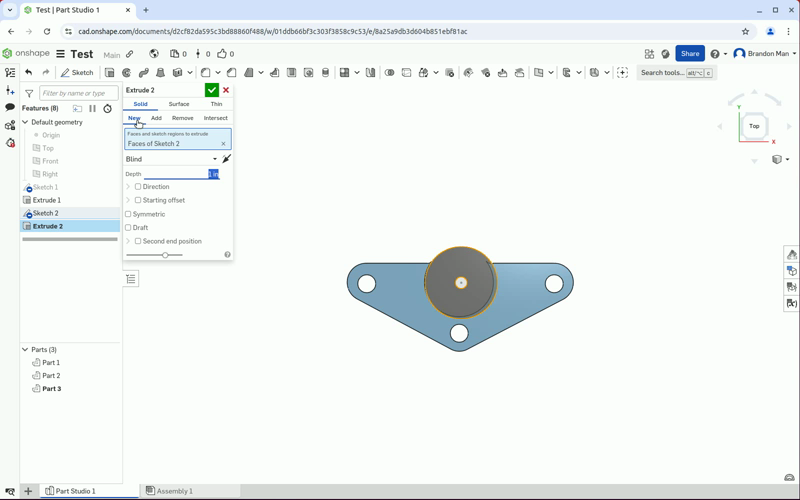
text(10.351)
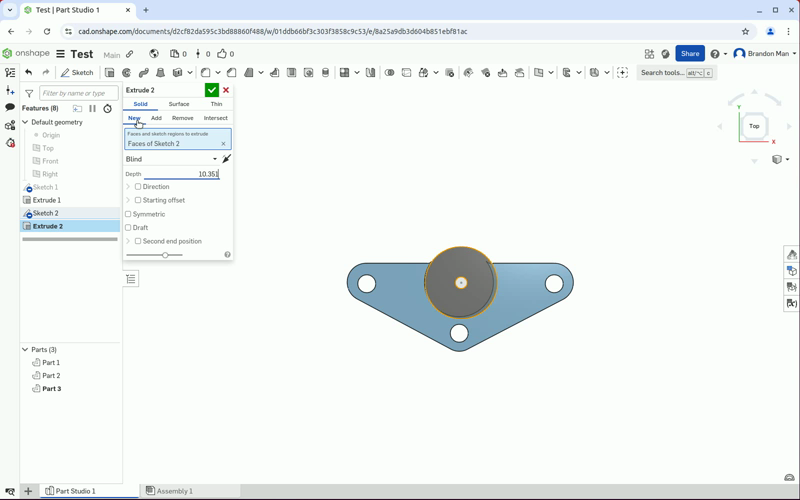
key(enter)
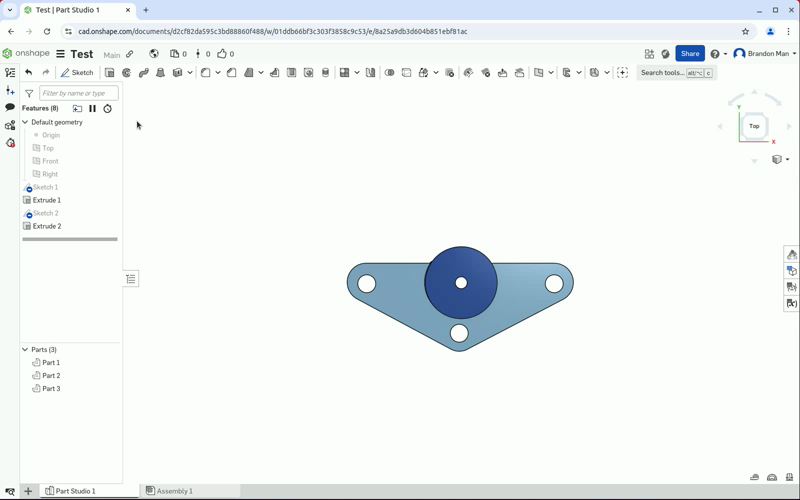
key(shift+h)
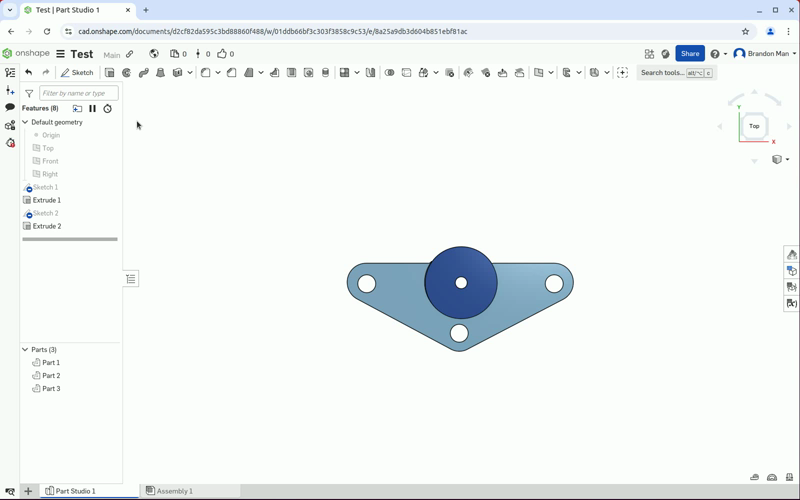
key(shift+h)
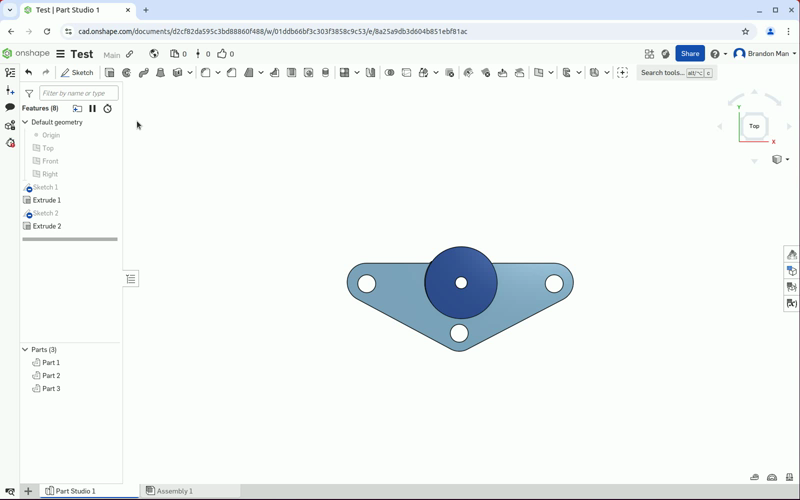
mouse_move(73, 189)
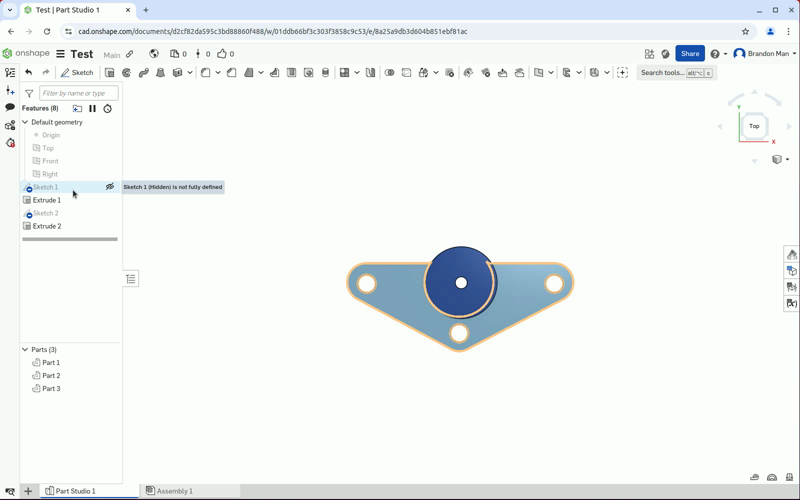
click(73, 189)
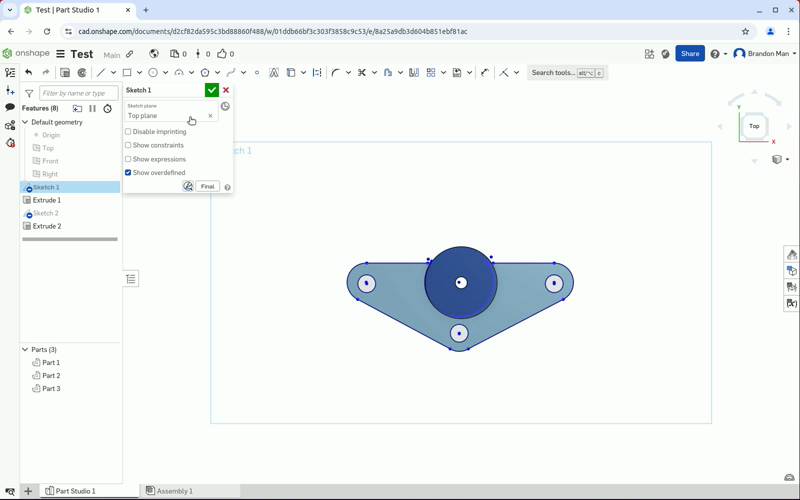
mouse_move(229, 92)
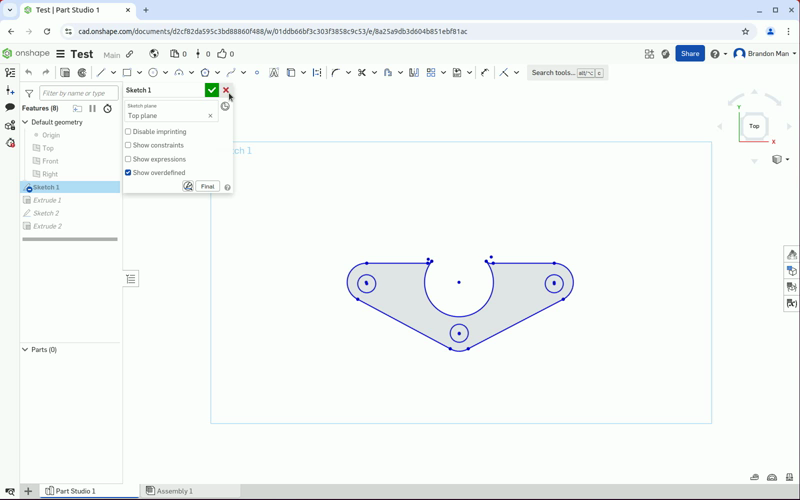
click(229, 92)
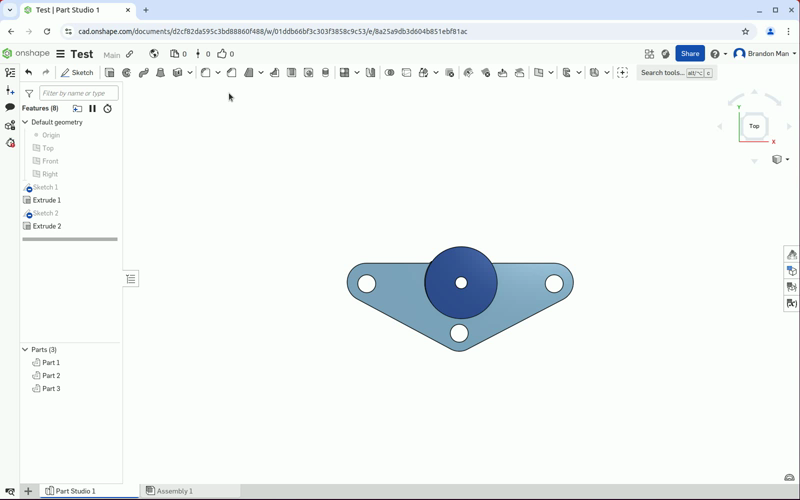
mouse_move(73, 352)
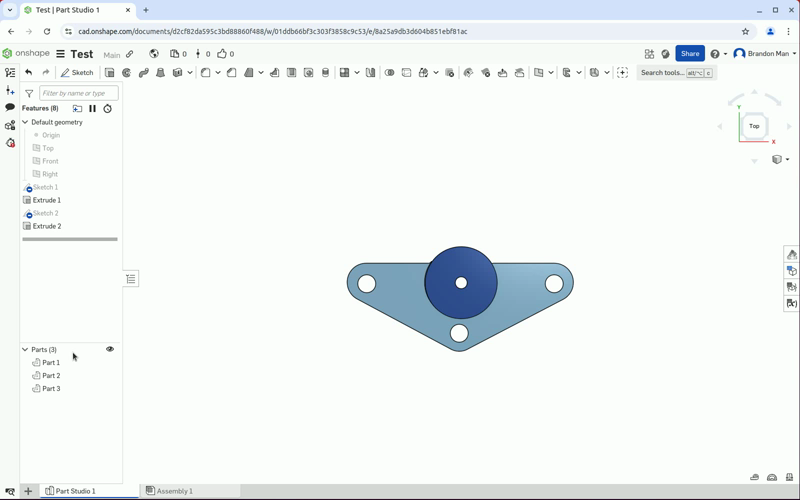
key(y)
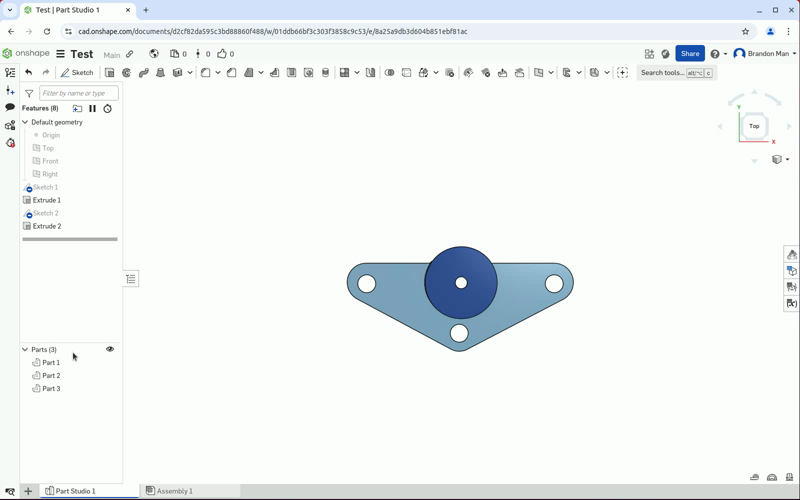
key(shift+p)
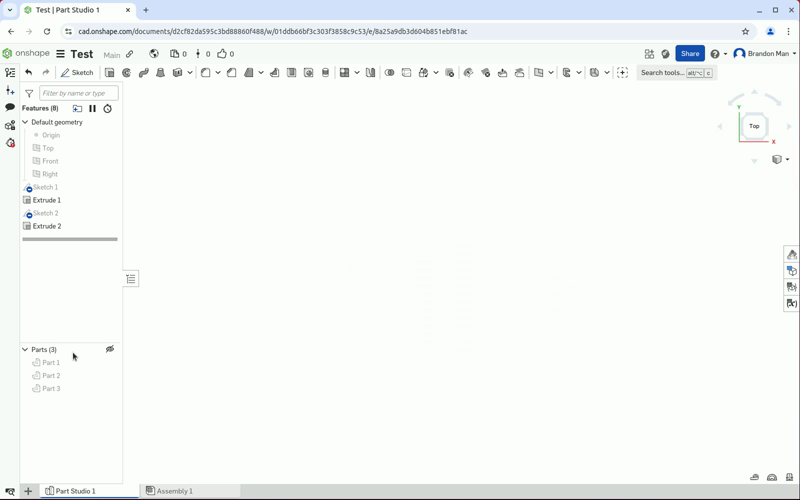
key(space)
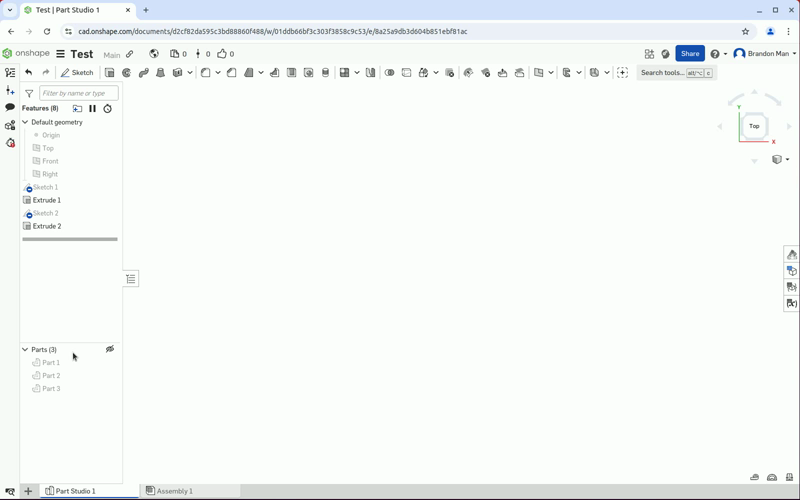
key_down(shift)
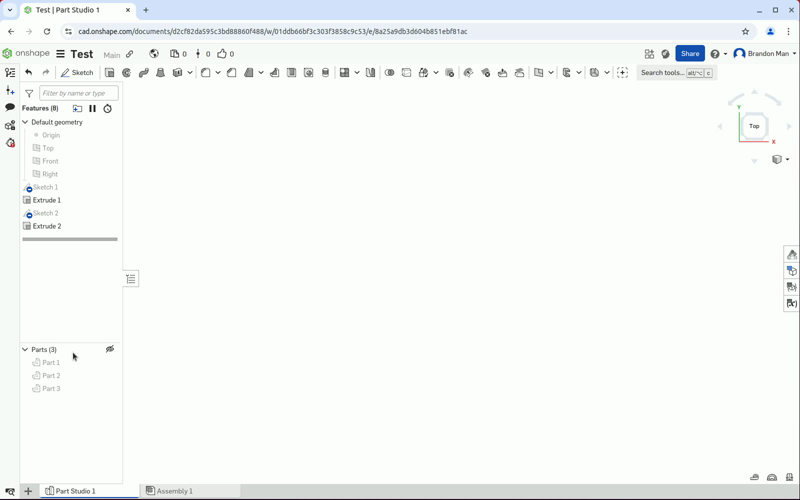
key(up)
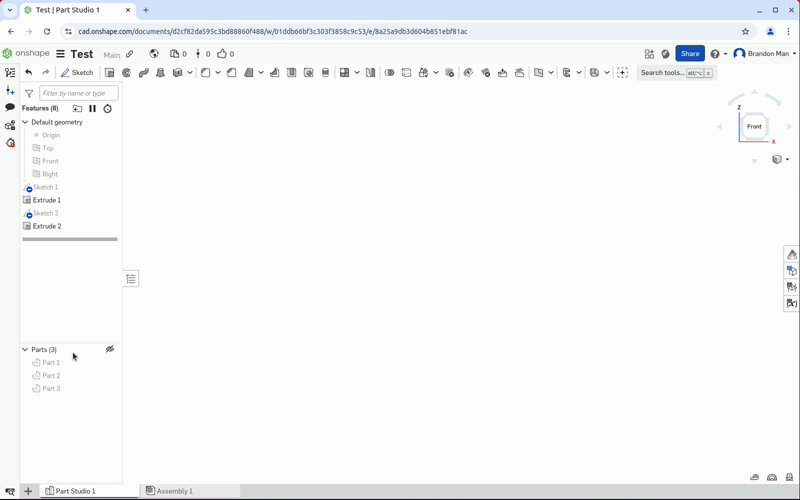
key_up(shift)
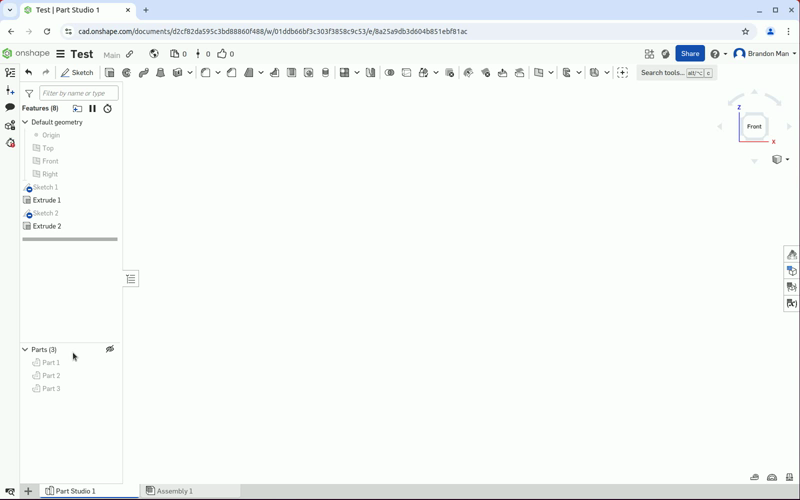
key(space)
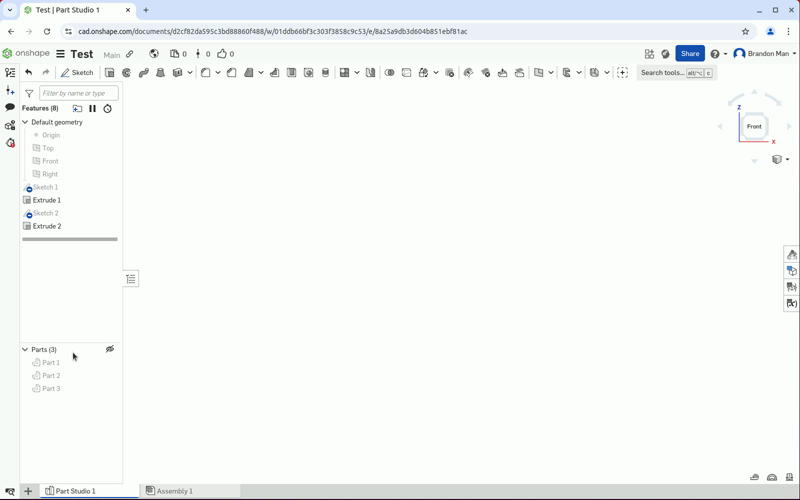
key_down(shift)
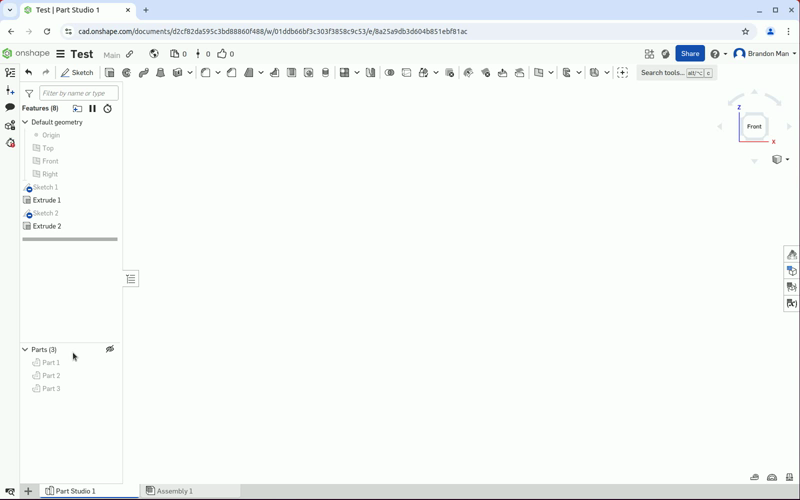
key(left)
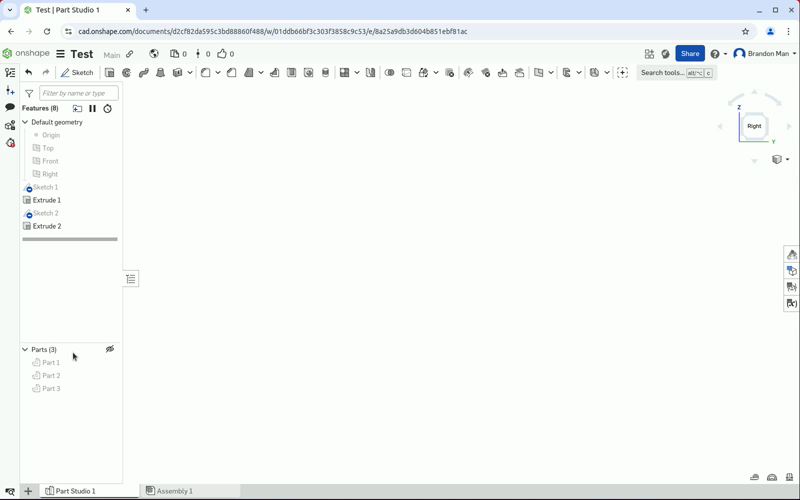
key_up(shift)
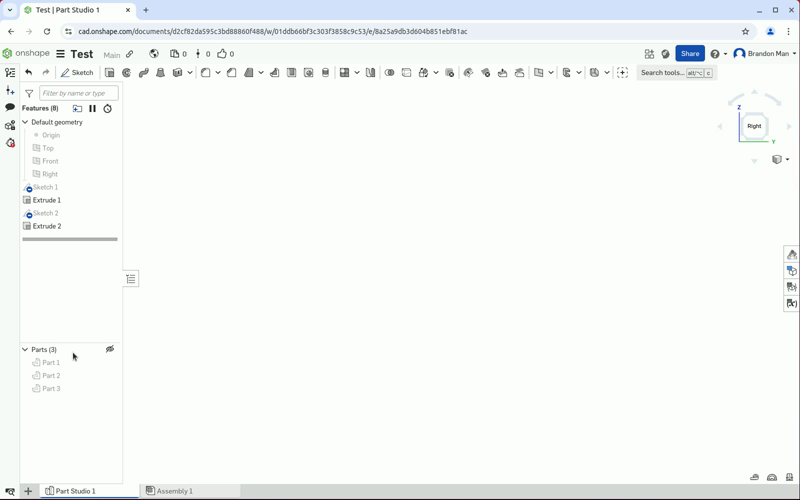
mouse_move(73, 352)
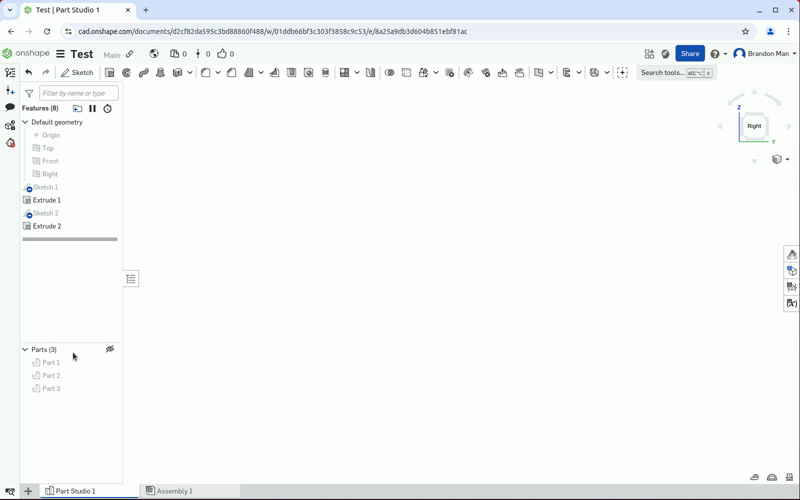
key(shift+y)
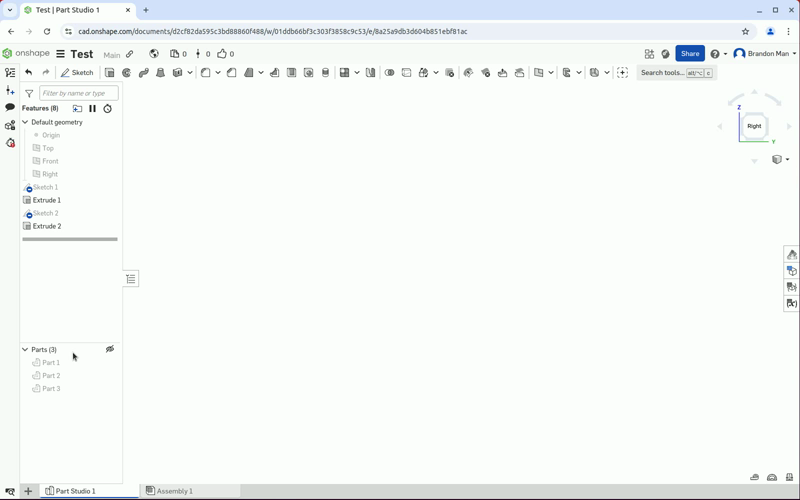
key(shift+s)
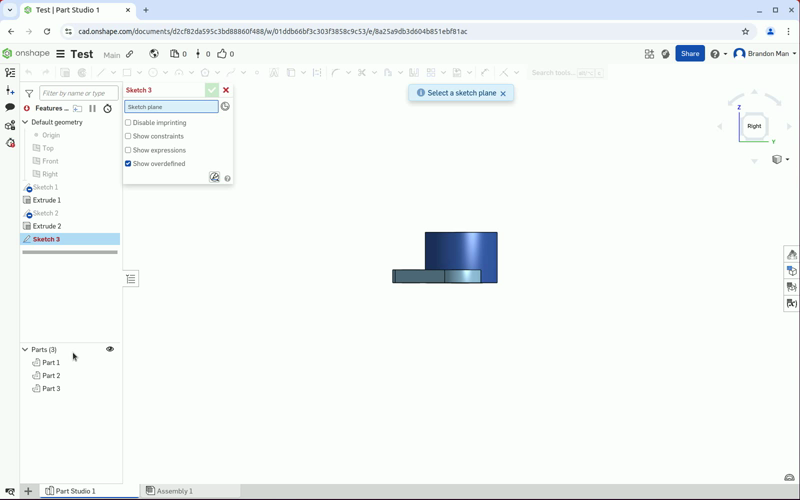
mouse_move(73, 176)
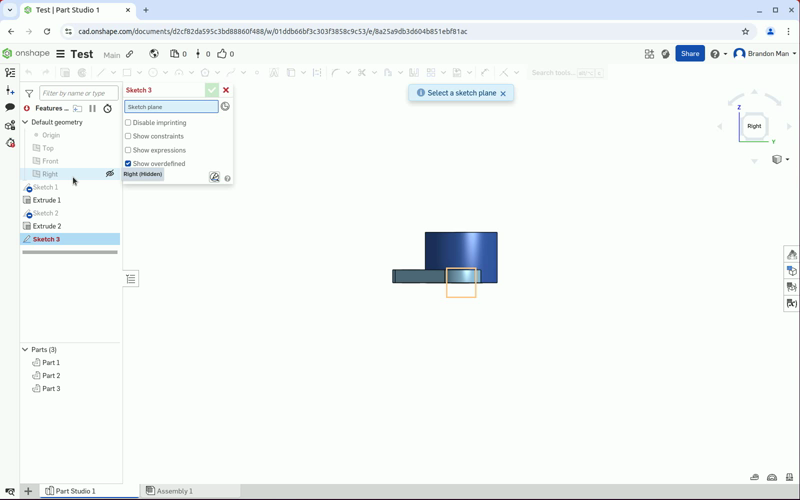
click(73, 176)
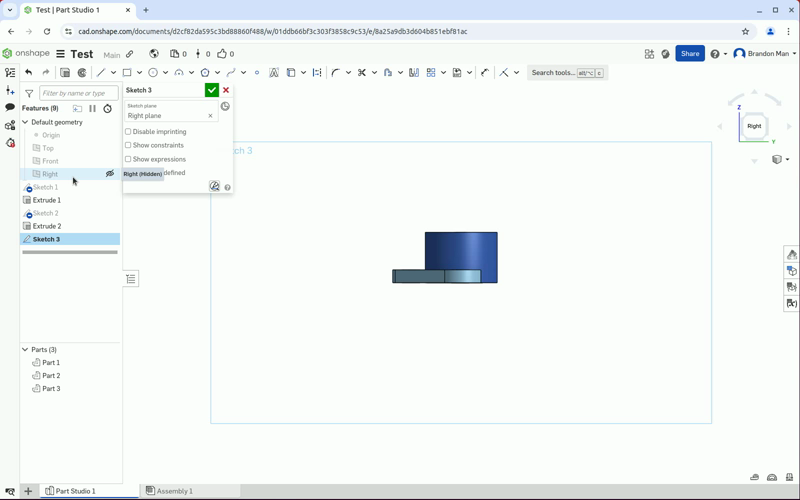
mouse_move(73, 352)
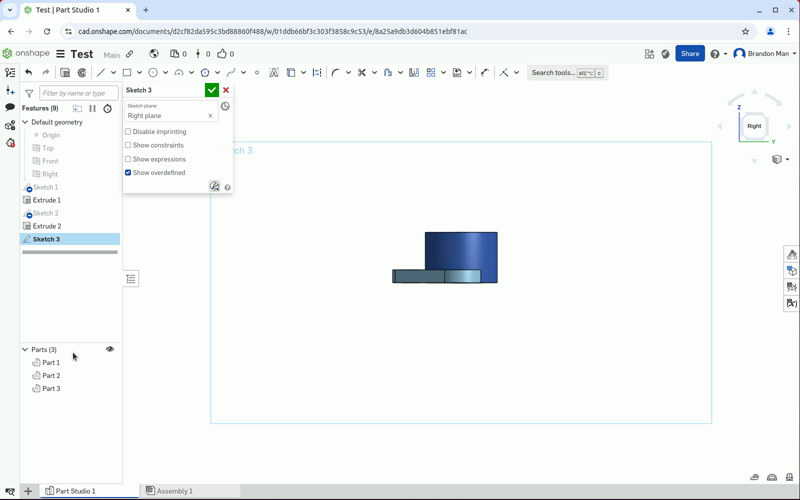
key(y)
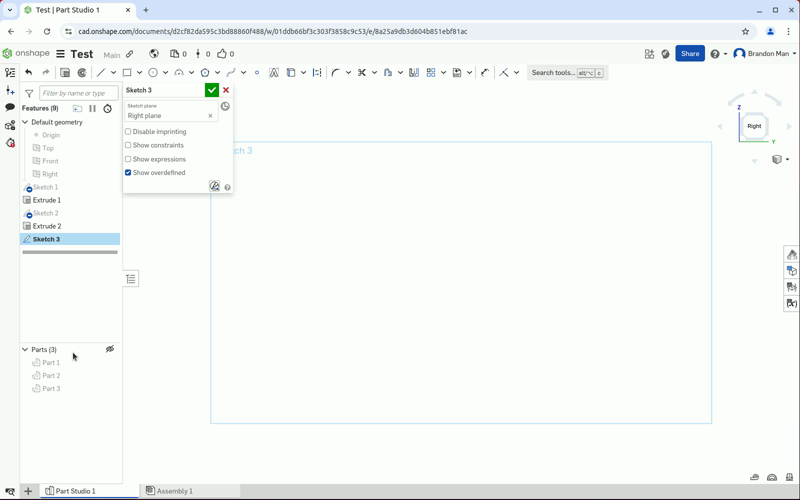
key(l)
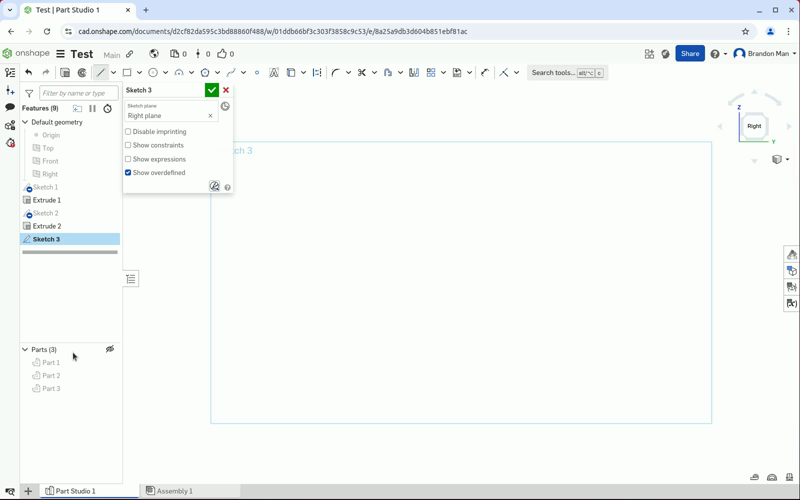
key_down(shift)
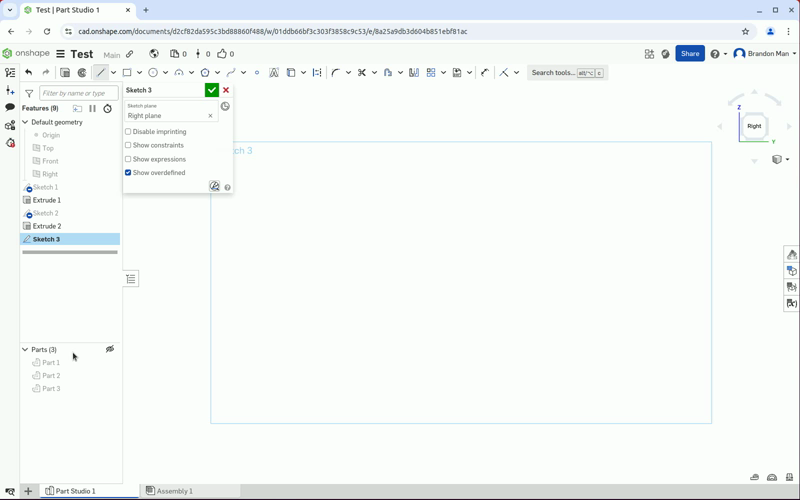
mouse_move(479, 270)
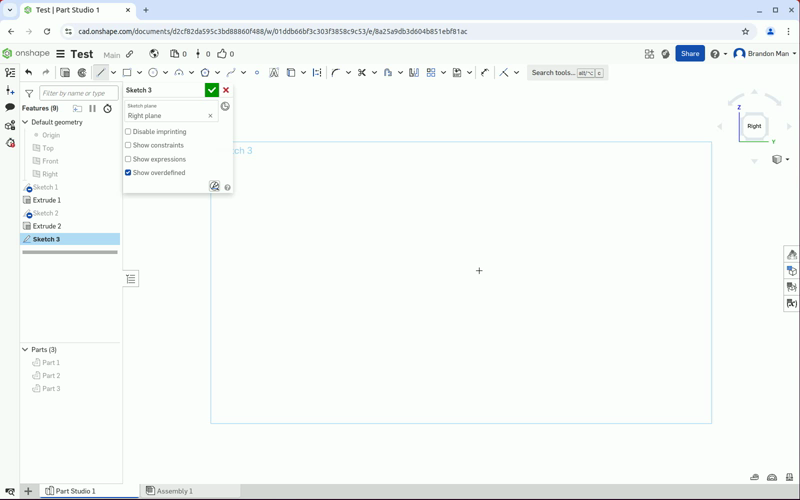
click(479, 270)
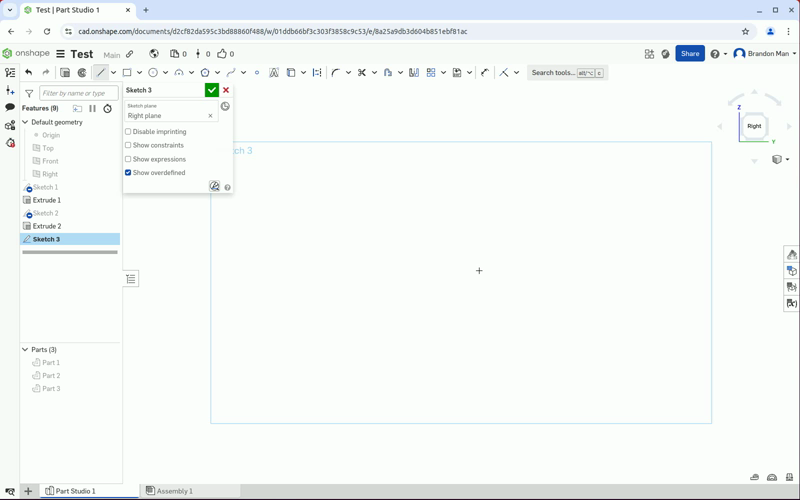
key_up(shift)
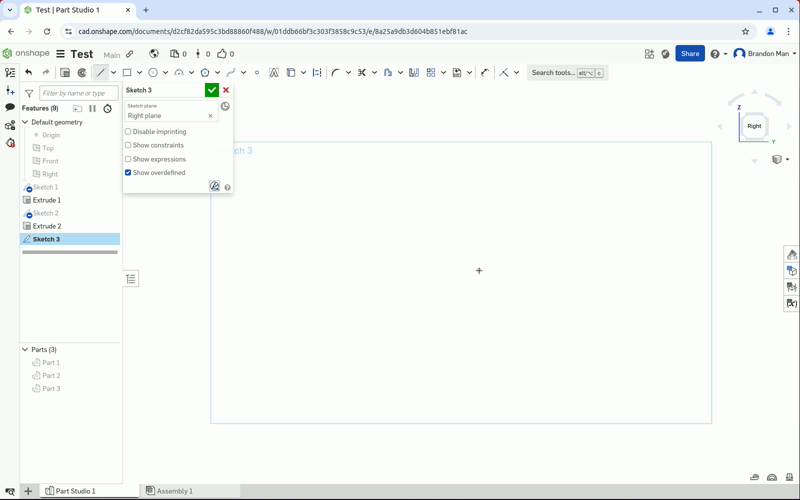
key_down(shift)
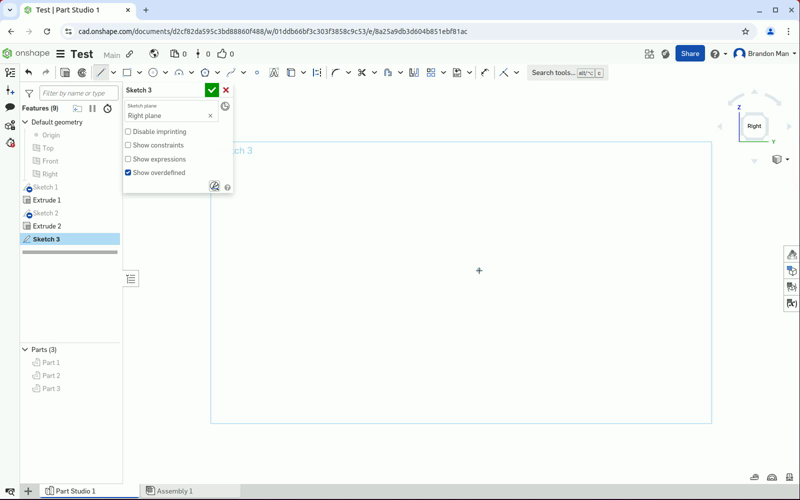
mouse_move(509, 270)
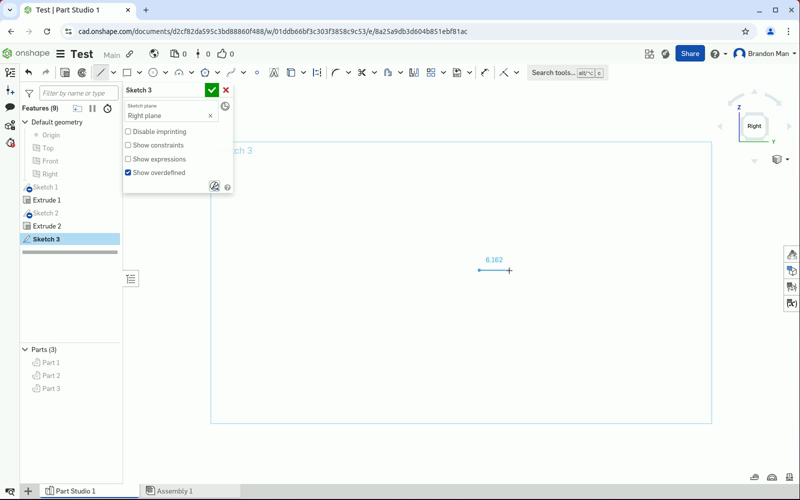
mouse_move(517, 270)
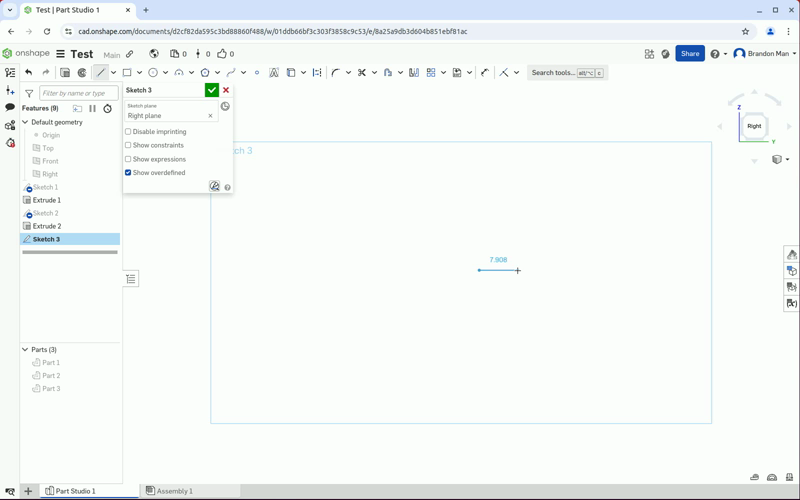
click(517, 270)
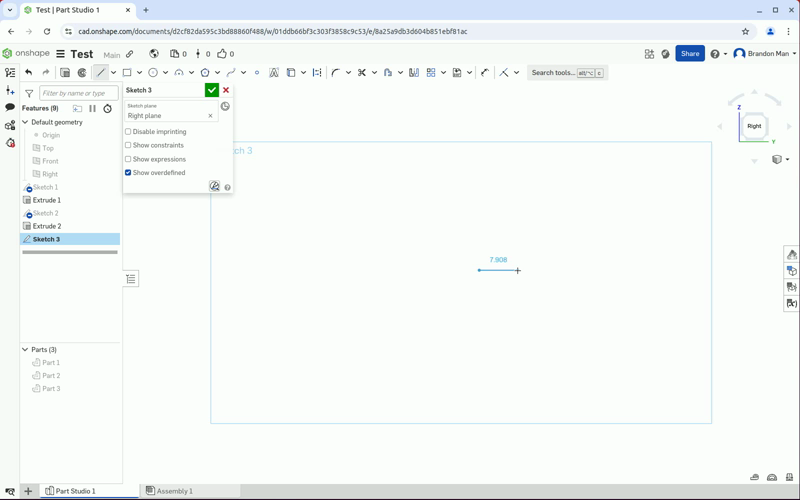
key_up(shift)
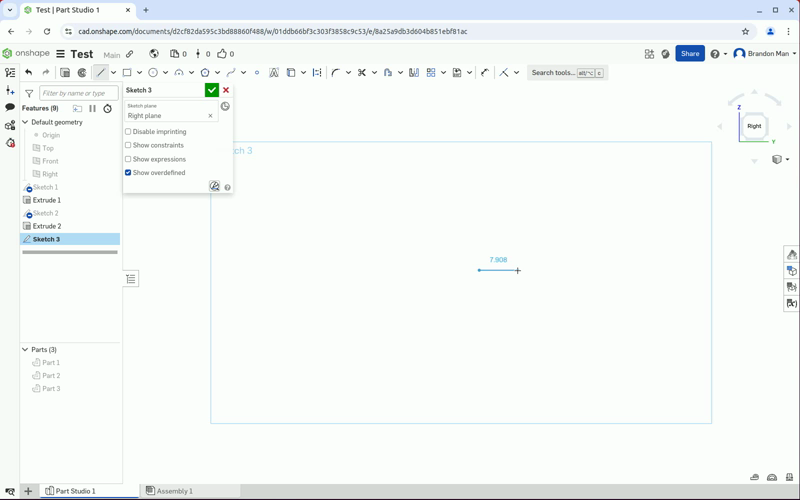
key(esc)
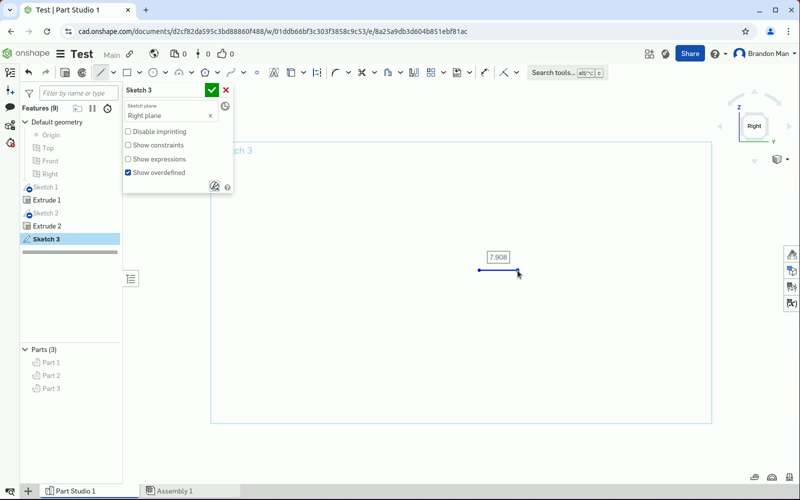
key(a)
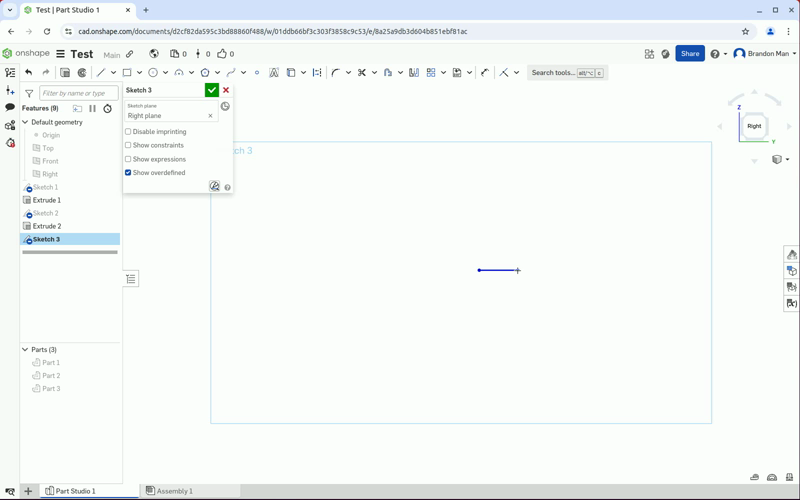
mouse_move(517, 270)
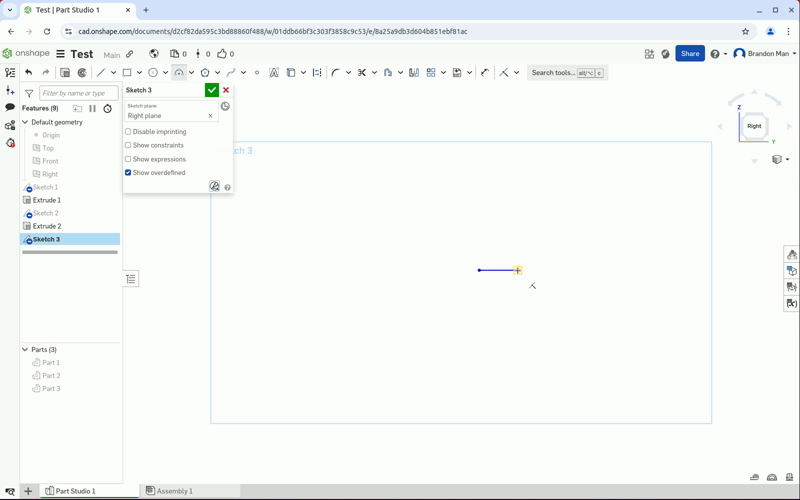
click(517, 270)
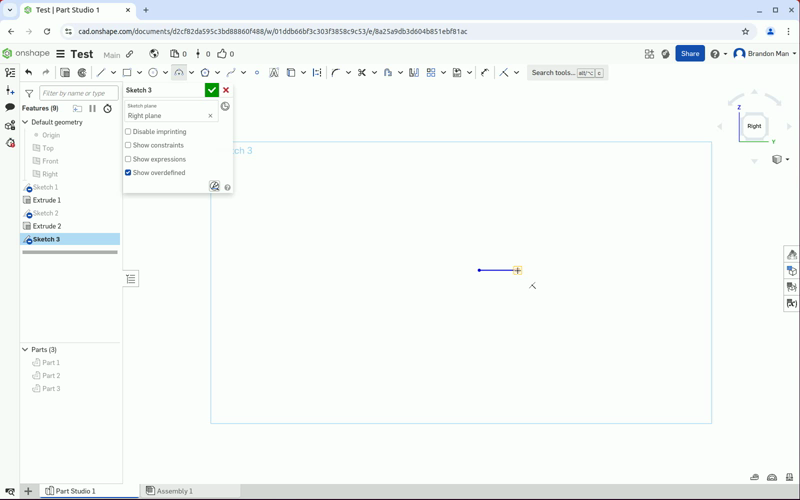
key_down(shift)
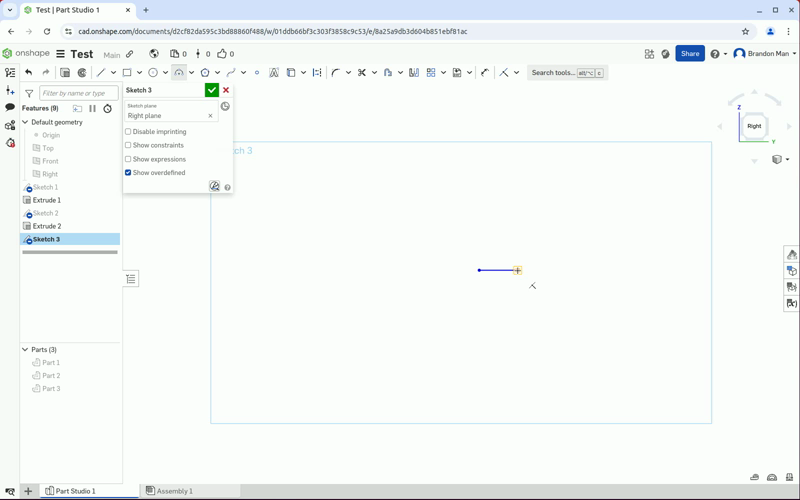
mouse_move(517, 238)
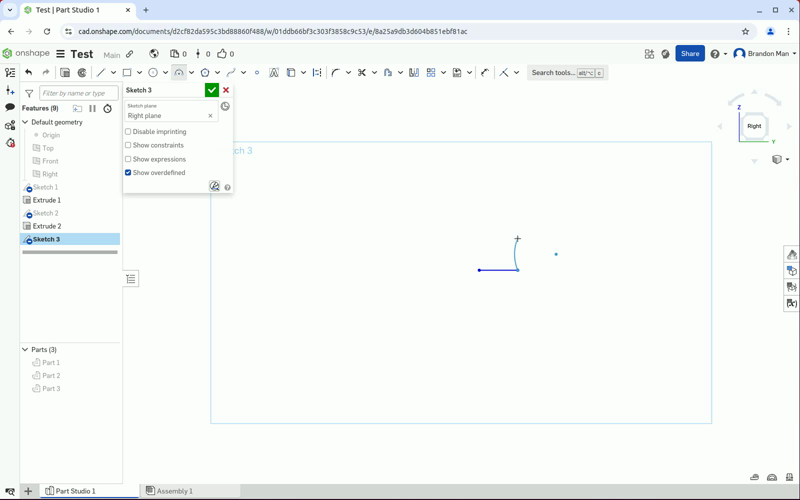
click(517, 238)
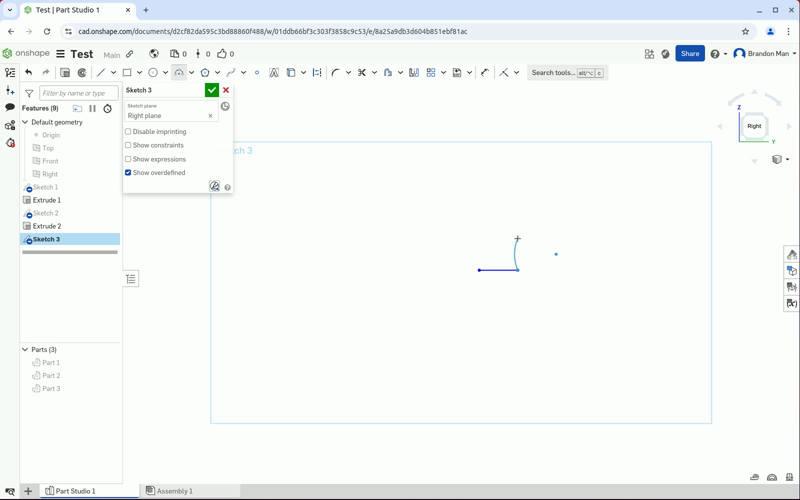
mouse_move(501, 254)
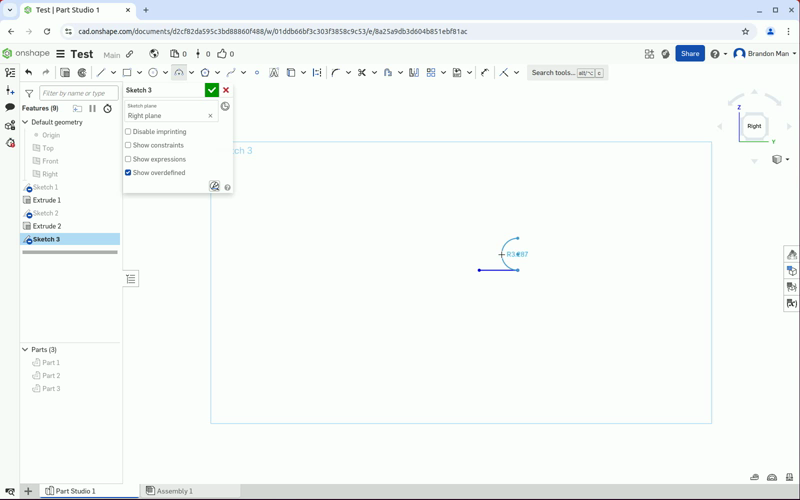
click(501, 254)
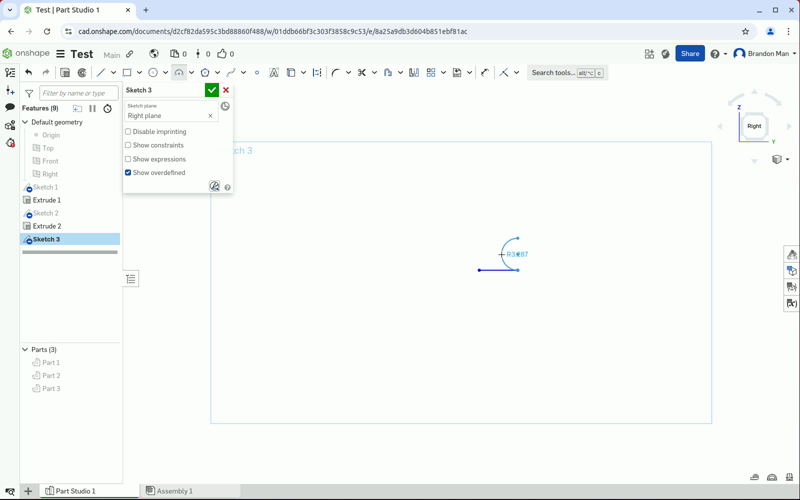
key_up(shift)
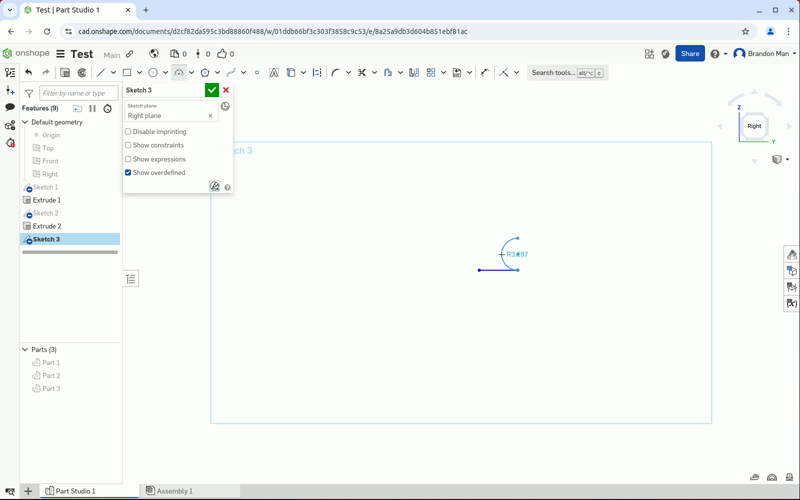
key(esc)
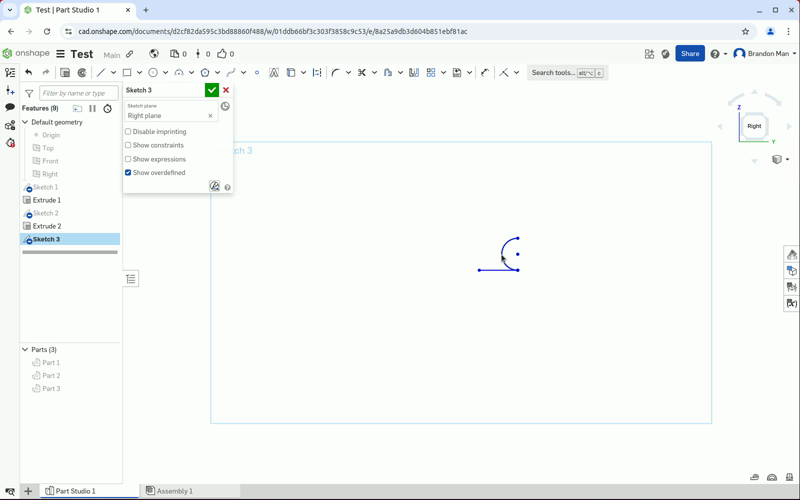
key(l)
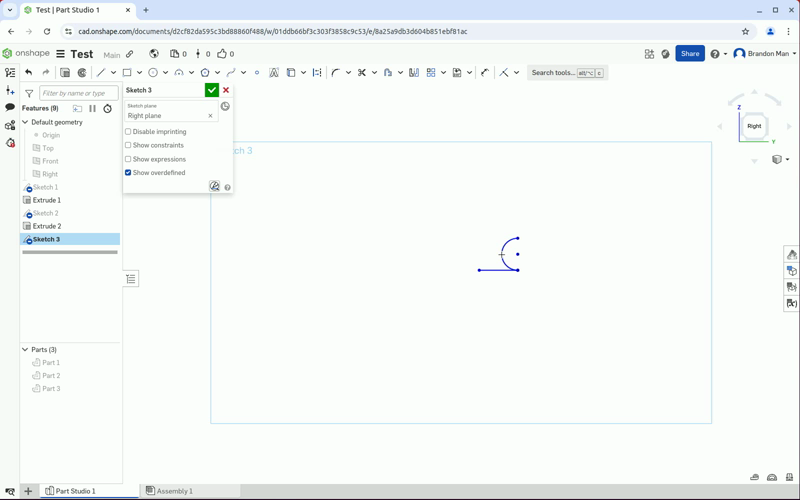
mouse_move(517, 238)
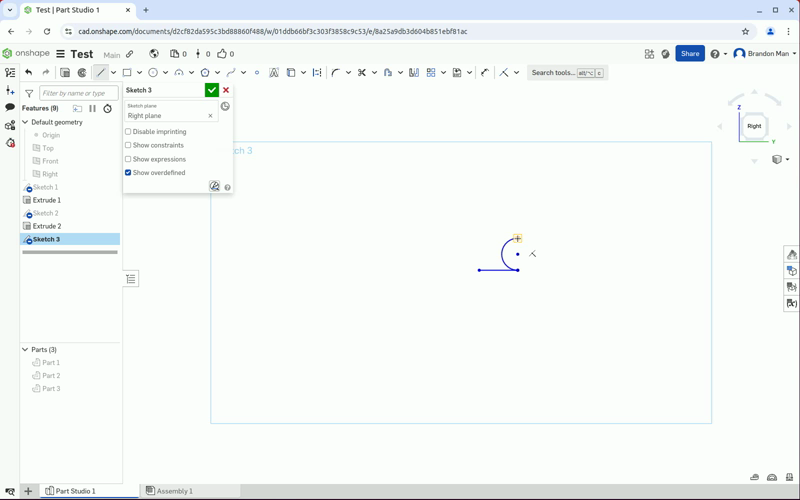
click(517, 238)
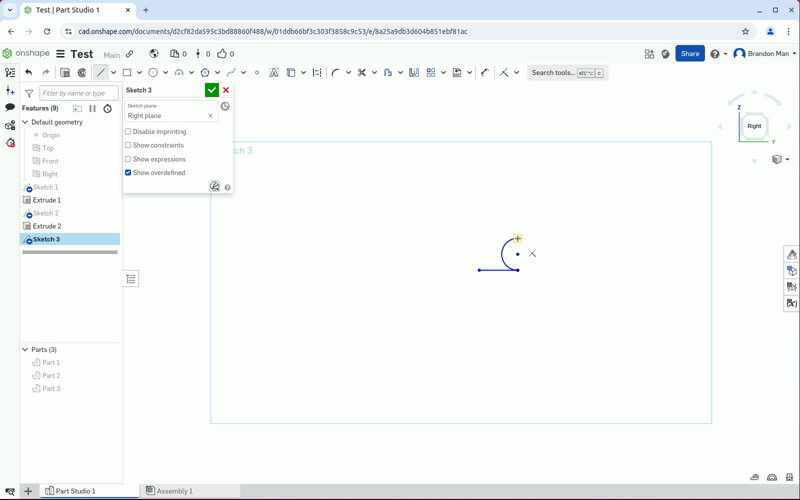
key_down(shift)
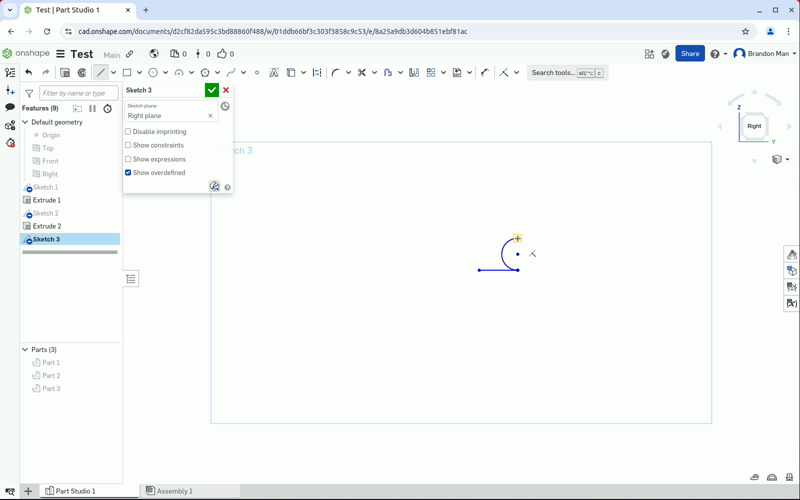
mouse_move(547, 238)
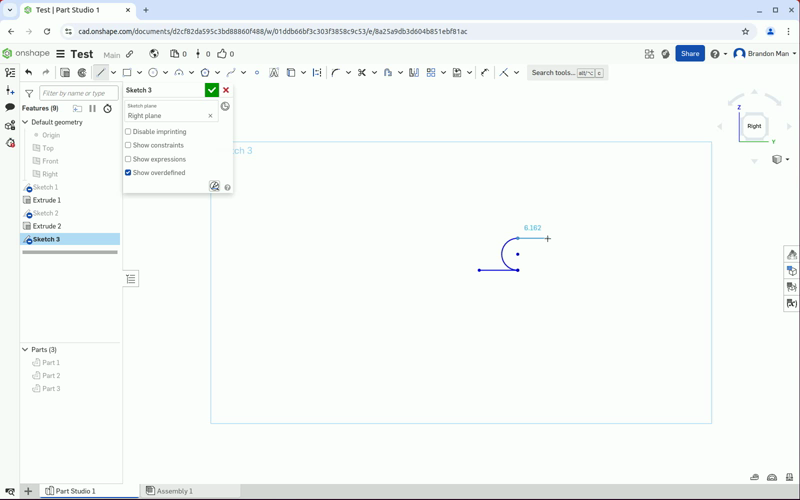
mouse_move(479, 238)
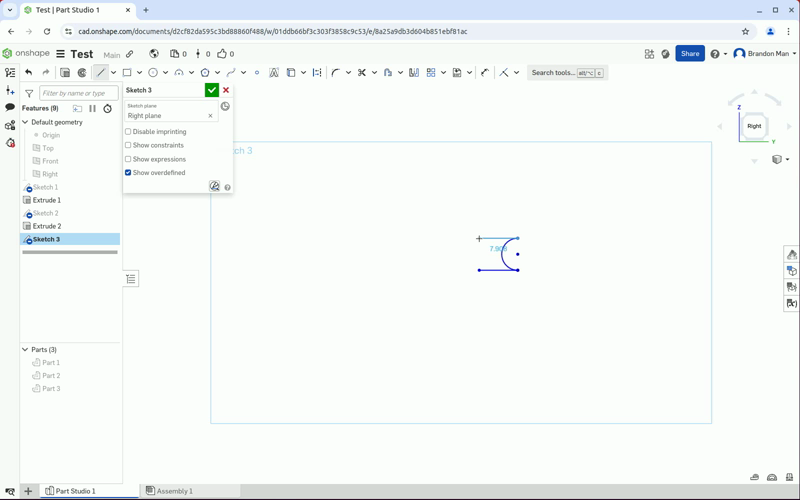
click(479, 238)
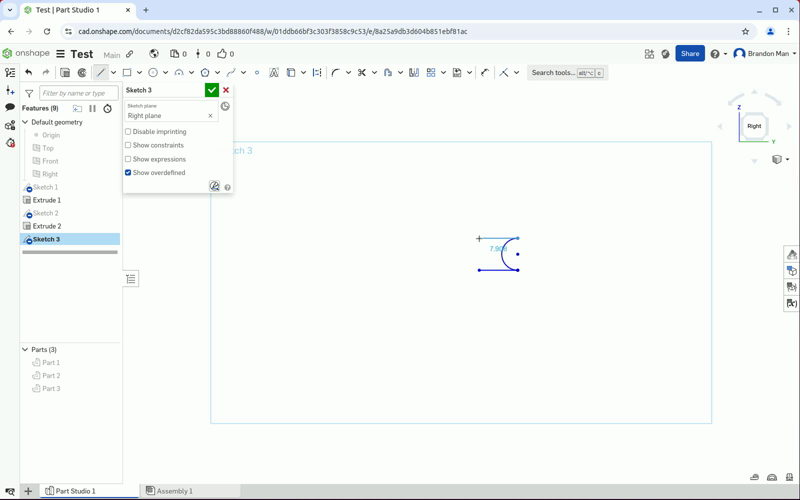
key_up(shift)
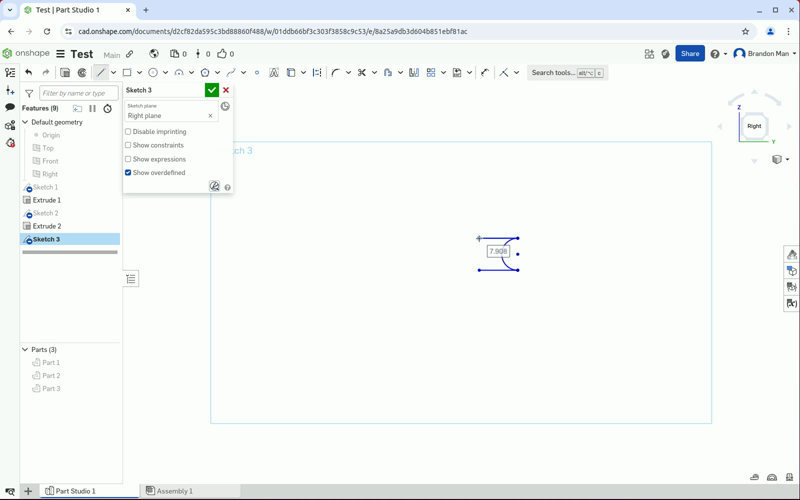
mouse_move(509, 238)
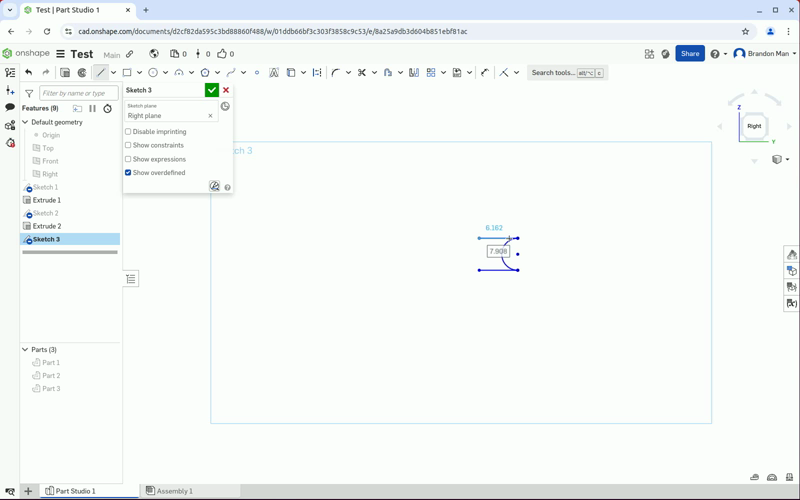
key_down(shift)
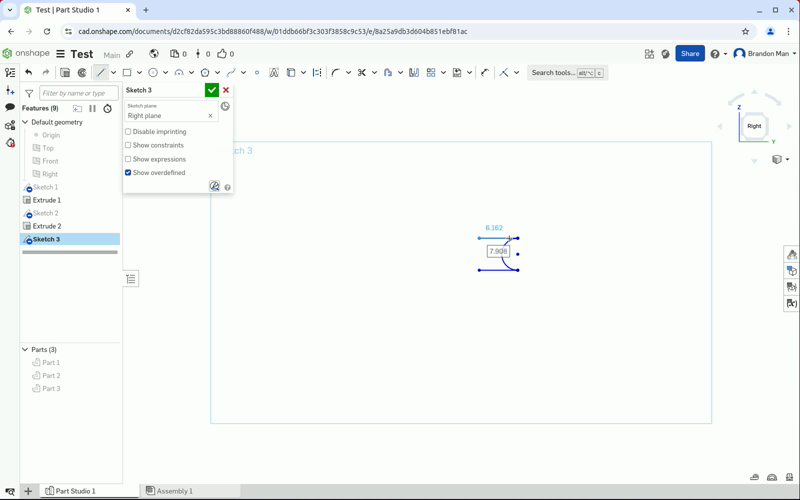
mouse_move(479, 270)
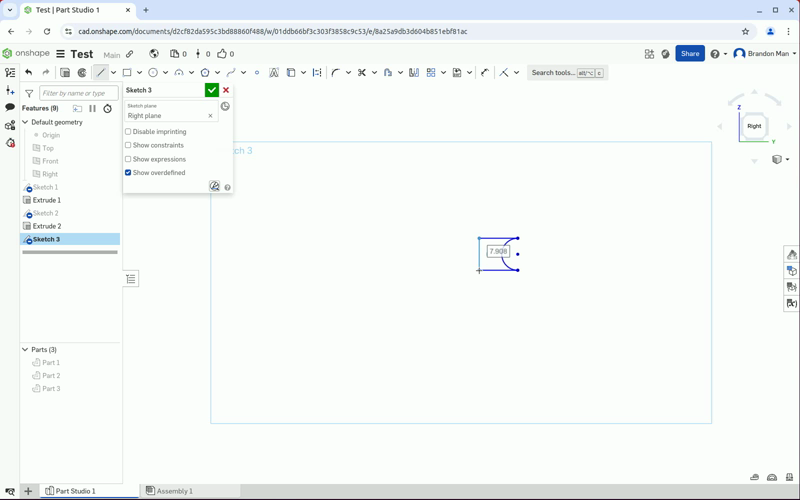
key_up(shift)
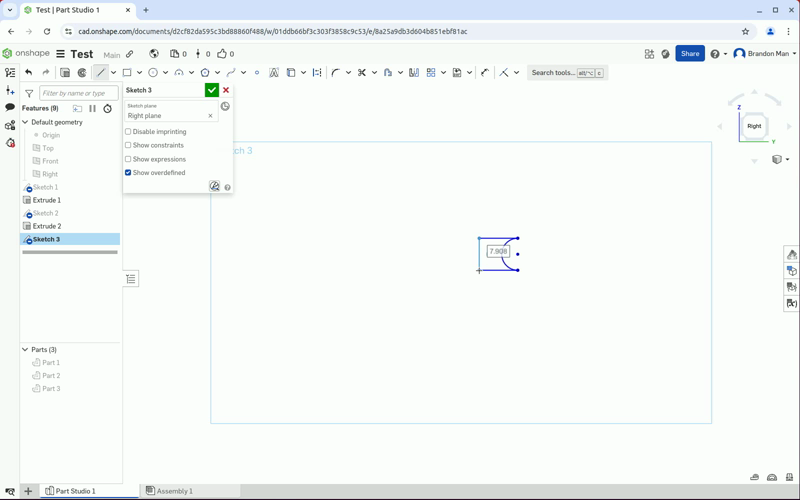
click(479, 270)
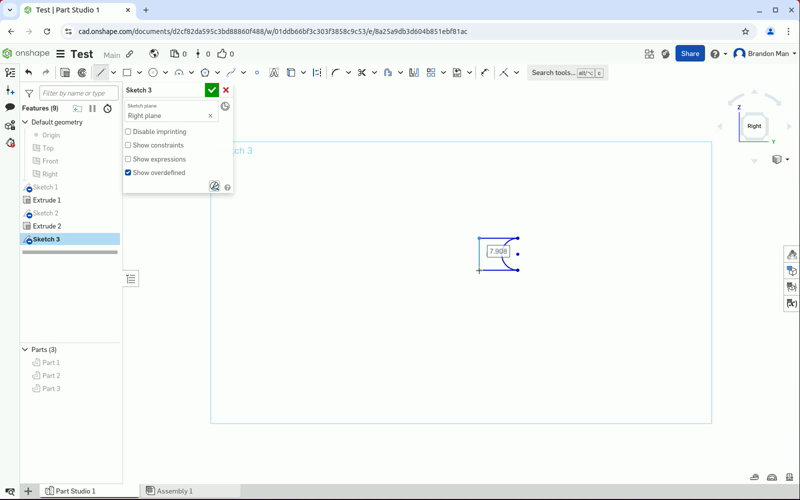
key(esc)
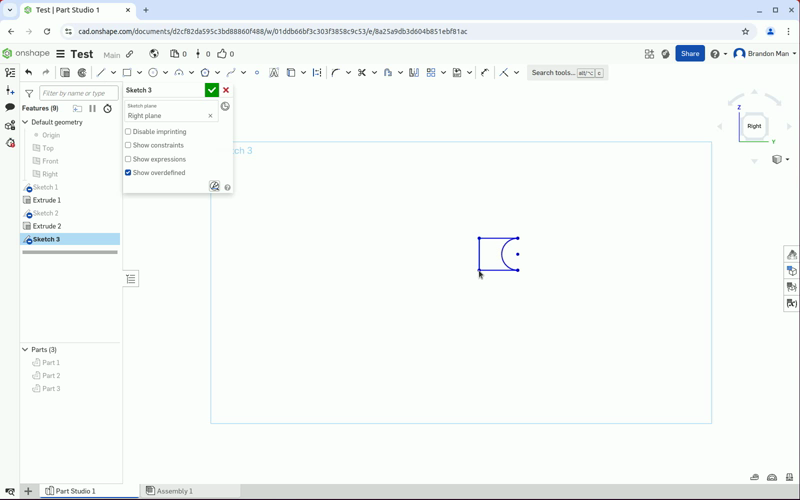
mouse_move(508, 264)
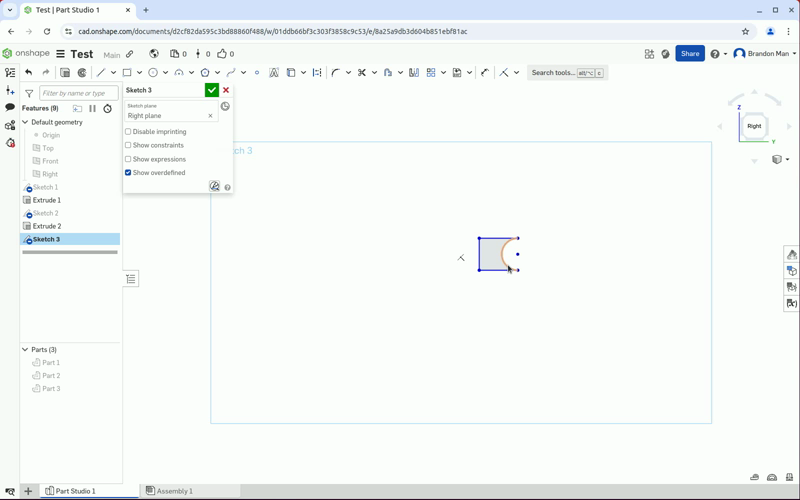
scroll(6)
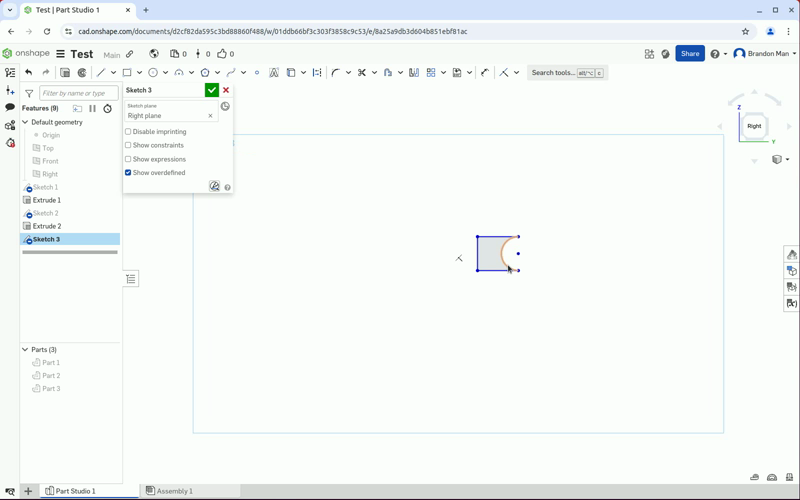
scroll(6)
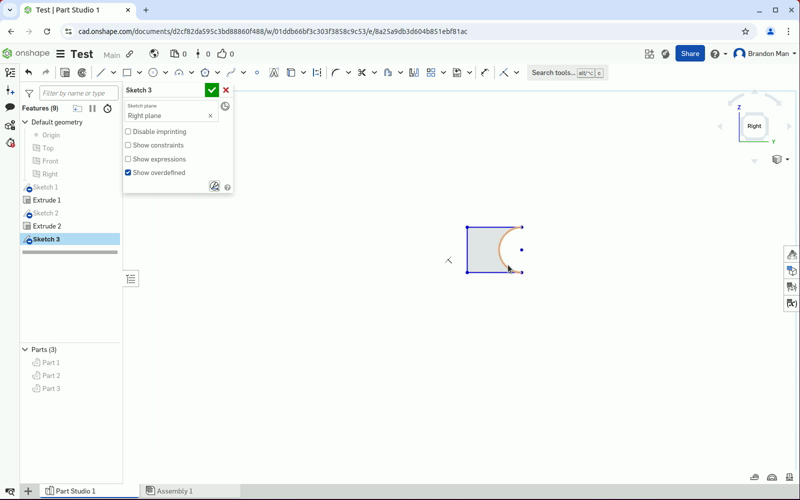
scroll(6)
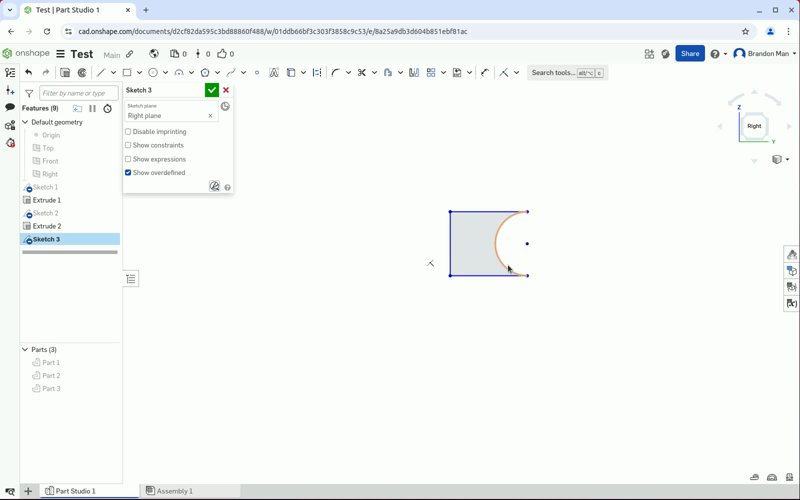
scroll(6)
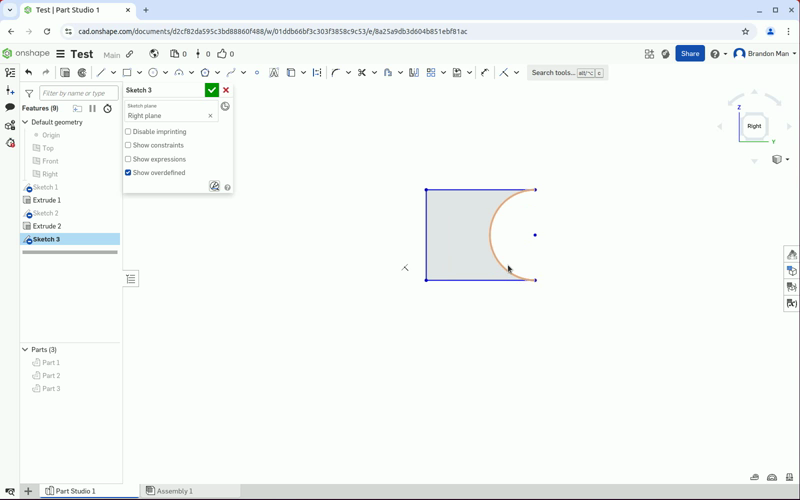
scroll(6)
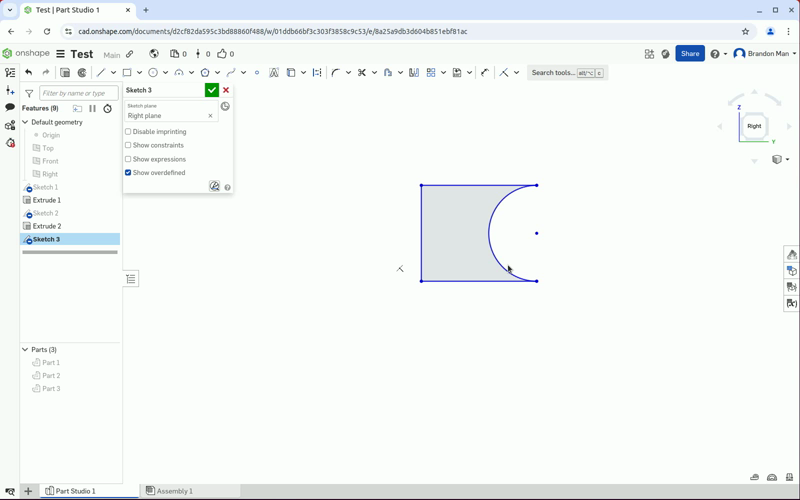
scroll(6)
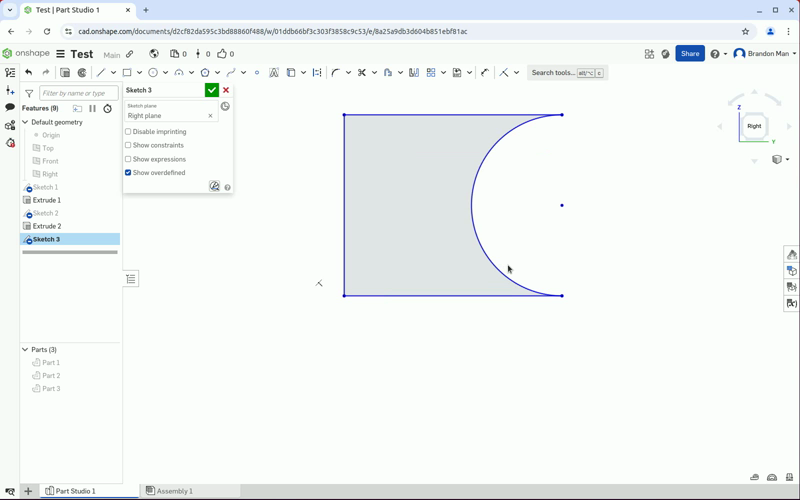
scroll(6)
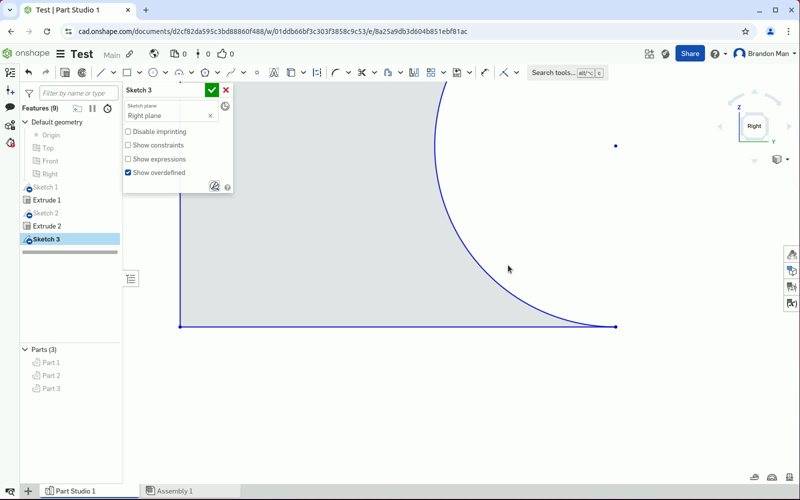
click(508, 264)
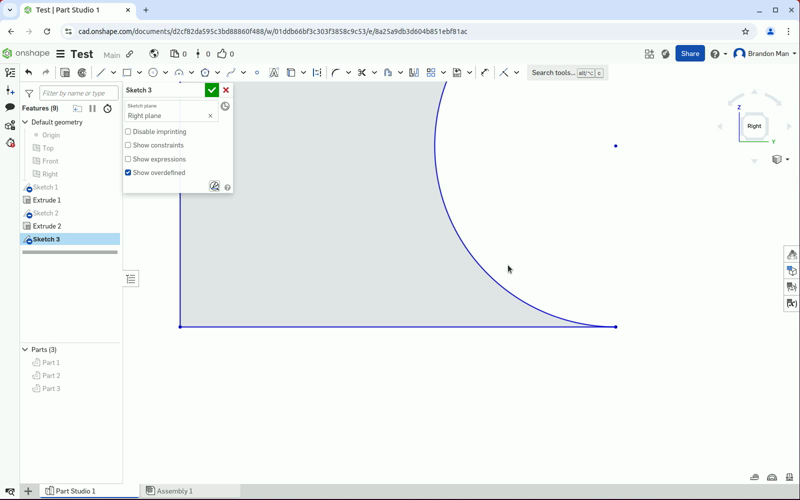
scroll(-6)
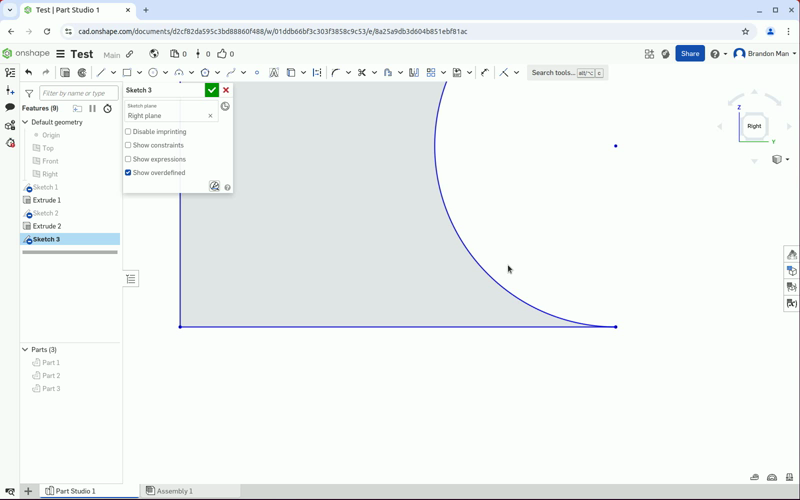
scroll(-6)
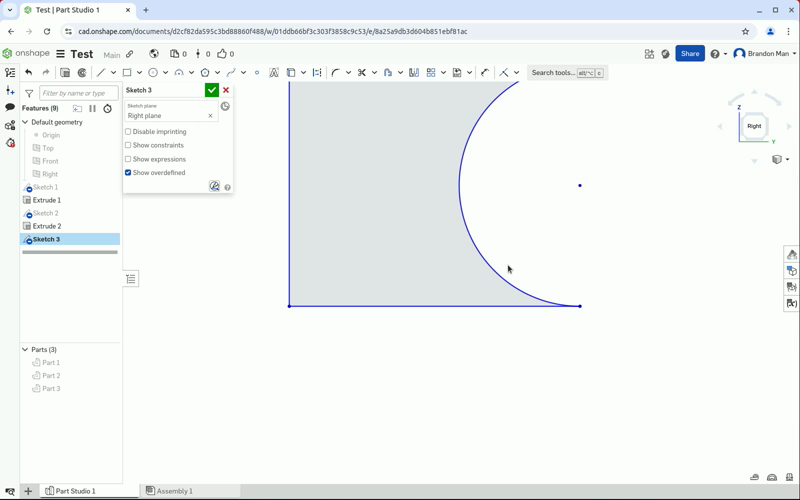
scroll(-6)
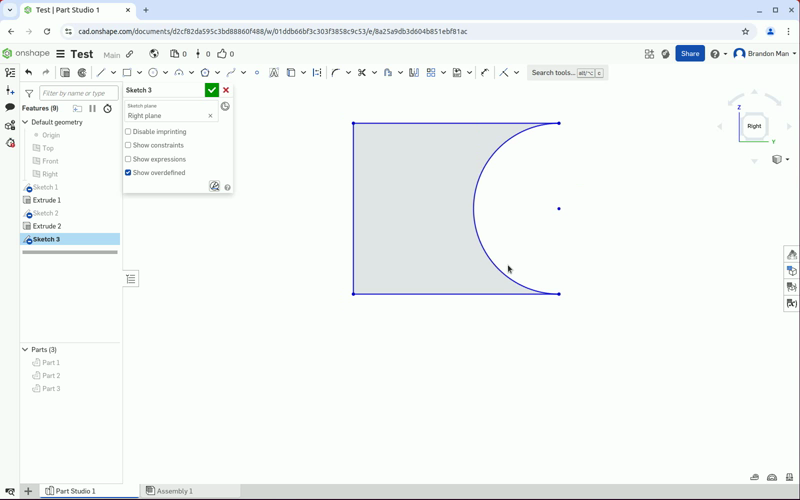
scroll(-6)
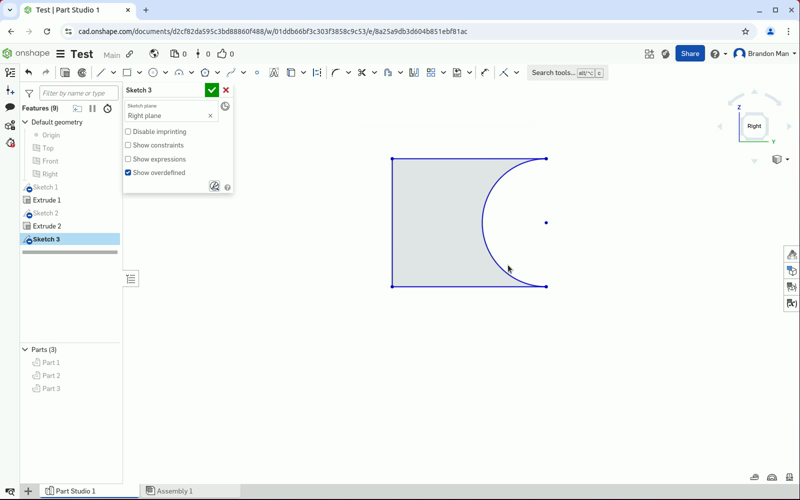
scroll(-6)
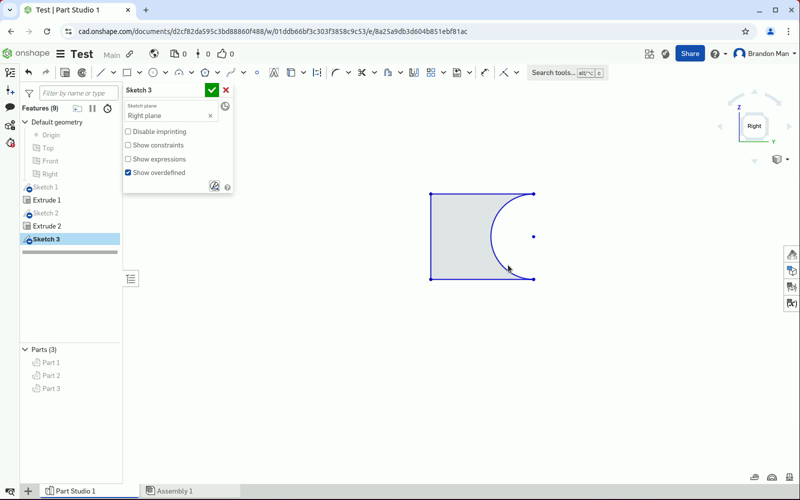
scroll(-6)
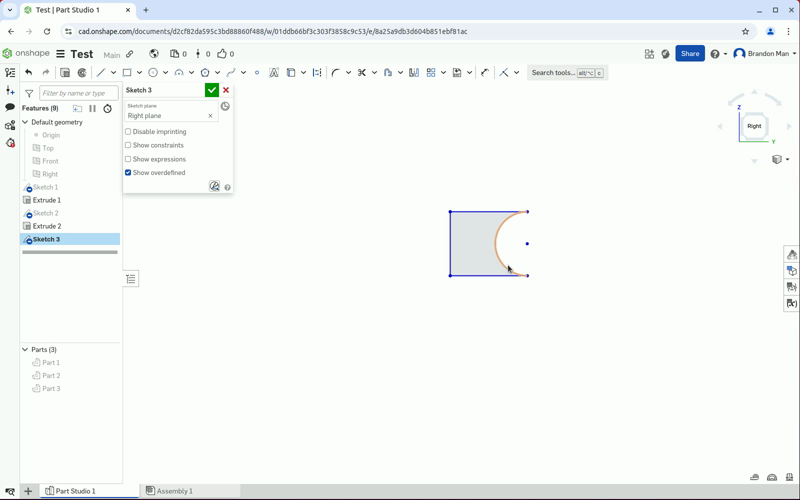
scroll(-6)
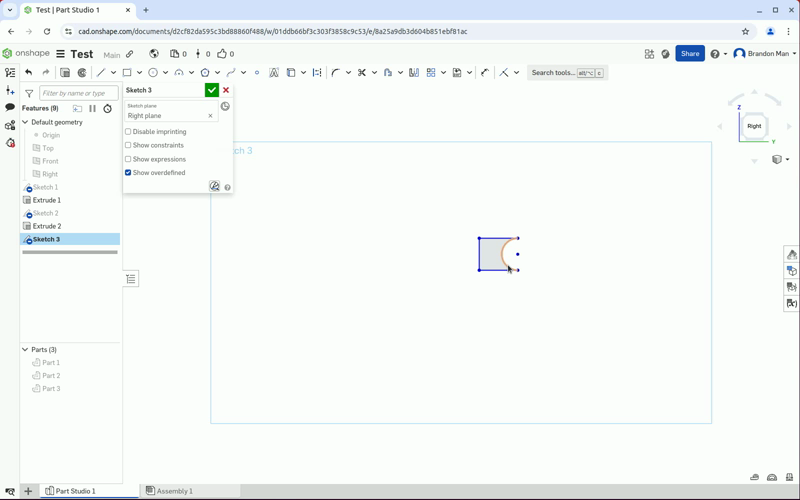
mouse_move(73, 352)
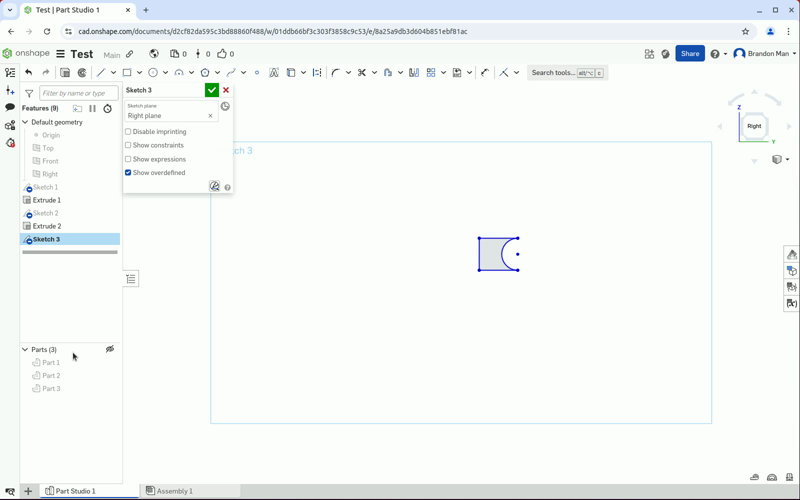
key(shift+y)
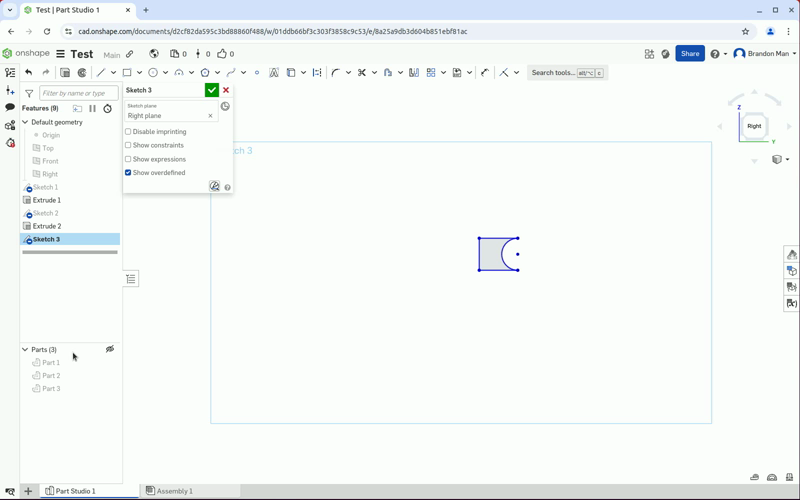
key(shift+e)
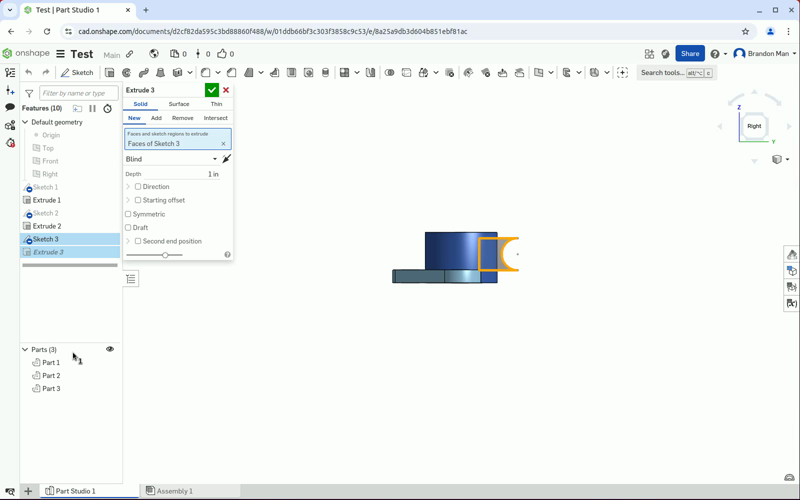
mouse_move(143, 106)
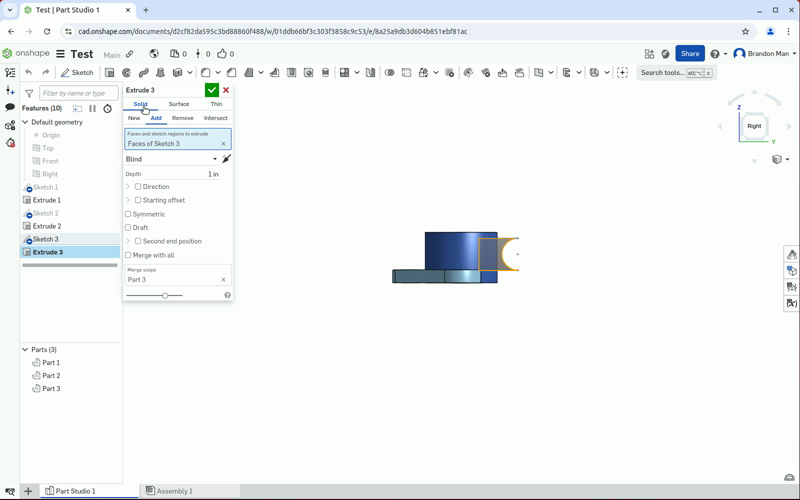
click(143, 106)
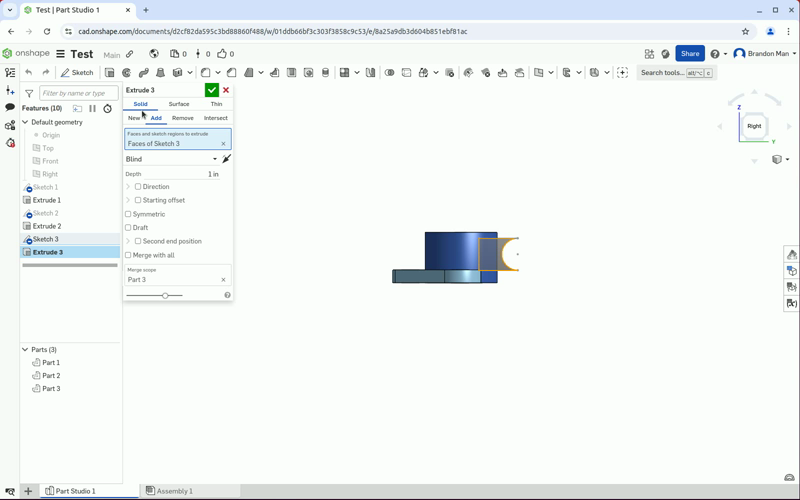
mouse_move(137, 120)
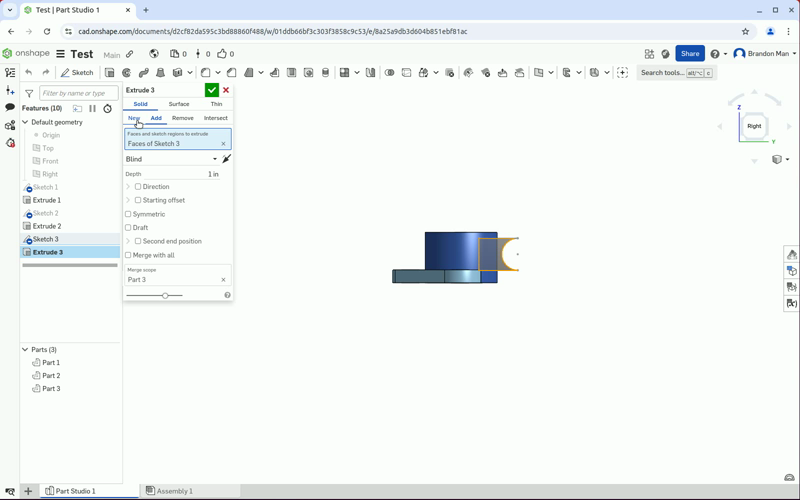
click(137, 120)
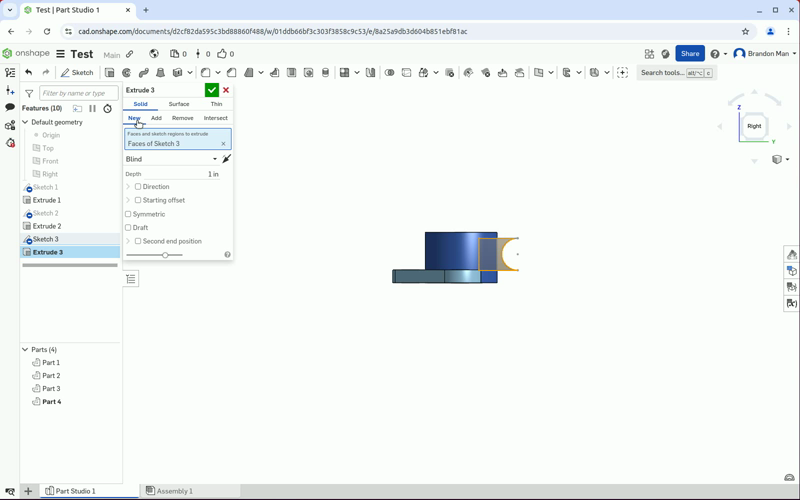
key(tab, 4)
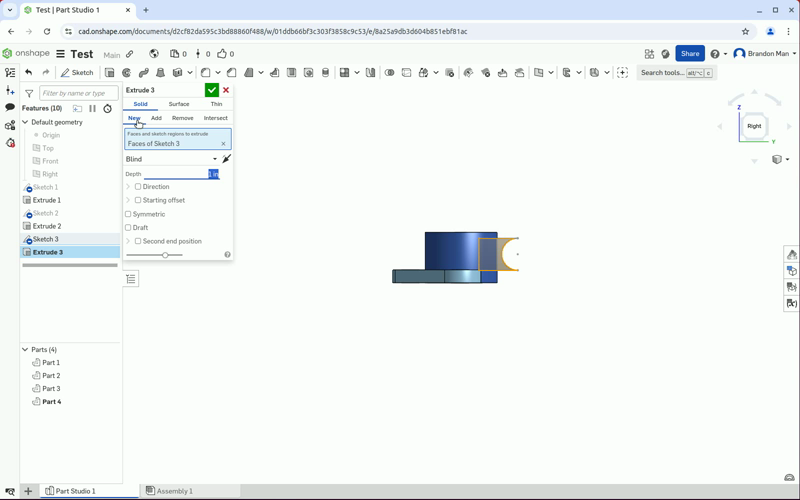
text(9.148)
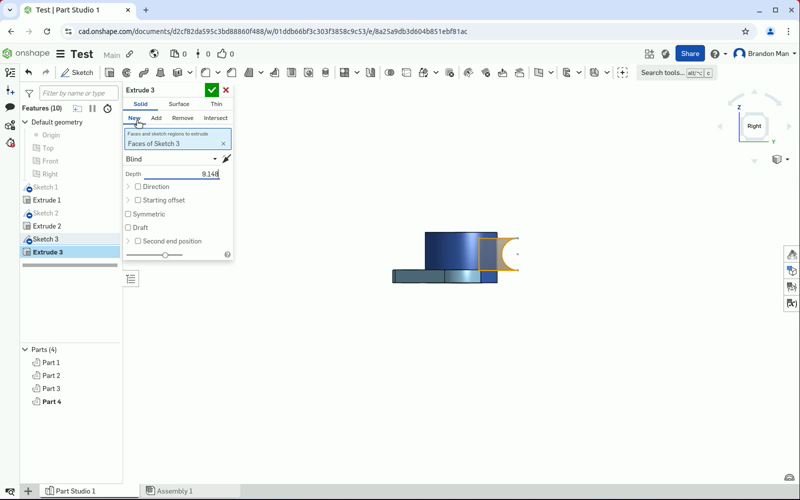
key(tab, 3)
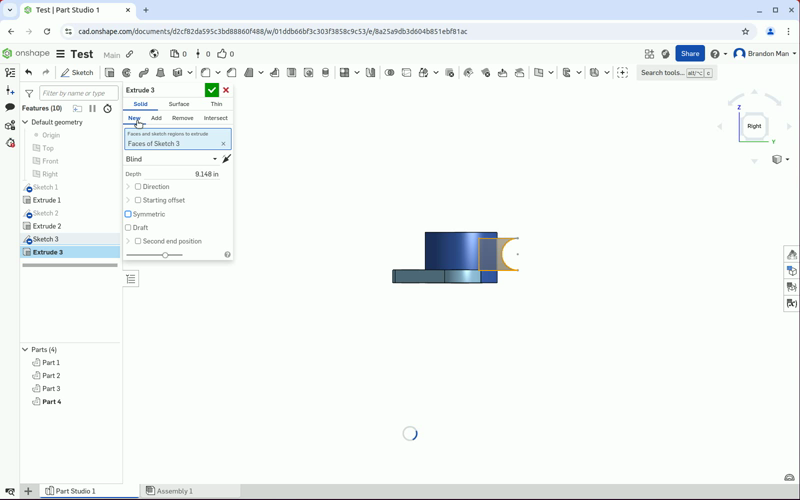
key(space)
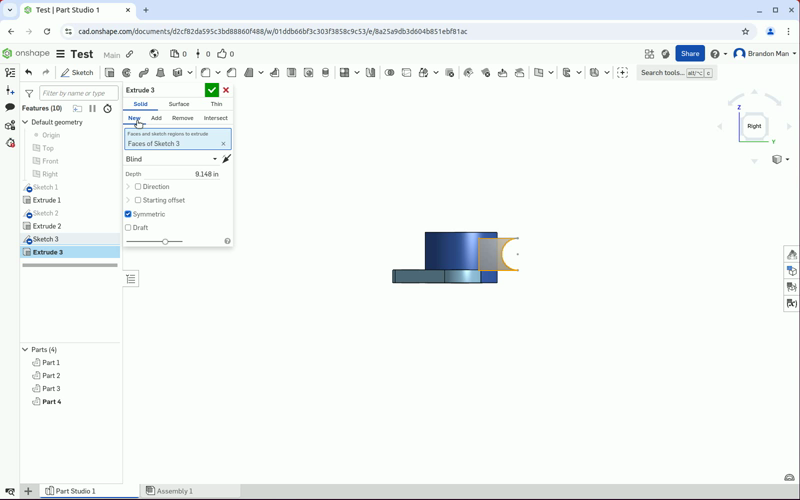
key(enter)
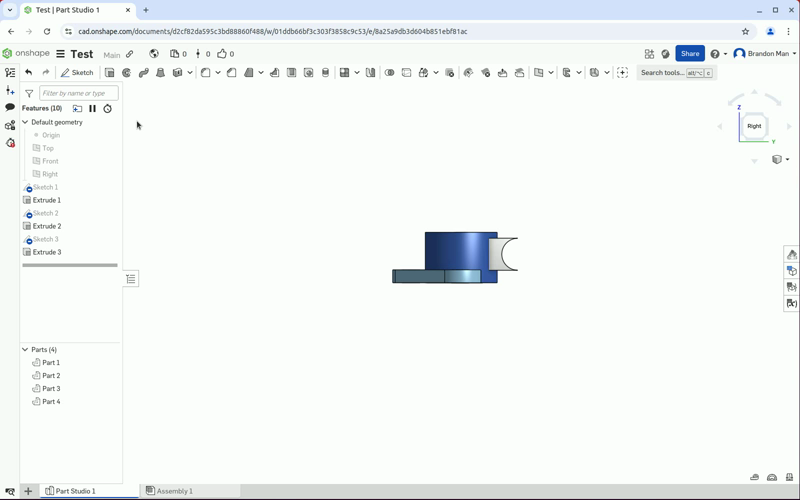
key(shift+h)
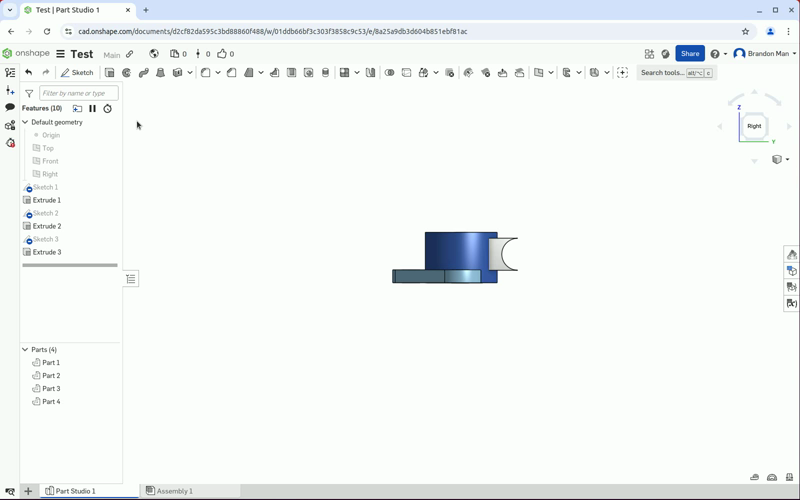
key(shift+h)
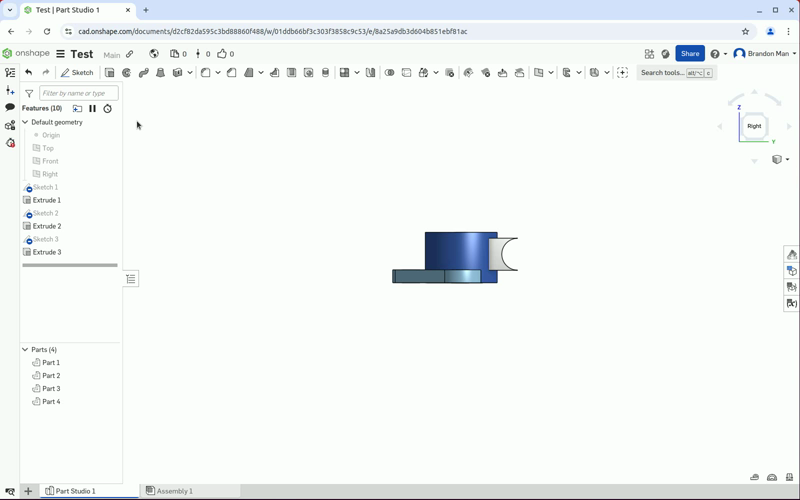
mouse_move(73, 189)
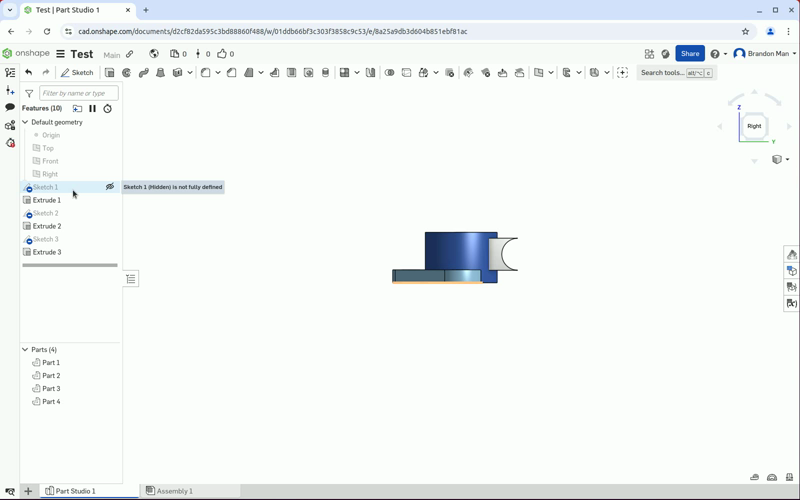
click(73, 189)
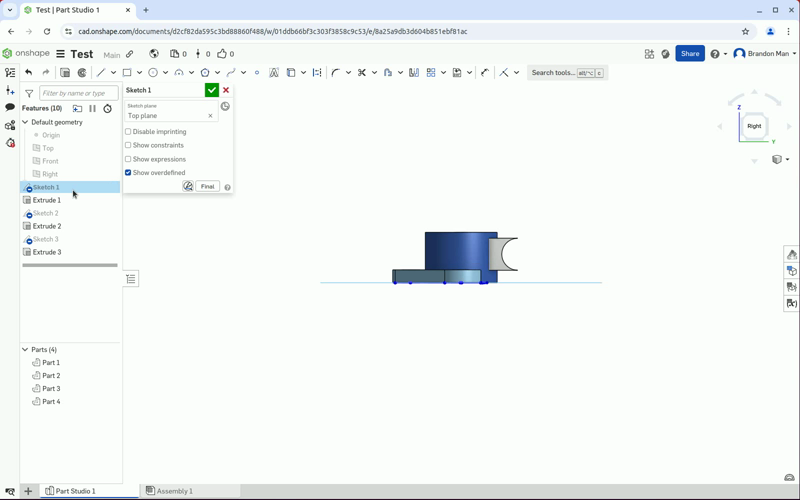
mouse_move(229, 92)
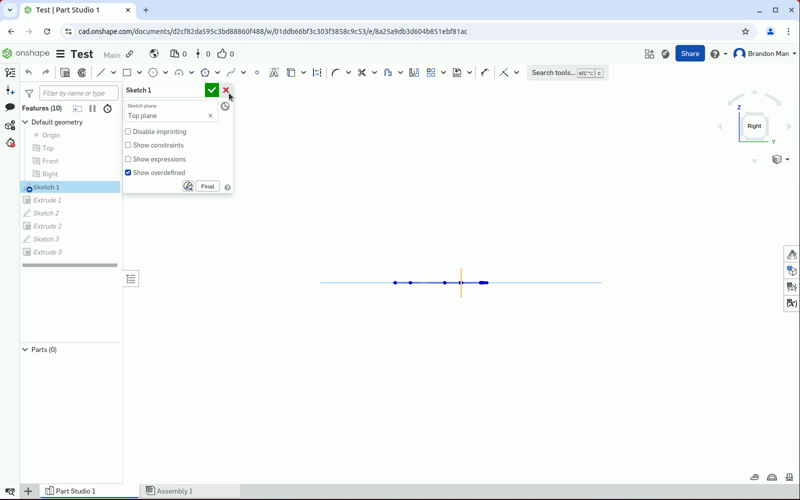
click(229, 92)
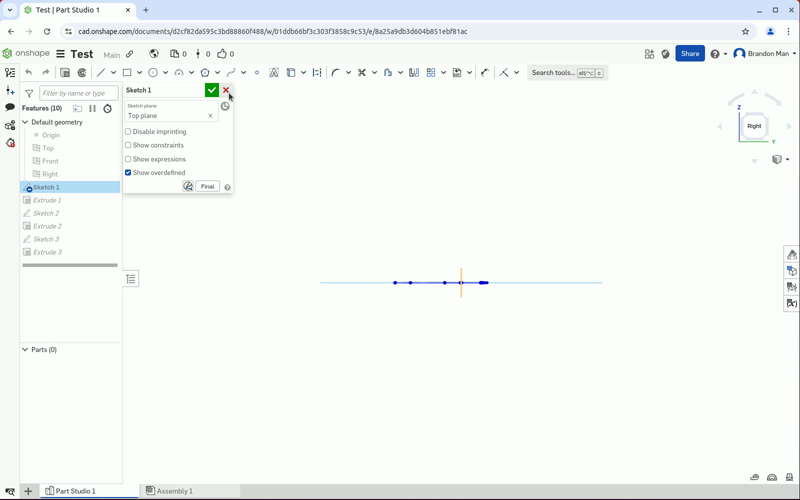
key(shift+s)
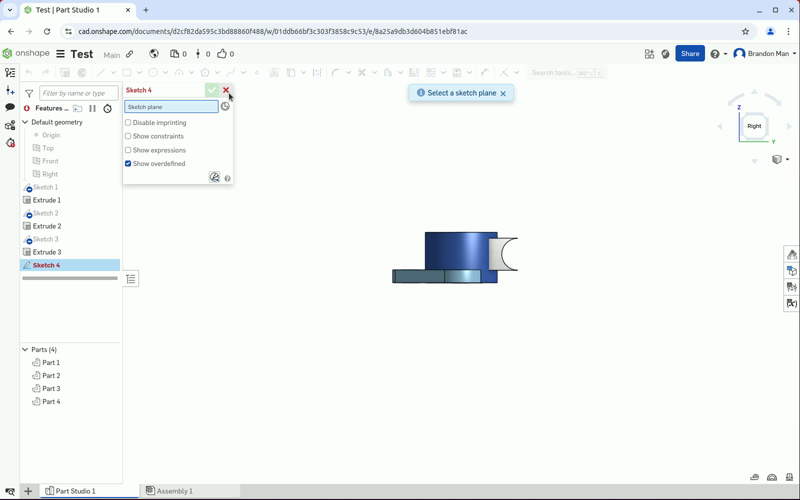
mouse_move(73, 176)
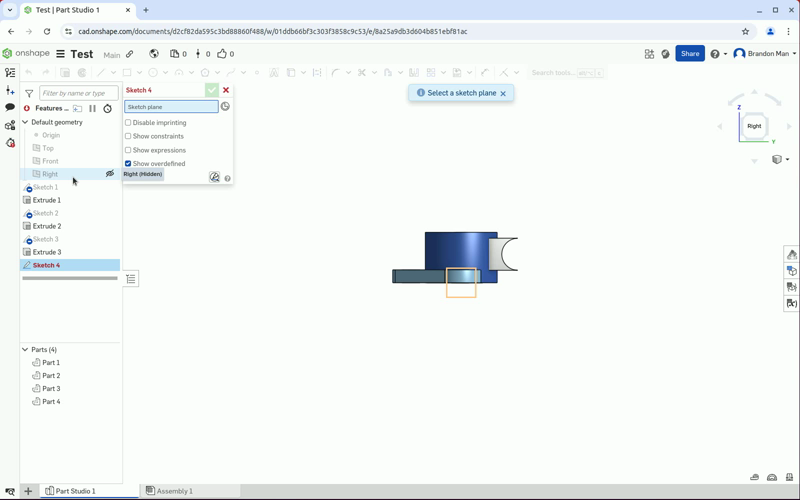
click(73, 176)
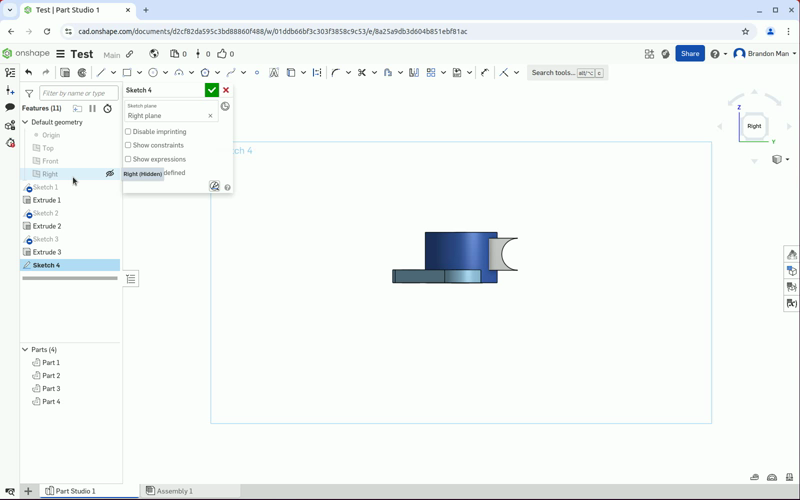
mouse_move(73, 352)
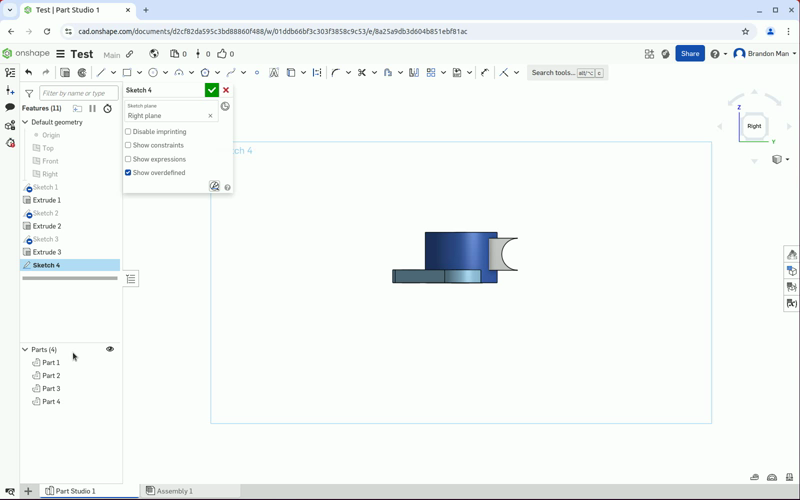
key(y)
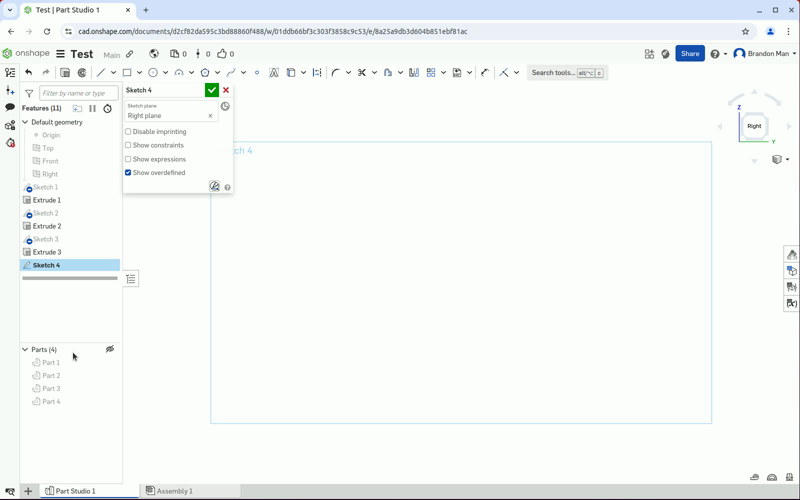
key(c)
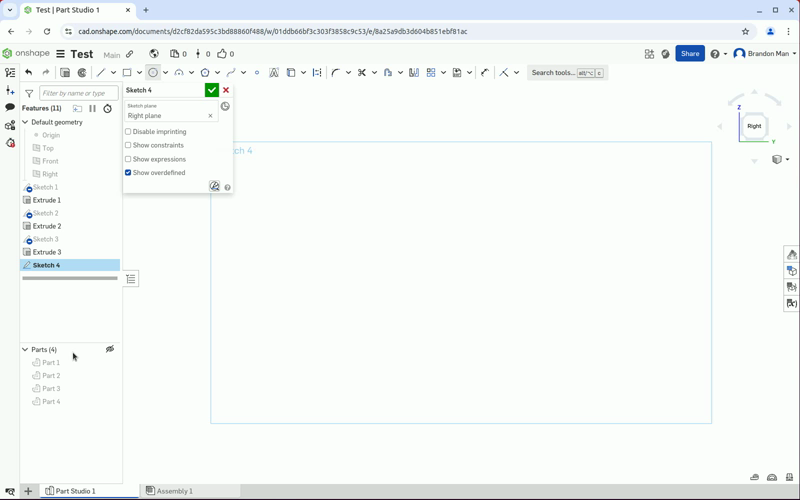
key_down(shift)
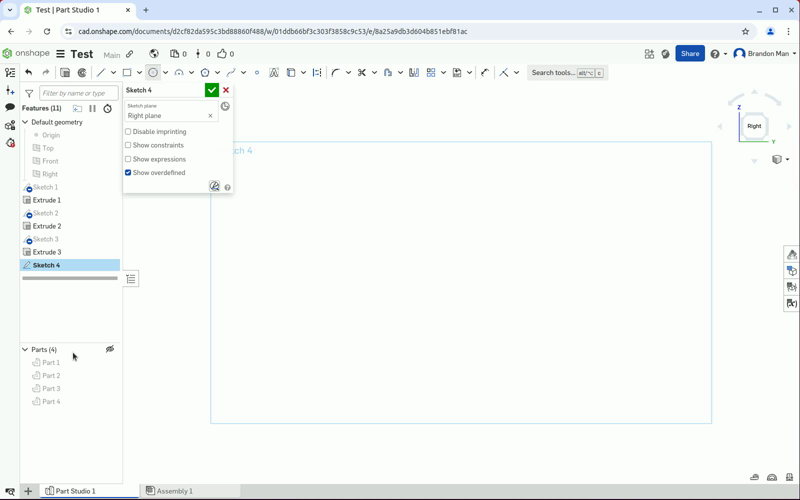
mouse_move(518, 254)
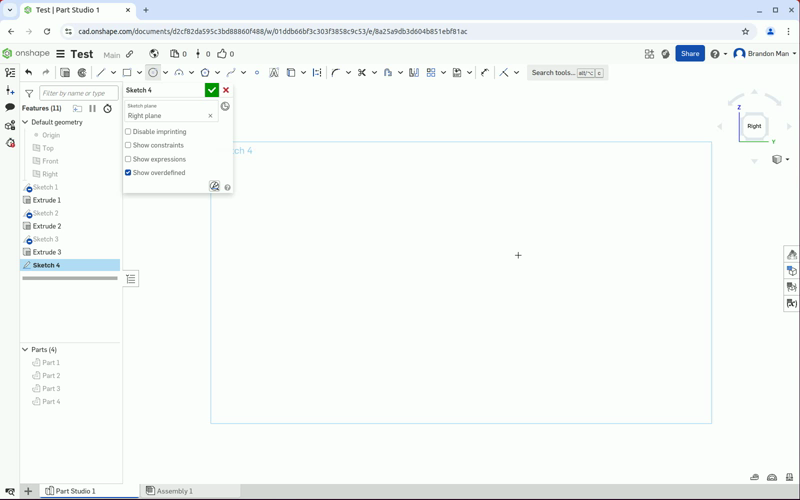
click(518, 254)
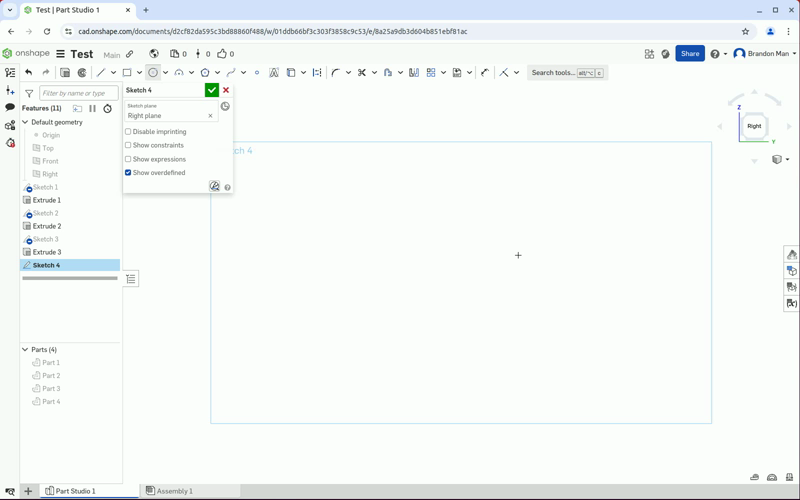
key_up(shift)
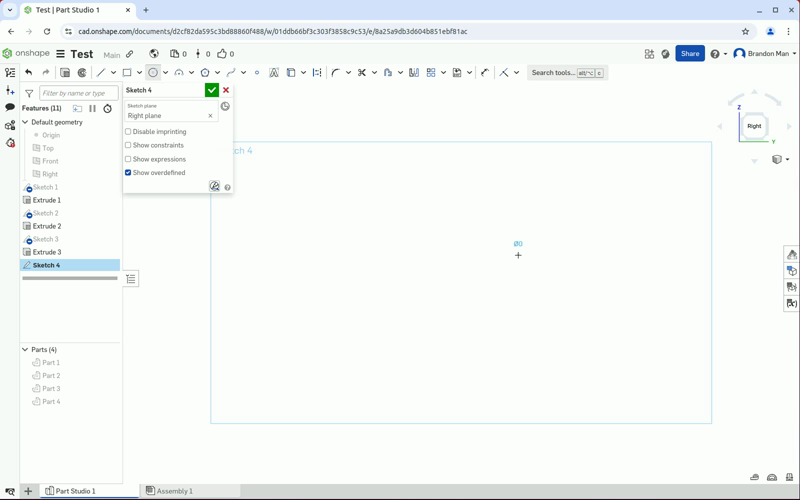
mouse_move(534, 254)
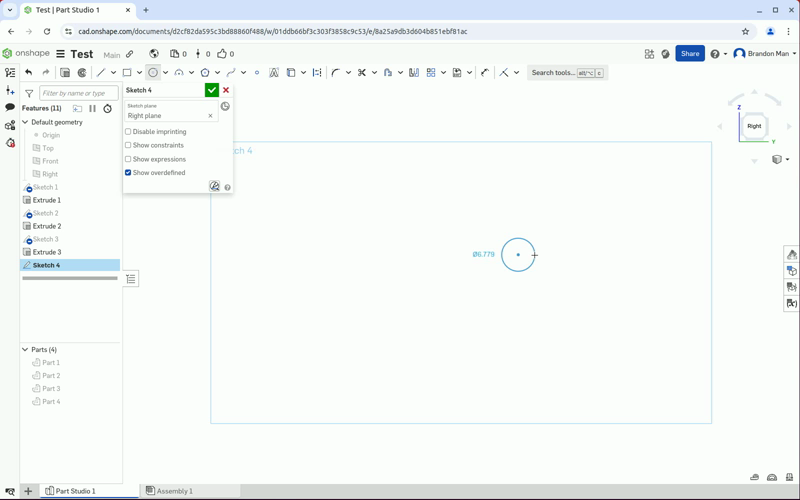
click(534, 254)
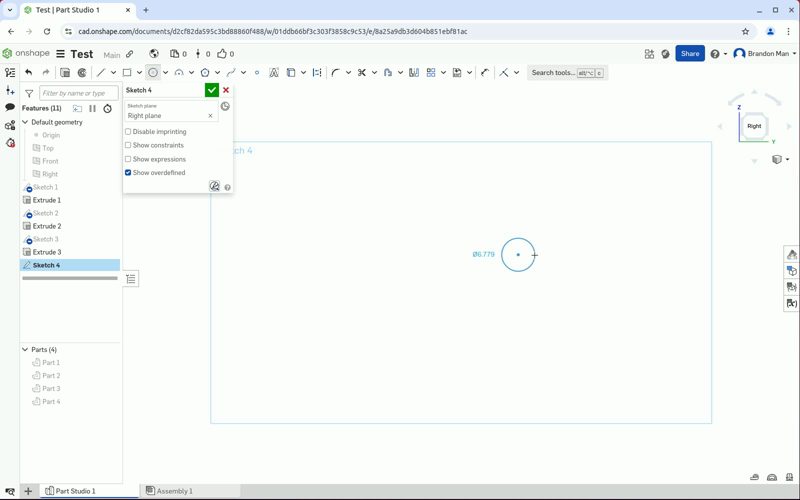
key(esc)
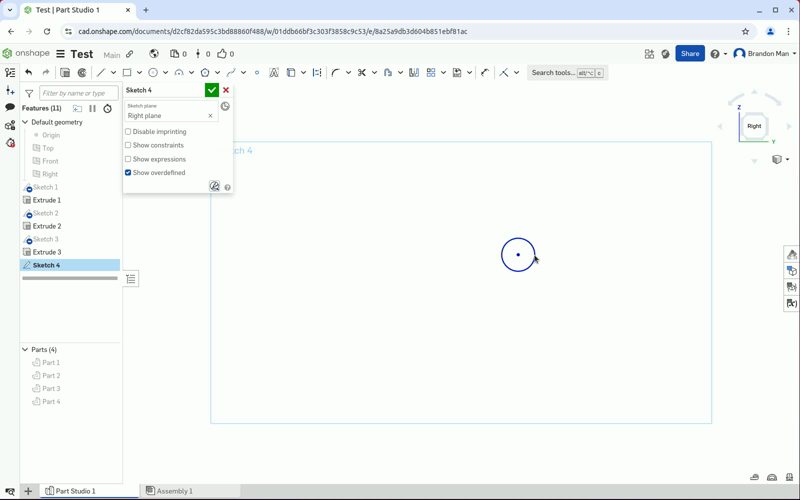
key(c)
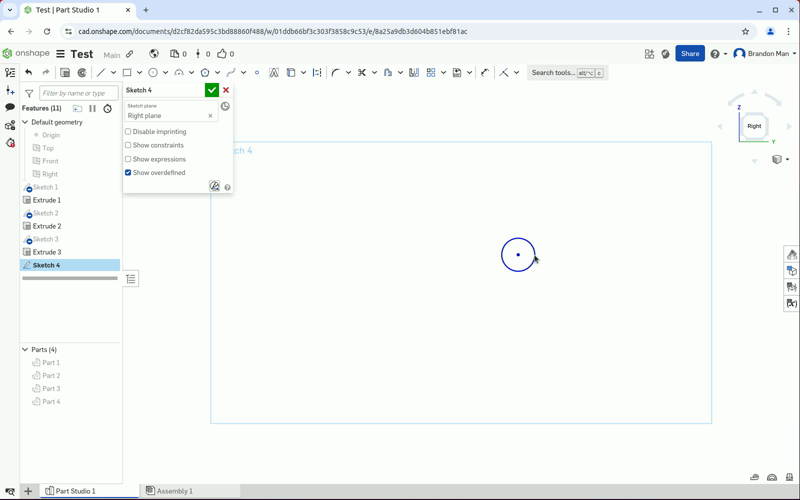
key_down(shift)
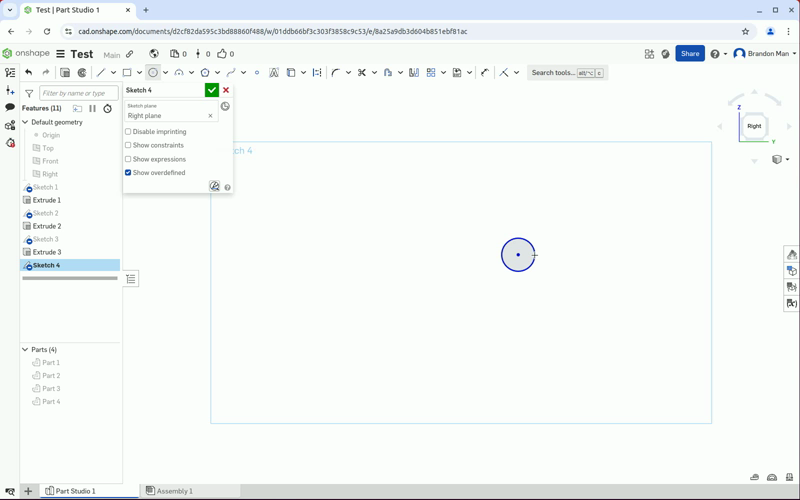
mouse_move(518, 254)
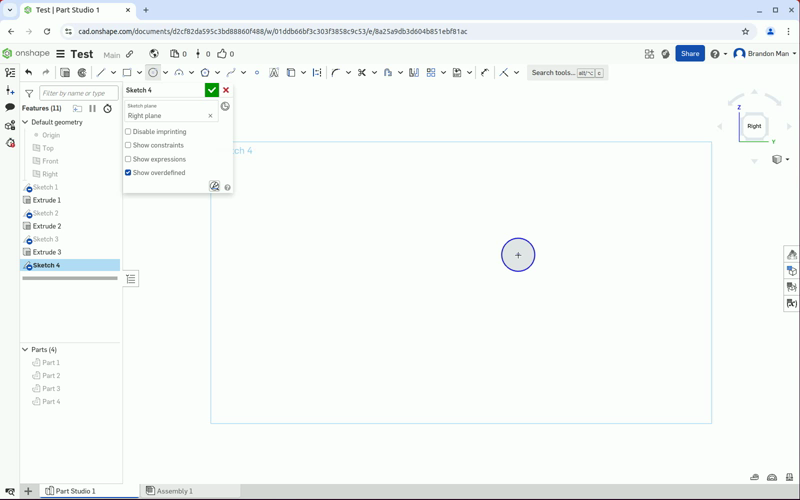
click(518, 254)
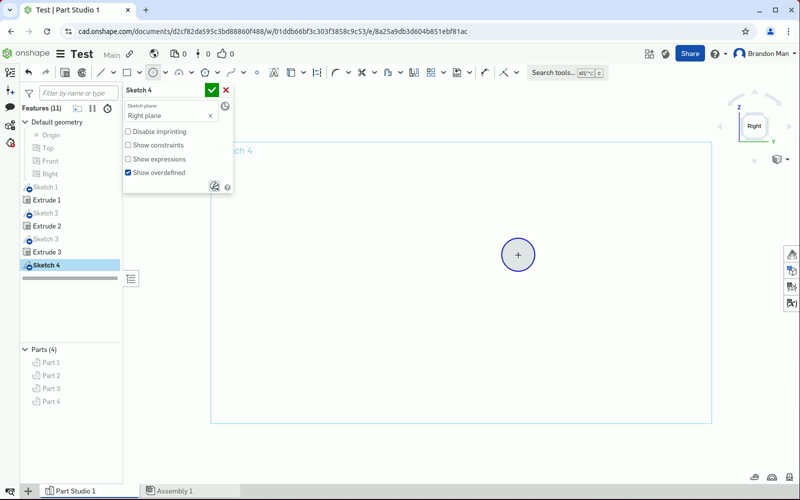
key_up(shift)
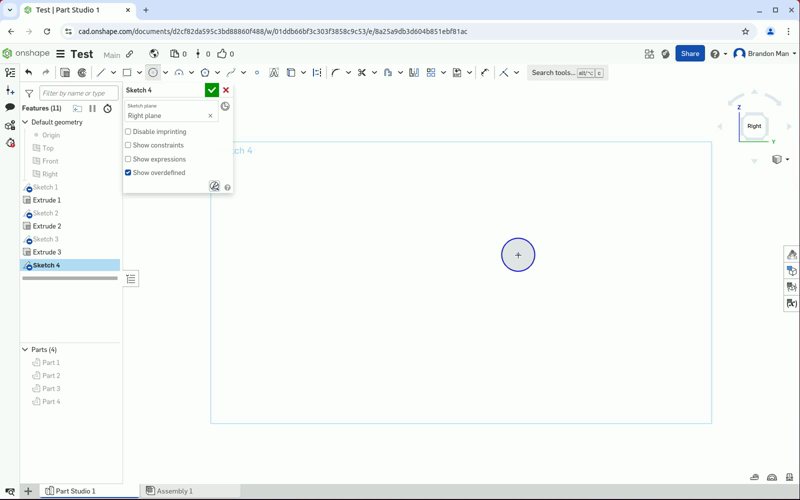
mouse_move(525, 254)
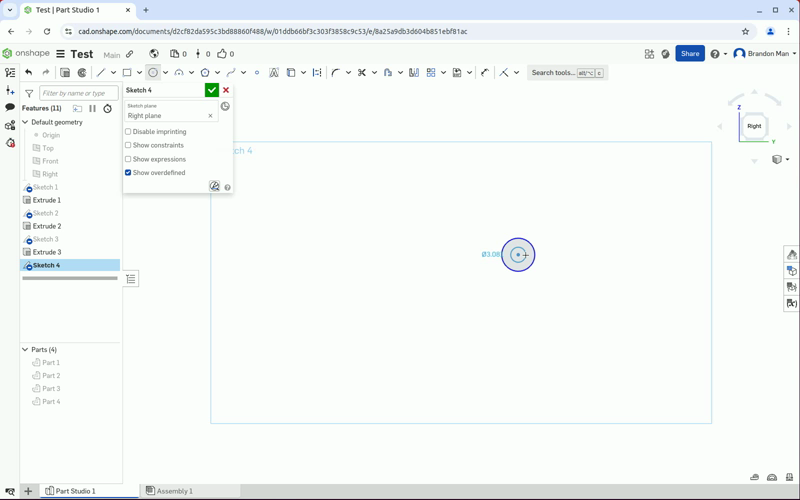
click(525, 254)
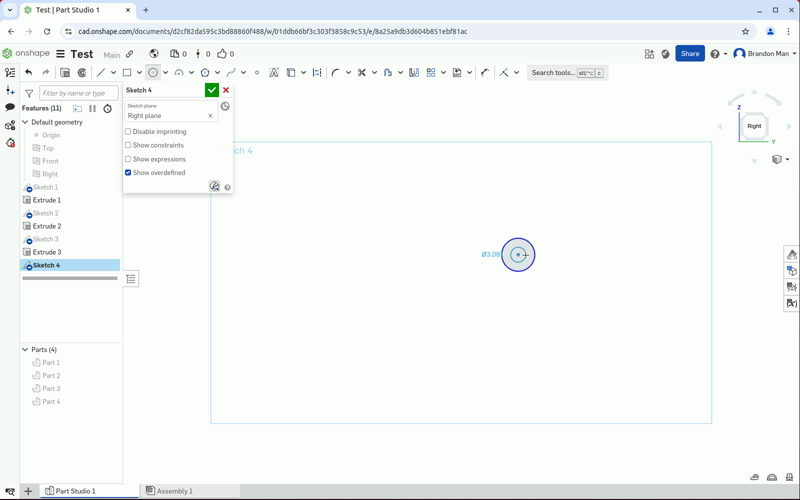
key(esc)
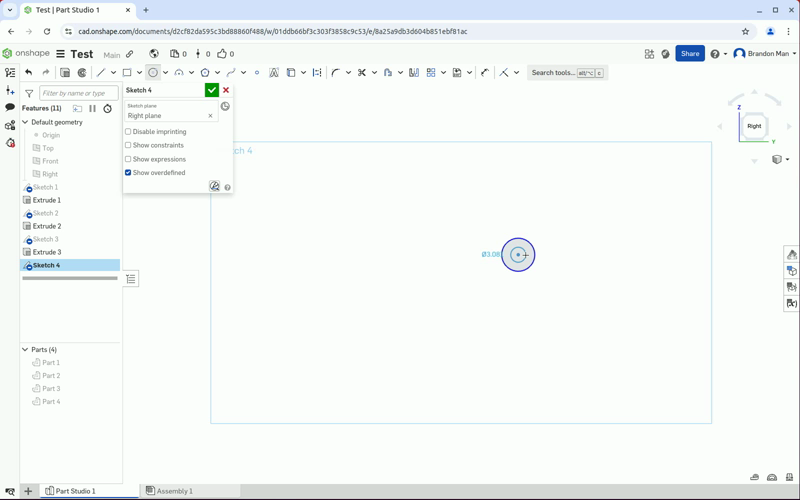
mouse_move(510, 245)
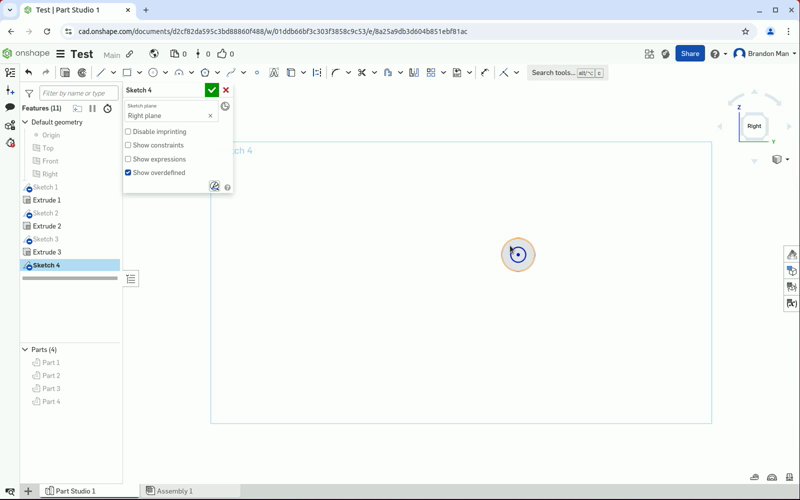
scroll(6)
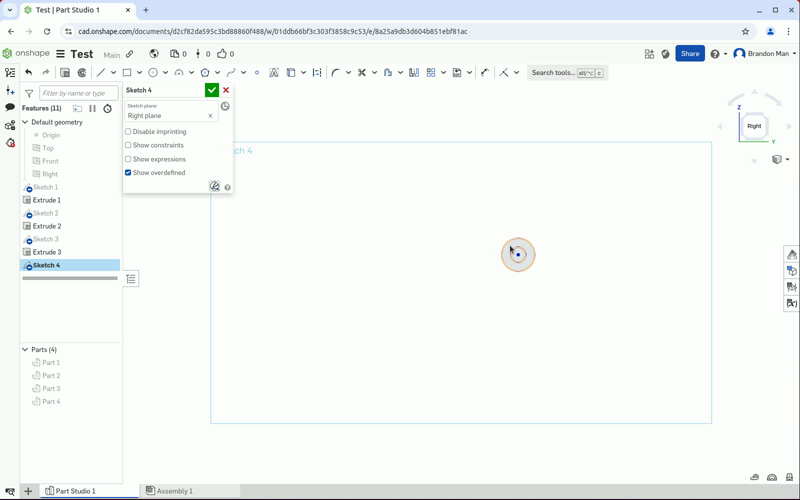
scroll(6)
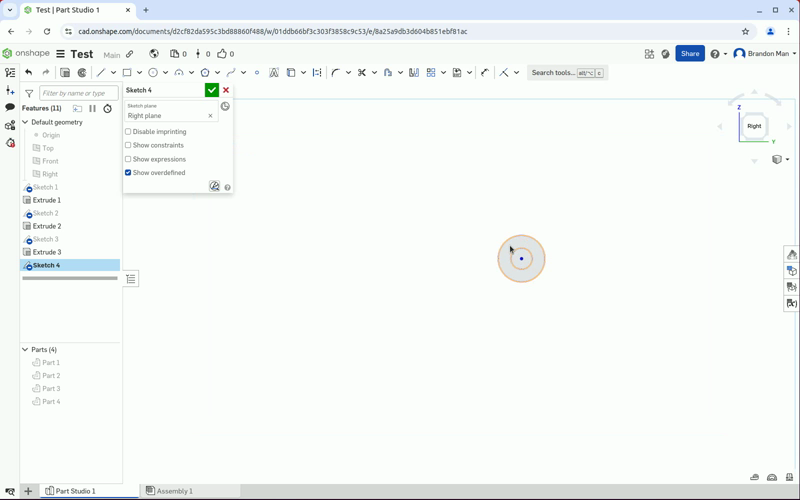
scroll(6)
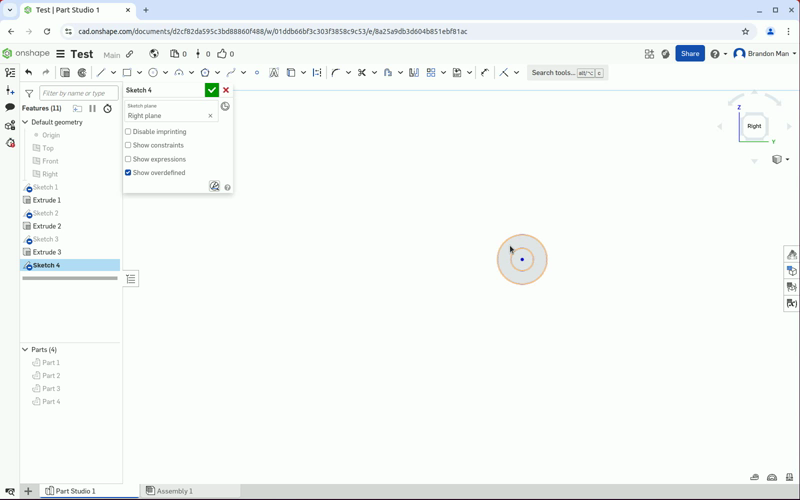
scroll(6)
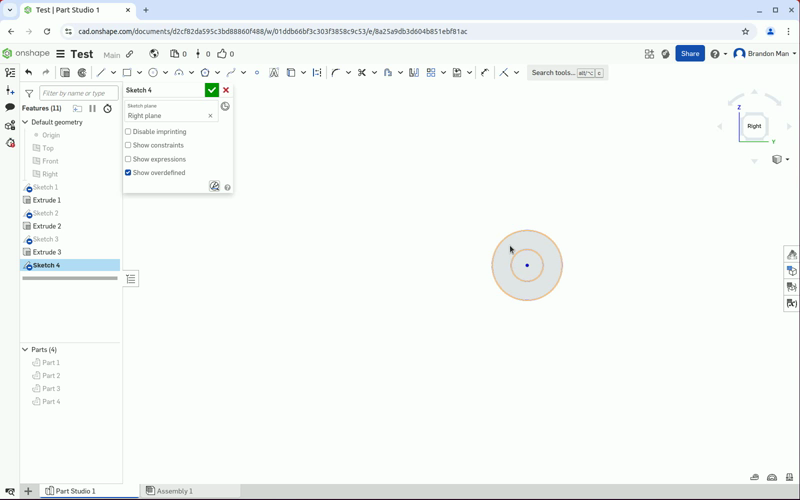
scroll(6)
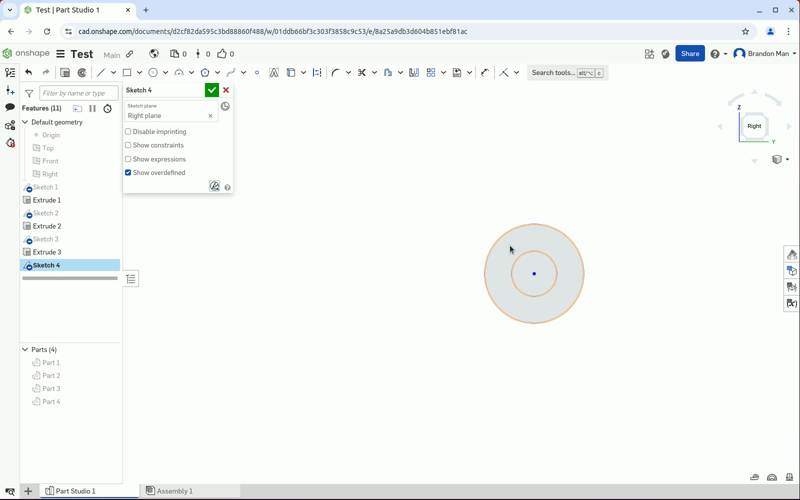
scroll(6)
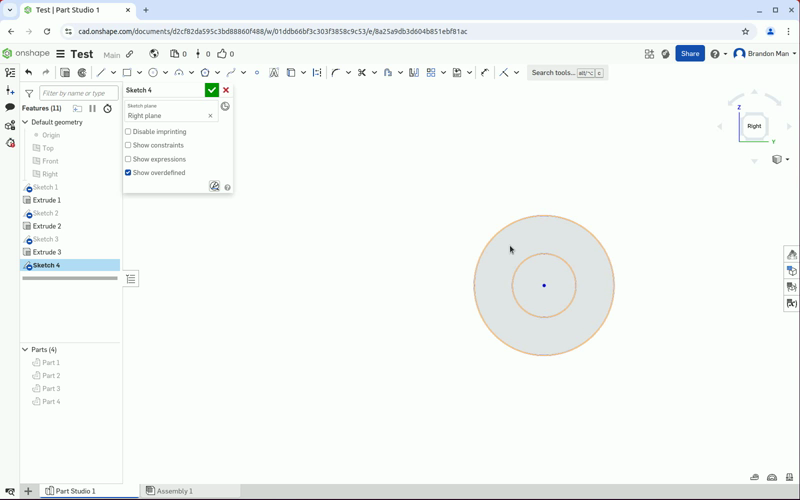
scroll(6)
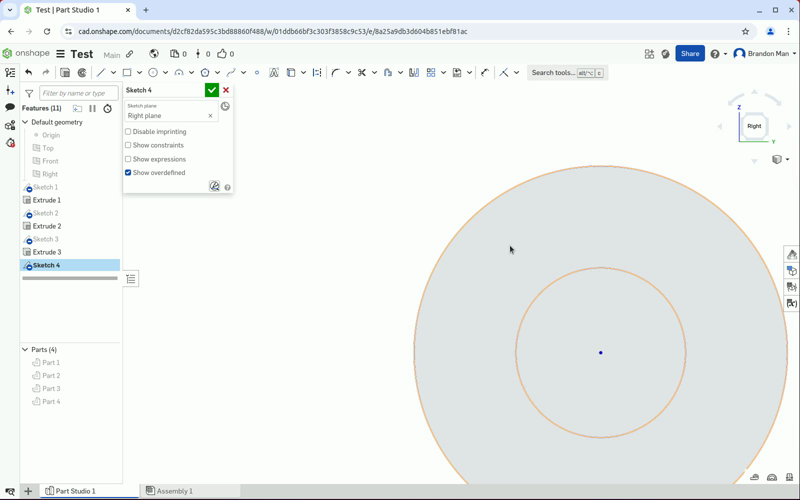
click(510, 245)
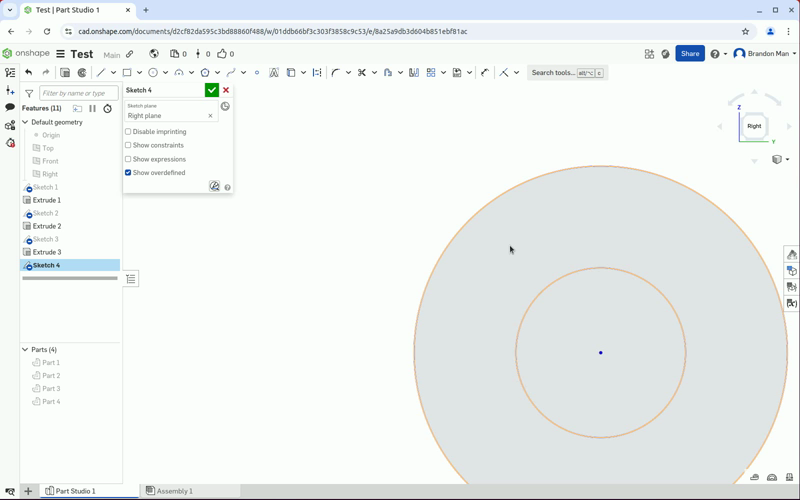
scroll(-6)
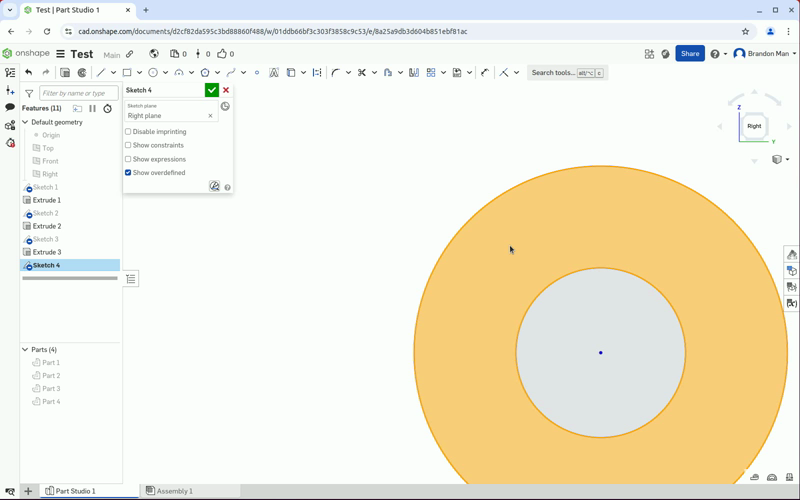
scroll(-6)
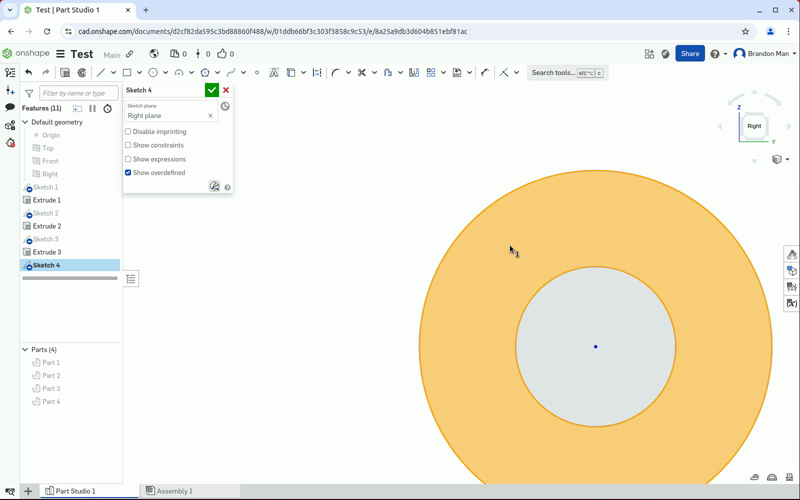
scroll(-6)
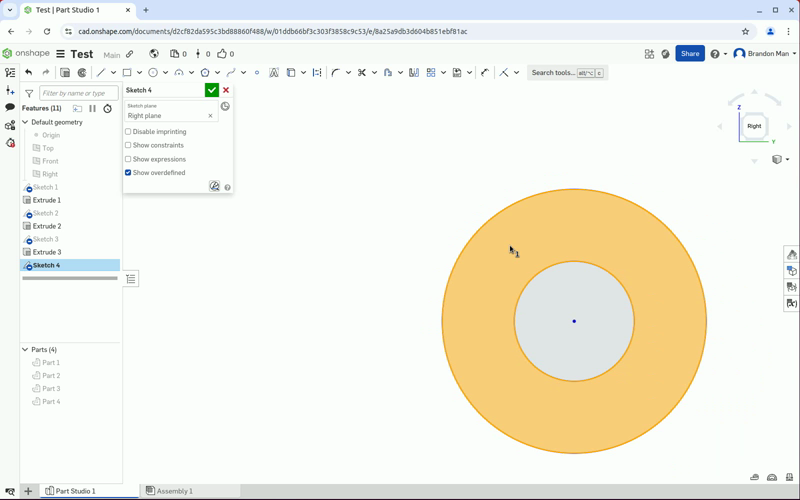
scroll(-6)
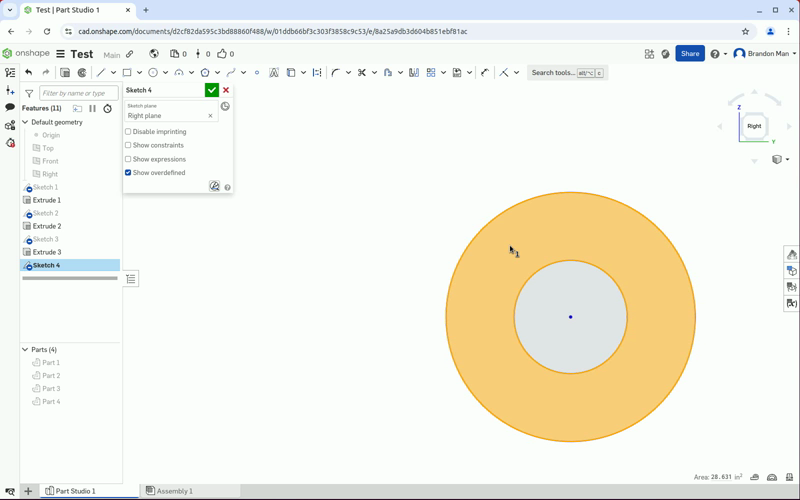
scroll(-6)
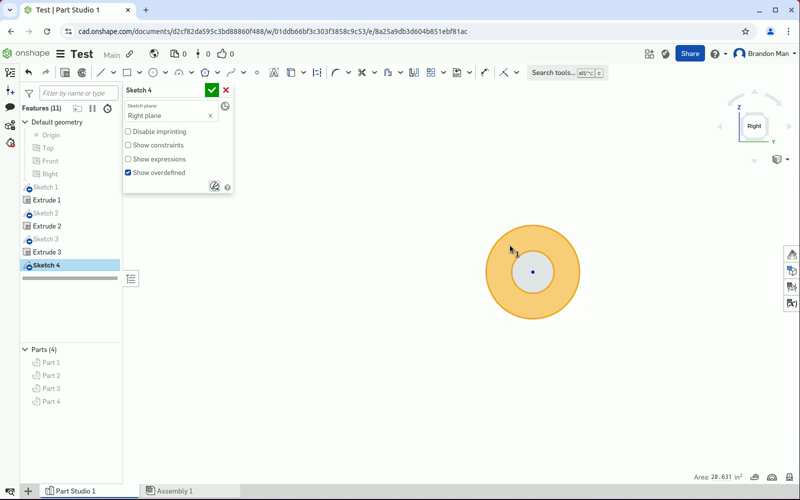
scroll(-6)
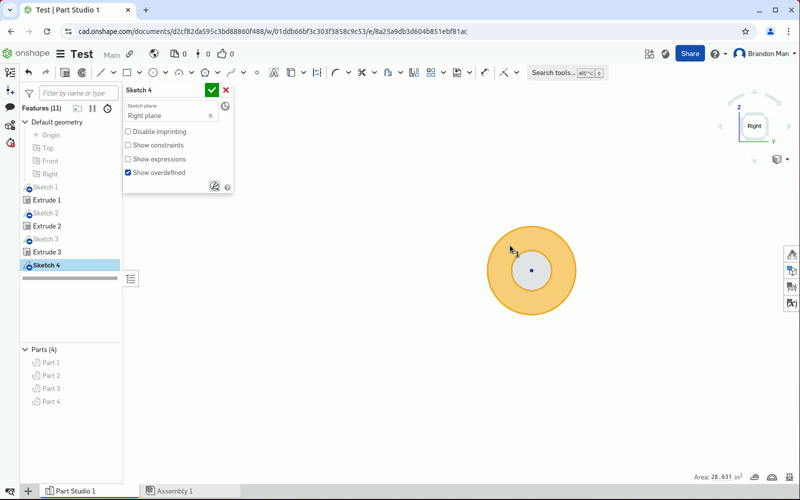
scroll(-6)
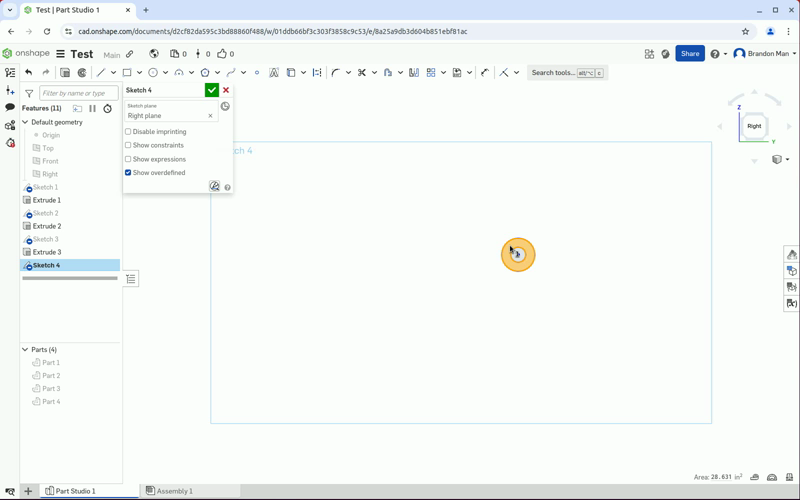
mouse_move(73, 352)
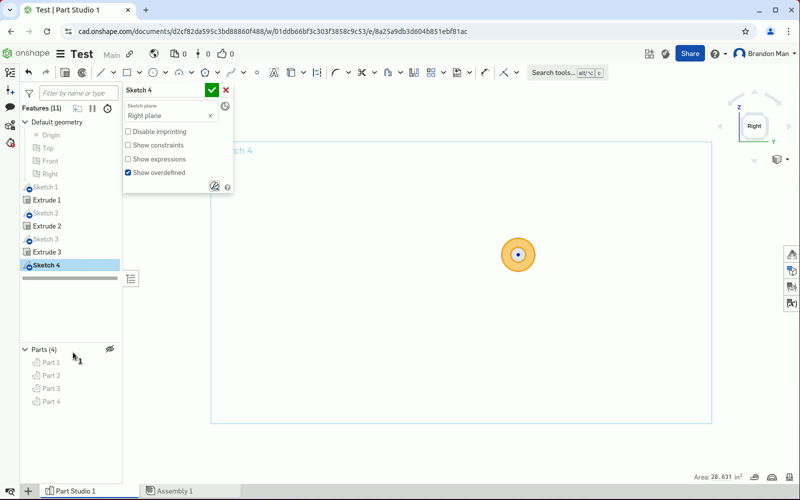
key(shift+y)
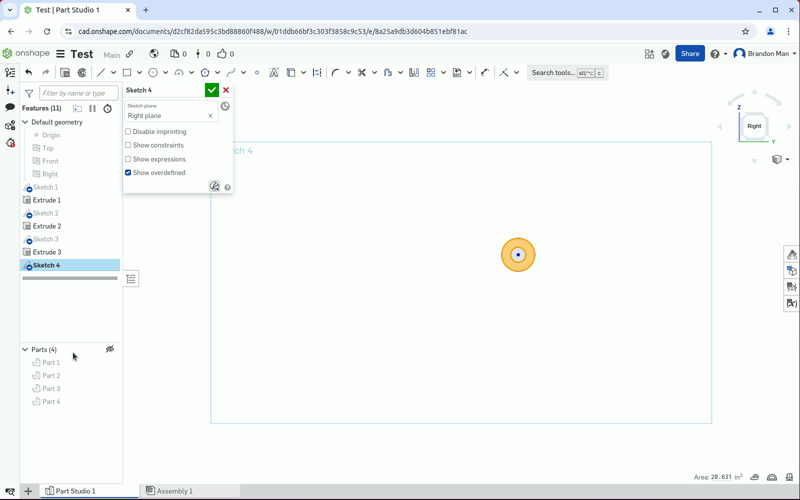
key(shift+e)
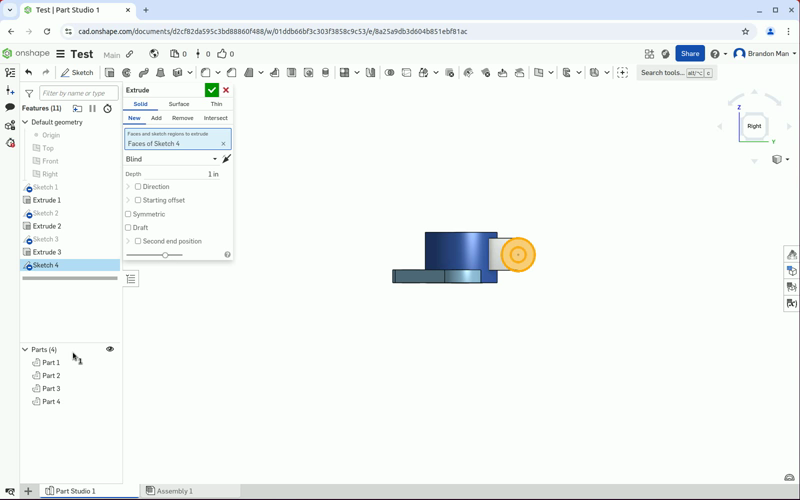
mouse_move(143, 106)
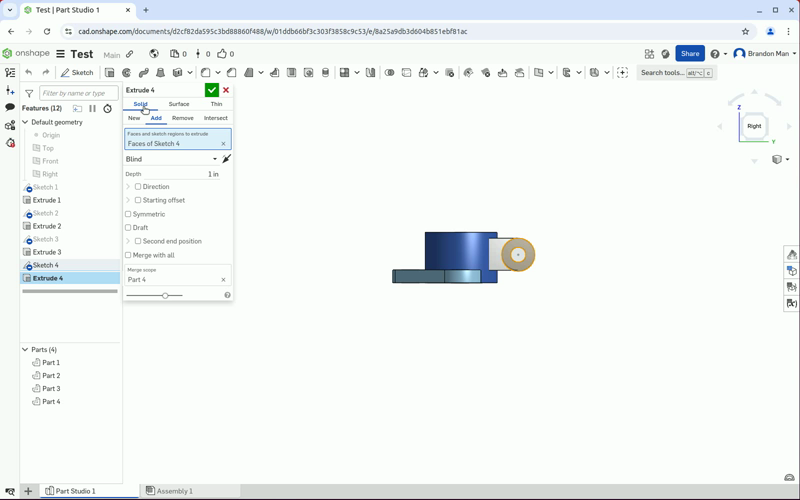
click(143, 106)
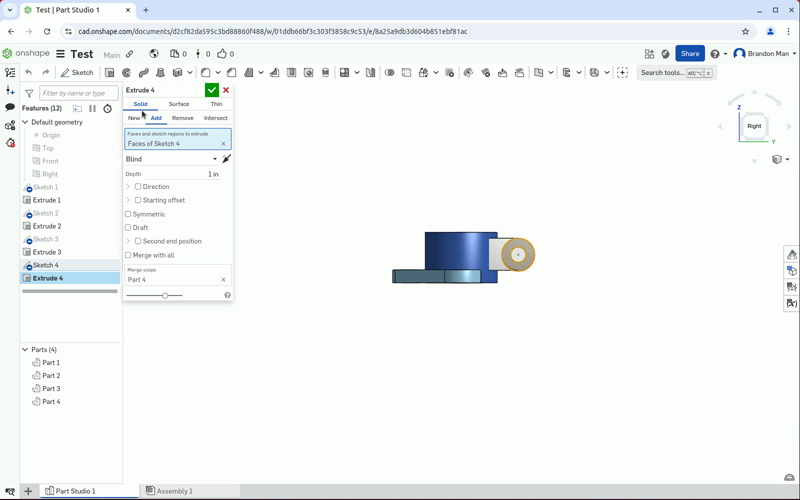
mouse_move(137, 120)
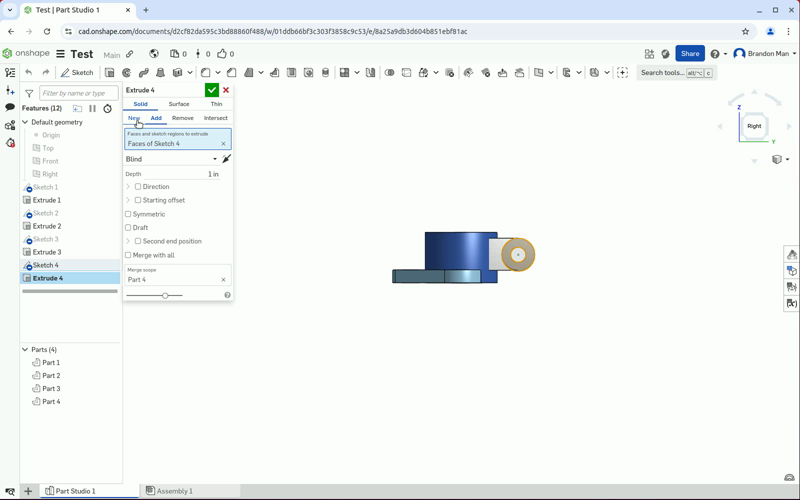
click(137, 120)
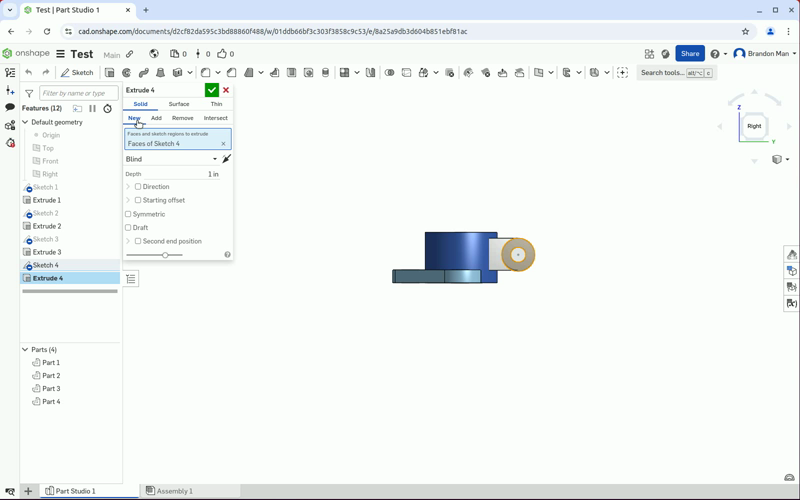
key(tab, 4)
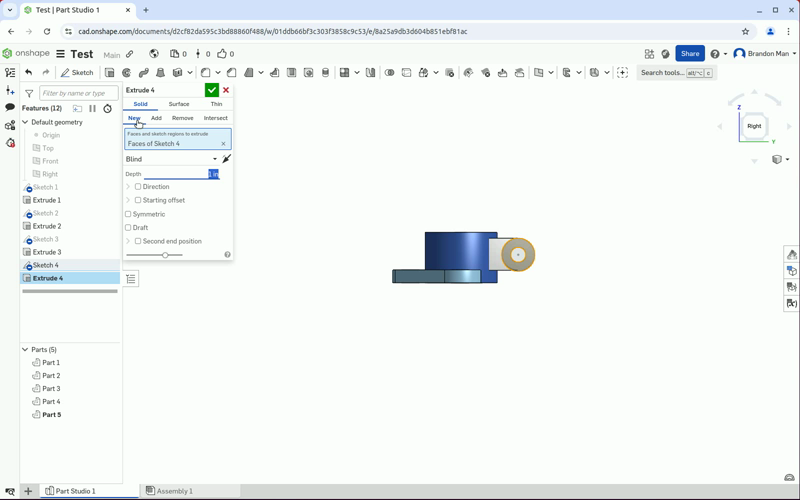
text(9.148)
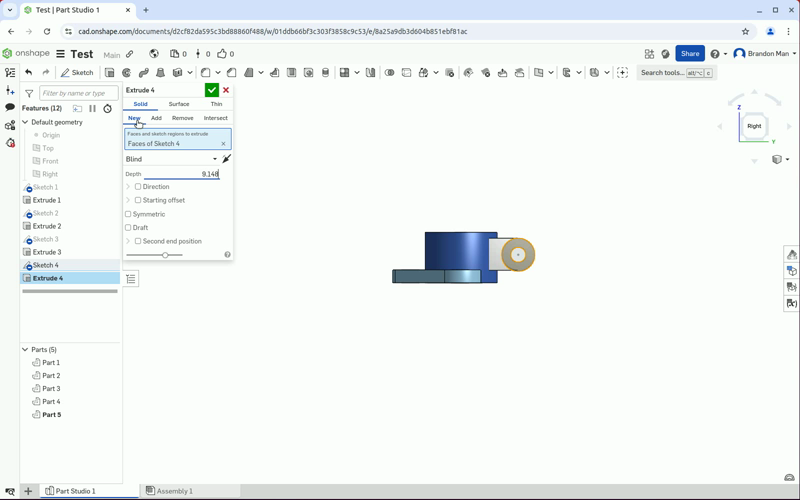
key(tab, 3)
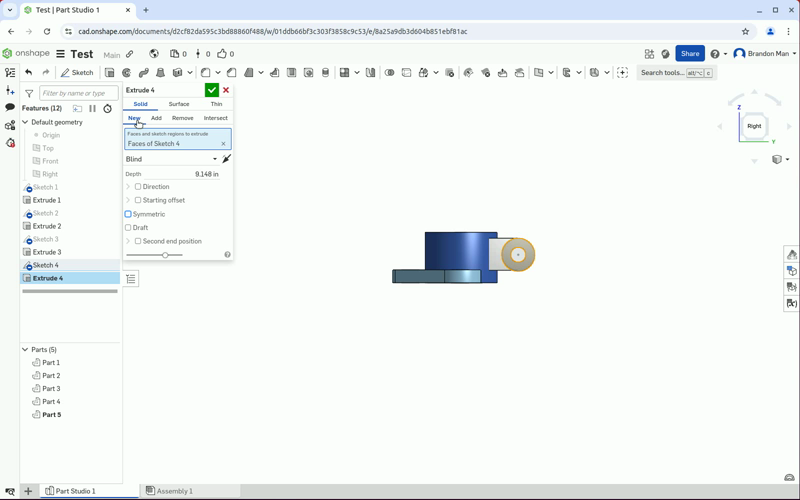
key(space)
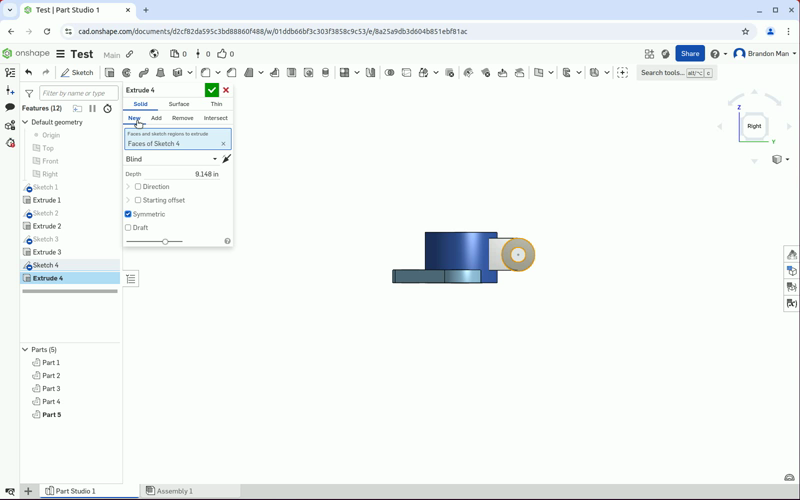
key(enter)
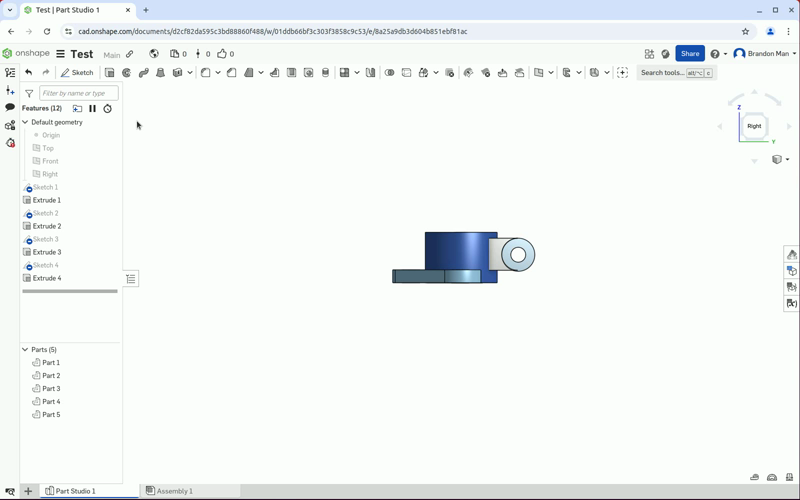
key(shift+h)
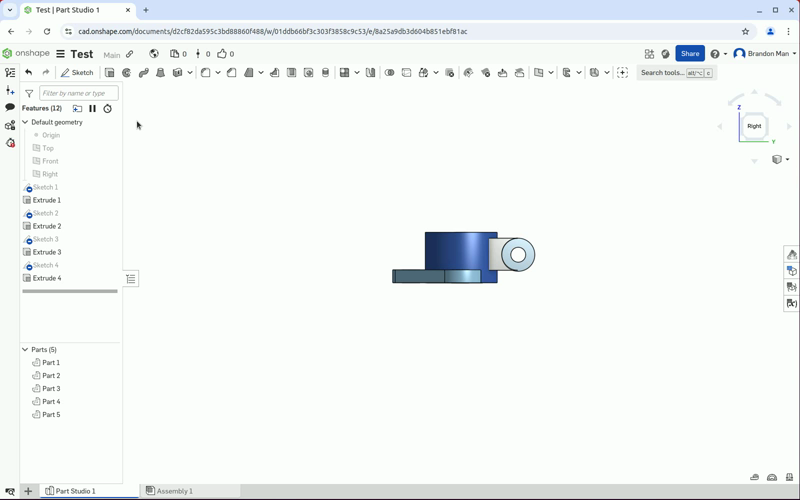
key(shift+h)
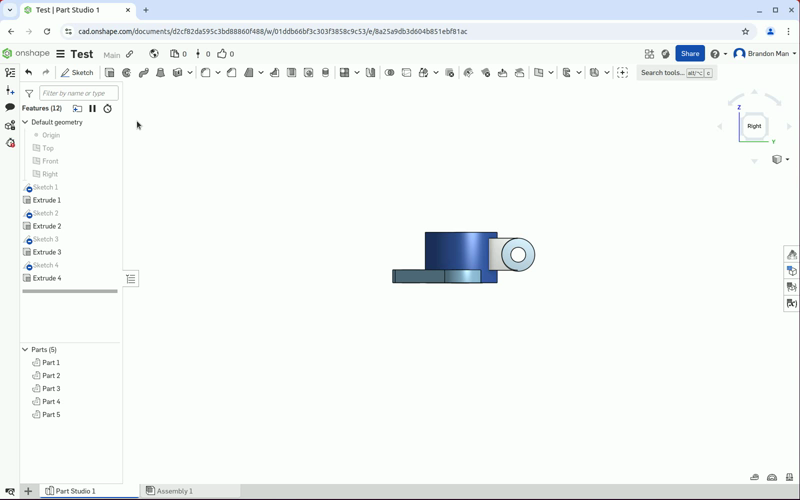
mouse_move(73, 189)
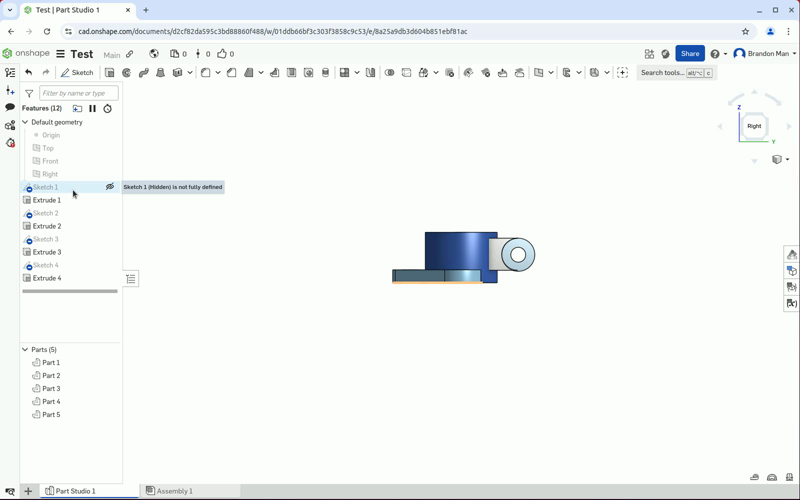
click(73, 189)
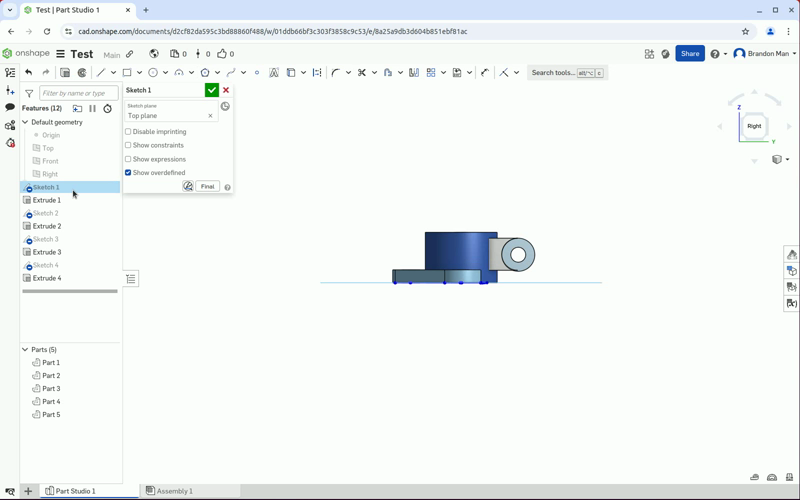
mouse_move(229, 92)
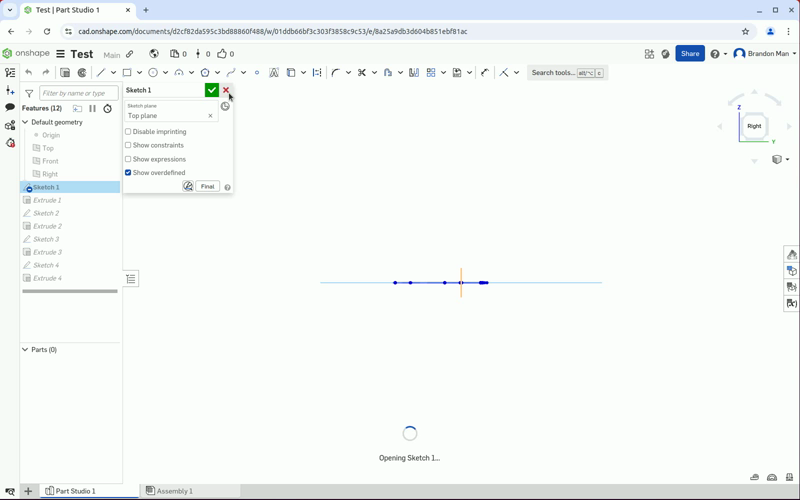
click(229, 92)
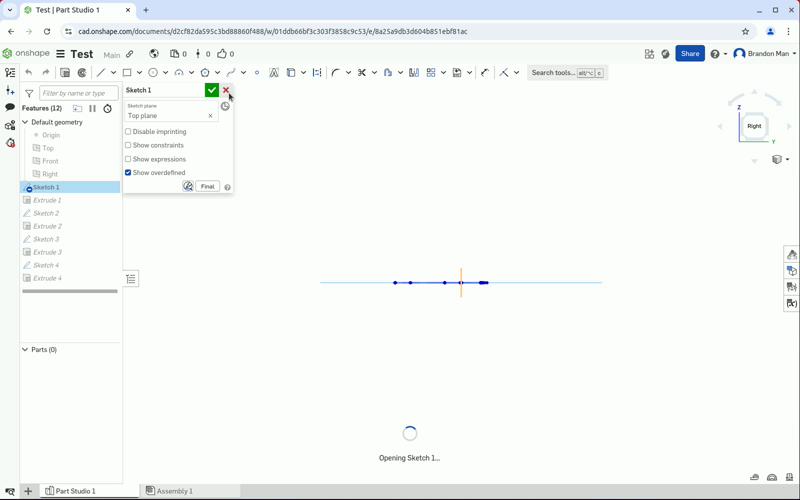
key(shift+s)
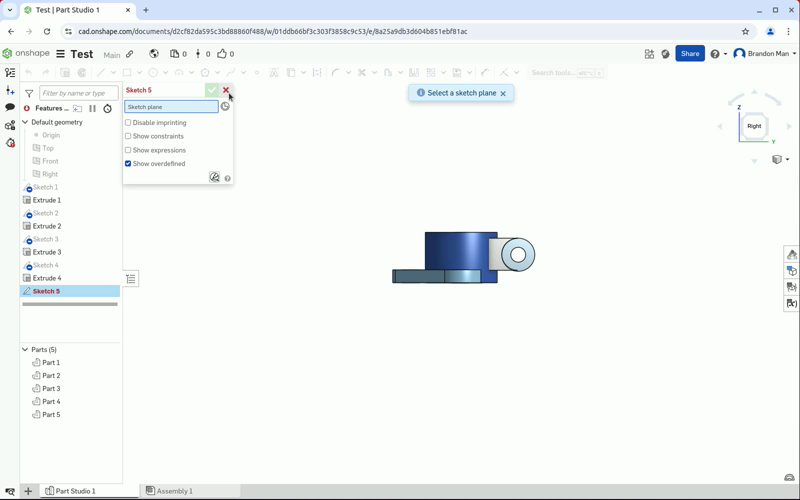
mouse_move(73, 176)
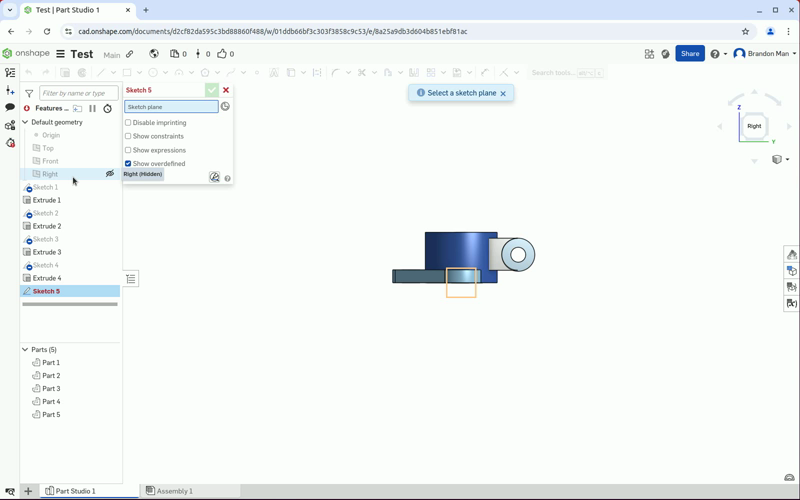
click(73, 176)
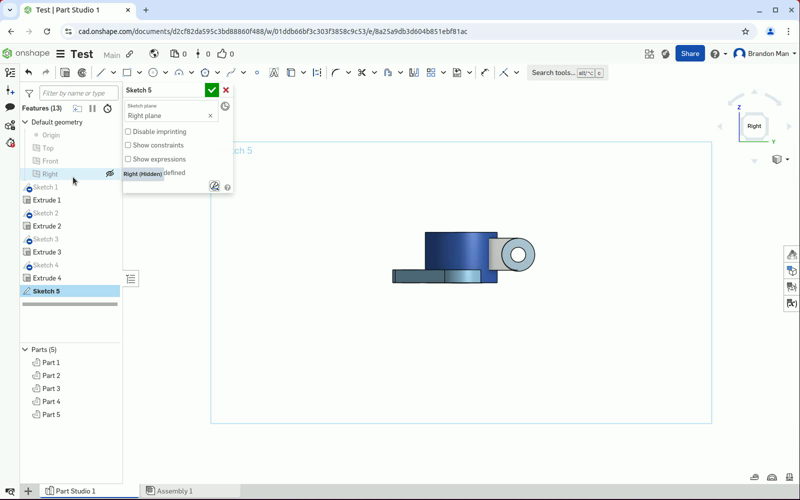
mouse_move(73, 352)
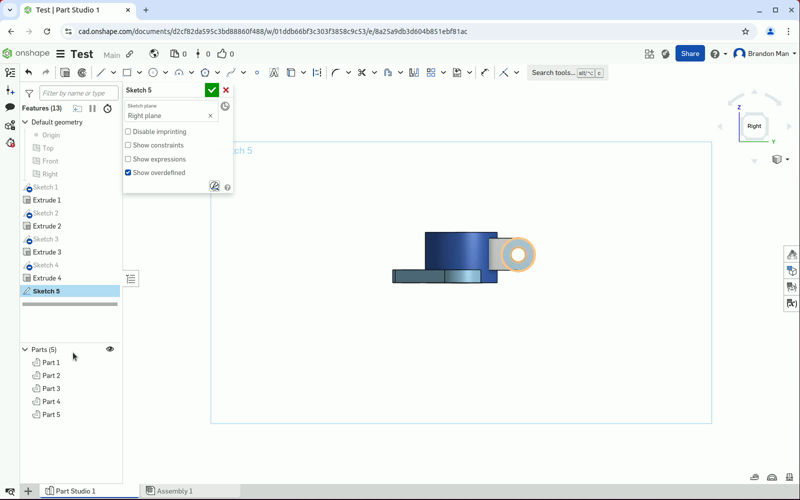
key(y)
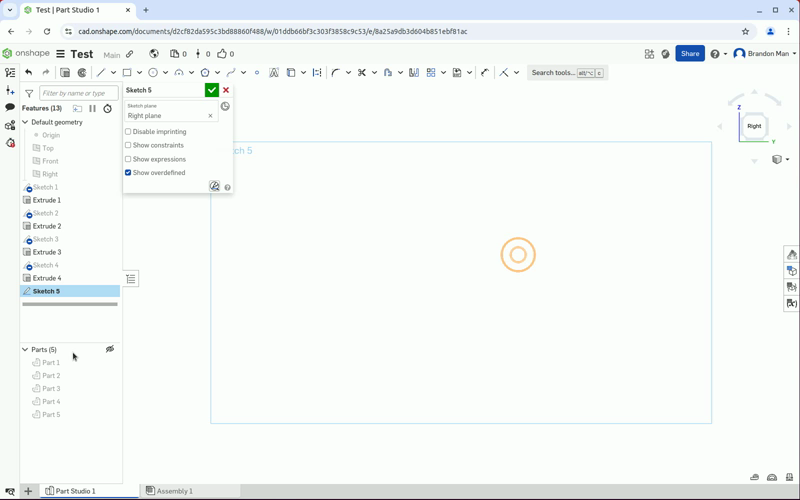
key(c)
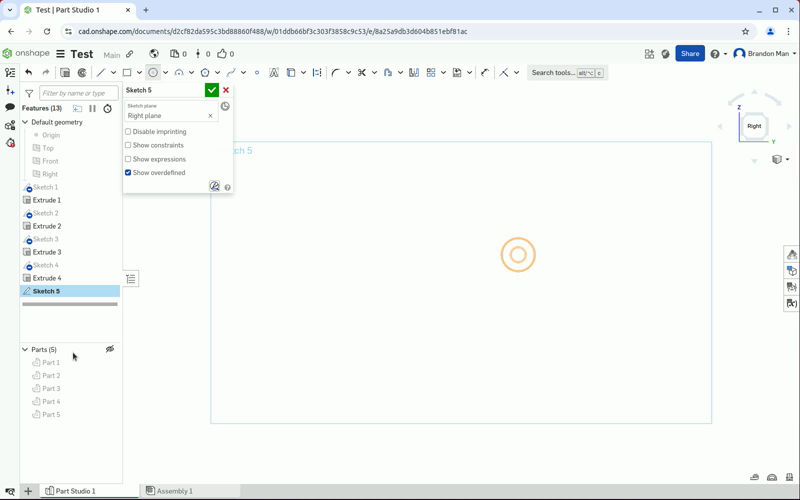
key_down(shift)
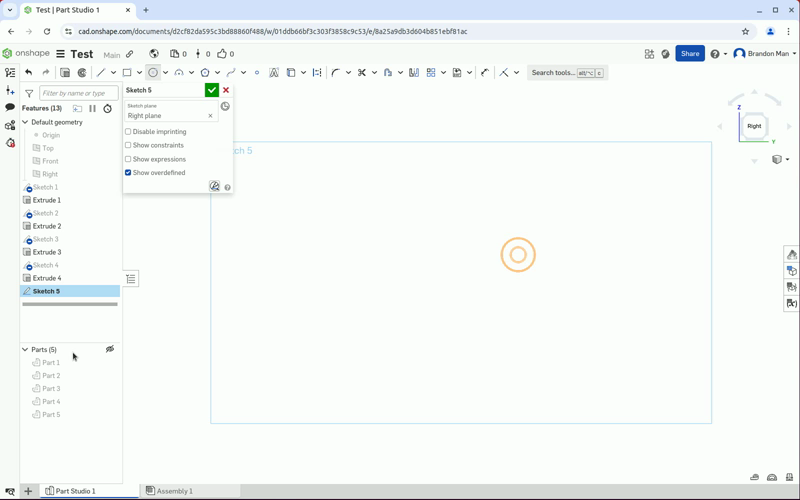
mouse_move(518, 254)
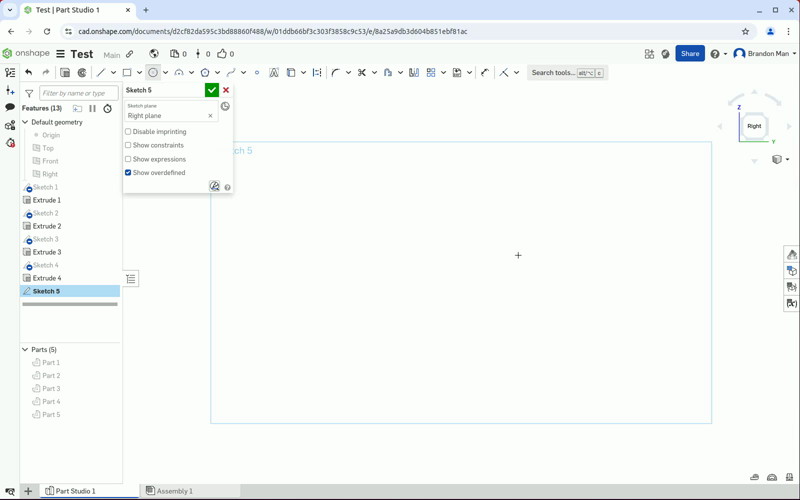
click(518, 254)
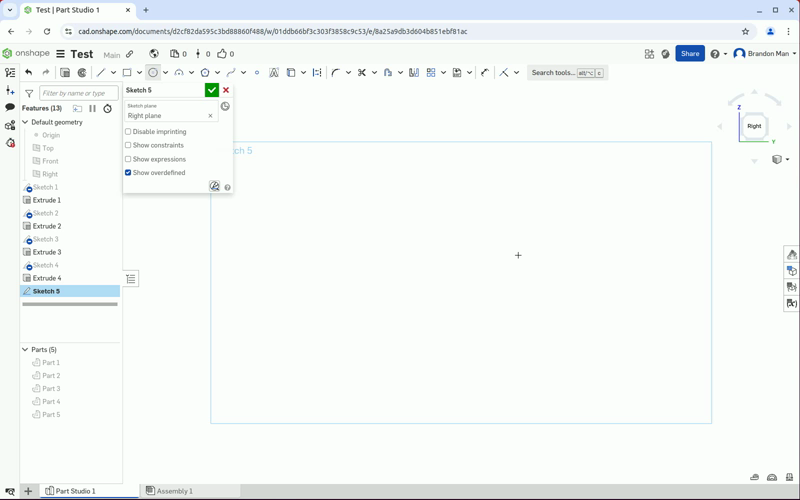
key_up(shift)
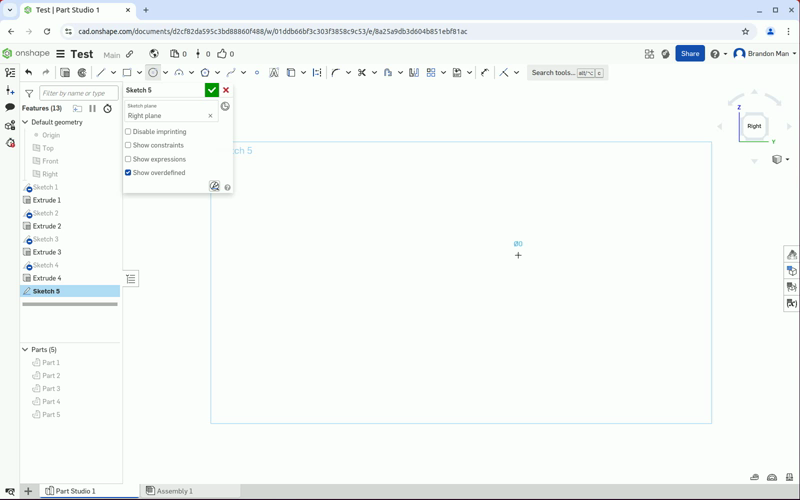
mouse_move(534, 254)
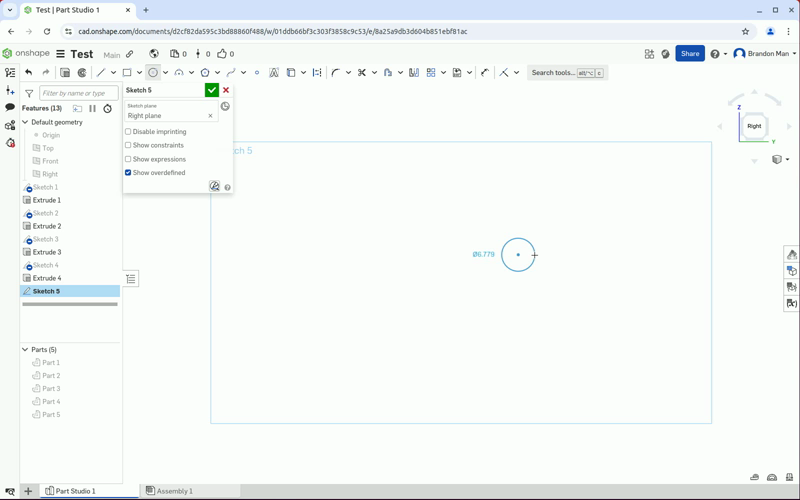
click(534, 254)
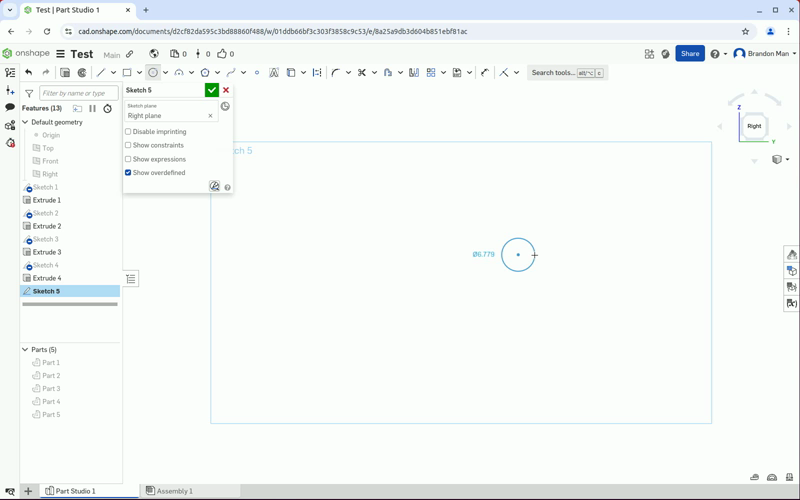
key(esc)
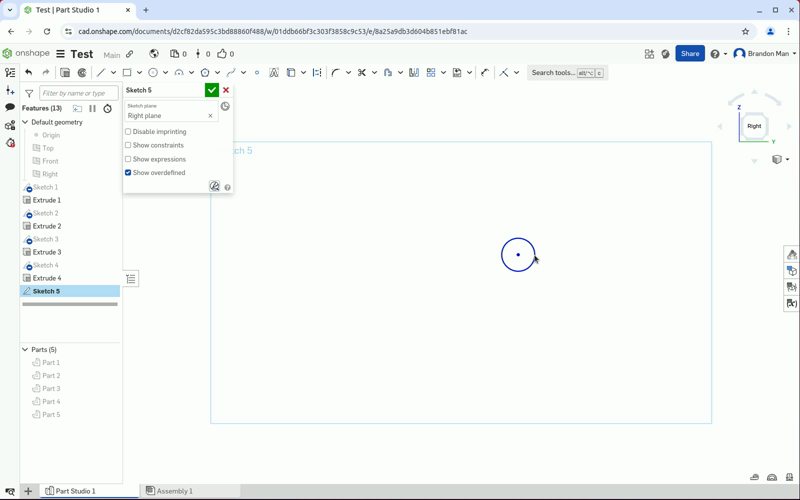
key(c)
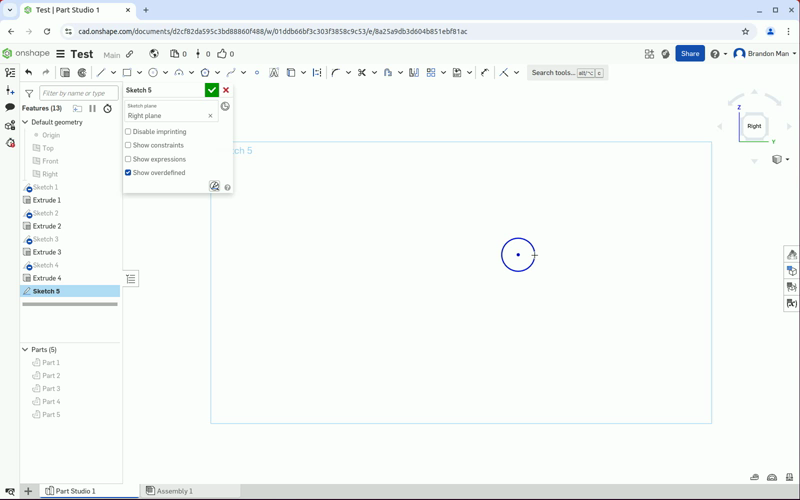
key_down(shift)
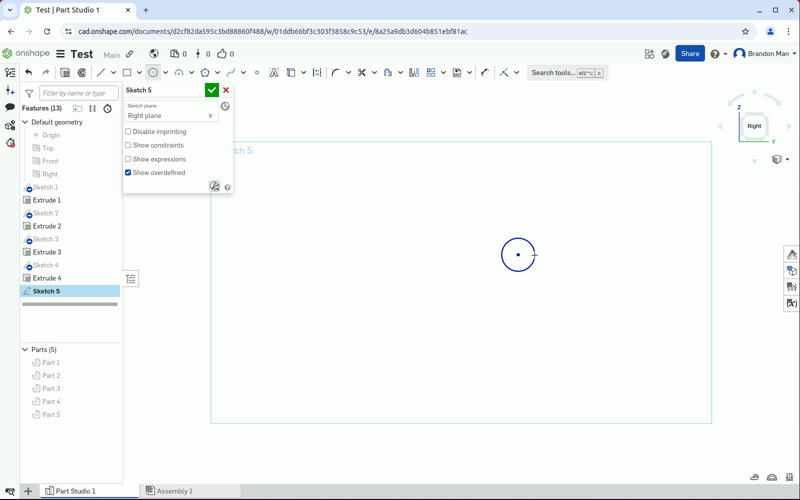
mouse_move(518, 254)
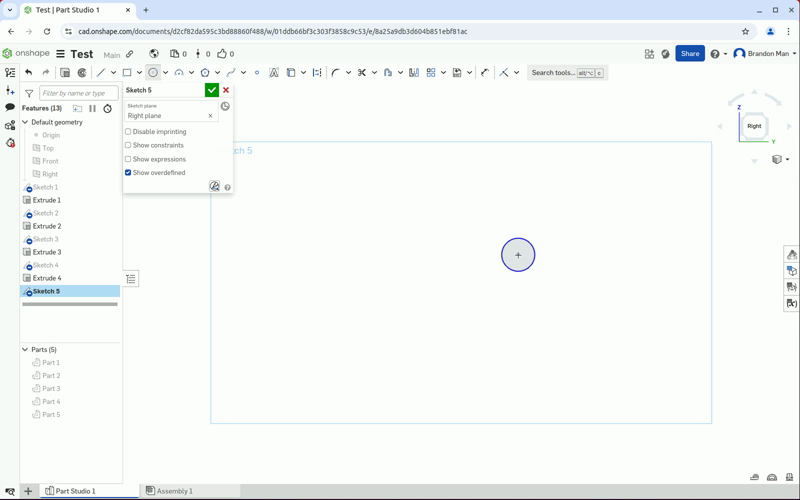
click(518, 254)
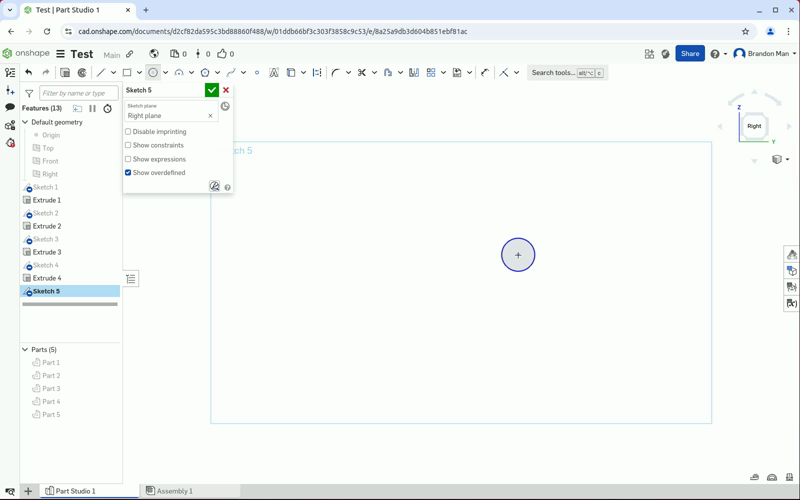
key_up(shift)
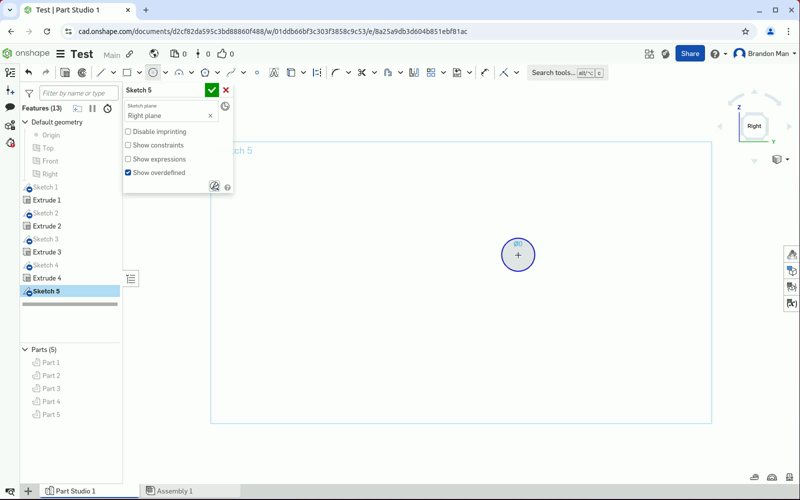
mouse_move(525, 254)
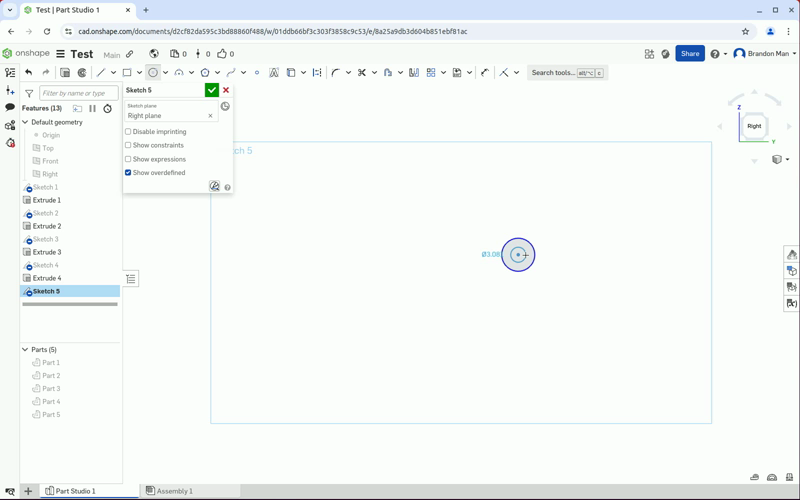
click(525, 254)
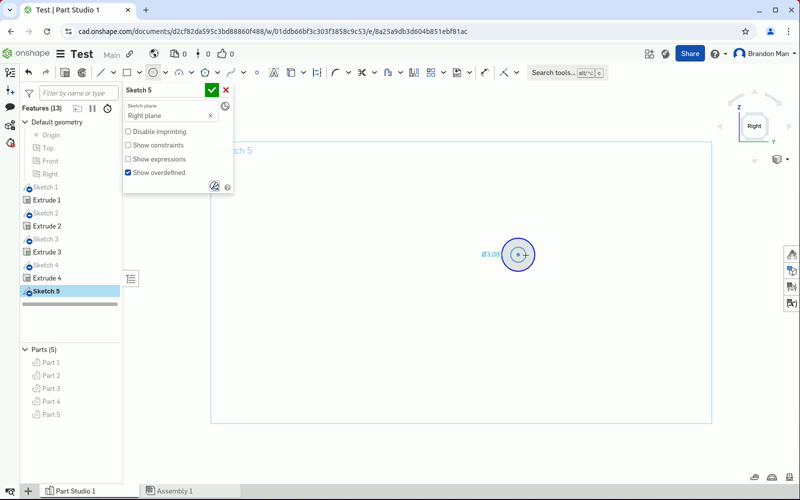
key(esc)
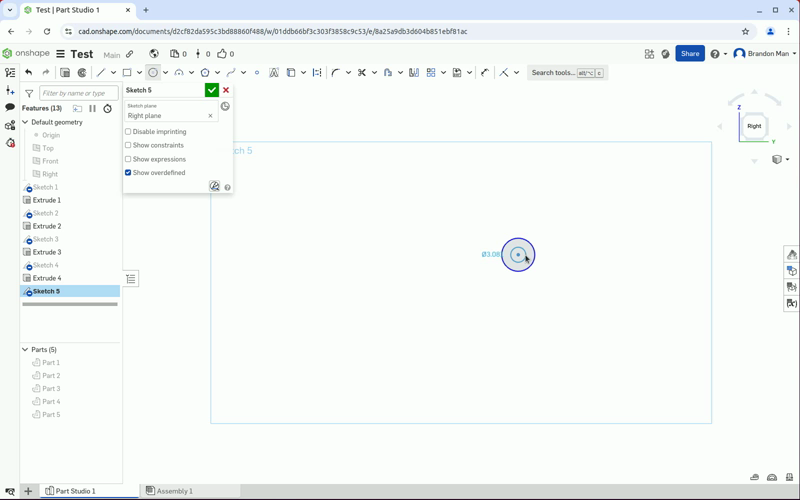
mouse_move(526, 261)
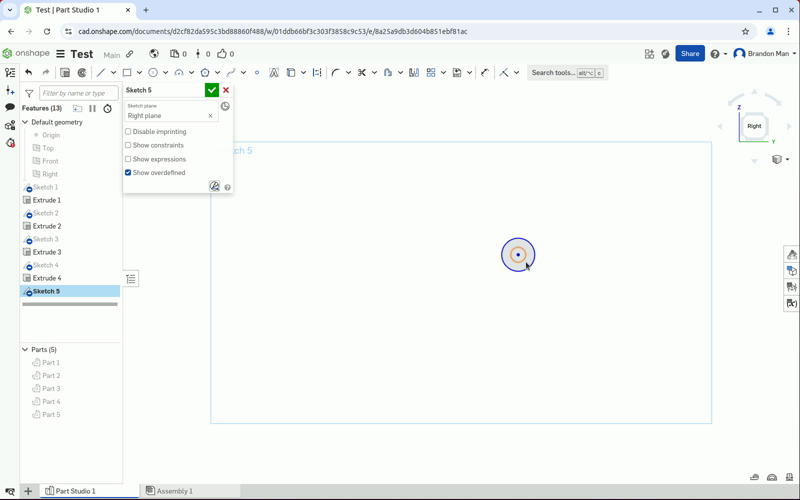
scroll(6)
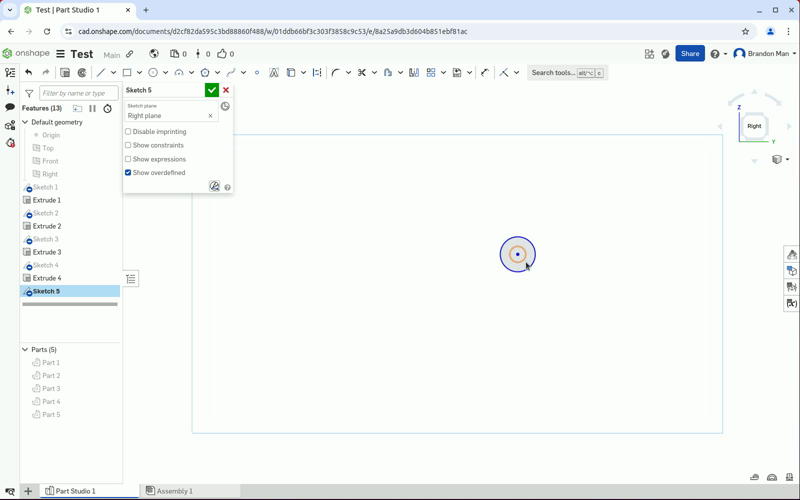
scroll(6)
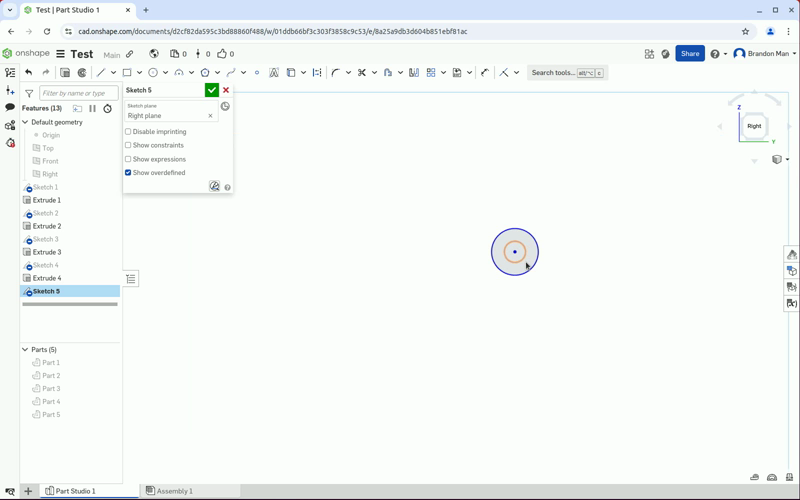
scroll(6)
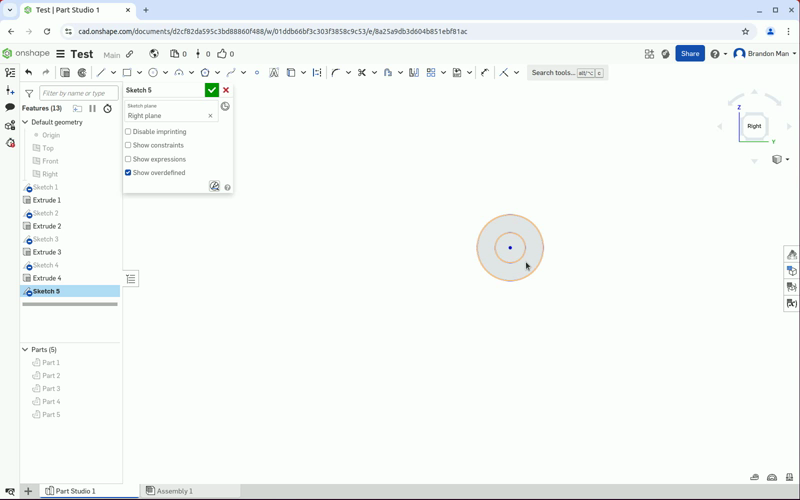
scroll(6)
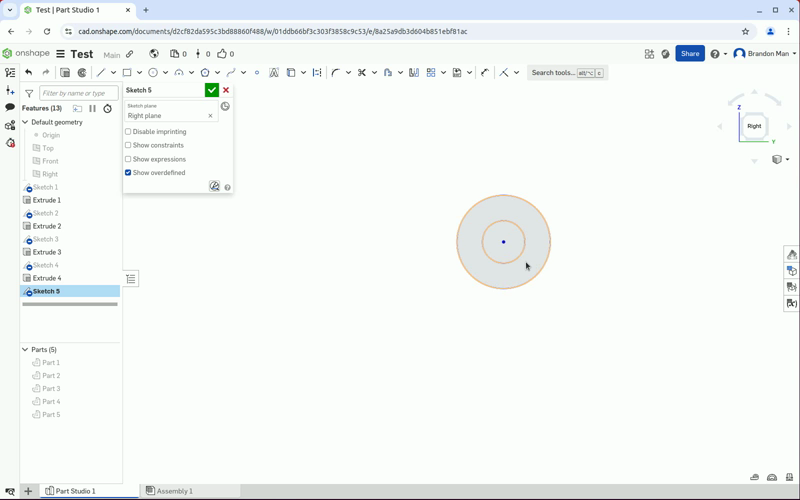
scroll(6)
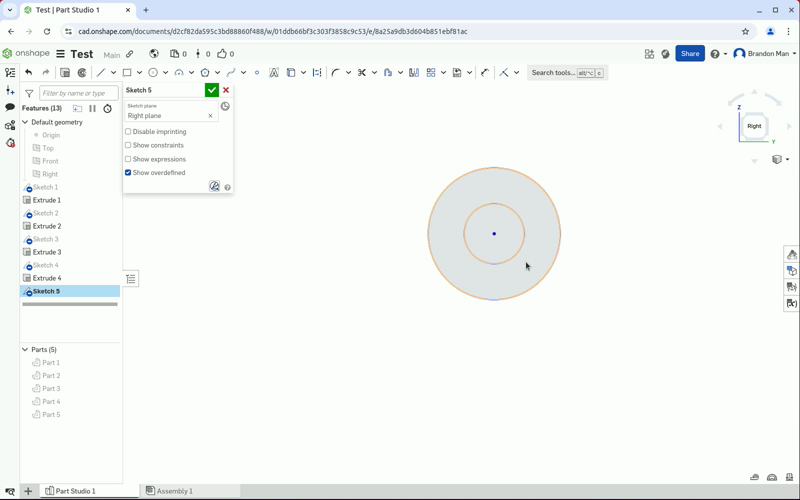
scroll(6)
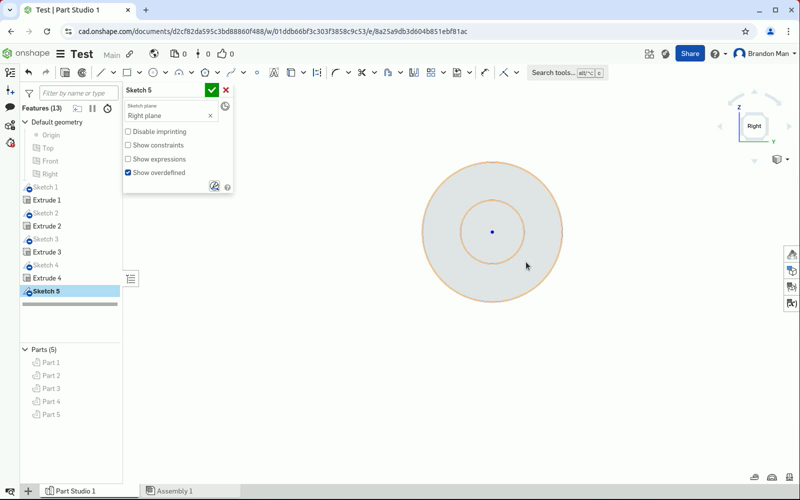
scroll(6)
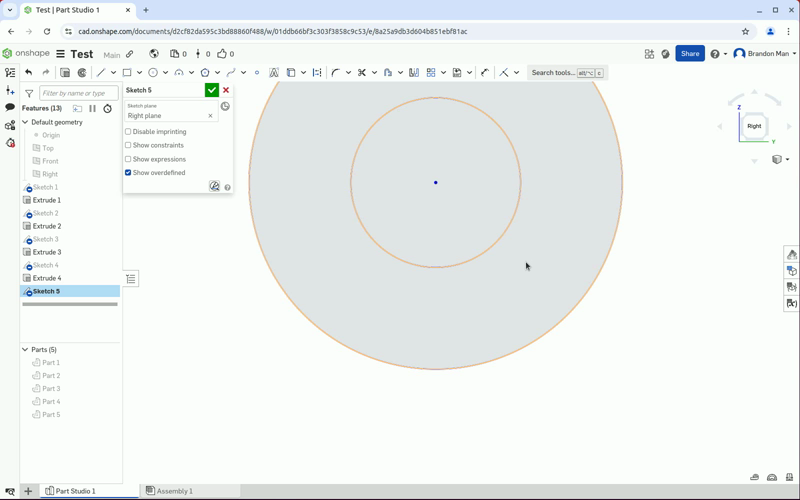
click(526, 261)
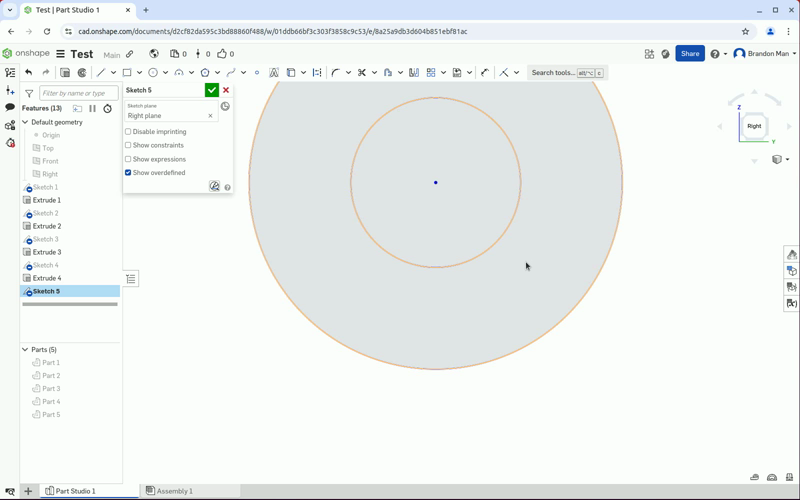
scroll(-6)
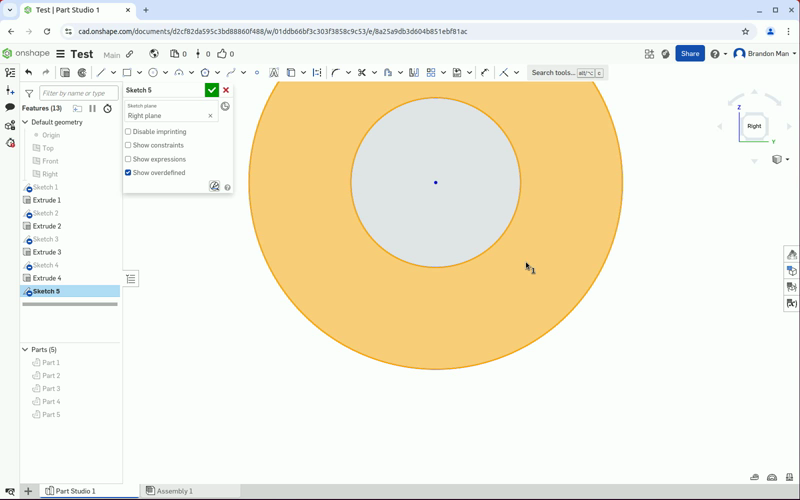
scroll(-6)
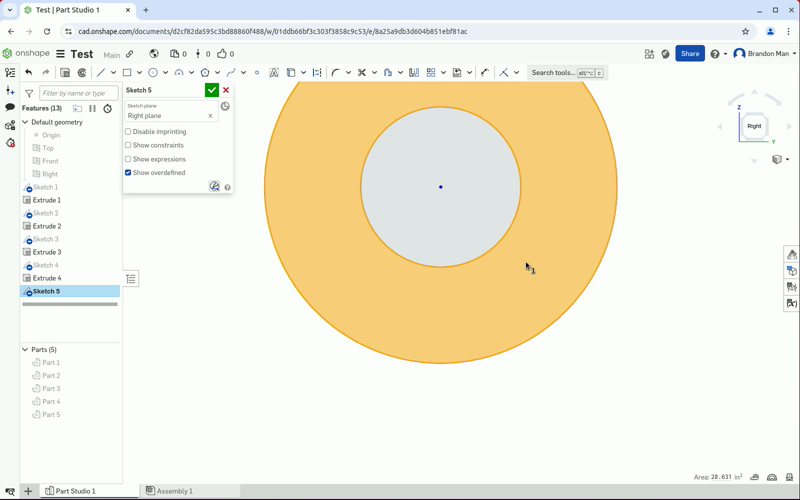
scroll(-6)
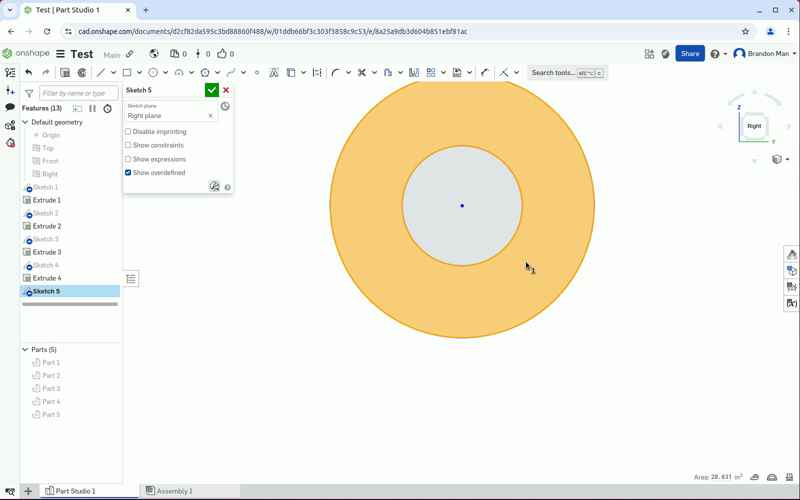
scroll(-6)
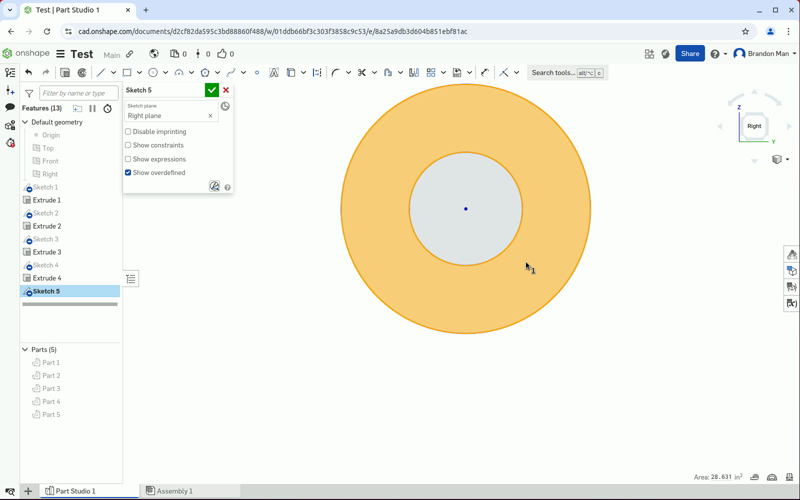
scroll(-6)
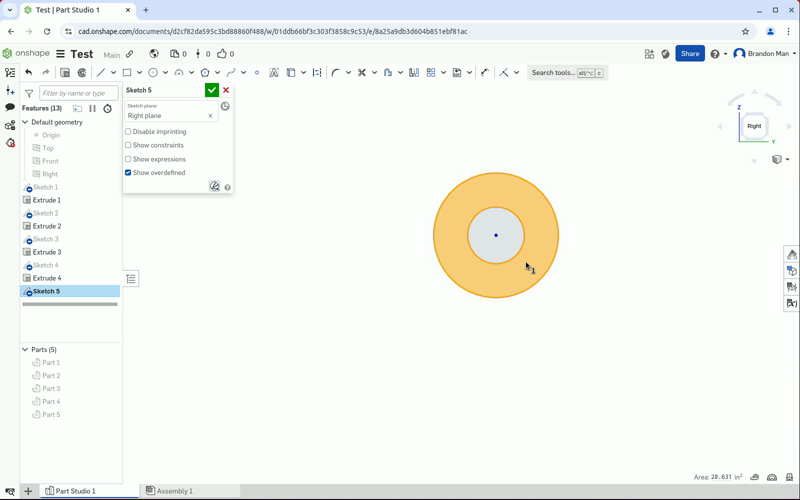
scroll(-6)
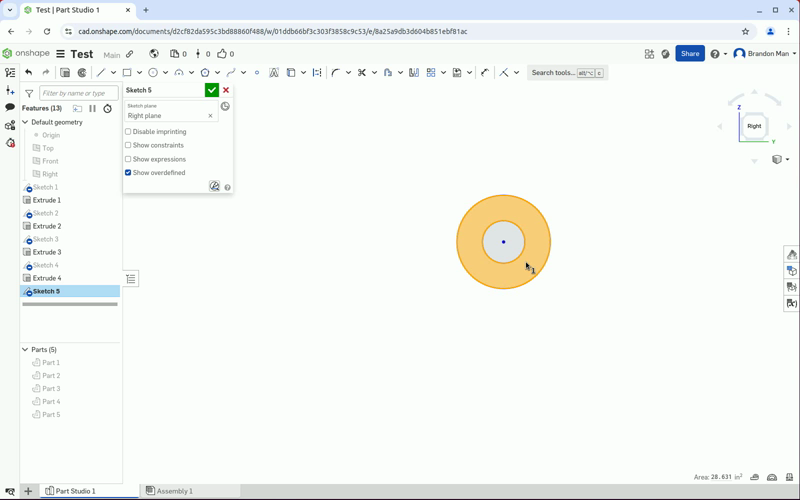
scroll(-6)
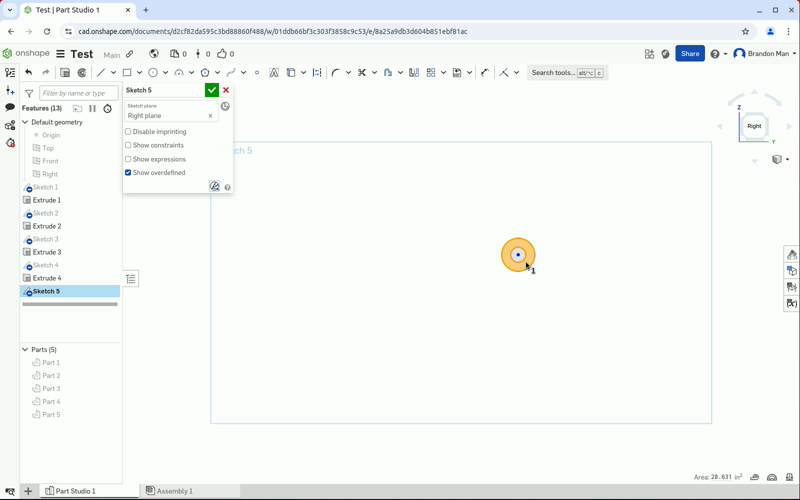
mouse_move(73, 352)
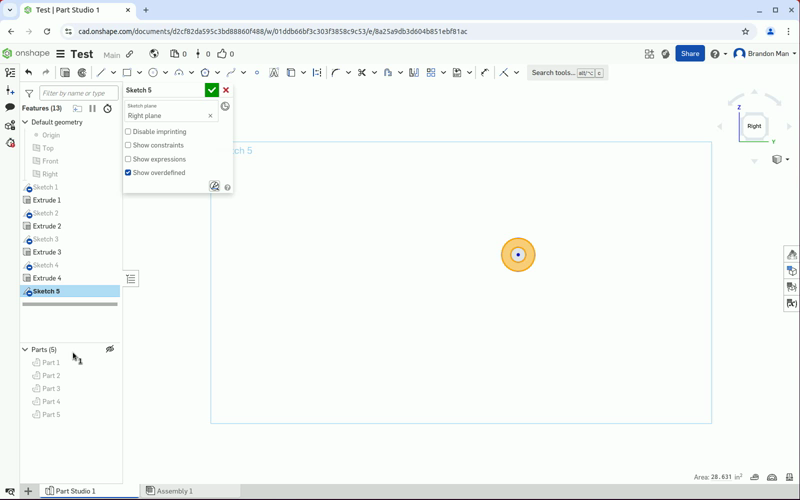
key(shift+y)
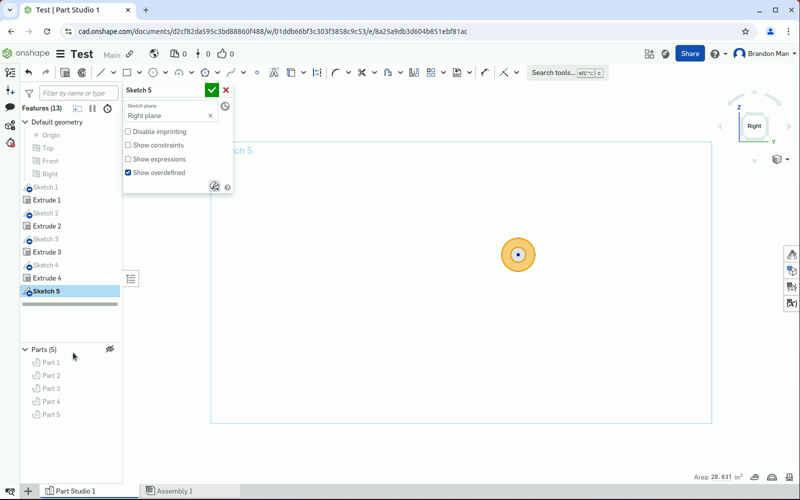
key(shift+e)
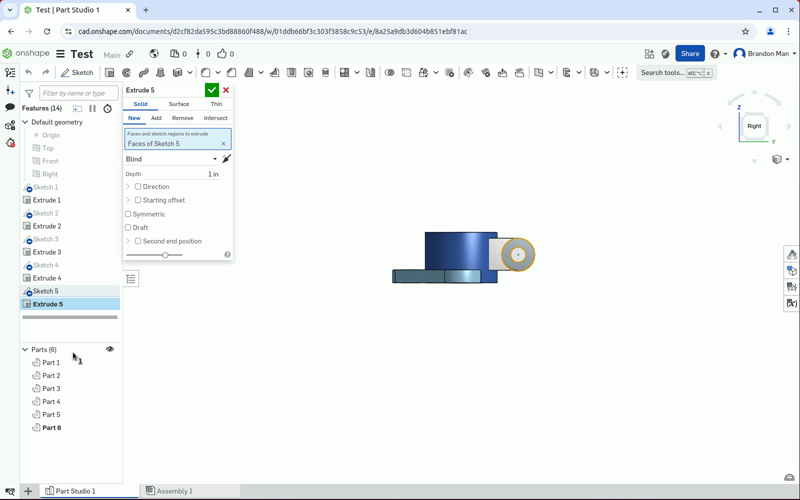
mouse_move(143, 106)
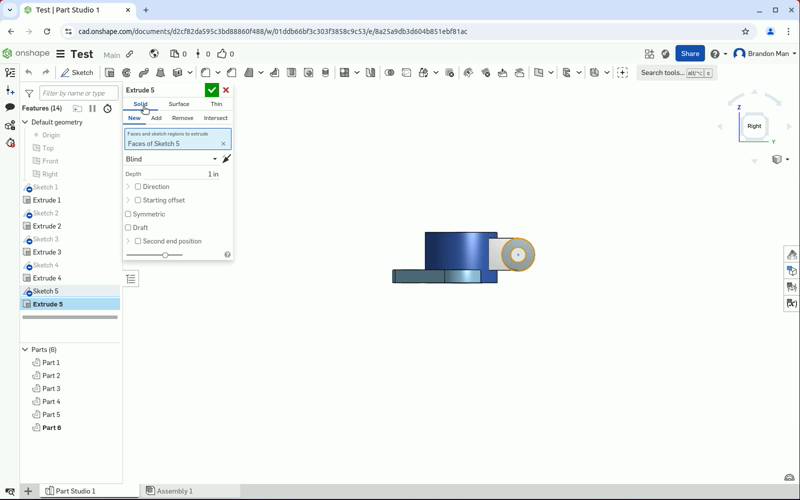
click(143, 106)
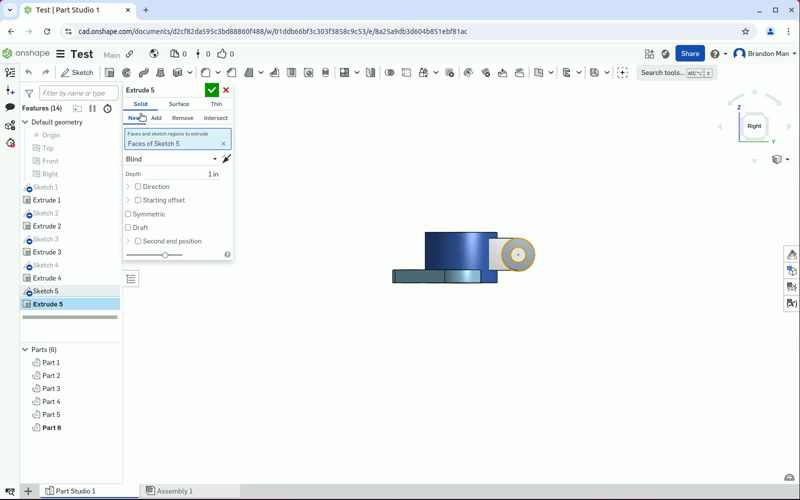
mouse_move(137, 120)
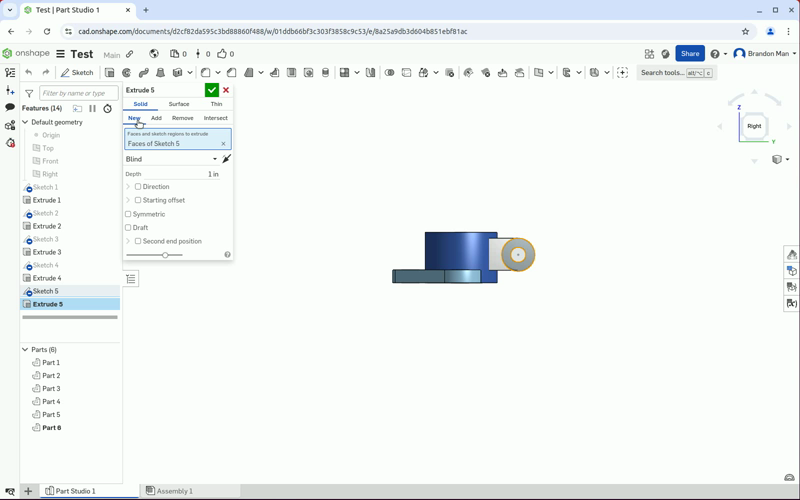
click(137, 120)
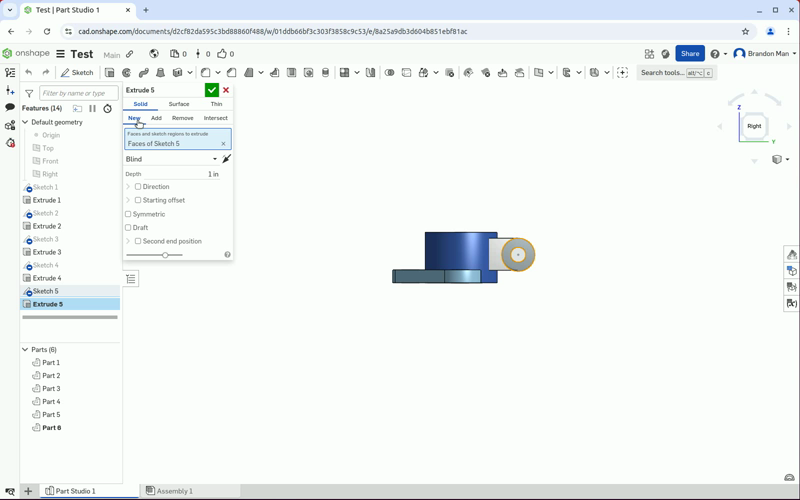
key(tab, 4)
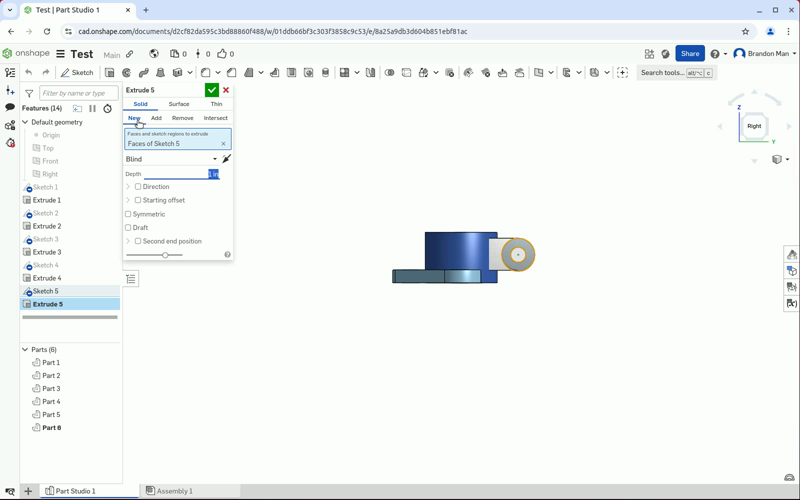
text(10.11)
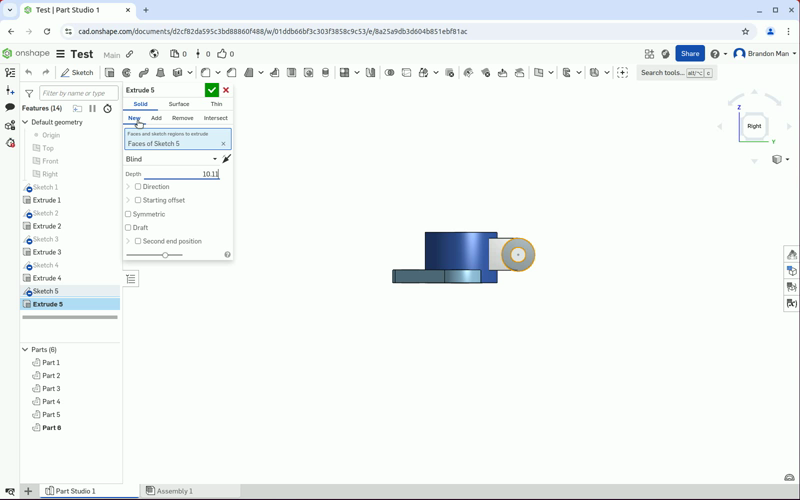
key(tab, 3)
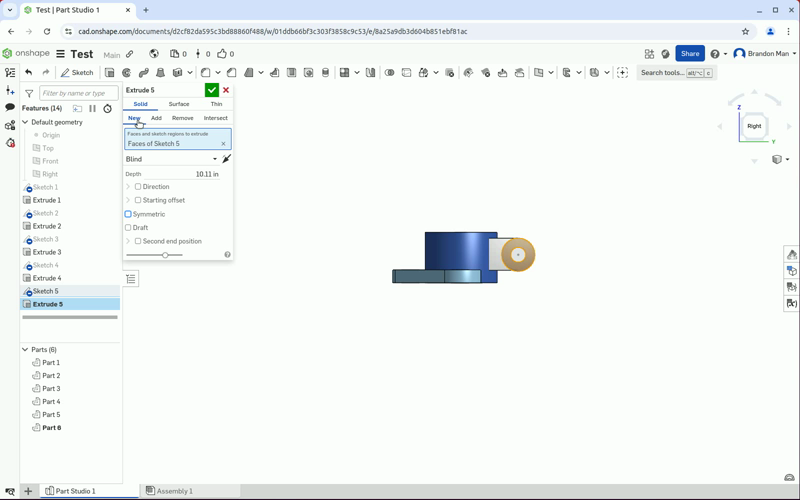
key(space)
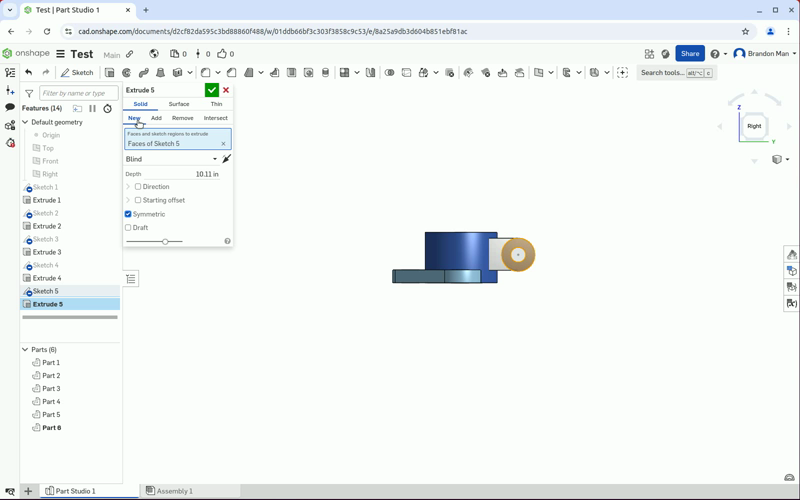
key(enter)
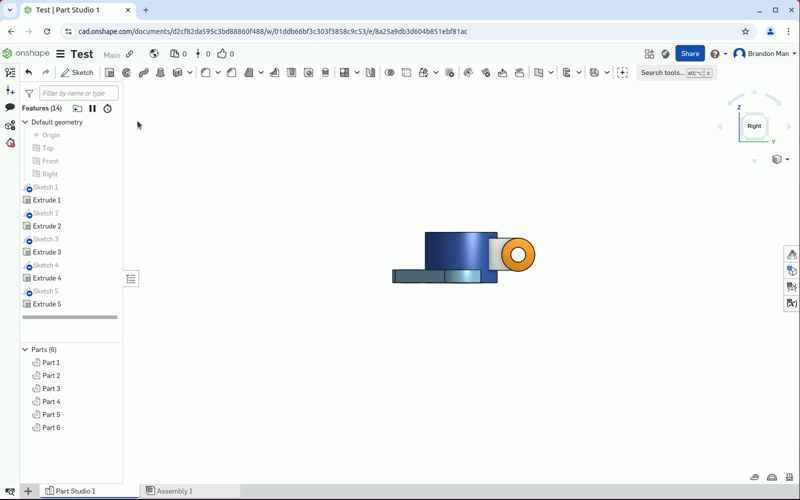
key(shift+h)
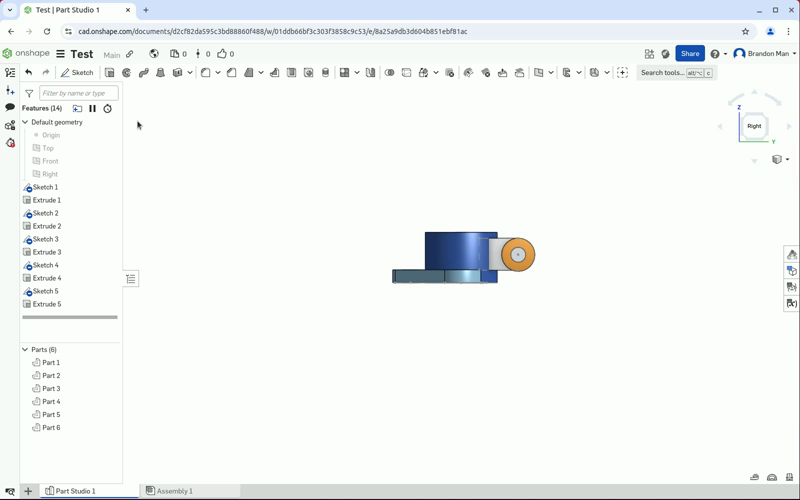
key(shift+h)
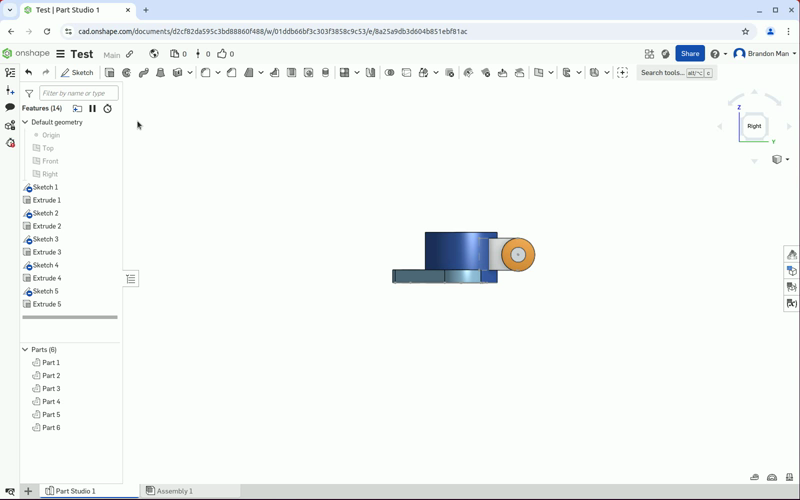
key(shift+7)
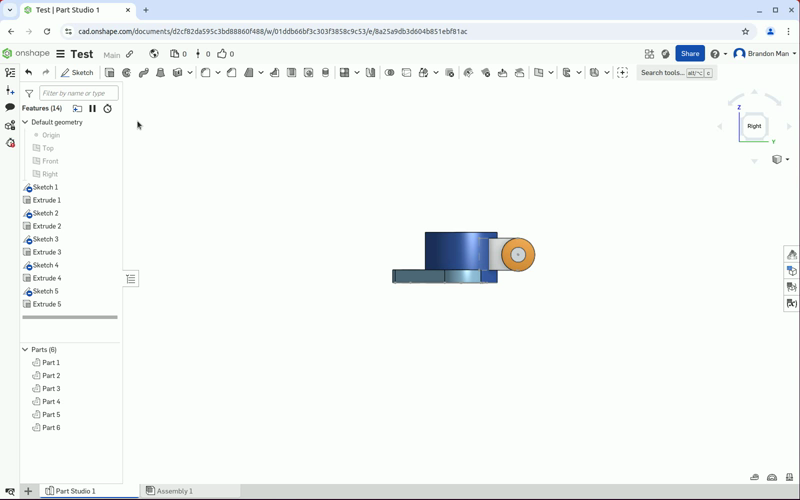
key(right, 2)
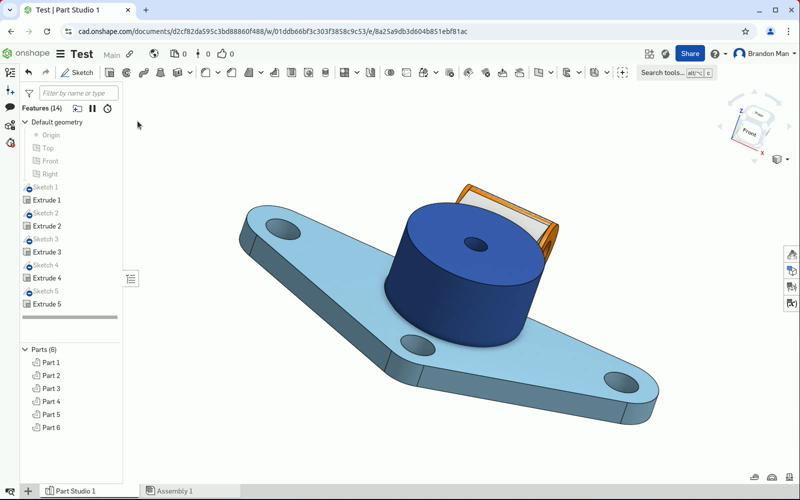
key(down, 2)
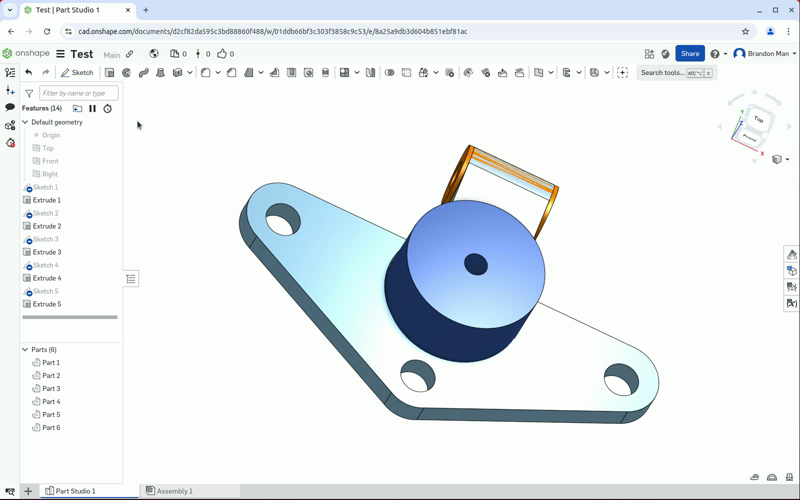
key(up, 2)
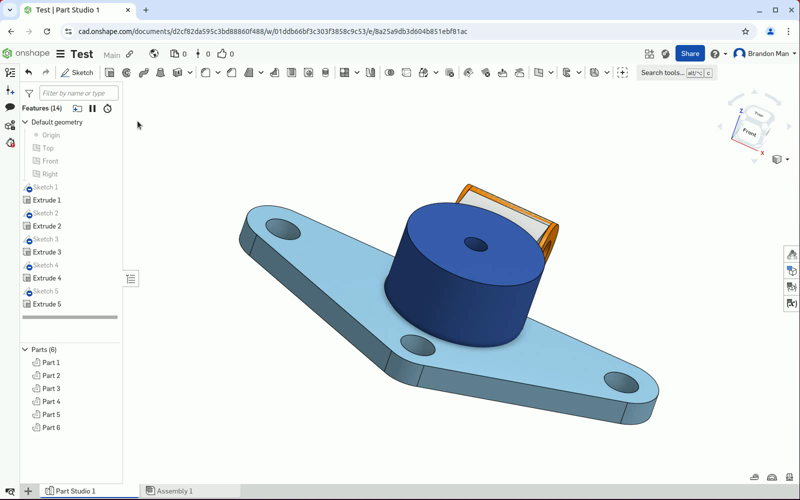
key(left, 2)
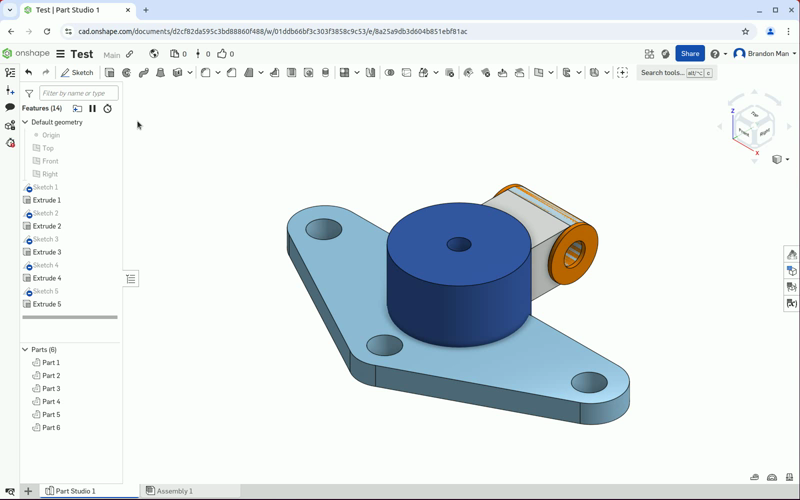
mouse_move(73, 189)
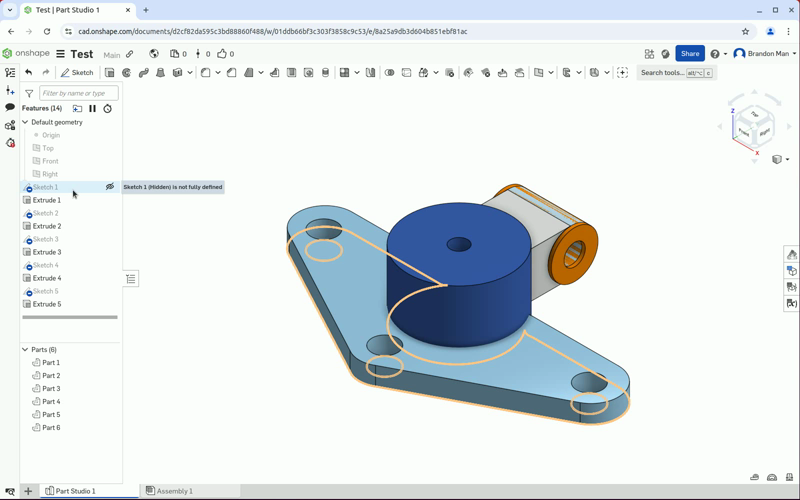
click(73, 189)